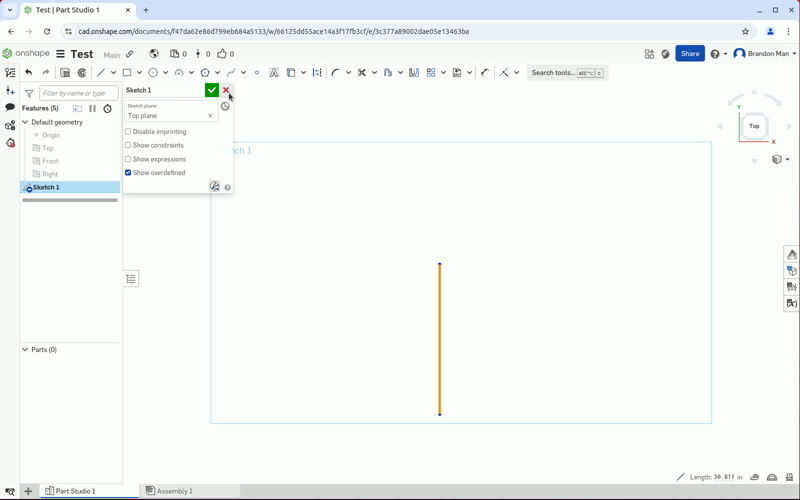
key(shift+h)
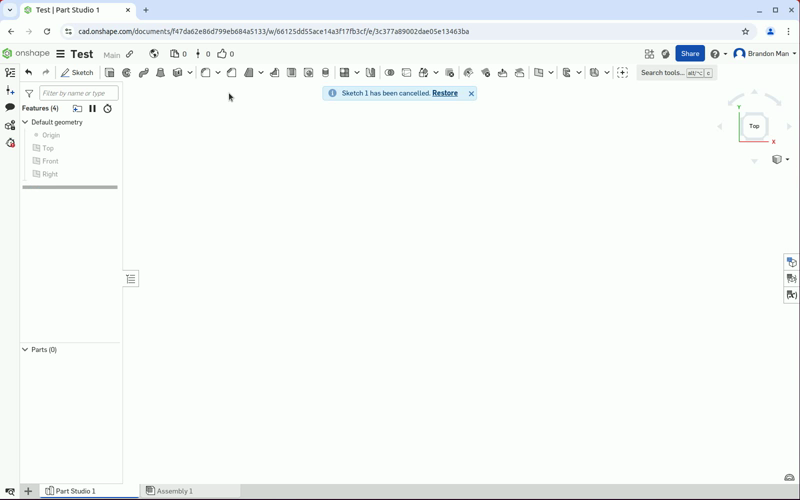
mouse_move(73, 352)
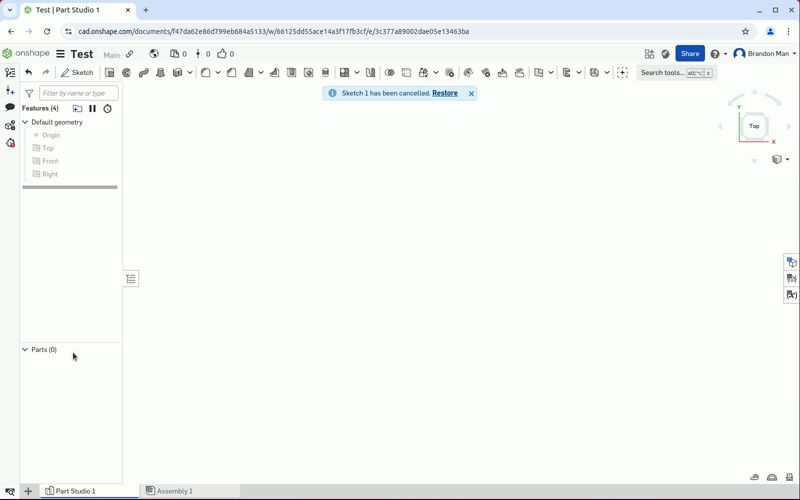
key(y)
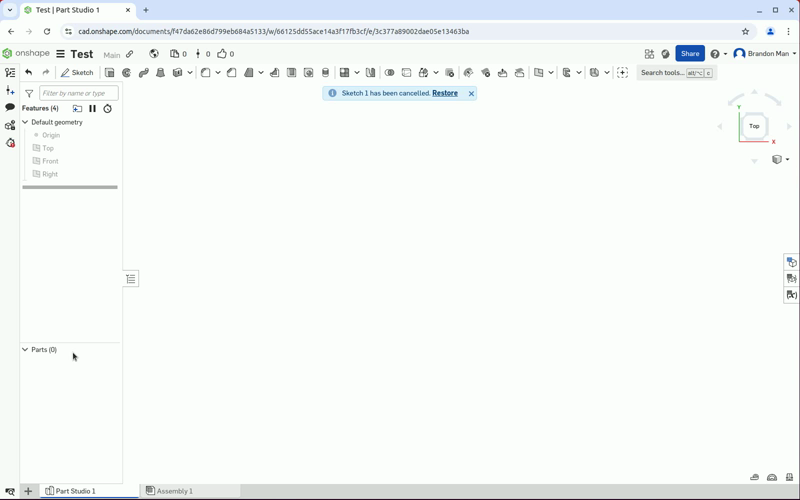
key(shift+p)
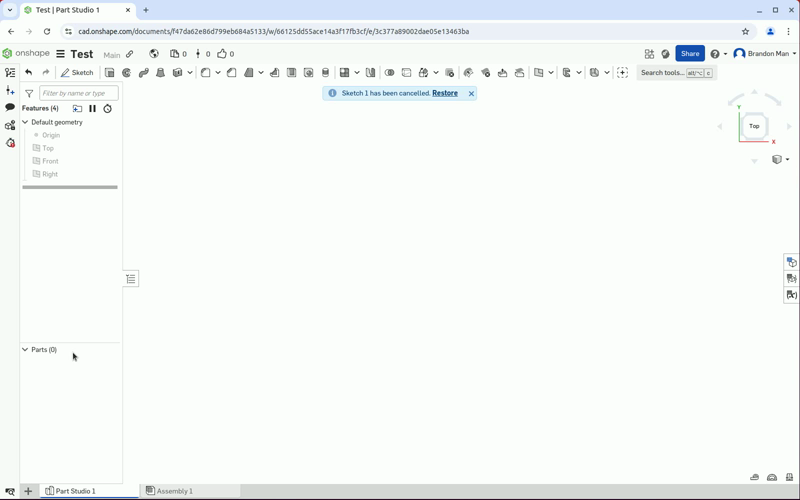
key(space)
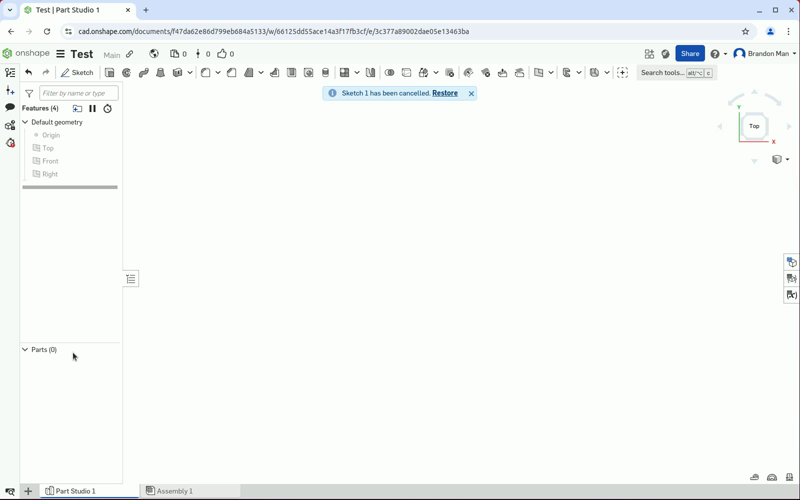
key_down(shift)
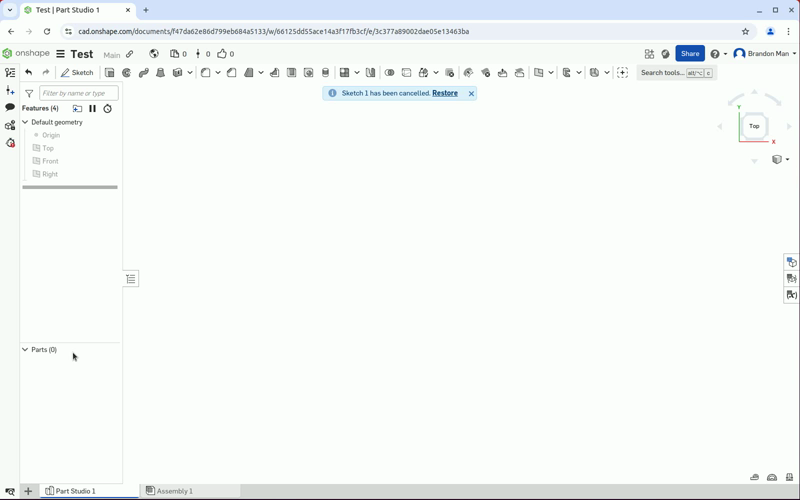
key(up)
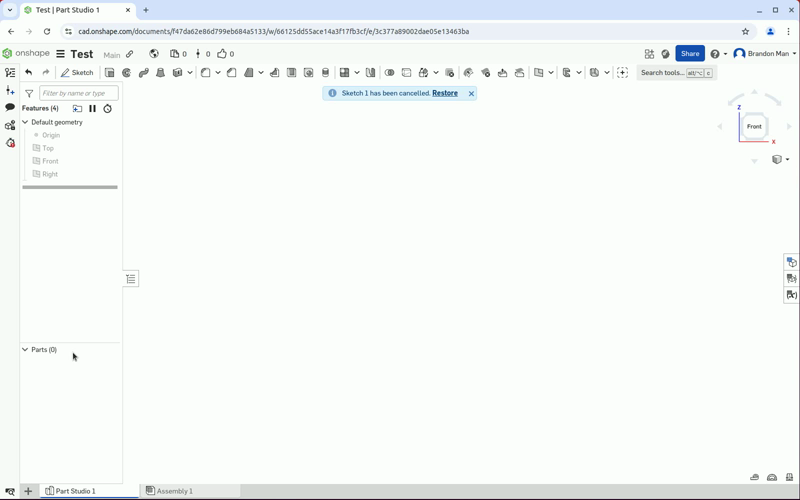
key_up(shift)
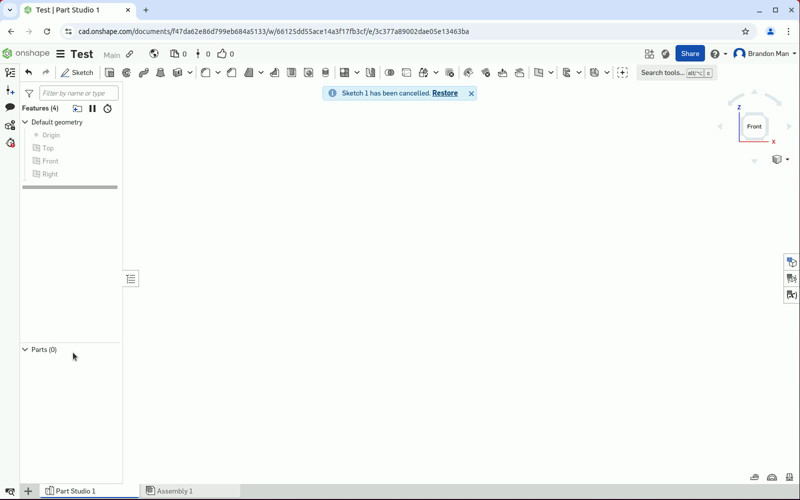
mouse_move(73, 352)
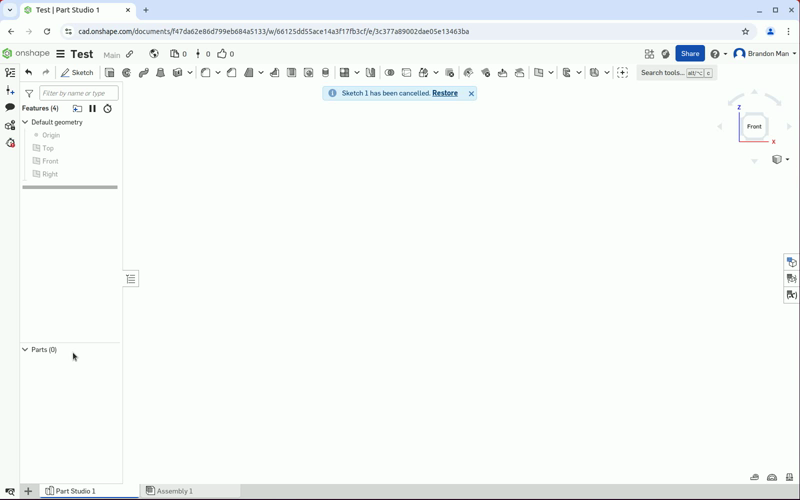
key(shift+y)
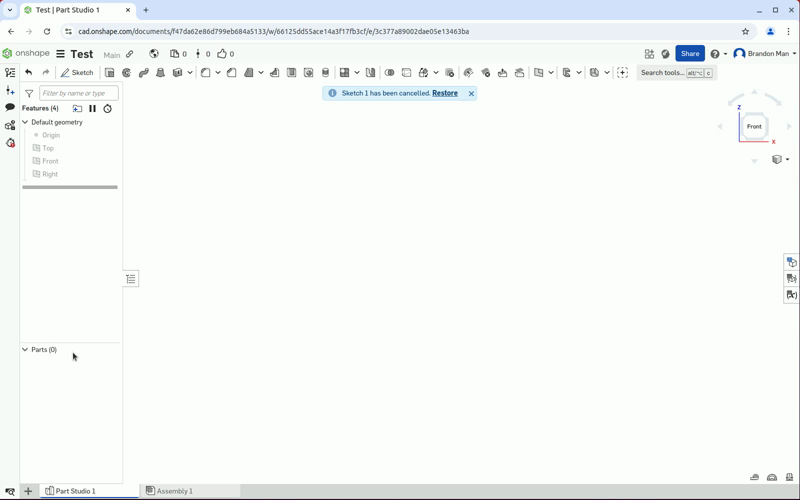
key(shift+s)
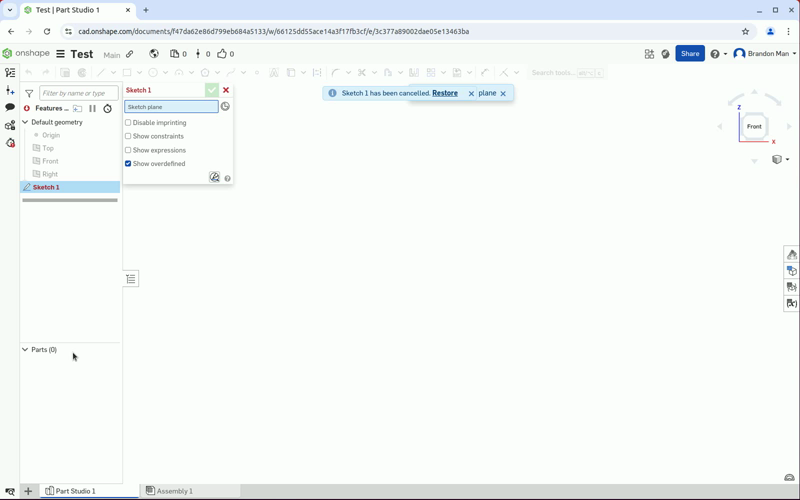
mouse_move(73, 163)
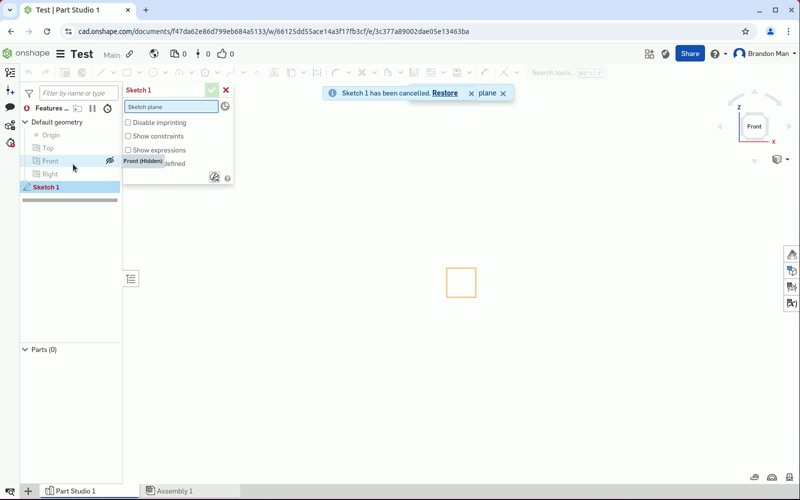
click(73, 163)
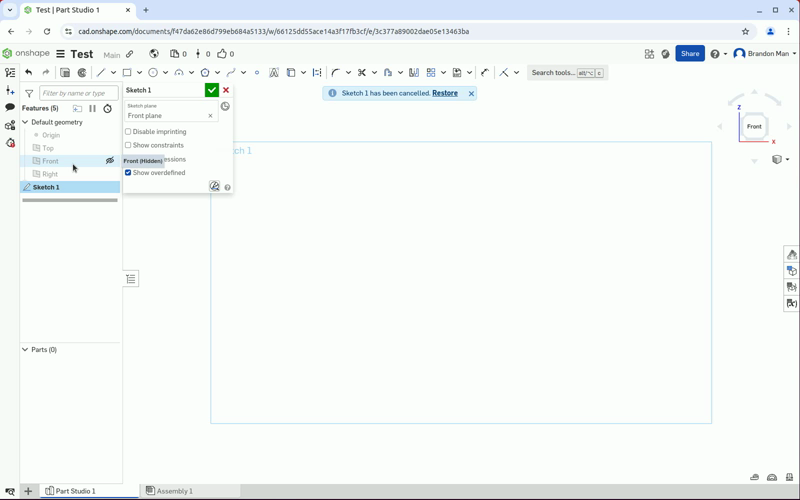
mouse_move(73, 352)
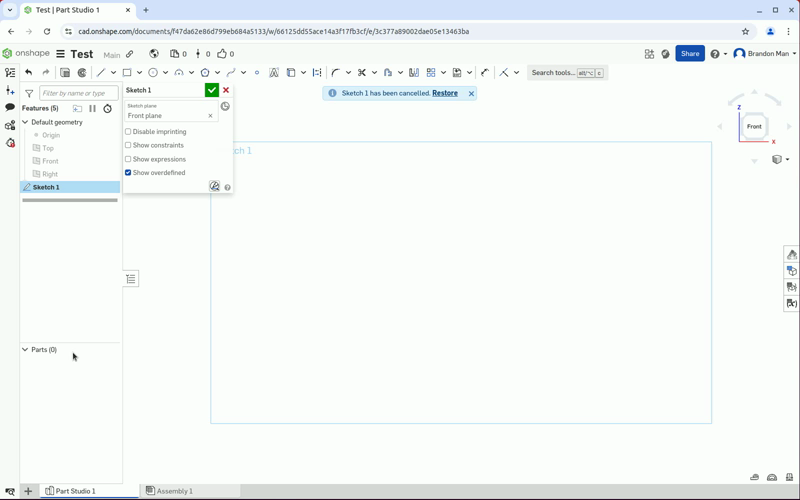
key(y)
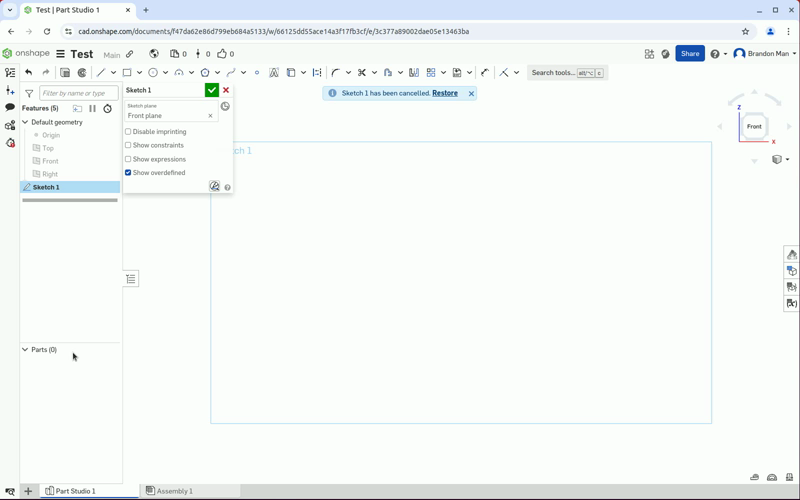
key(l)
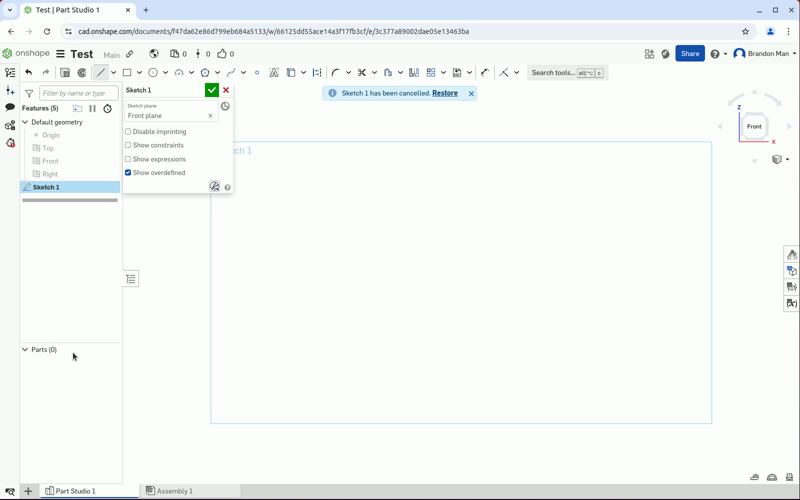
key_down(shift)
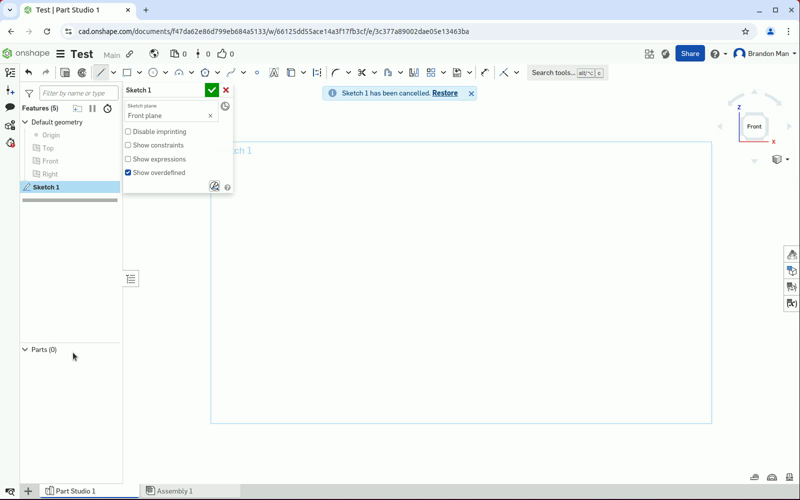
mouse_move(348, 395)
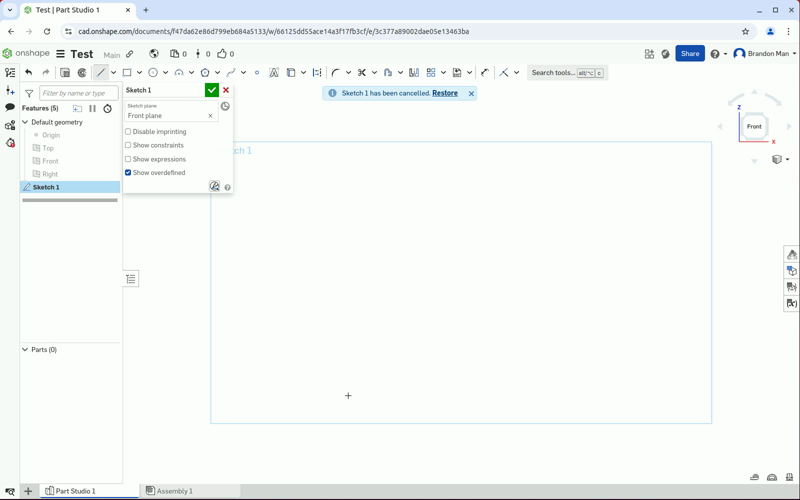
click(348, 395)
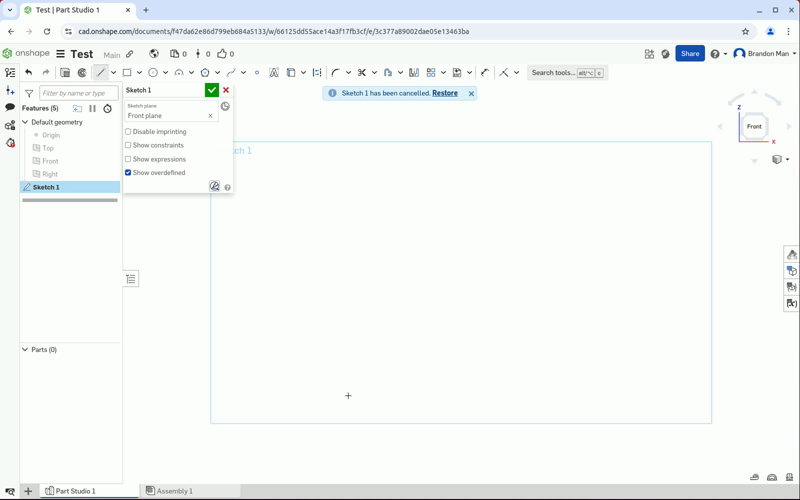
key_up(shift)
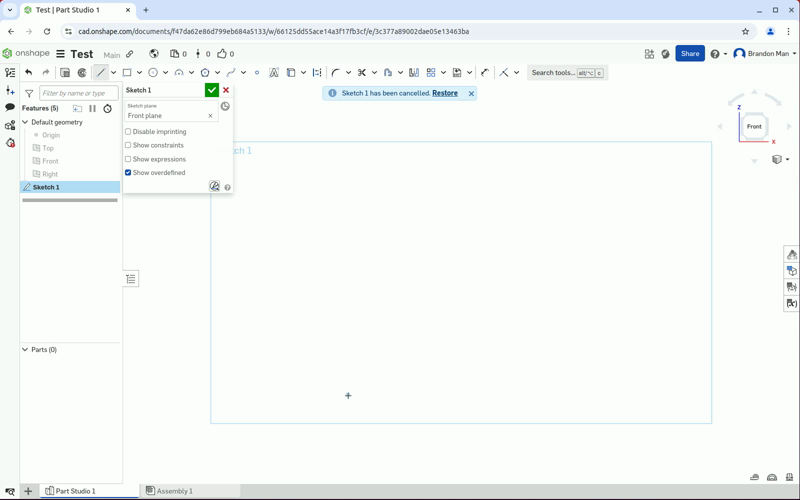
key_down(shift)
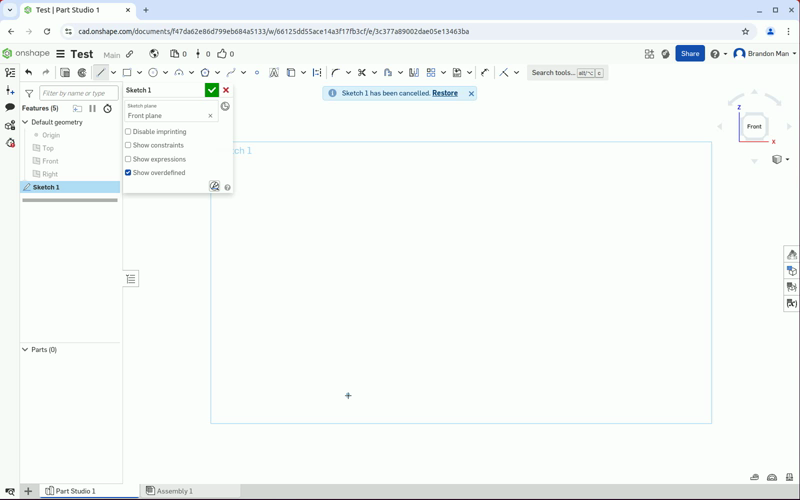
mouse_move(572, 395)
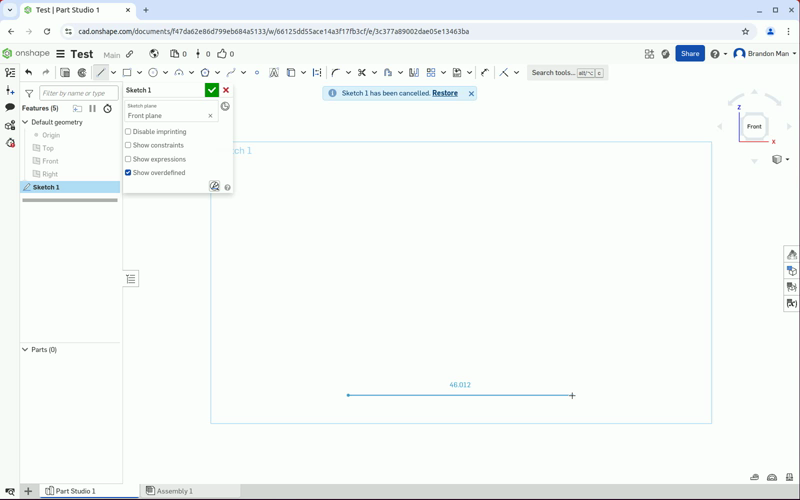
click(572, 395)
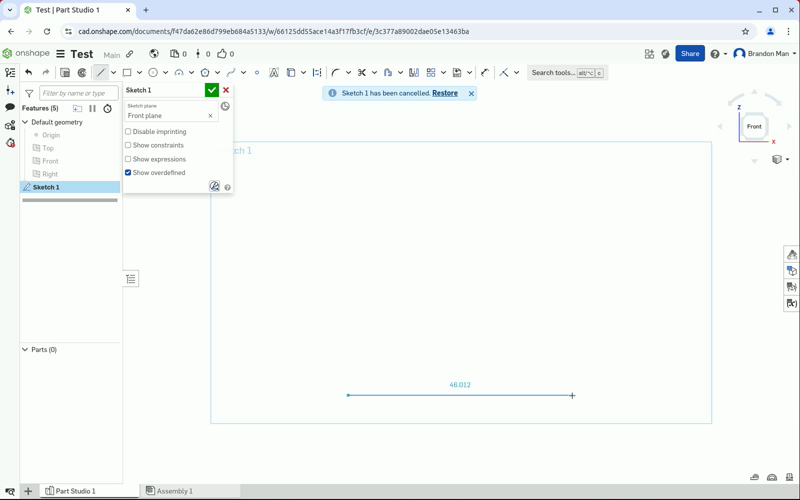
key_up(shift)
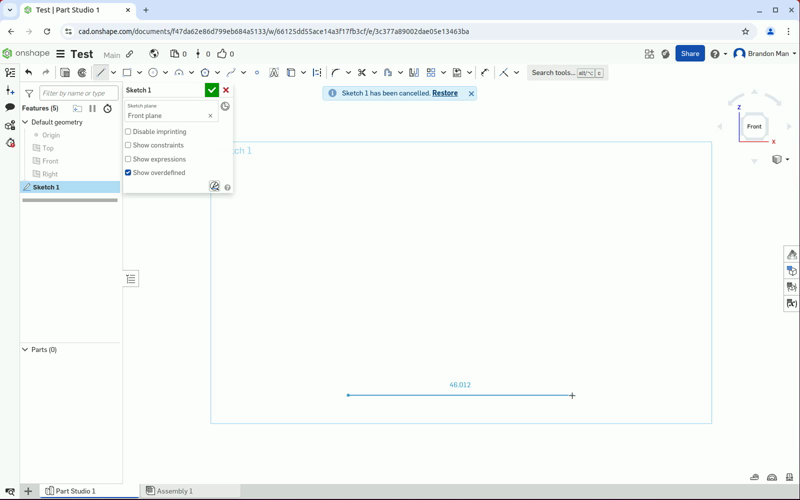
key_down(shift)
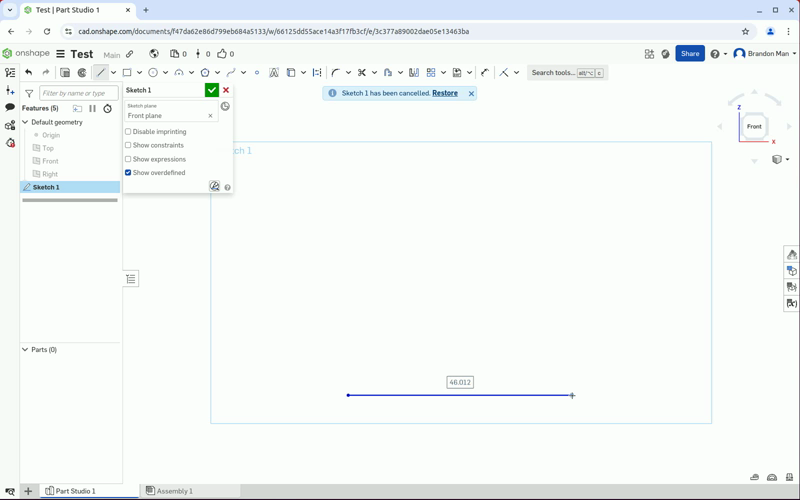
mouse_move(572, 171)
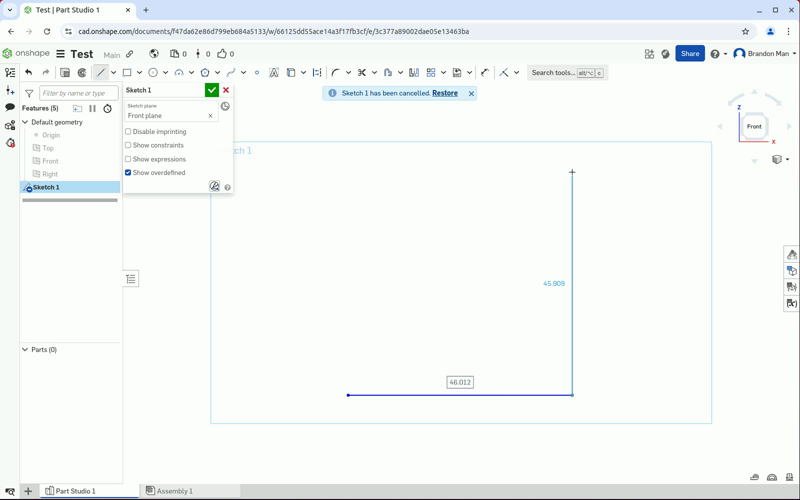
click(572, 171)
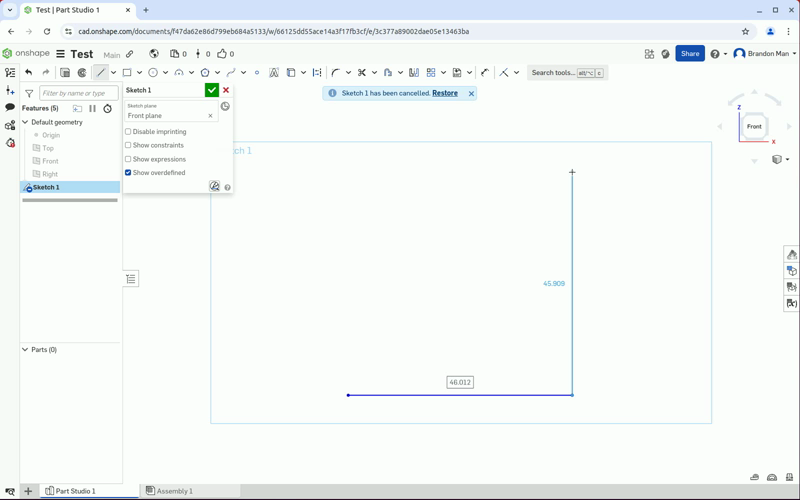
key_up(shift)
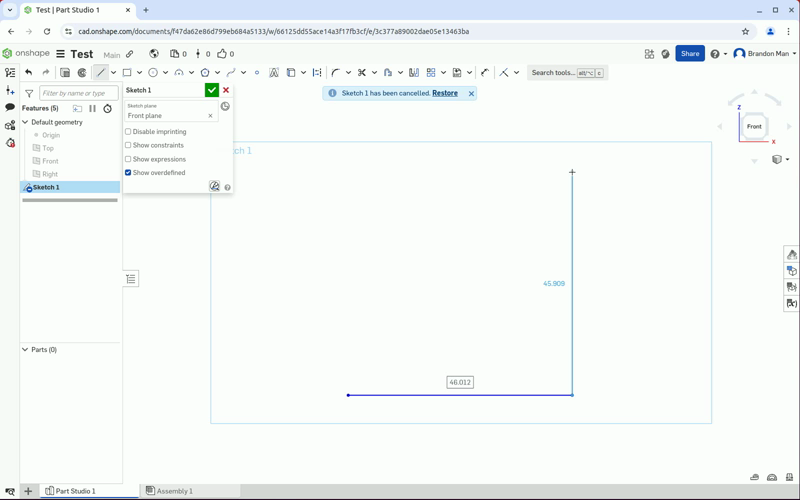
key_down(shift)
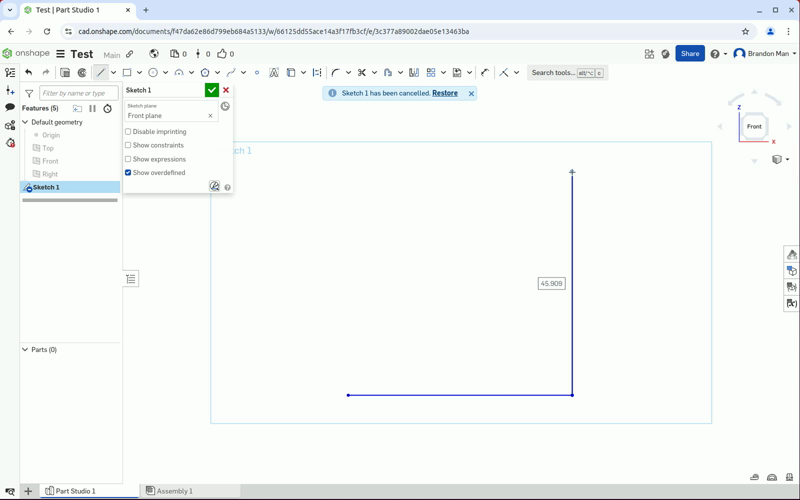
mouse_move(348, 171)
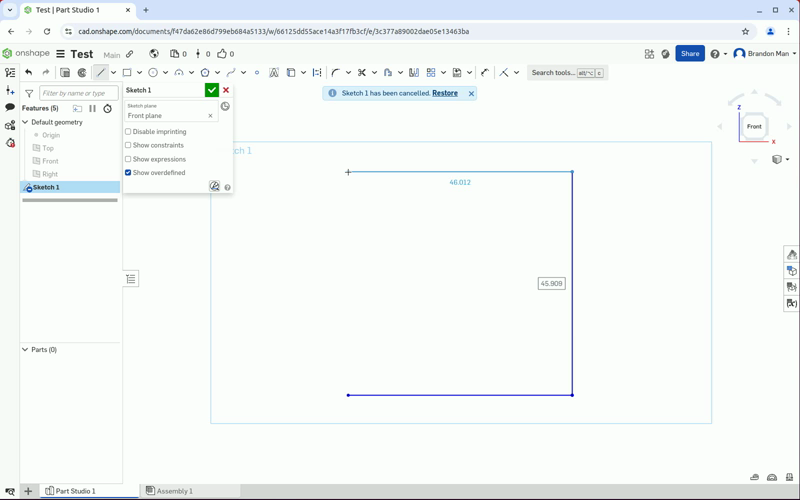
click(348, 171)
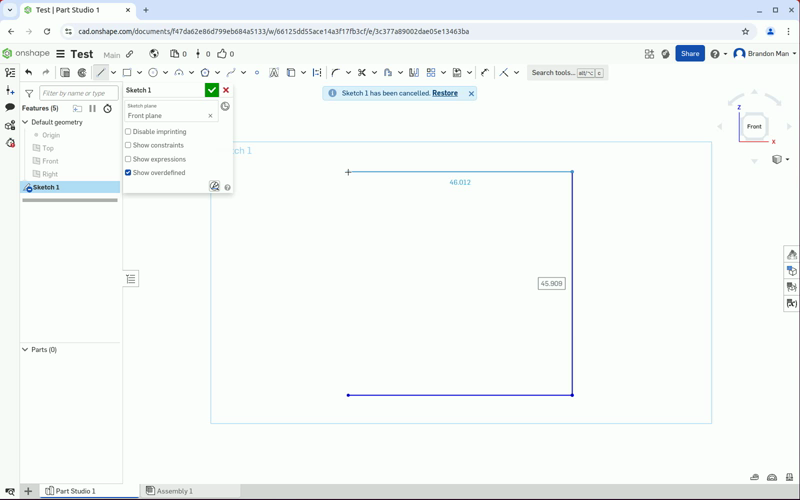
key_up(shift)
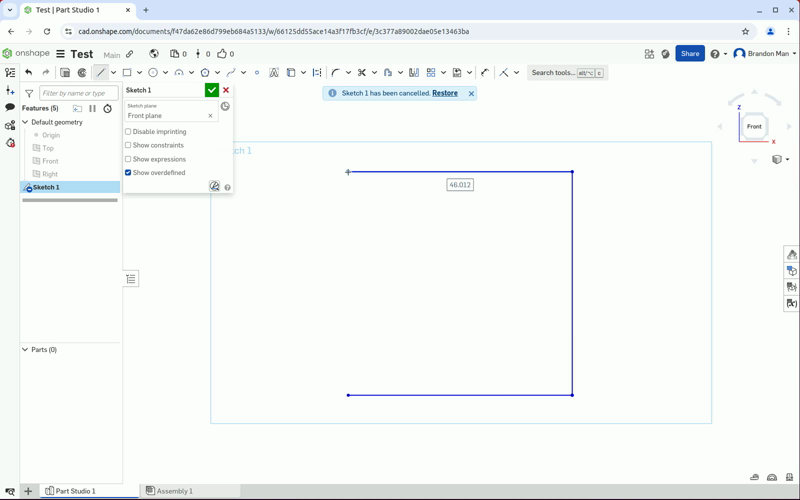
key_down(shift)
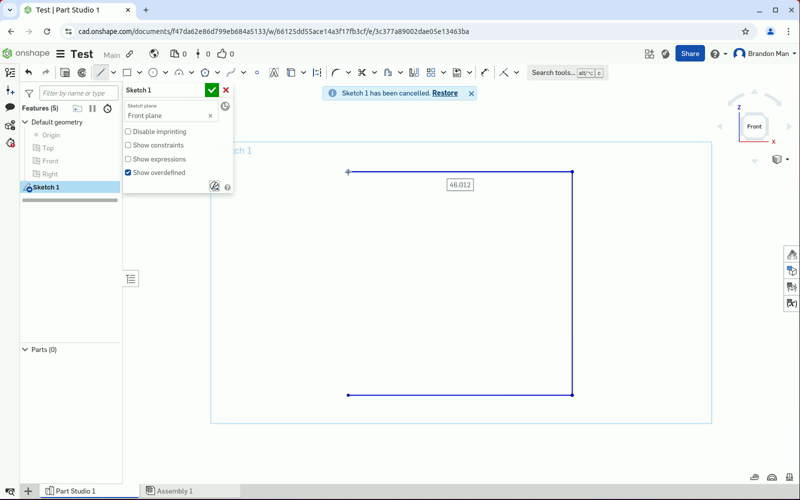
mouse_move(348, 395)
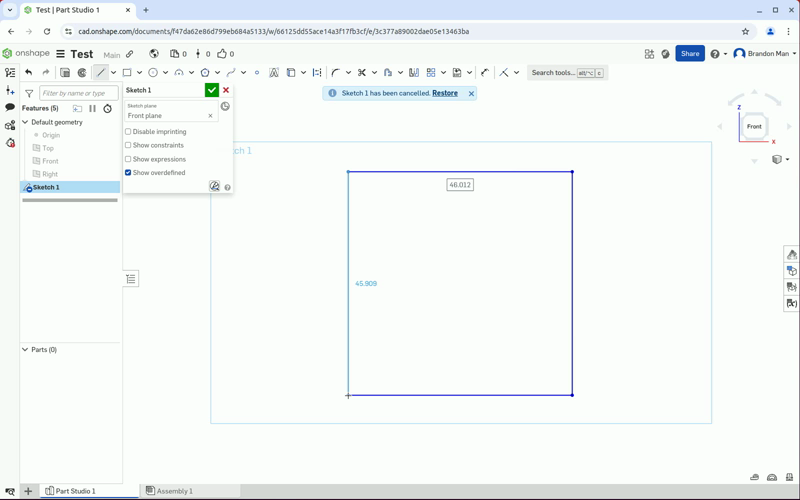
key_up(shift)
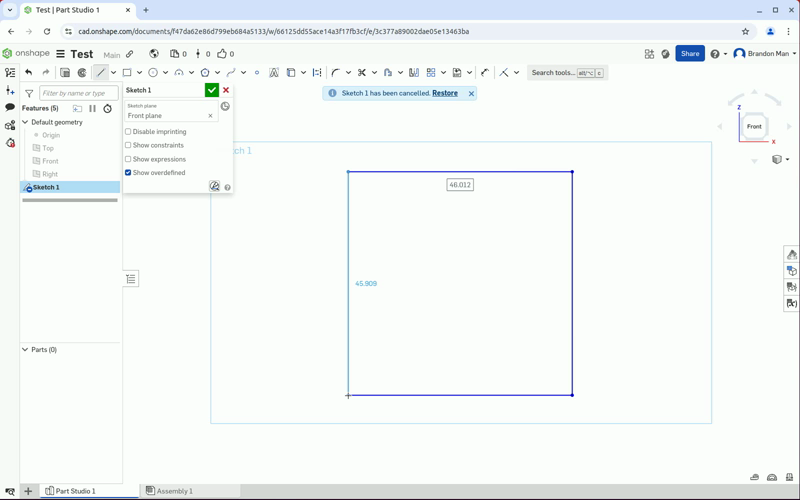
click(348, 395)
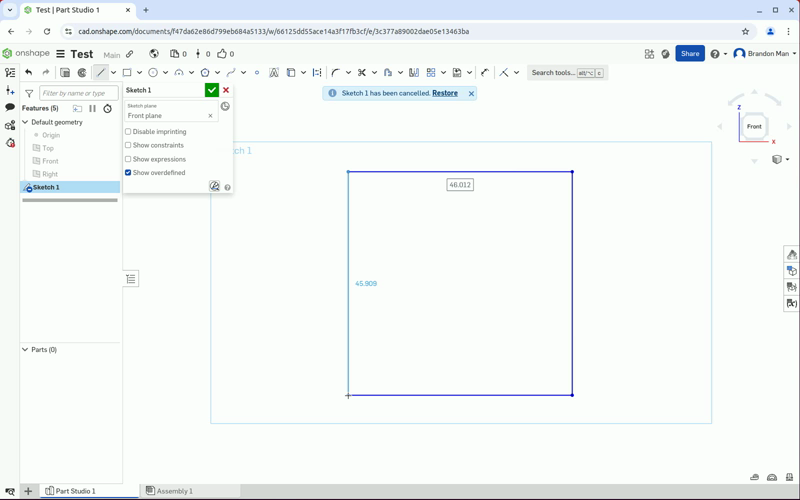
key(esc)
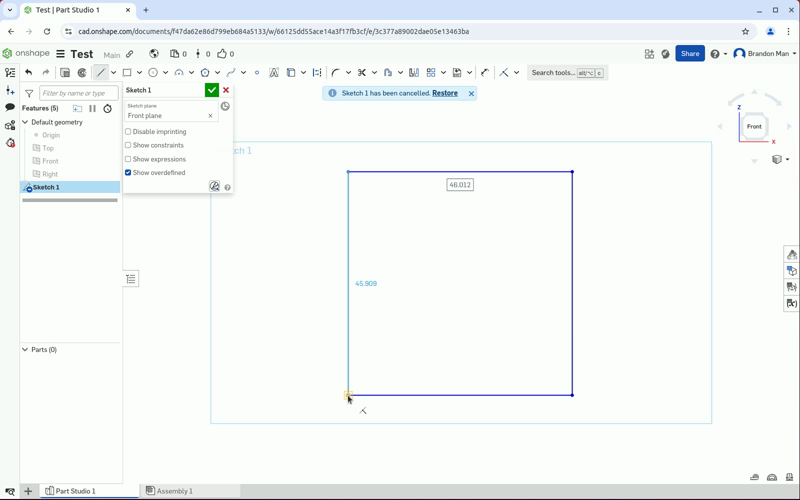
key(l)
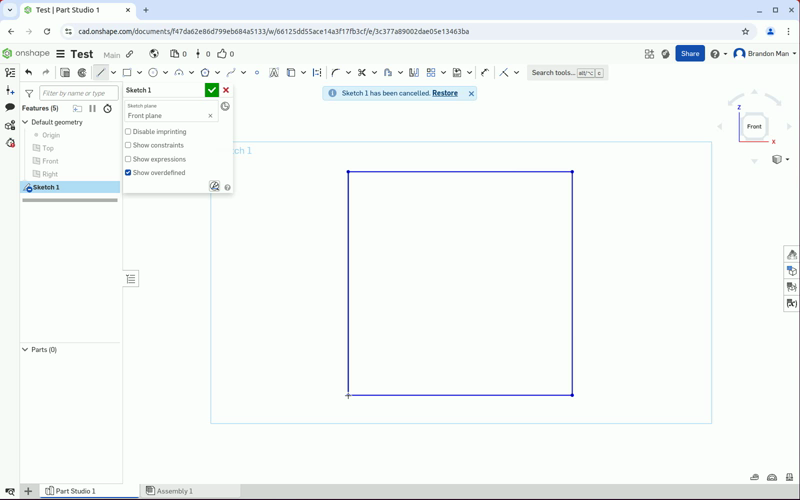
key_down(shift)
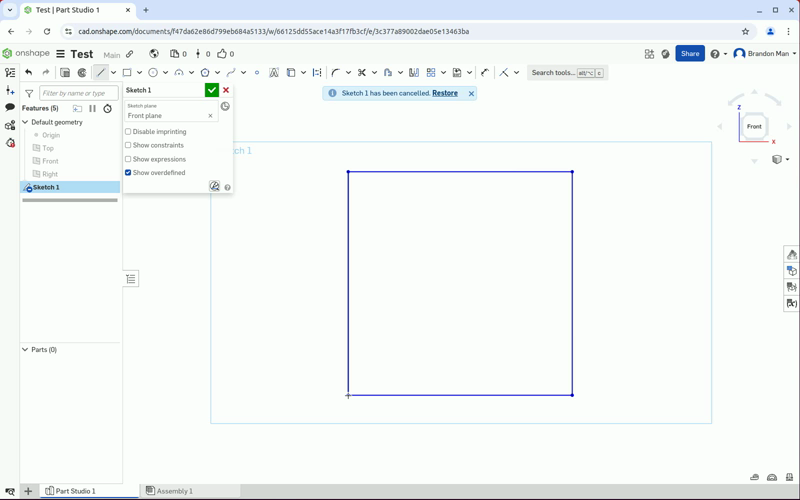
mouse_move(419, 324)
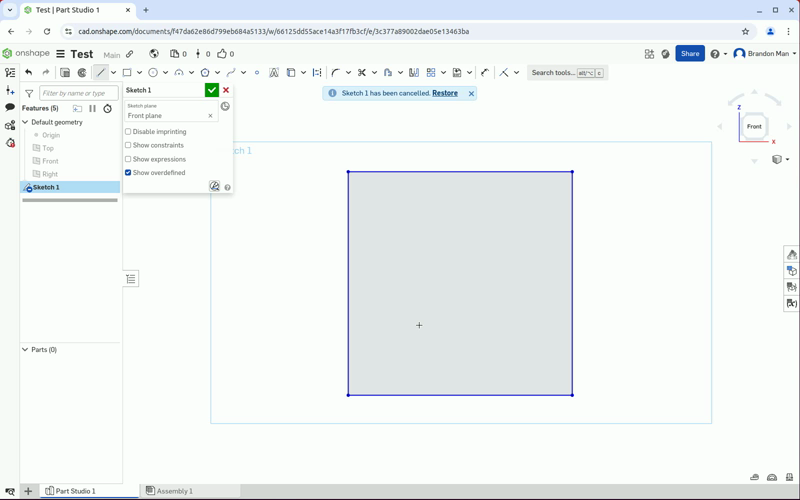
click(419, 324)
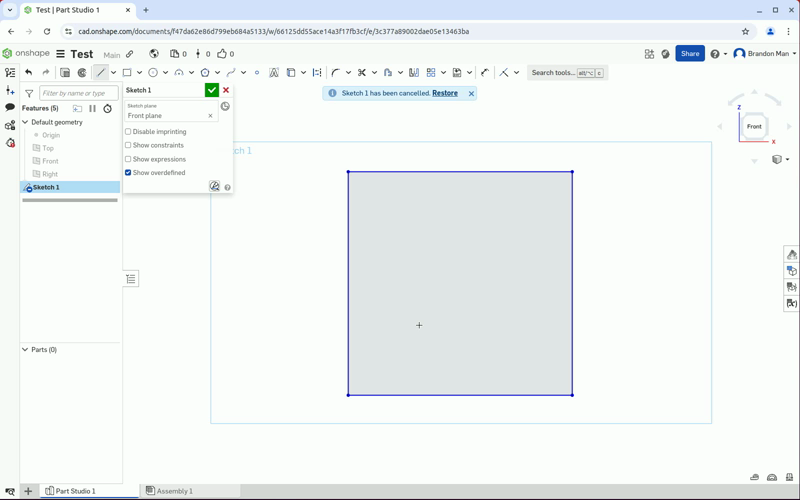
key_up(shift)
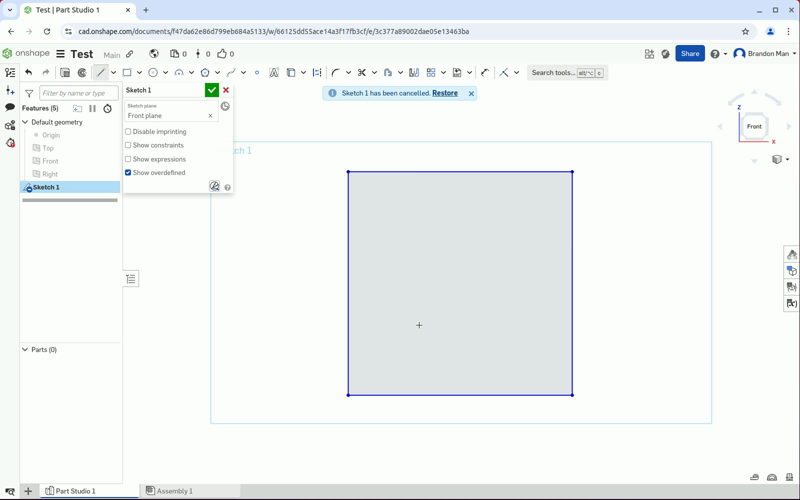
key_down(shift)
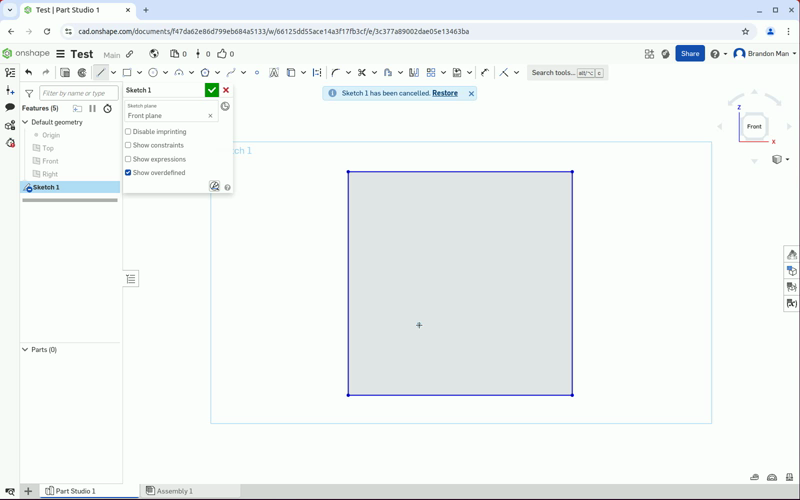
mouse_move(501, 324)
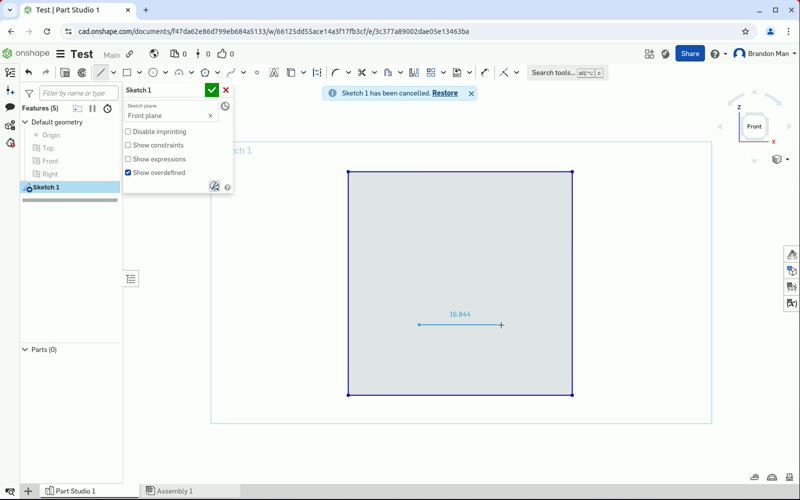
click(501, 324)
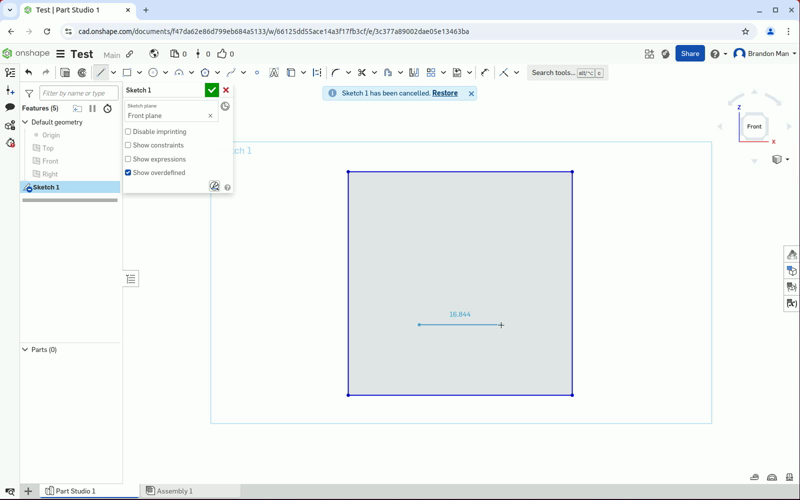
key_up(shift)
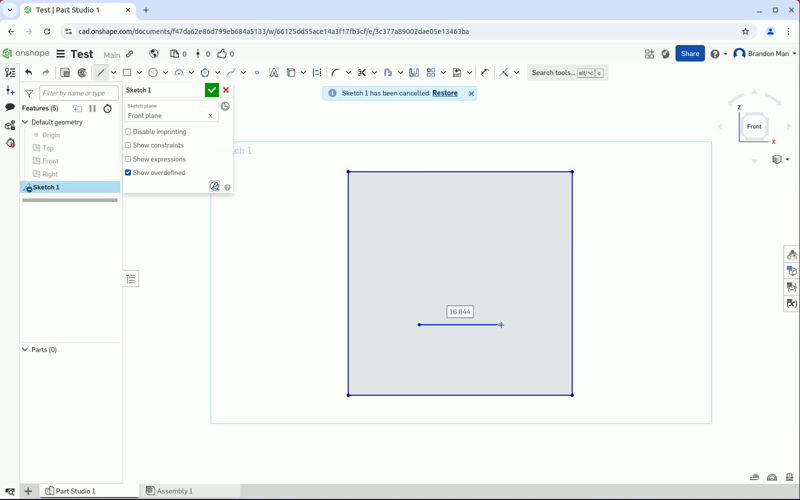
key_down(shift)
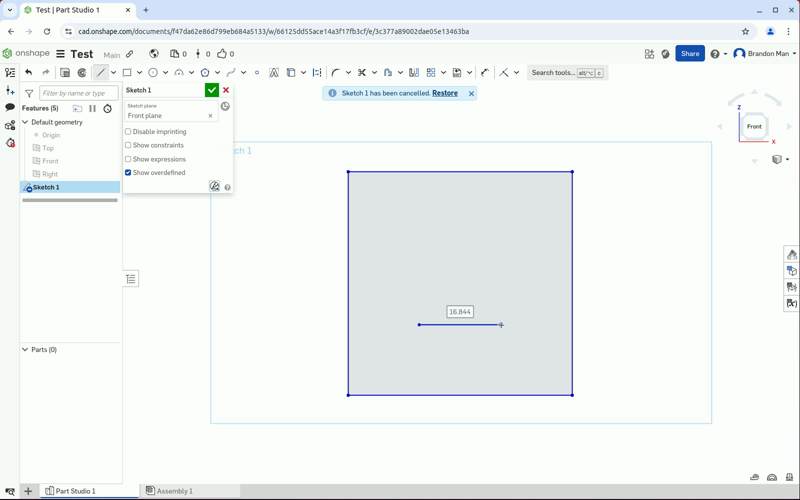
mouse_move(501, 242)
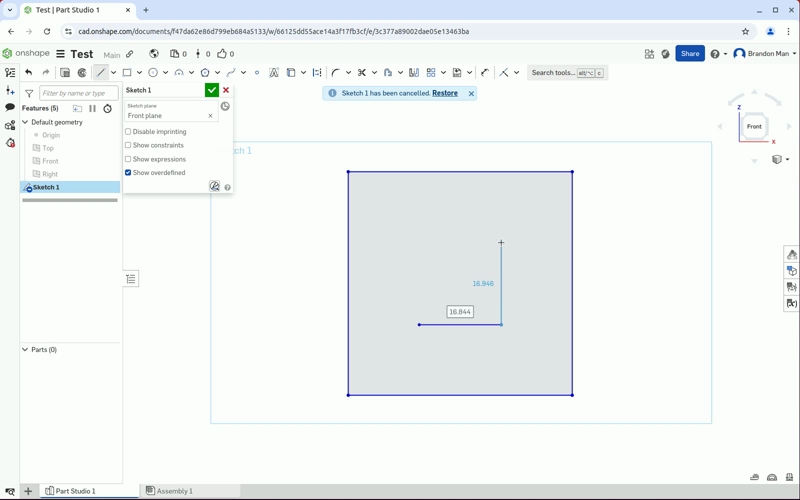
click(501, 242)
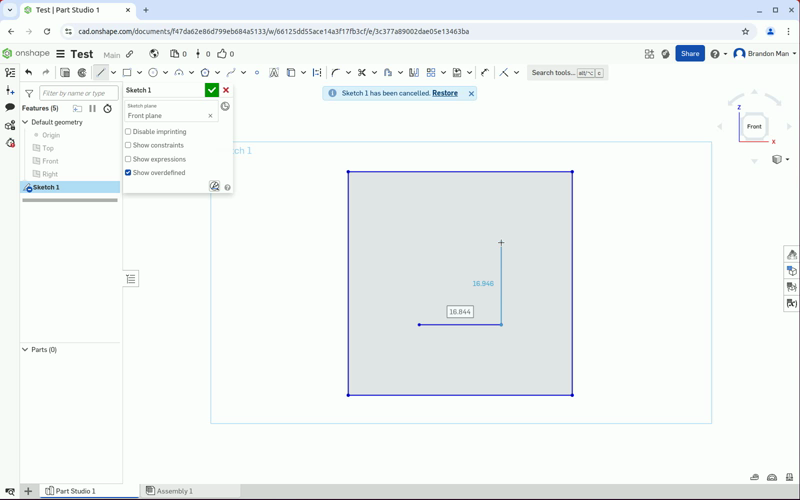
key_up(shift)
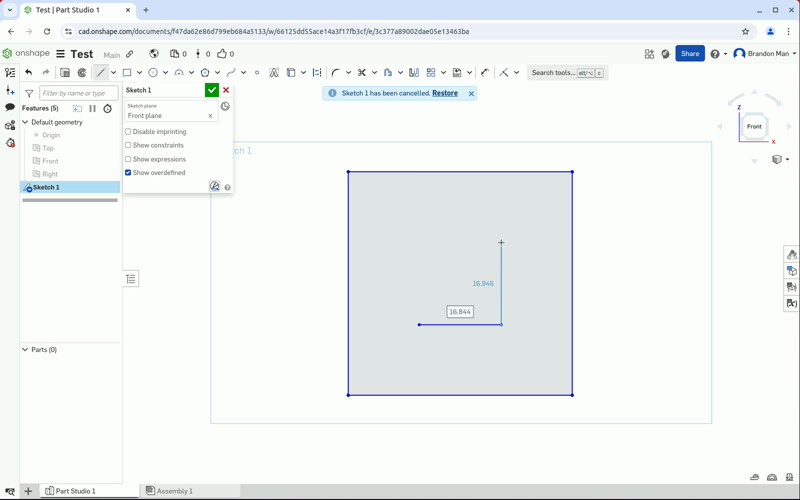
key_down(shift)
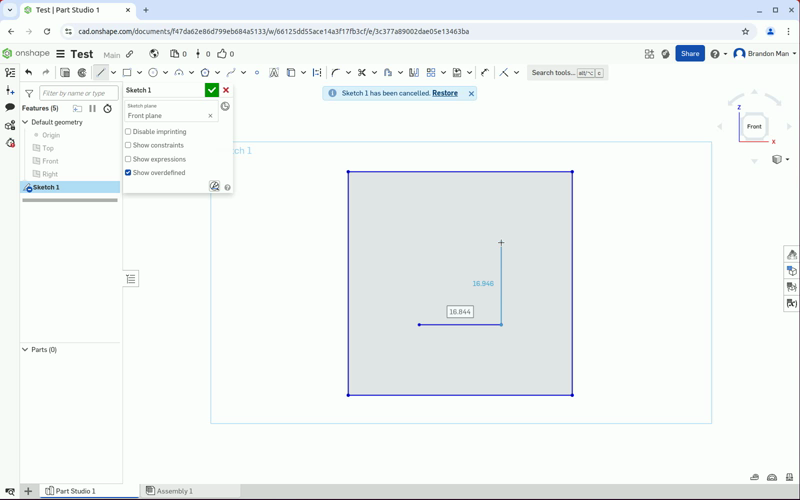
mouse_move(419, 242)
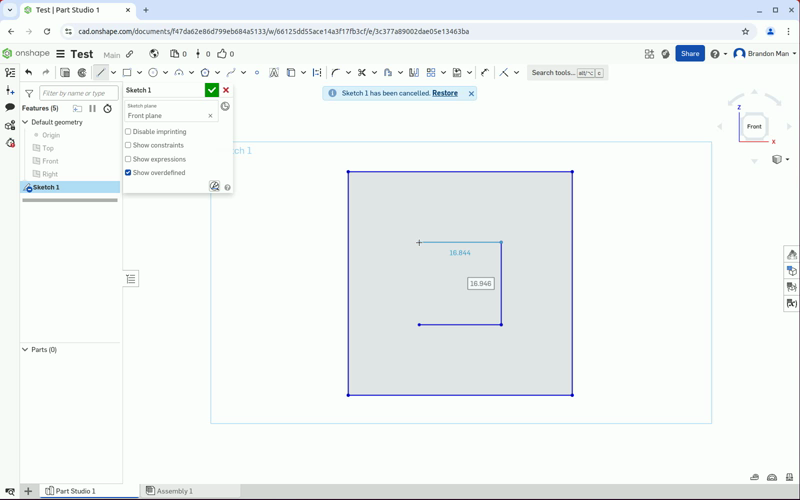
click(419, 242)
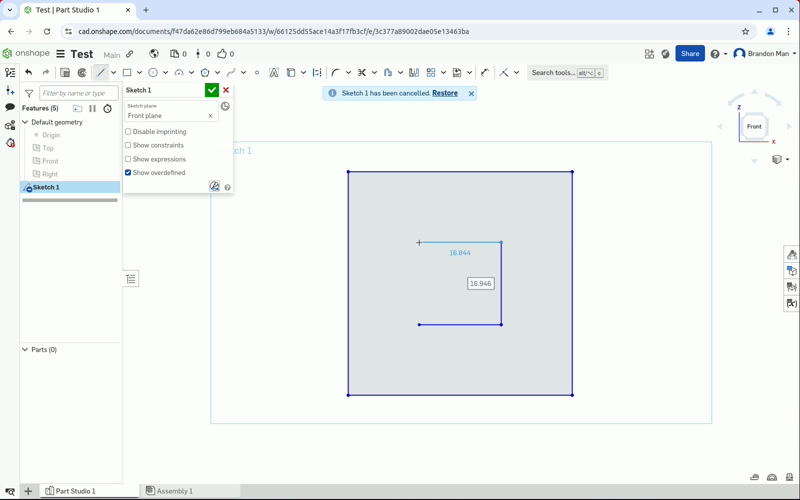
key_up(shift)
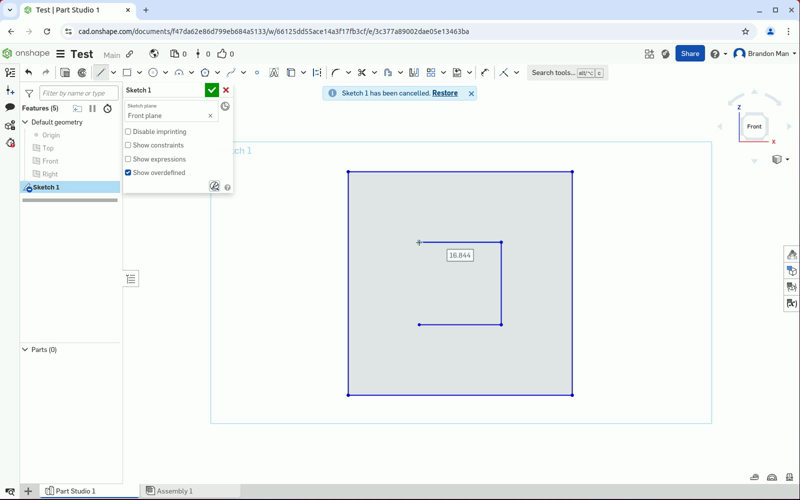
key_down(shift)
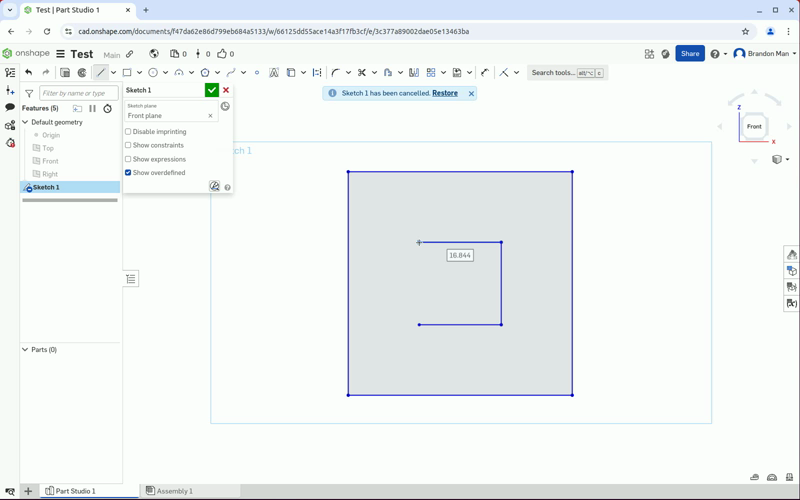
mouse_move(419, 324)
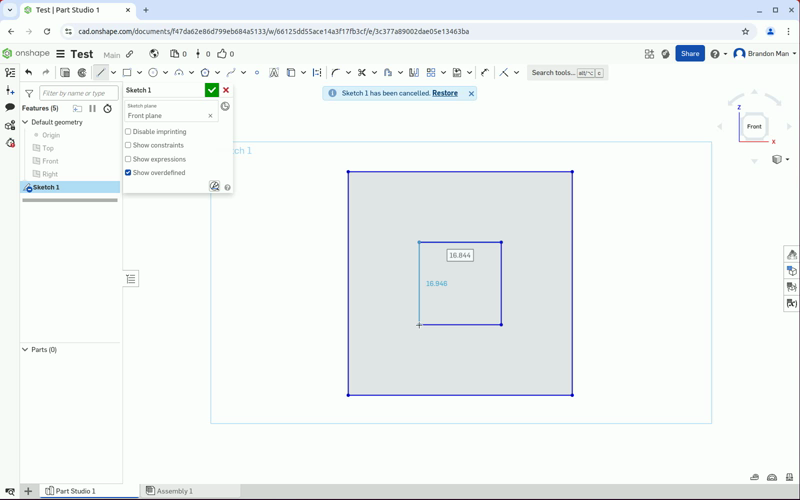
key_up(shift)
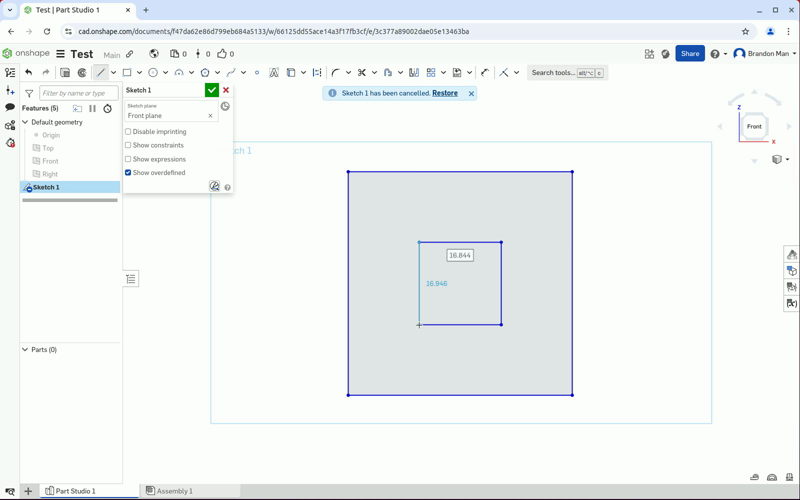
click(419, 324)
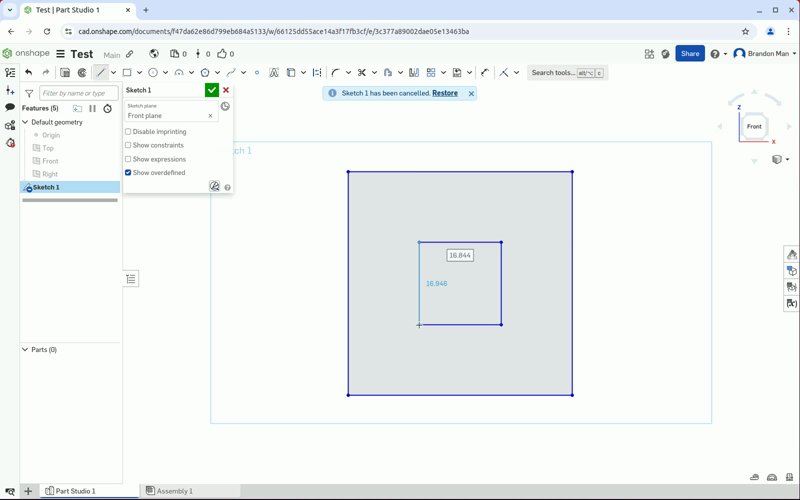
key(esc)
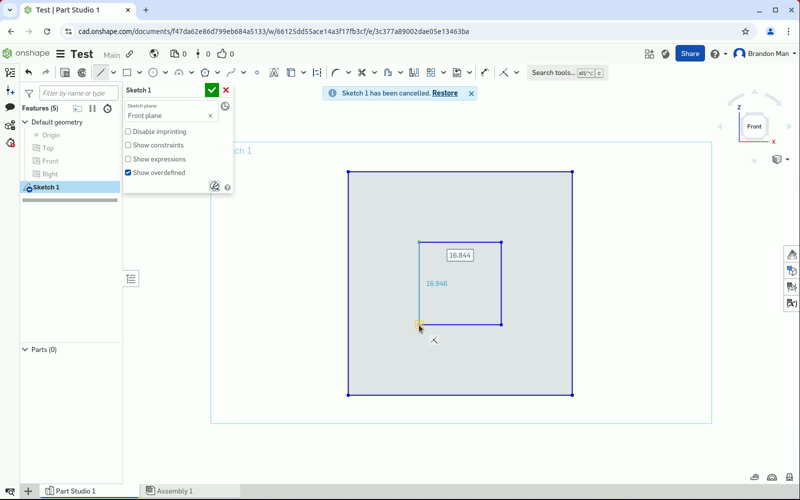
mouse_move(380, 311)
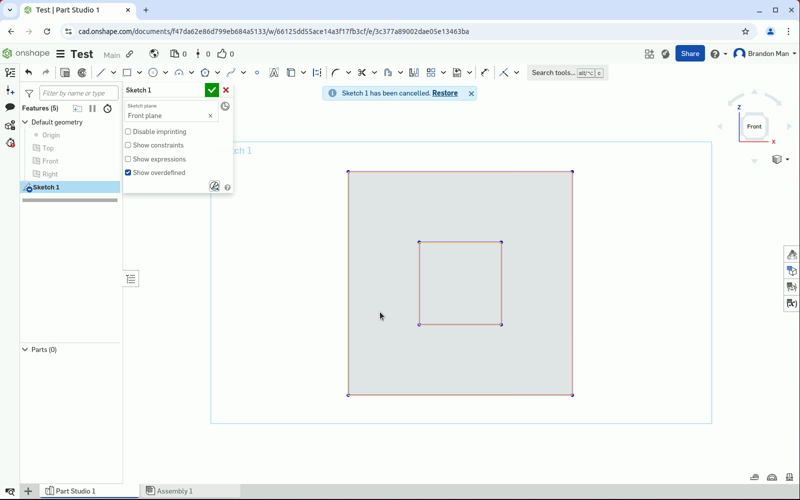
click(380, 311)
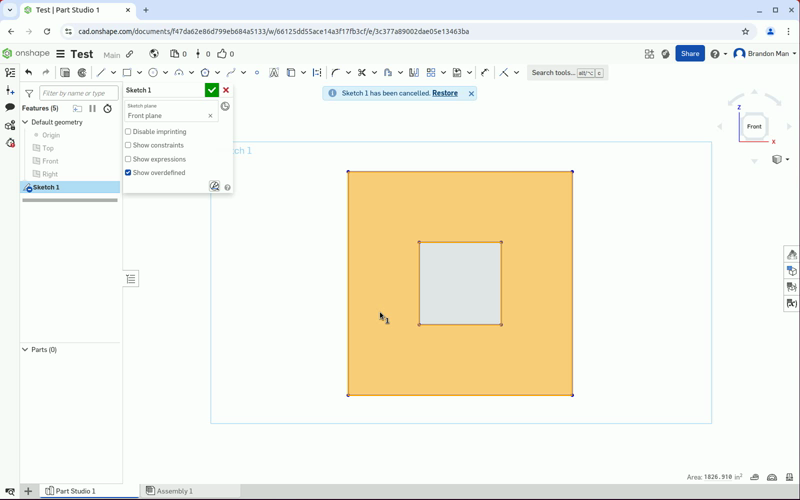
mouse_move(73, 352)
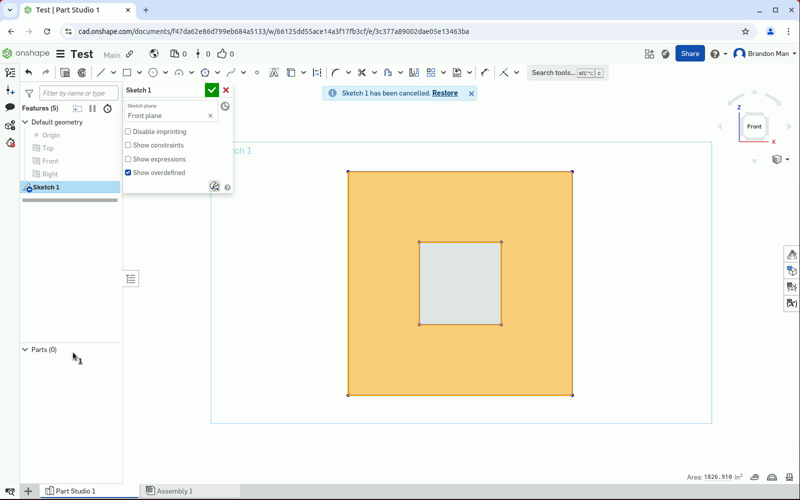
key(shift+y)
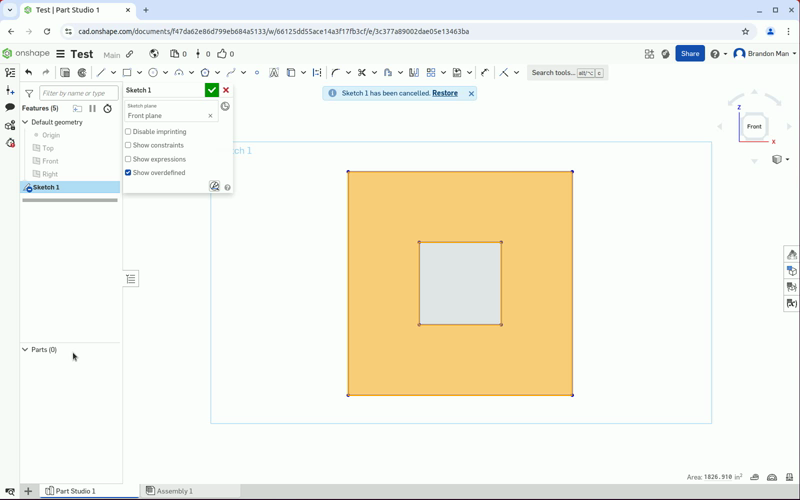
key(shift+e)
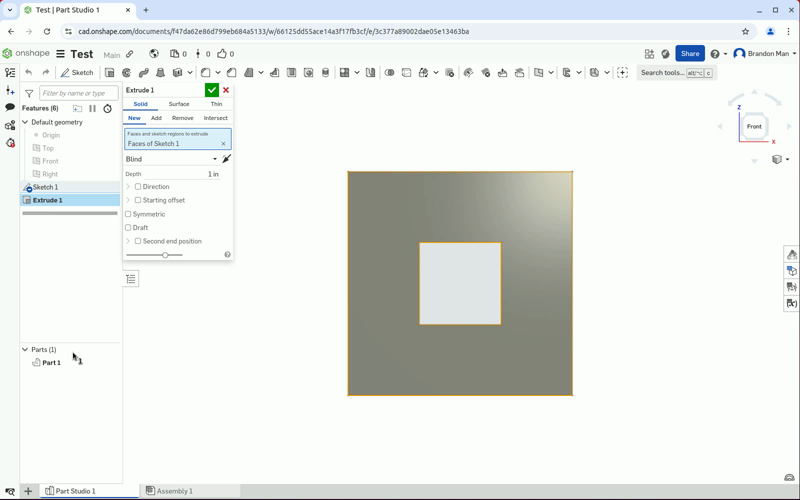
mouse_move(143, 106)
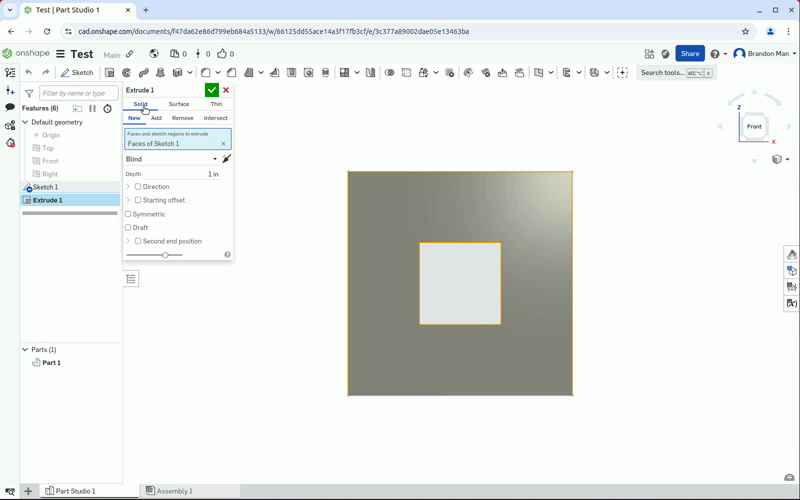
click(143, 106)
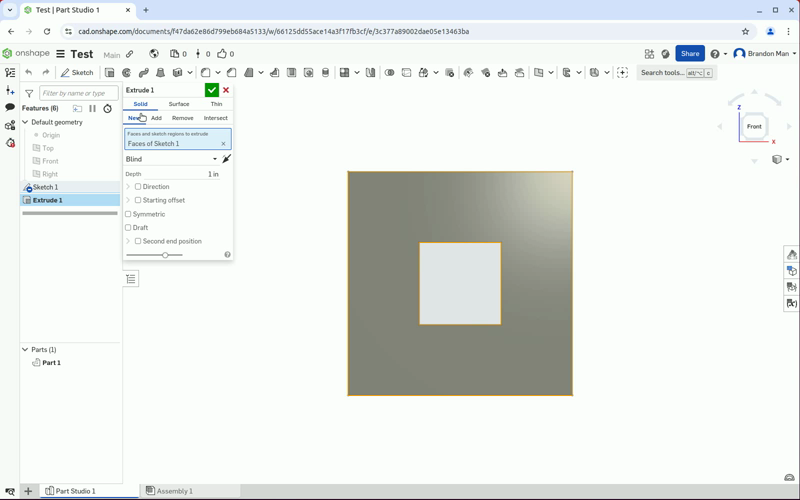
mouse_move(137, 120)
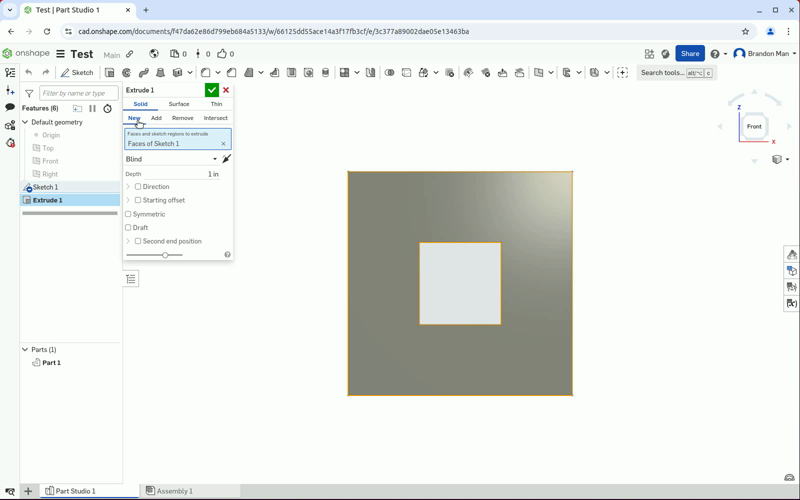
click(137, 120)
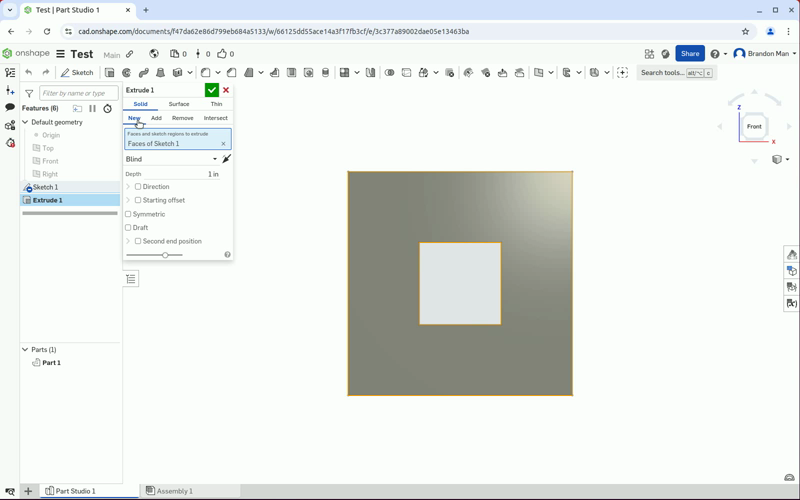
key(tab, 4)
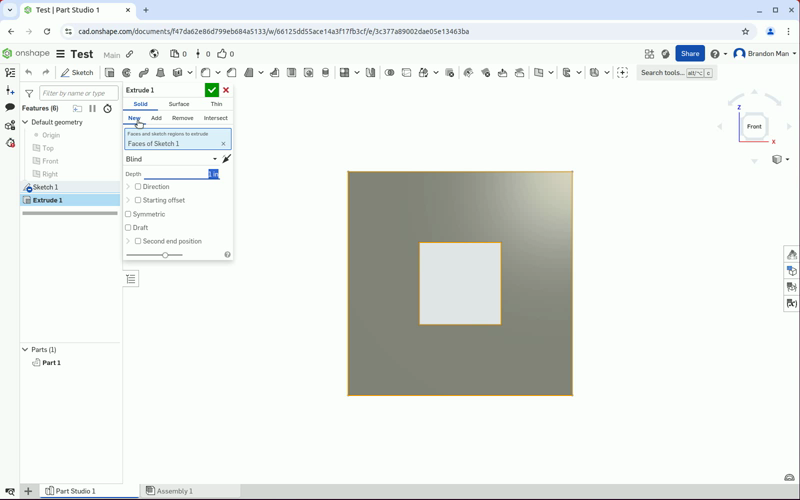
text(46.216)
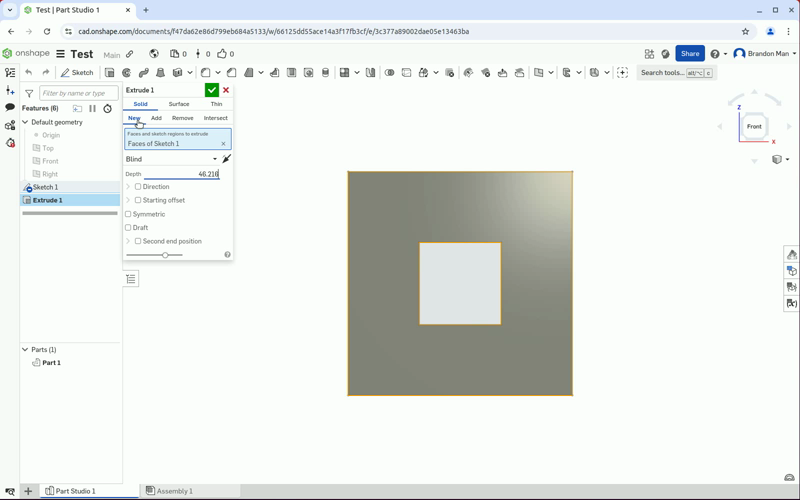
key(tab, 3)
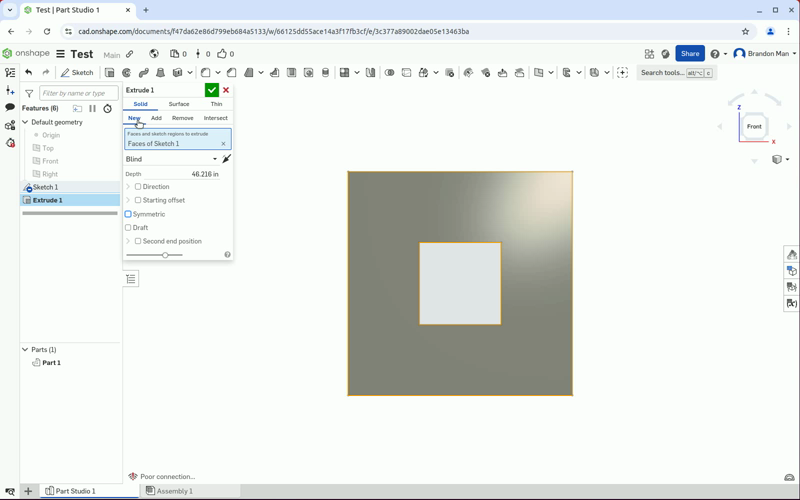
key(space)
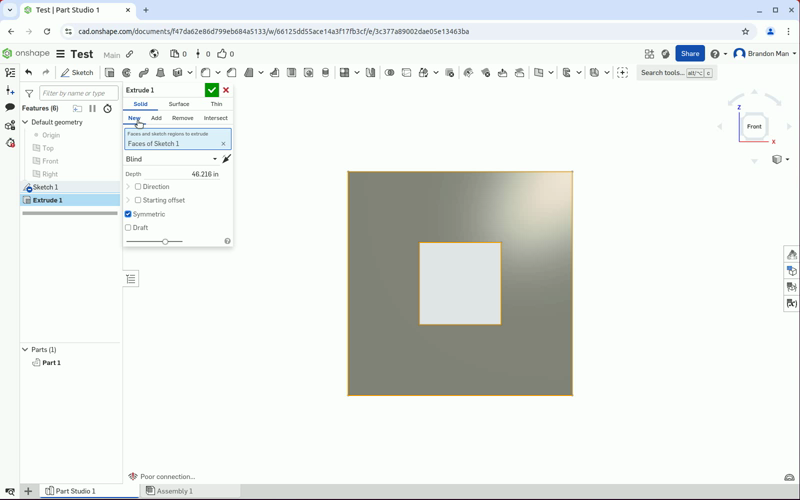
key(enter)
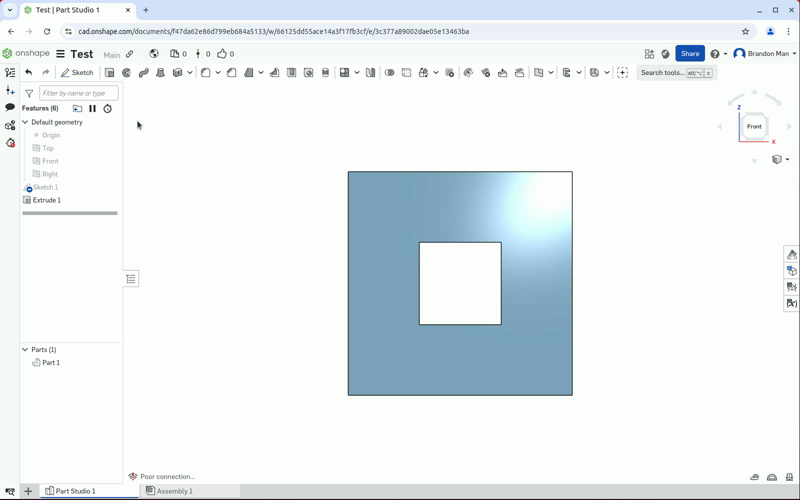
key(shift+h)
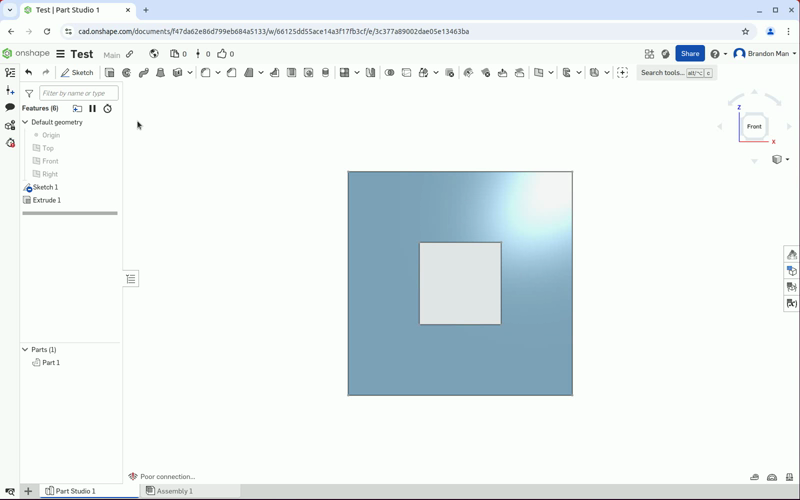
key(shift+h)
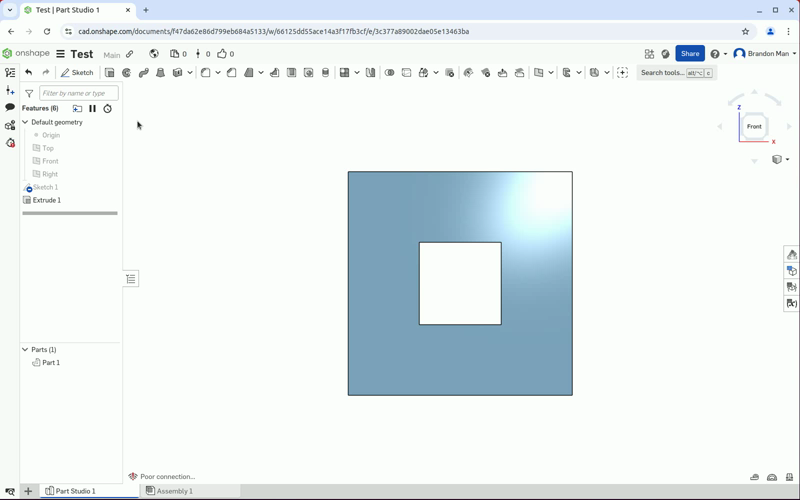
mouse_move(73, 189)
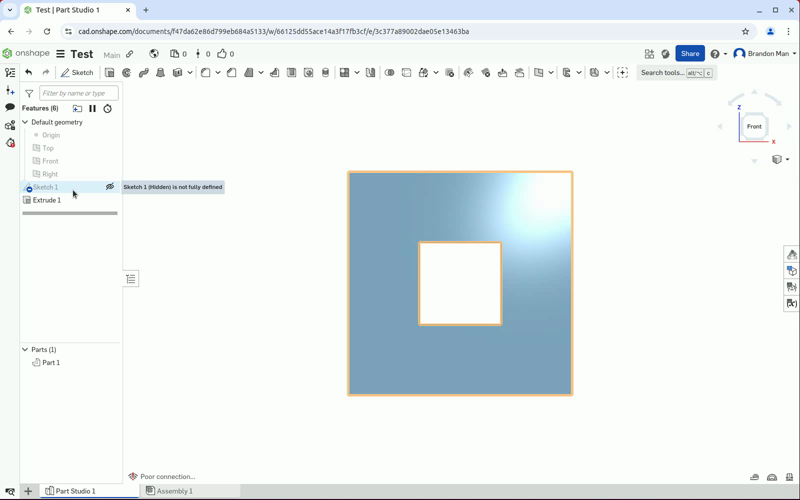
click(73, 189)
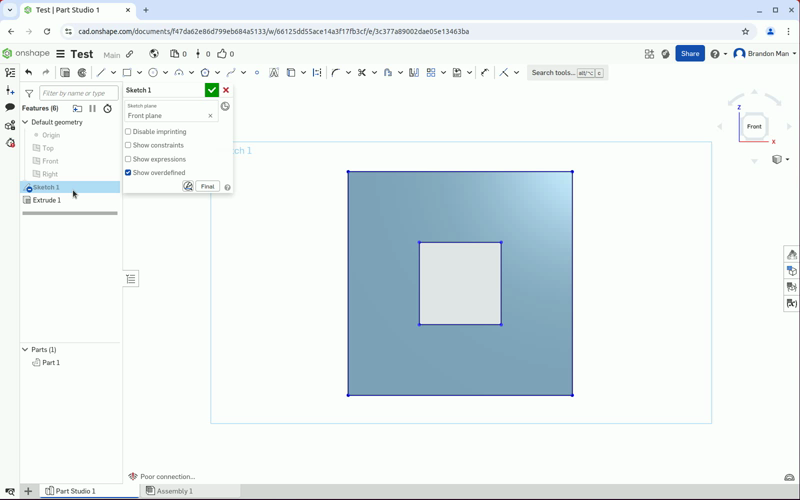
mouse_move(229, 92)
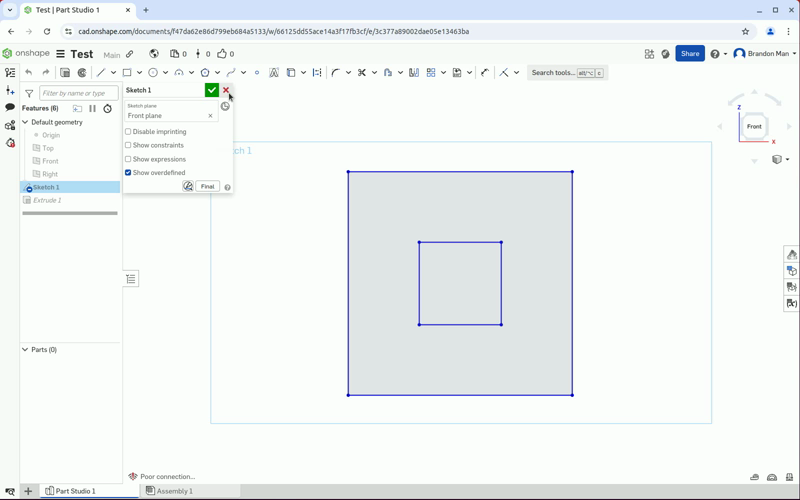
click(229, 92)
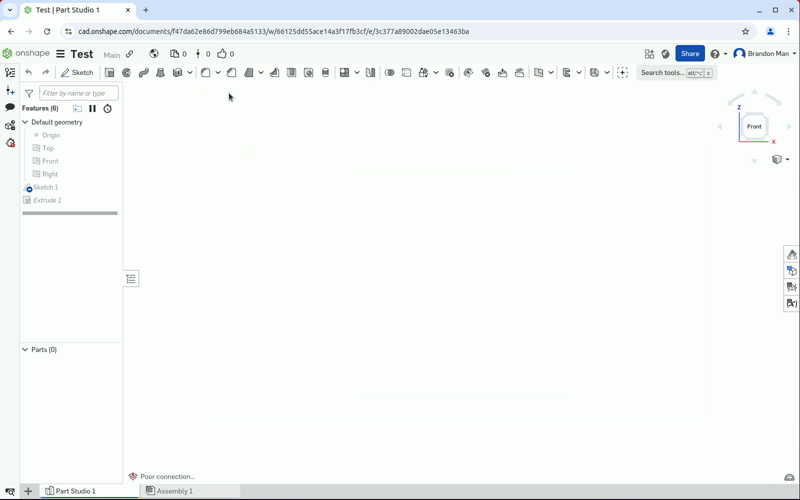
mouse_move(73, 352)
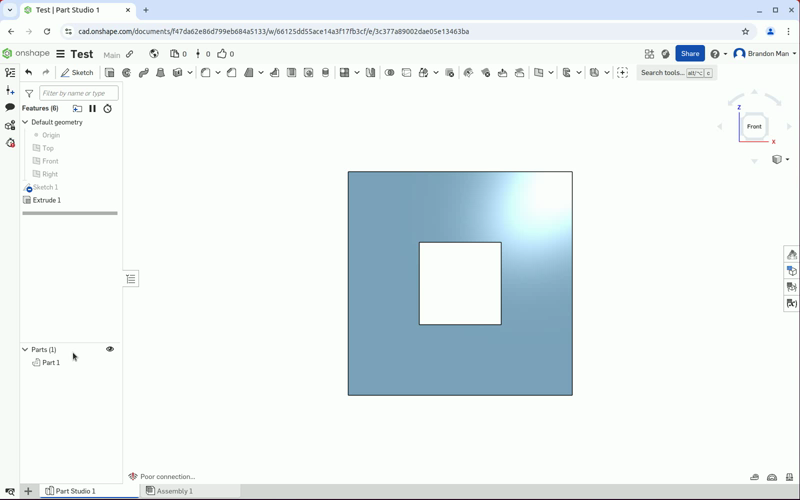
key(y)
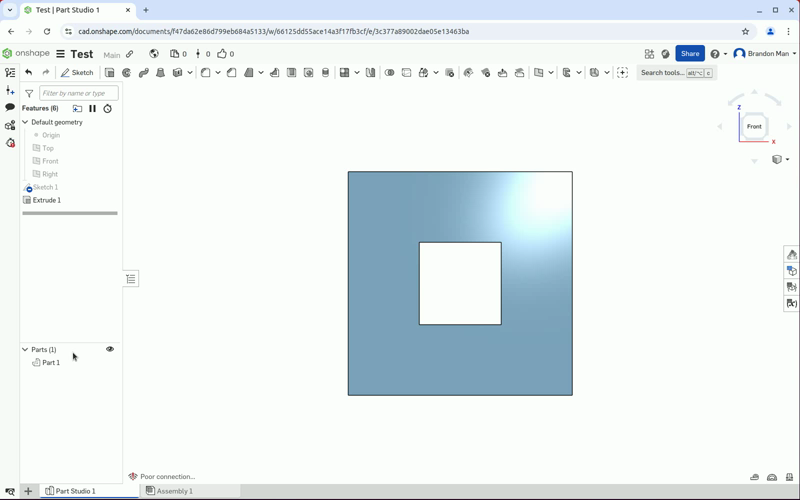
key(shift+p)
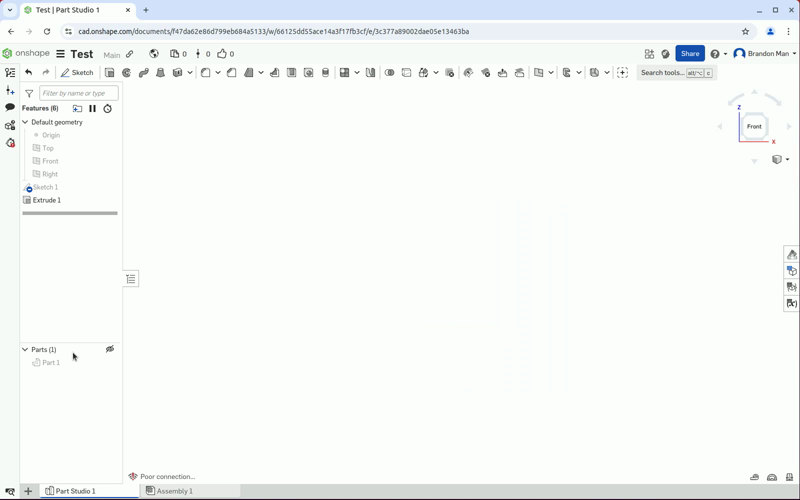
key(space)
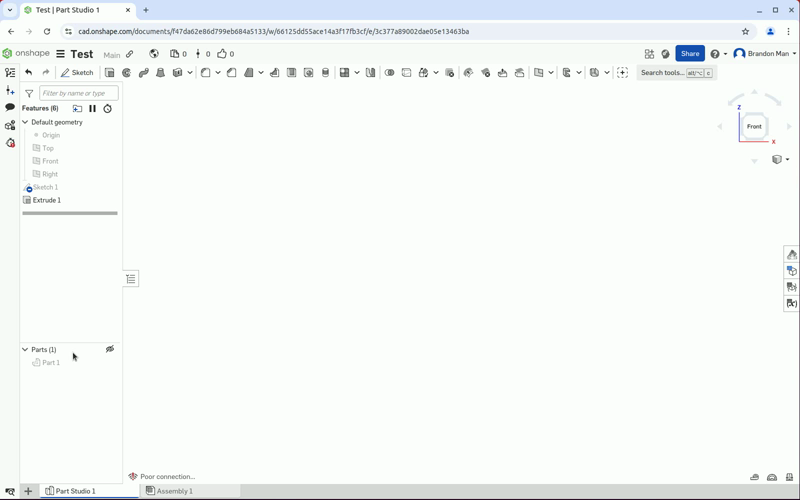
key_down(shift)
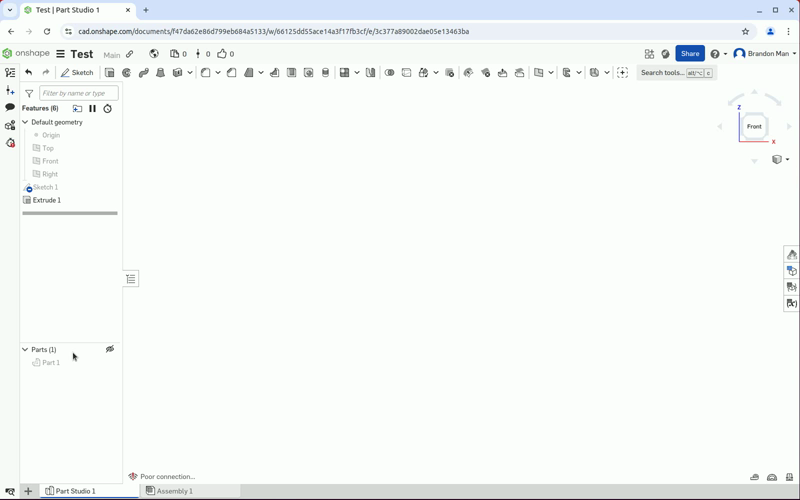
key(left)
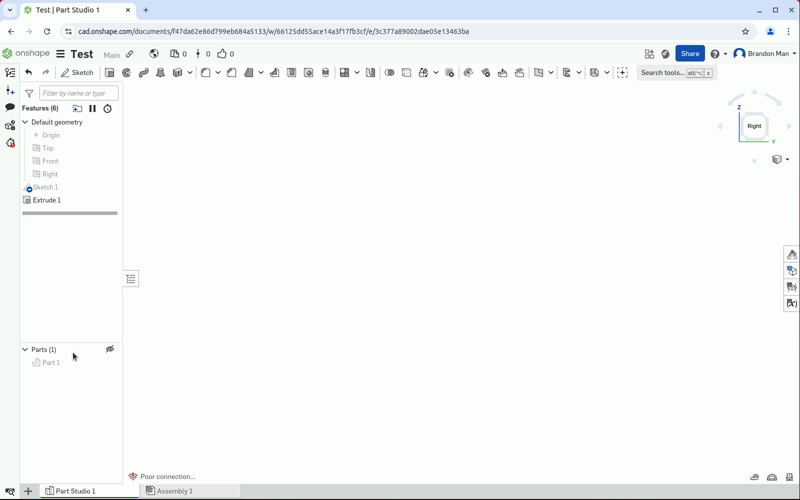
key_up(shift)
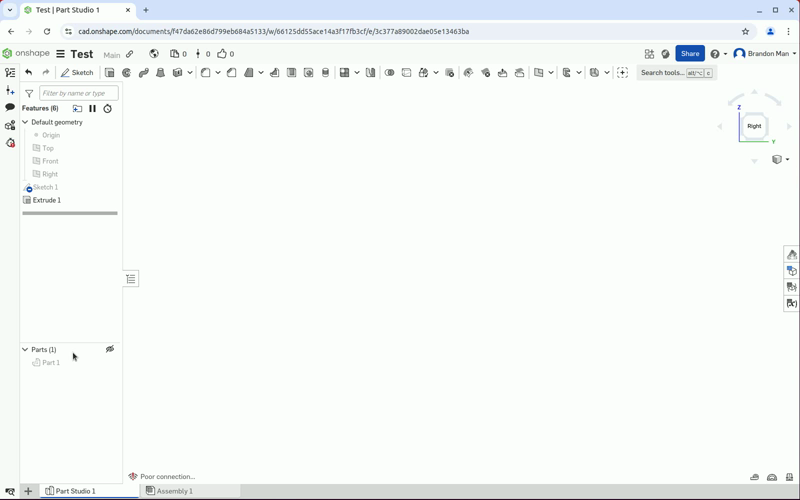
mouse_move(73, 352)
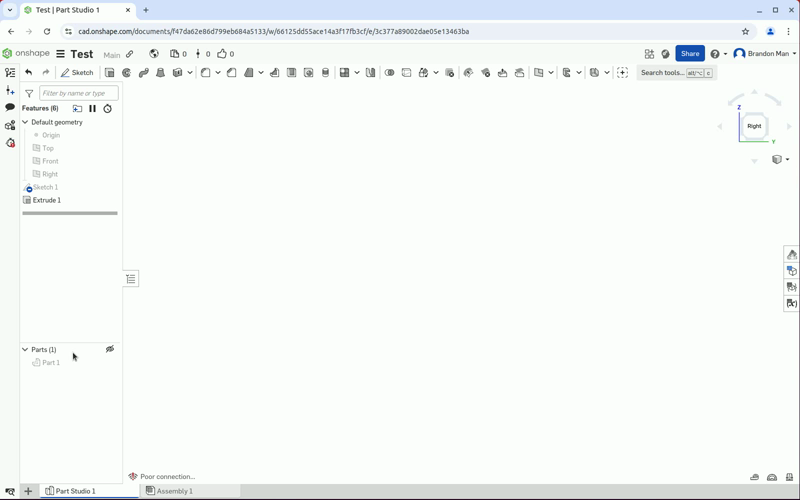
key(shift+y)
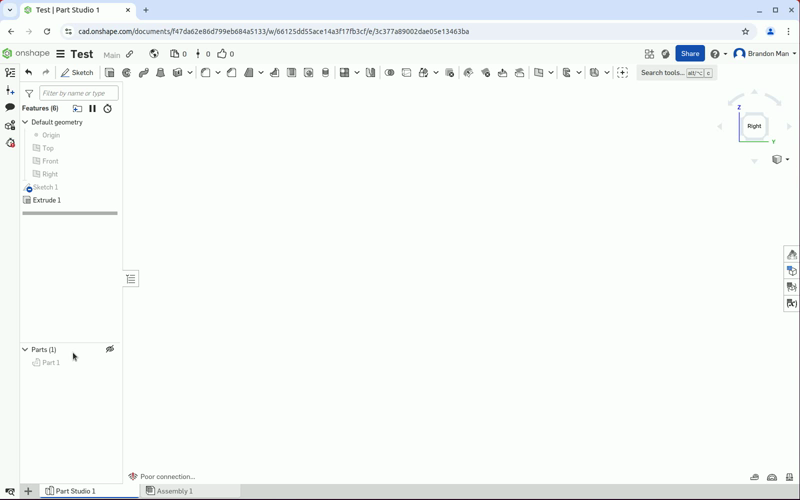
key(shift+s)
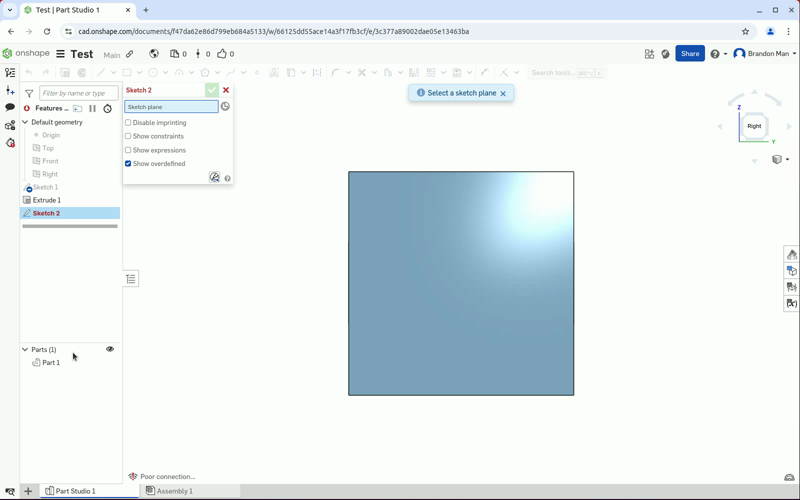
mouse_move(73, 176)
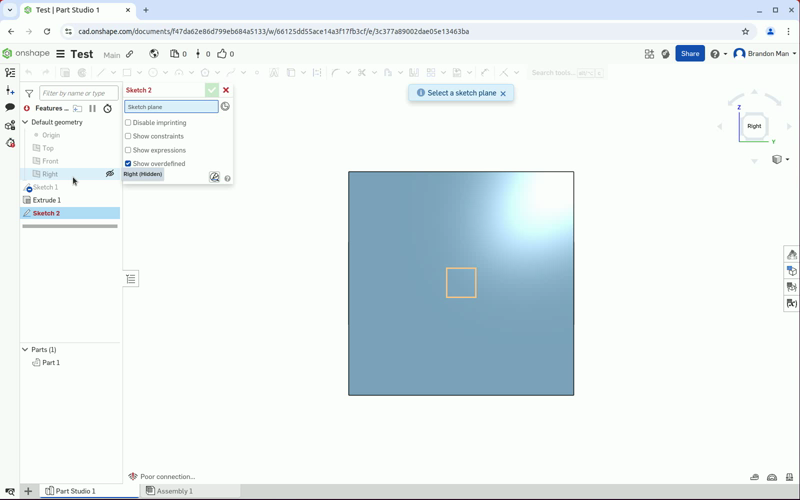
click(73, 176)
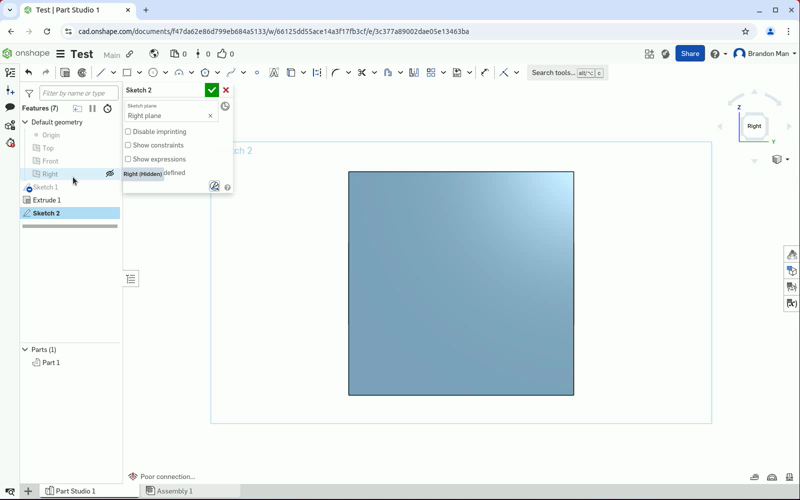
mouse_move(73, 352)
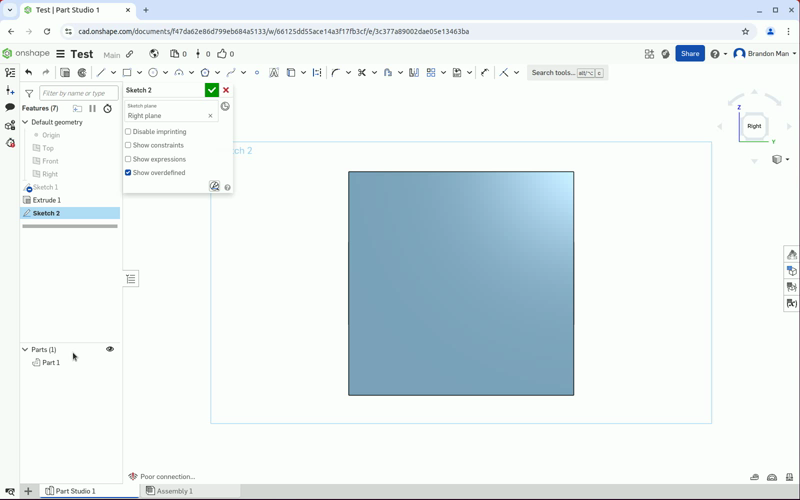
key(y)
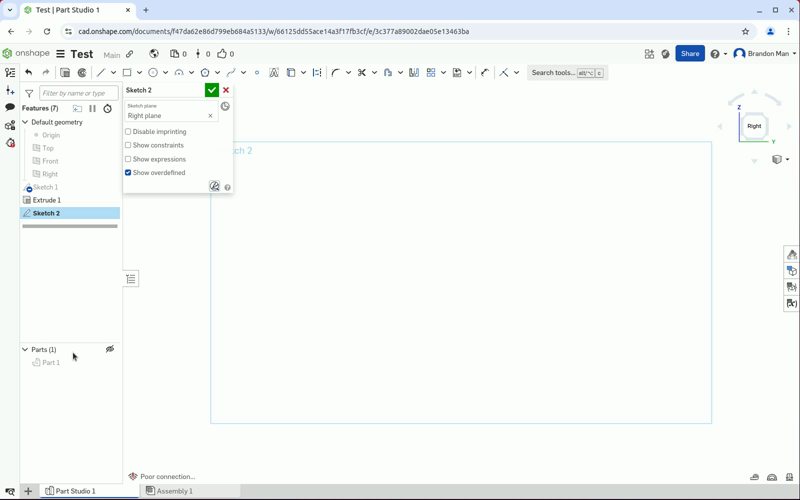
key(c)
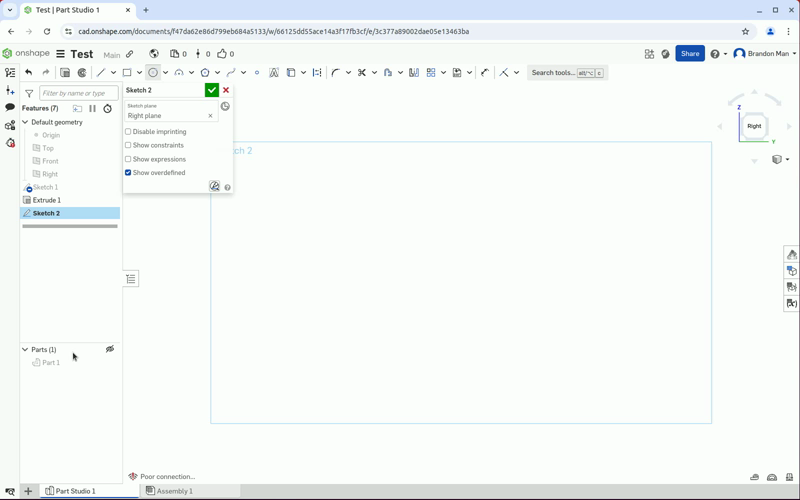
key_down(shift)
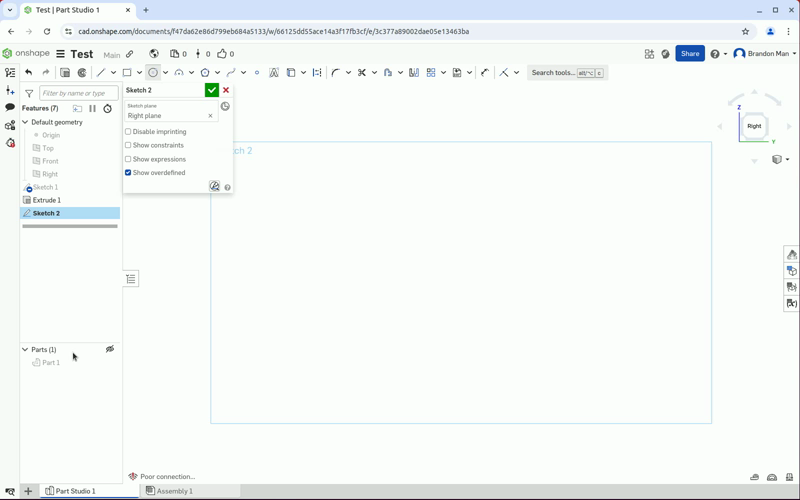
mouse_move(460, 282)
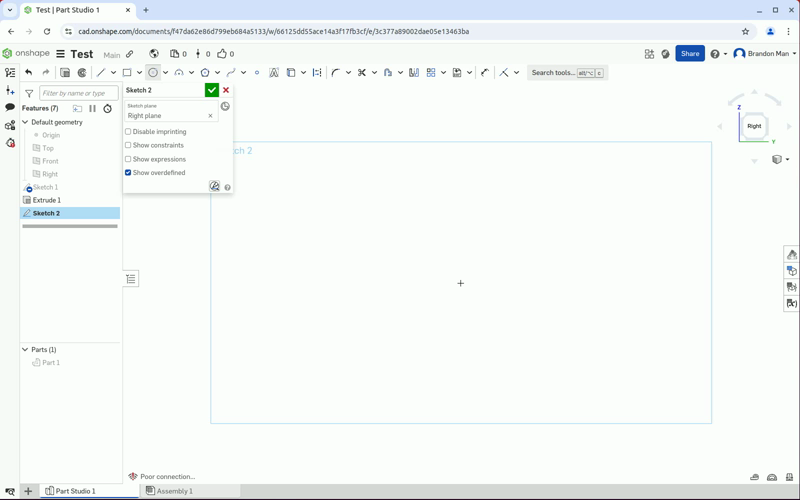
click(460, 282)
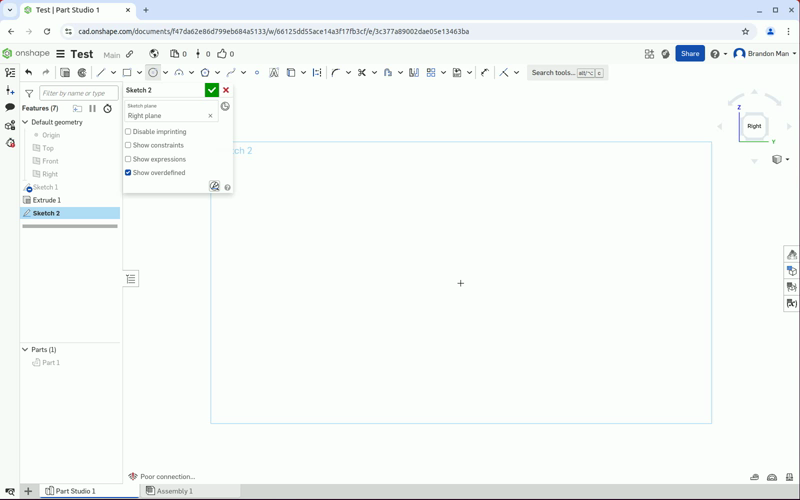
key_up(shift)
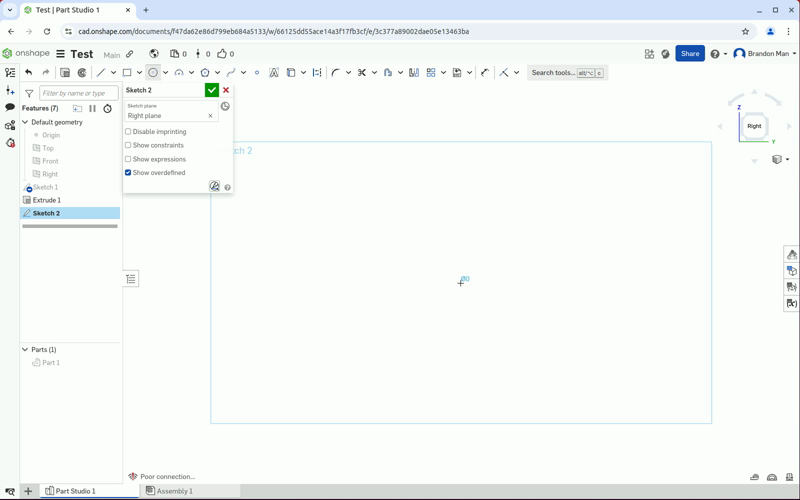
mouse_move(503, 282)
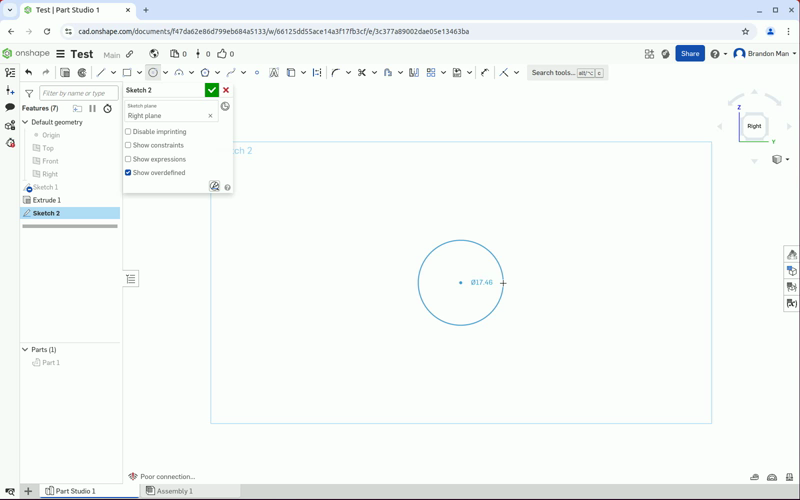
click(503, 282)
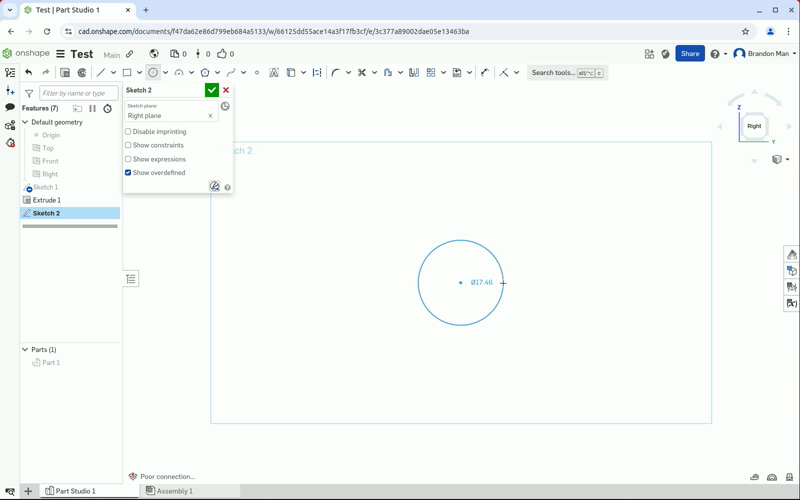
key(esc)
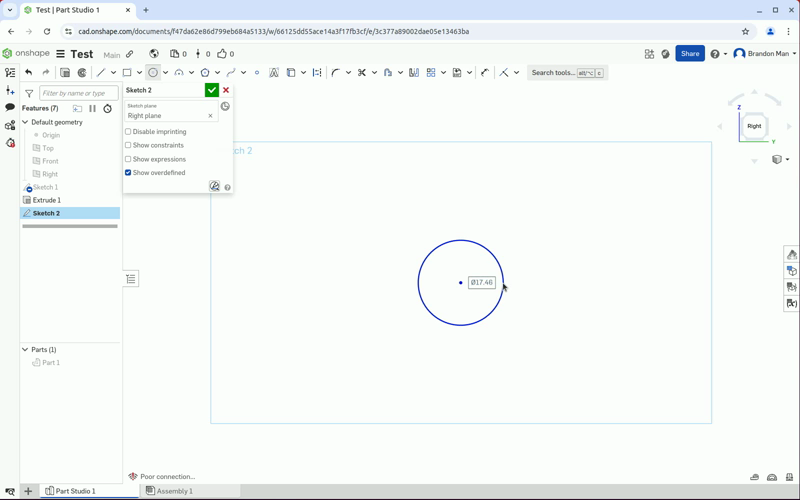
mouse_move(437, 307)
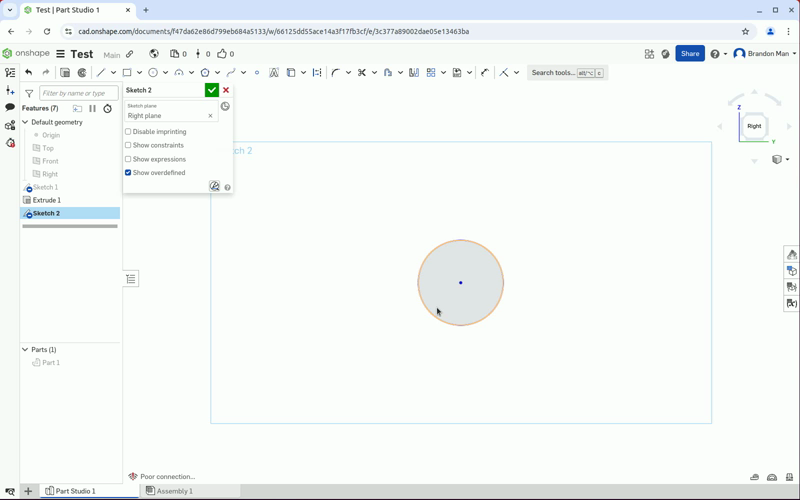
click(437, 307)
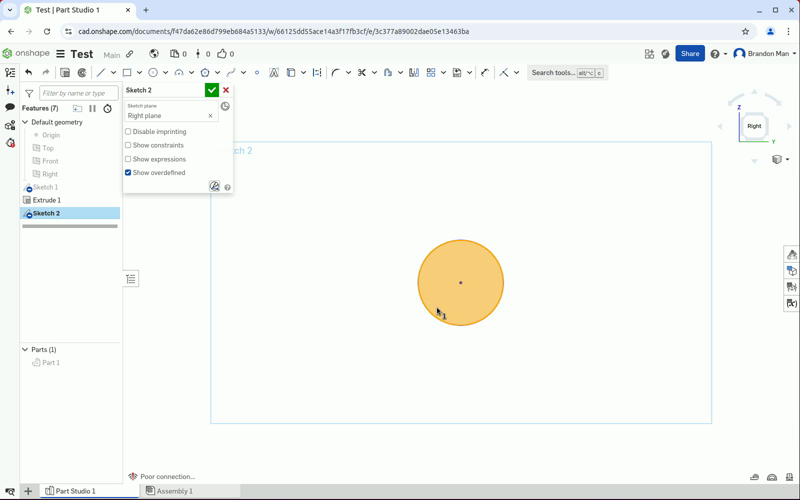
mouse_move(73, 352)
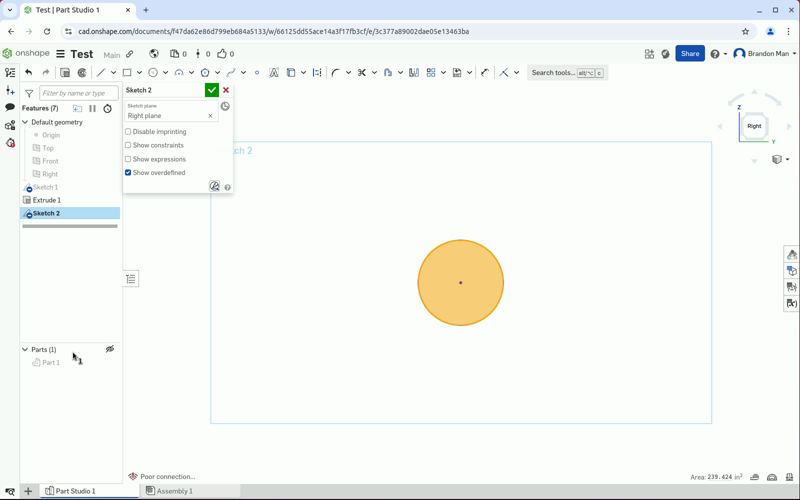
key(shift+y)
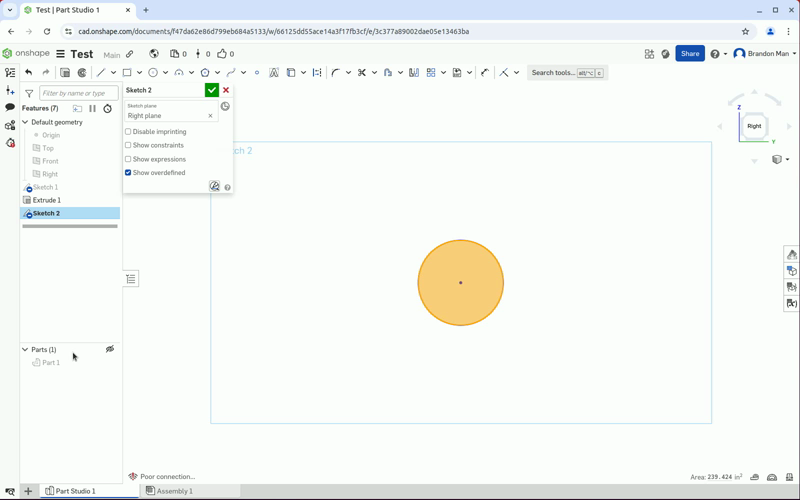
key(shift+e)
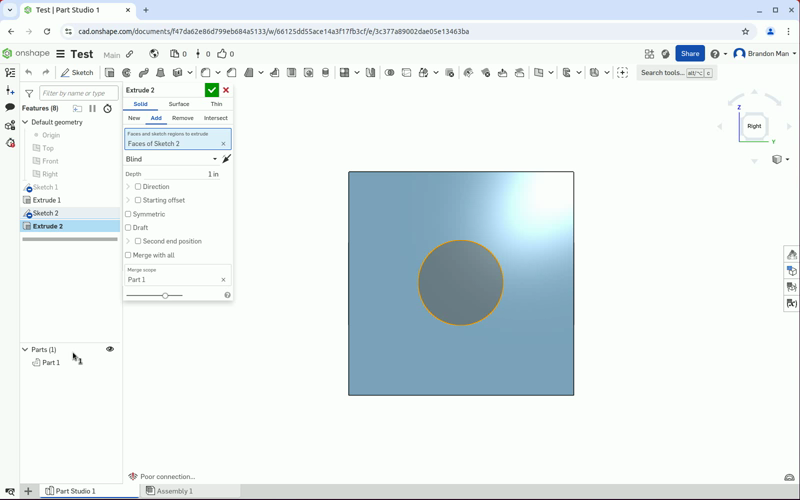
mouse_move(143, 106)
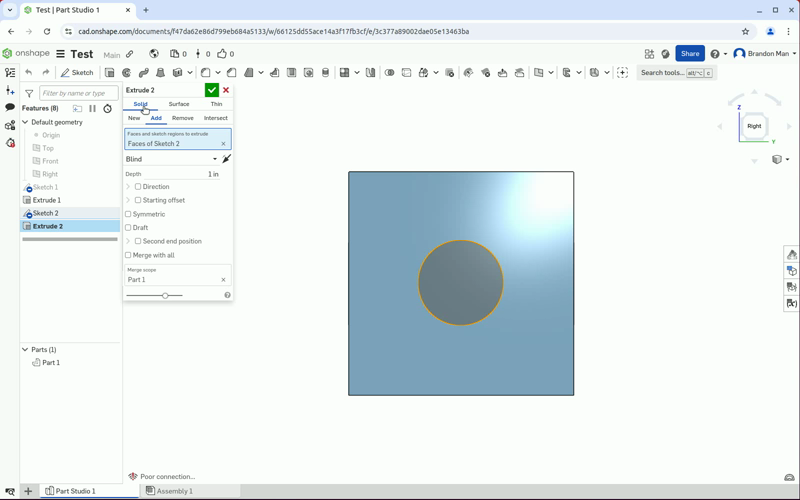
click(143, 106)
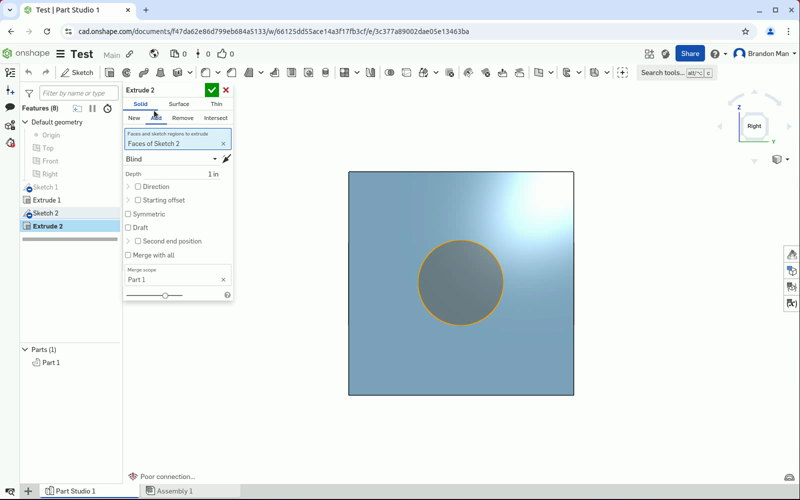
mouse_move(186, 120)
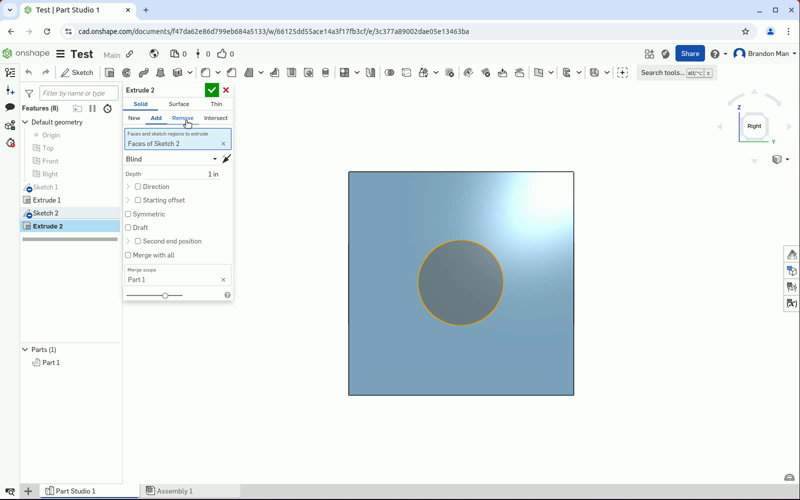
click(186, 120)
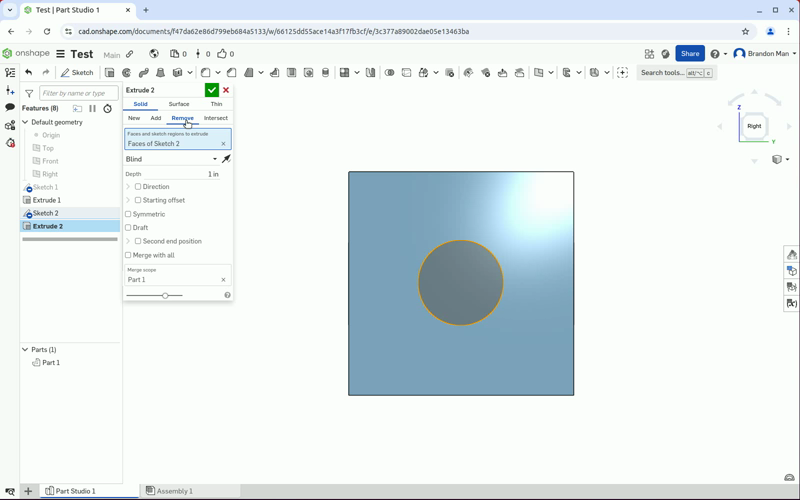
key(tab, 4)
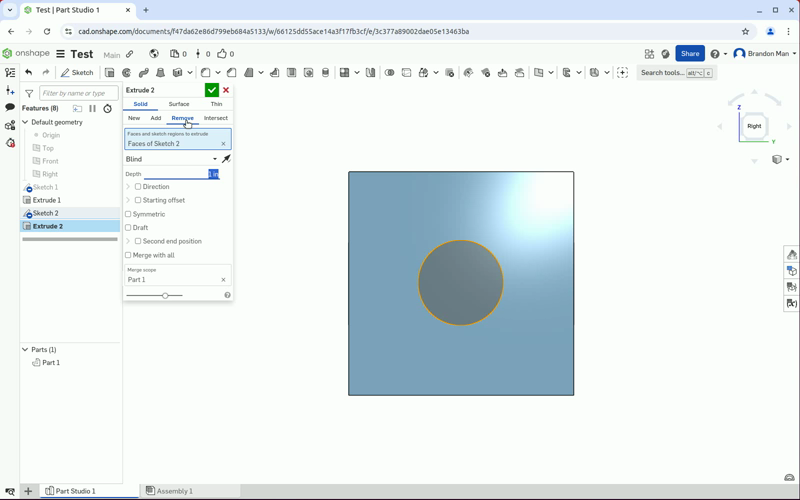
text(-61.14)
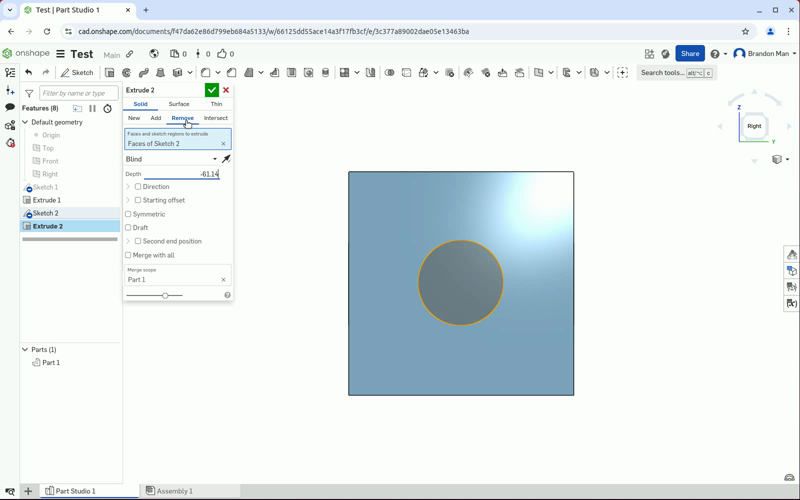
key(tab, 3)
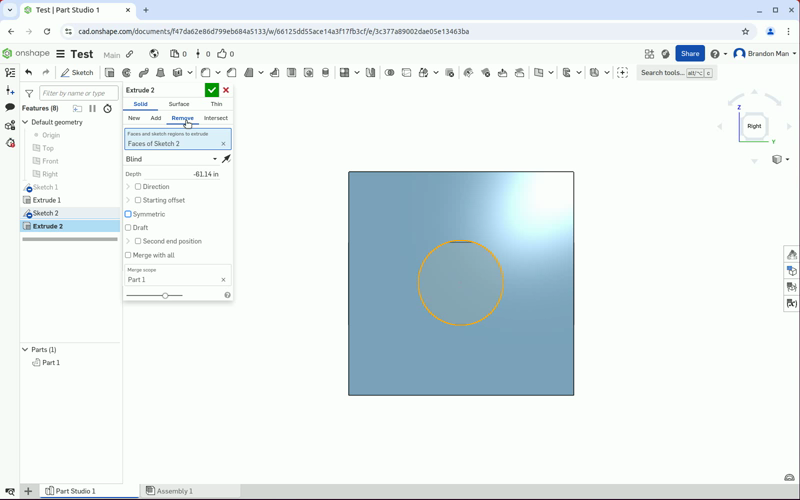
key(space)
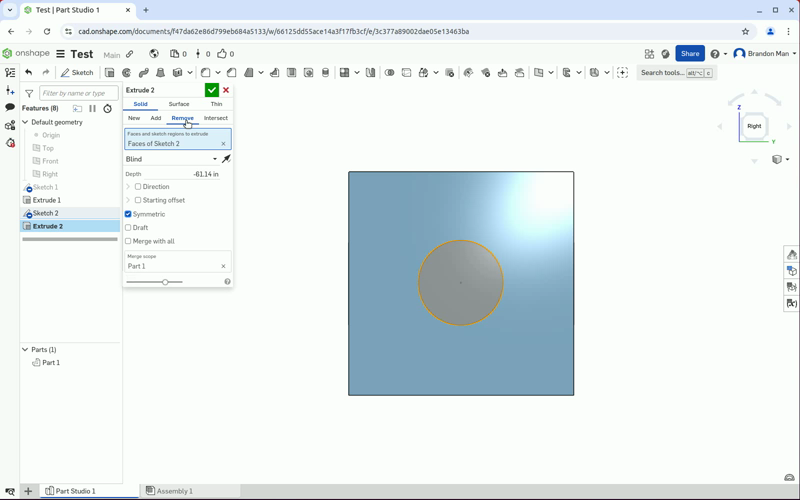
key(tab, 2)
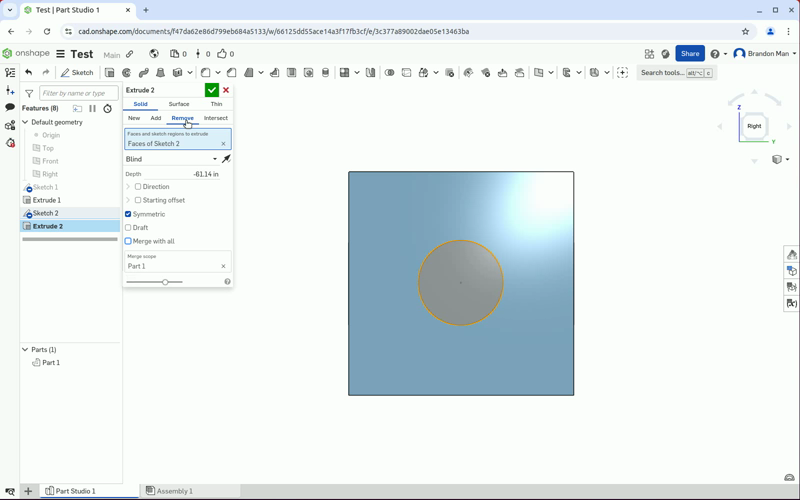
key(space)
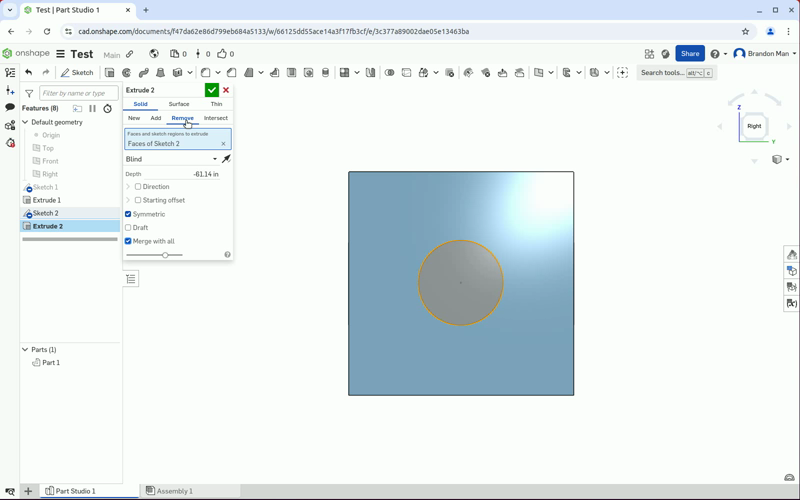
key(enter)
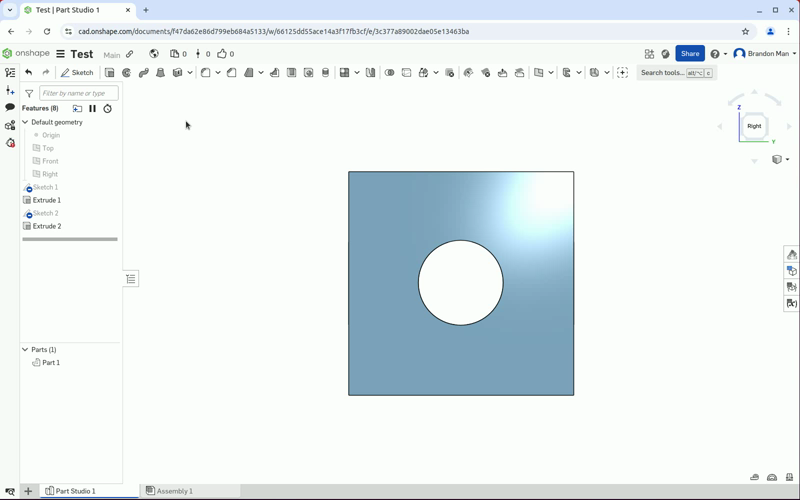
key(shift+h)
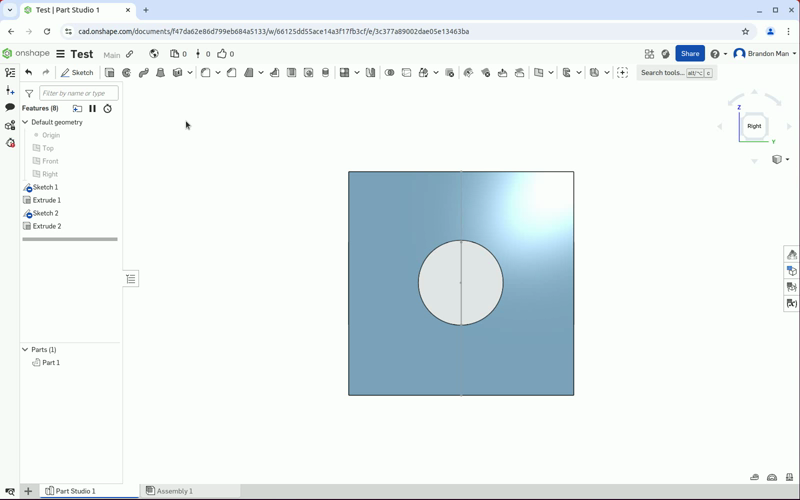
key(shift+h)
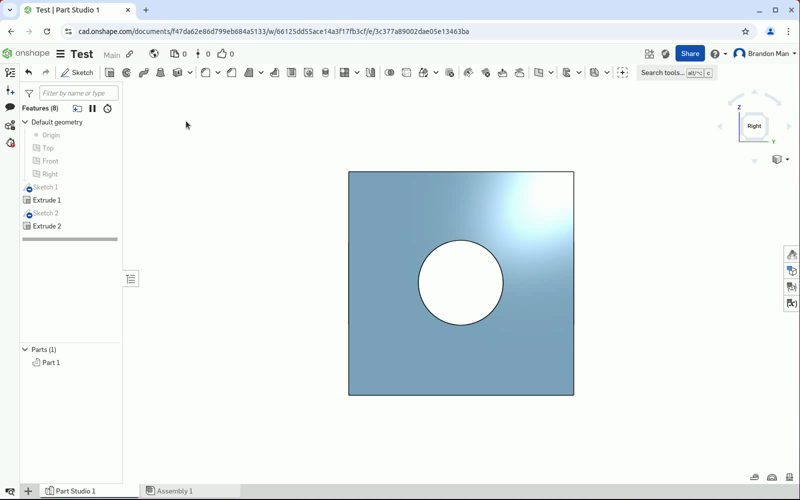
mouse_move(73, 189)
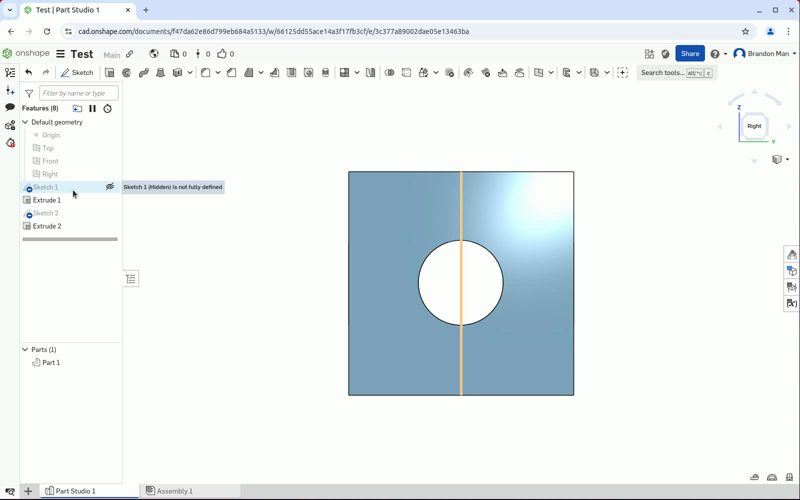
click(73, 189)
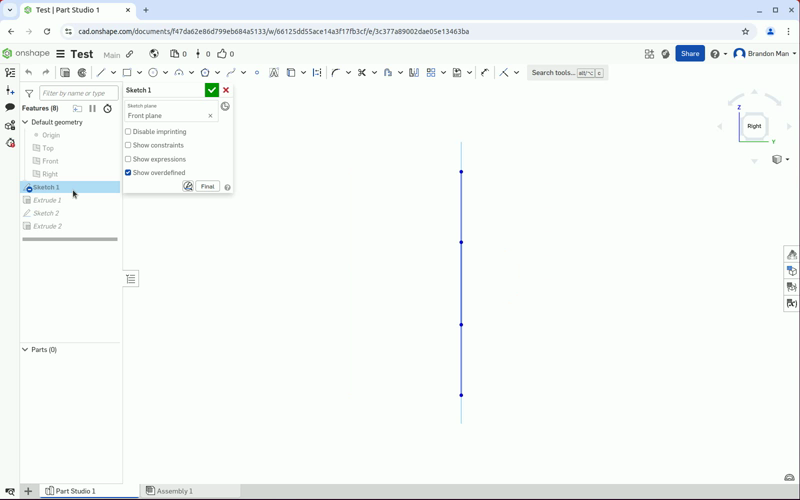
mouse_move(229, 92)
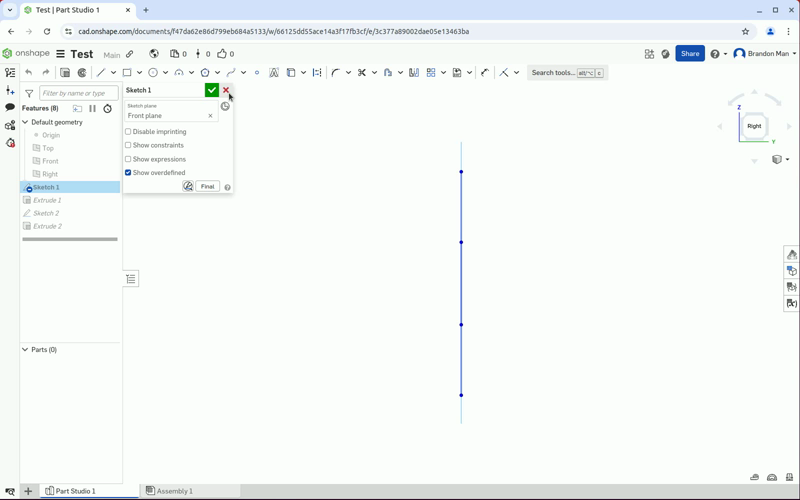
click(229, 92)
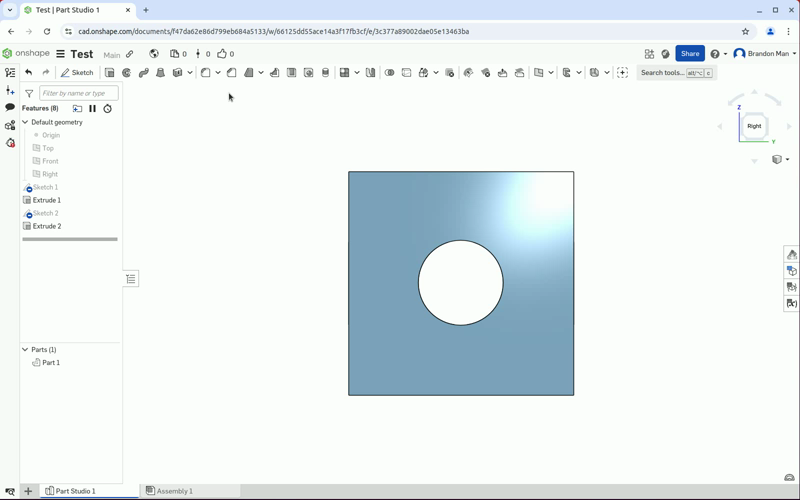
mouse_move(73, 352)
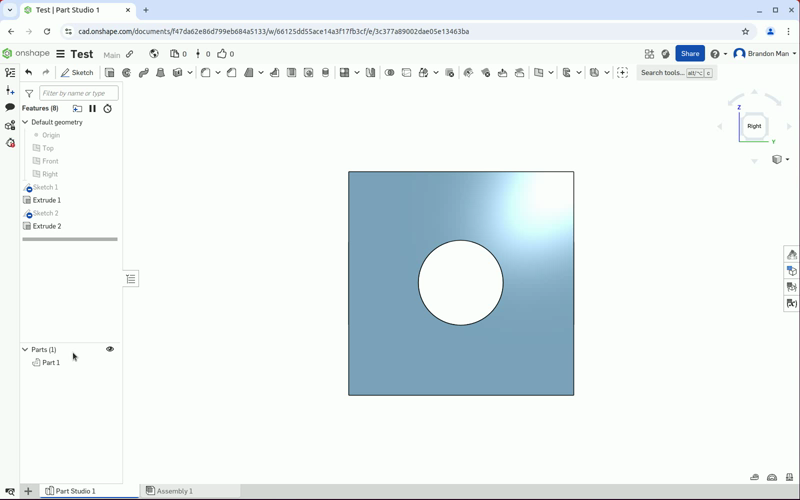
key(y)
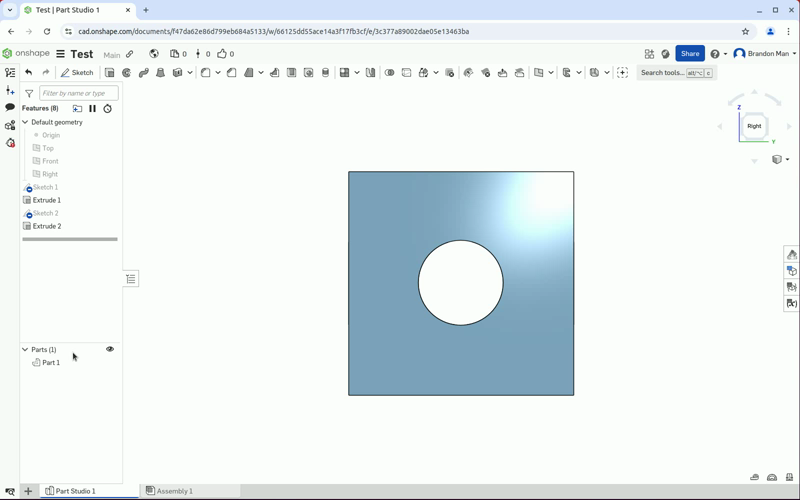
key(shift+p)
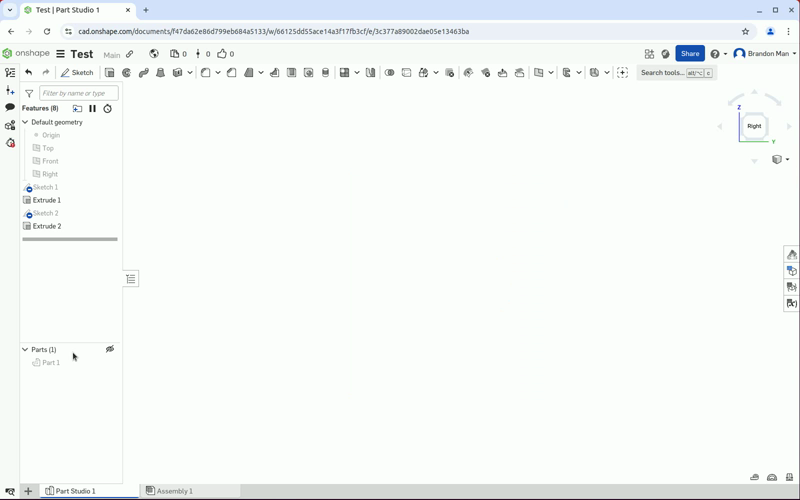
key(space)
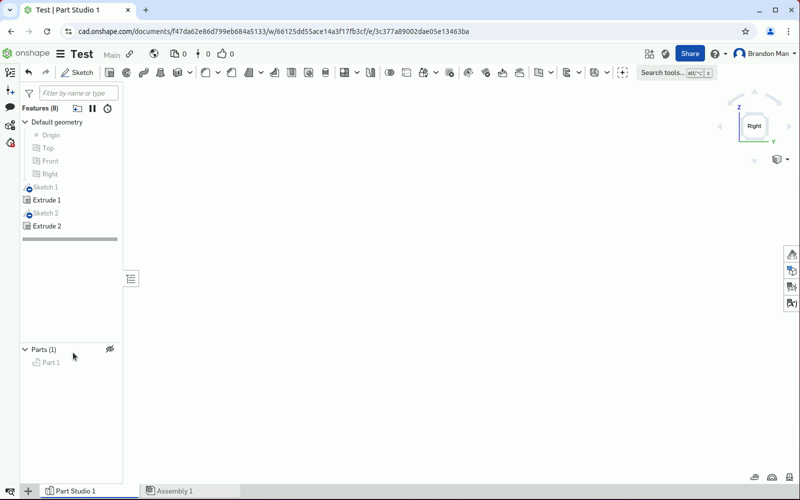
key_down(shift)
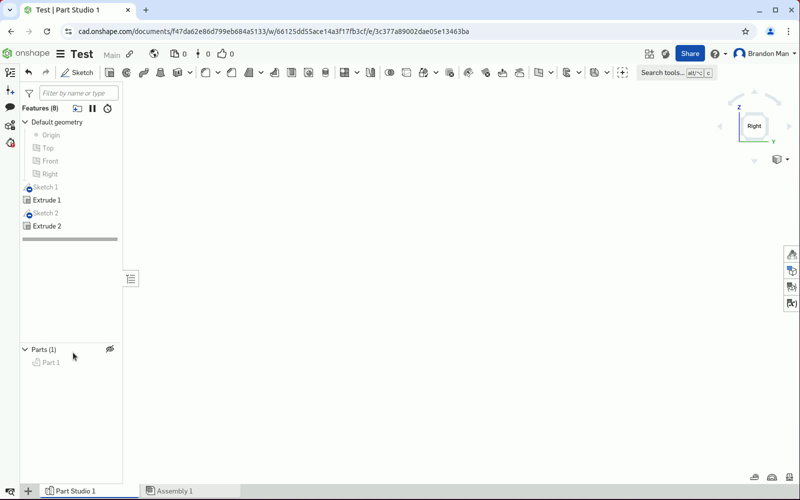
key(right)
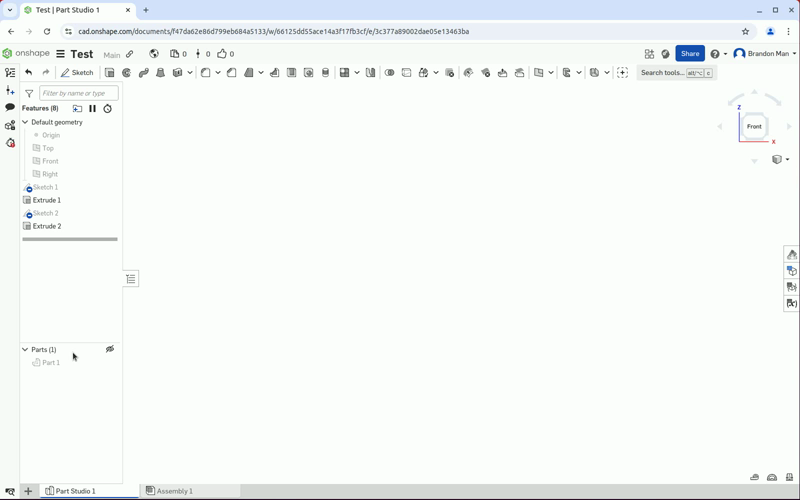
key_up(shift)
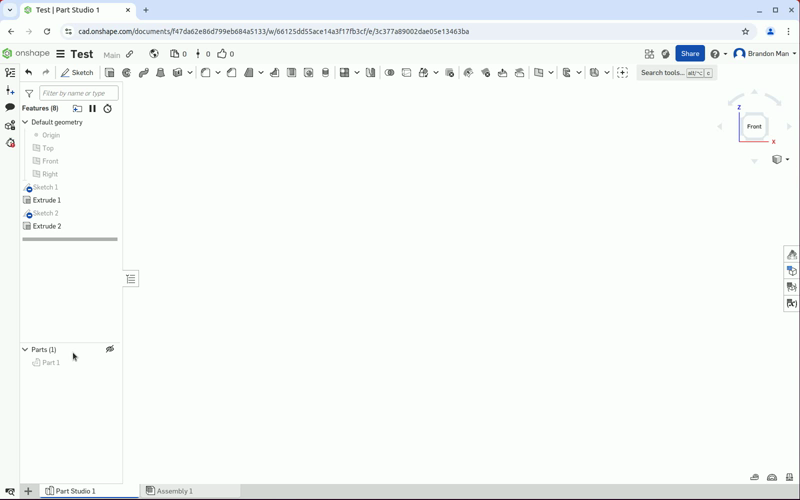
key(space)
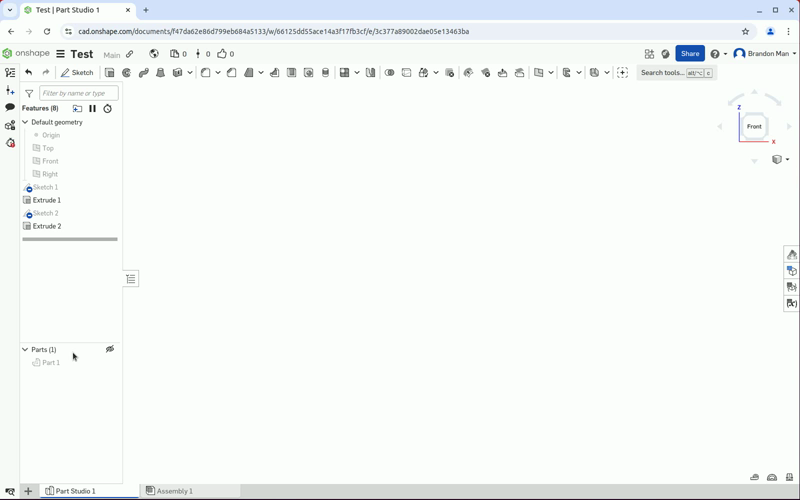
key_down(shift)
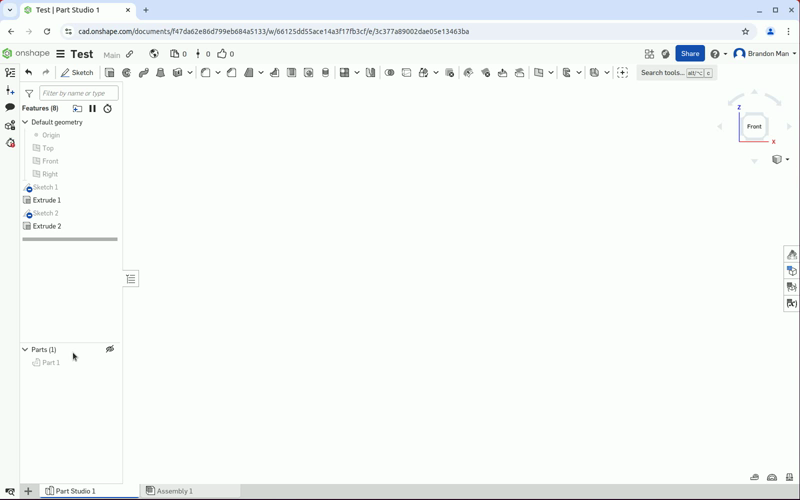
key(down)
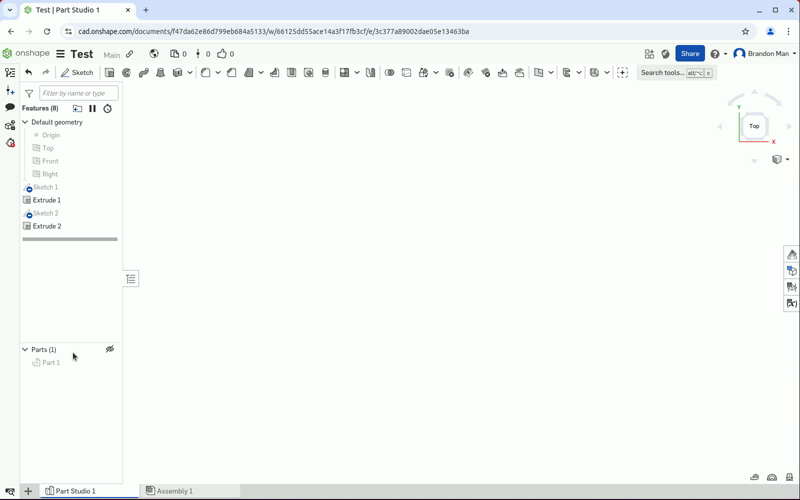
key_up(shift)
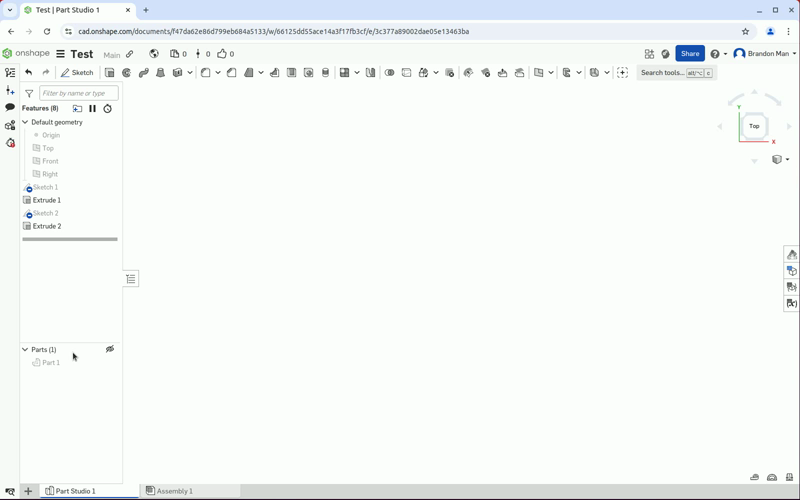
mouse_move(73, 352)
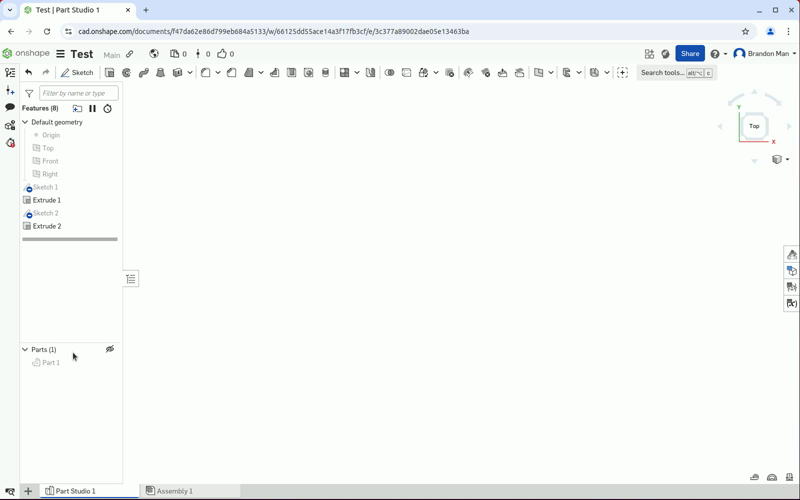
key(shift+y)
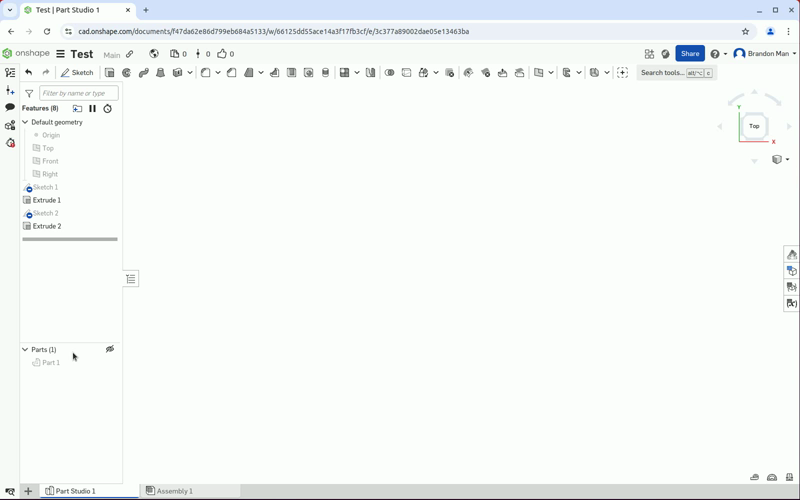
key(shift+s)
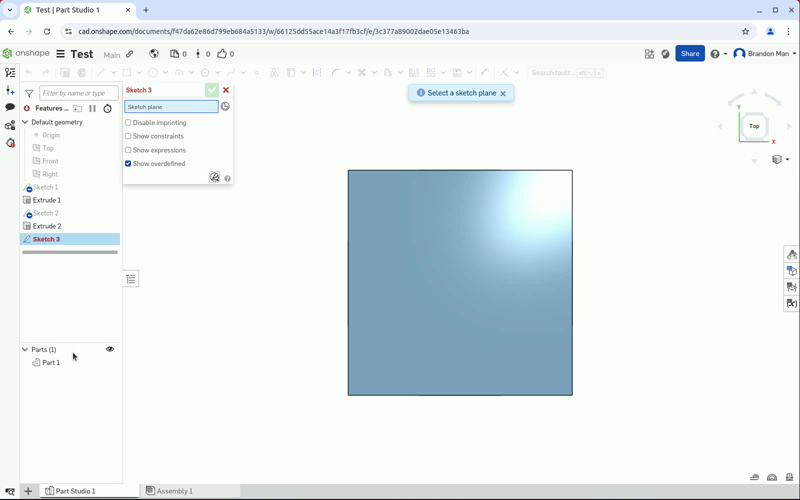
mouse_move(73, 150)
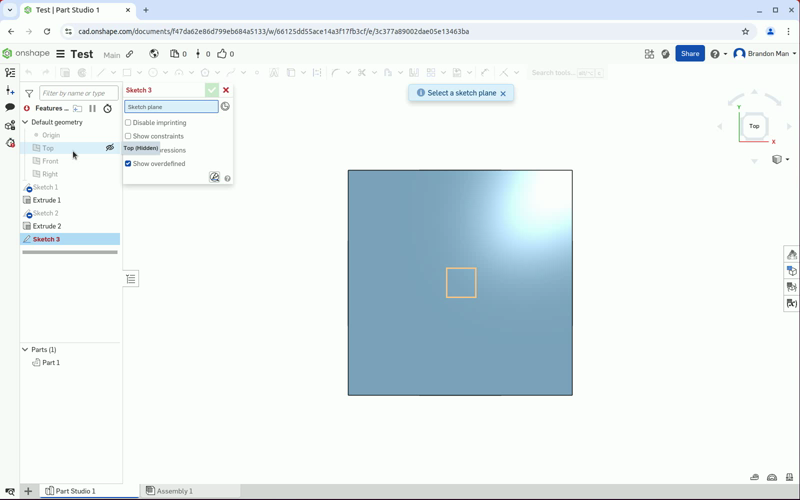
click(73, 150)
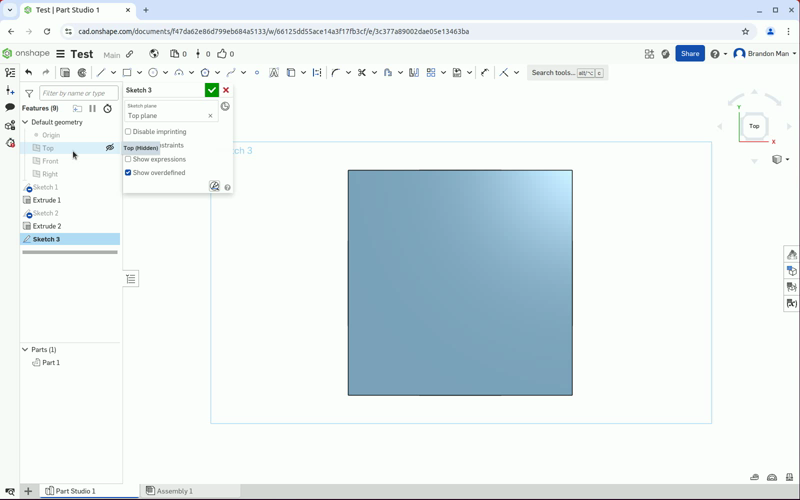
mouse_move(73, 352)
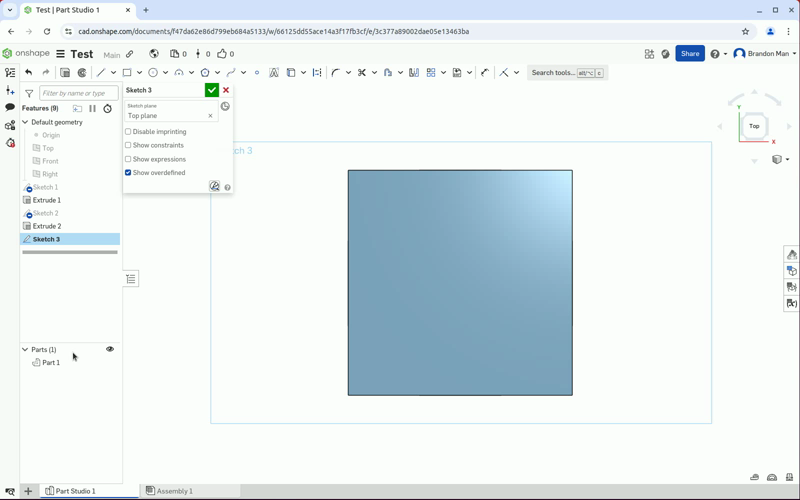
key(y)
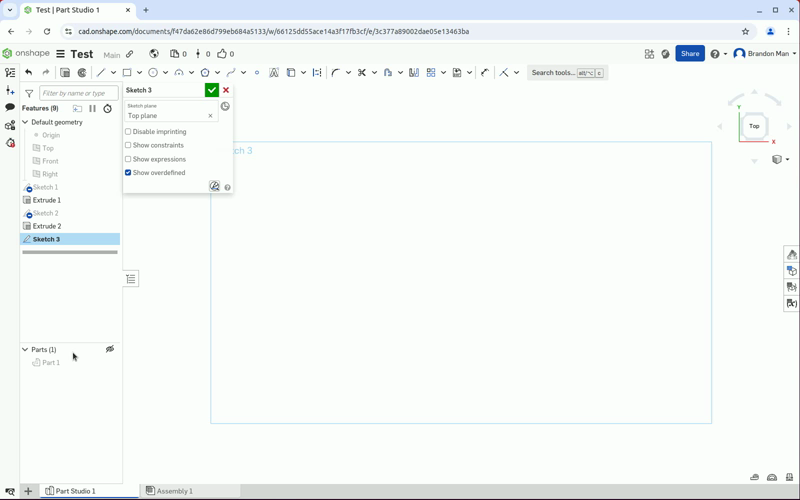
key(l)
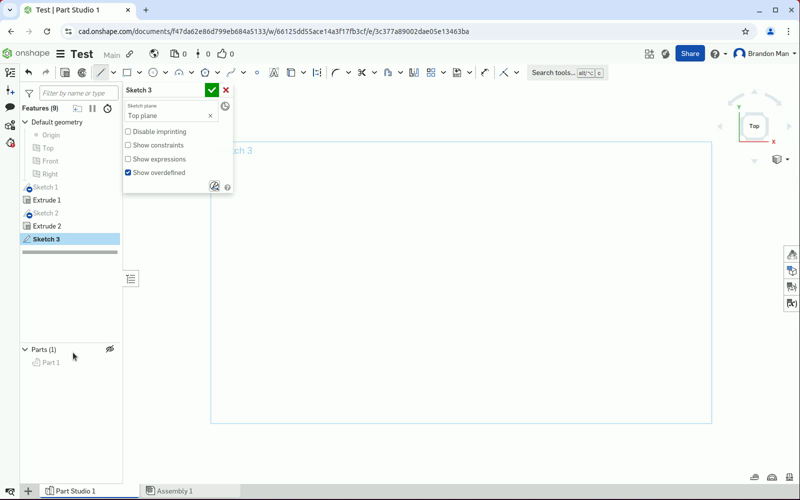
key_down(shift)
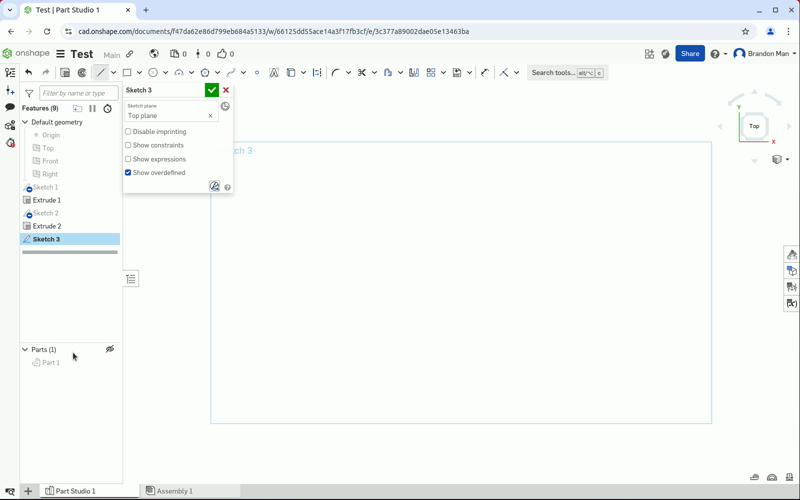
mouse_move(433, 292)
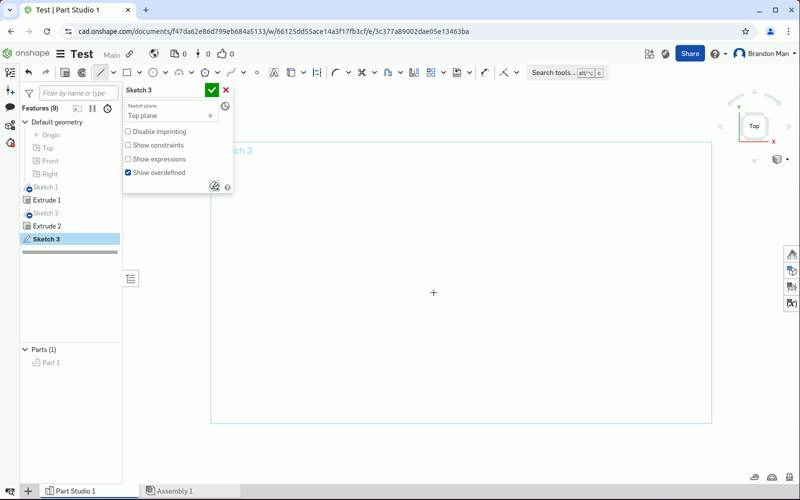
click(433, 292)
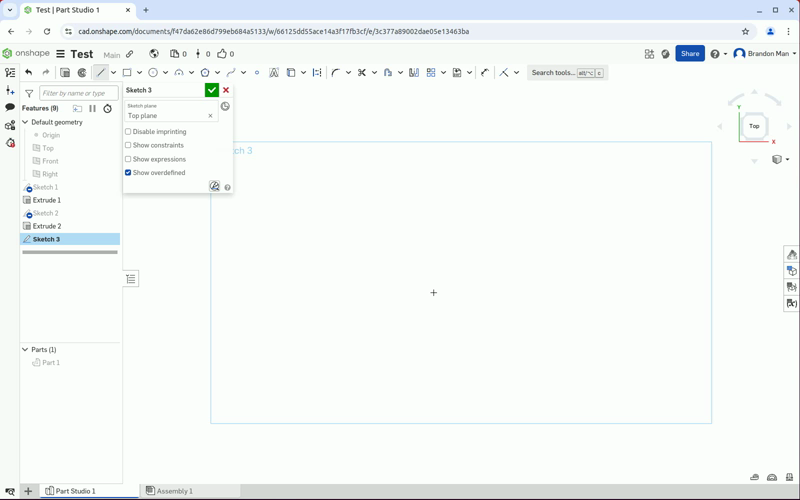
key_up(shift)
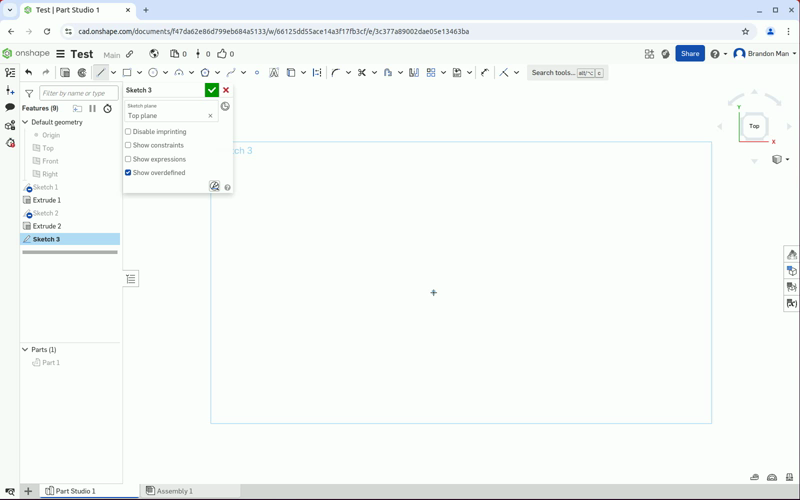
key_down(shift)
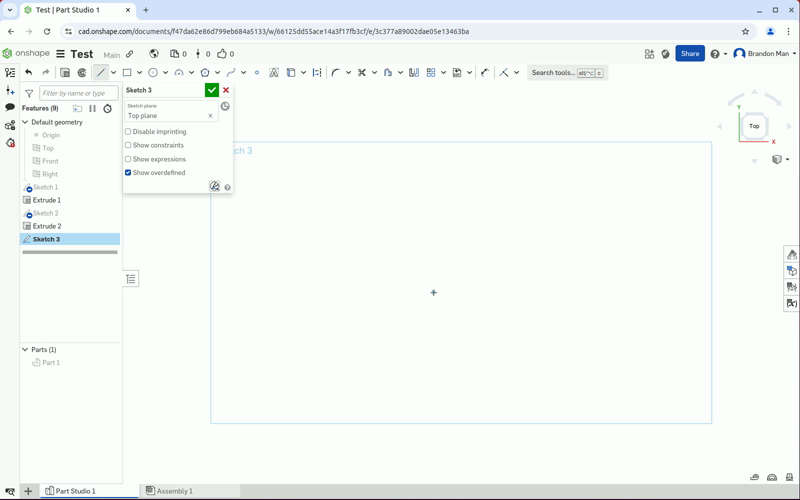
mouse_move(463, 292)
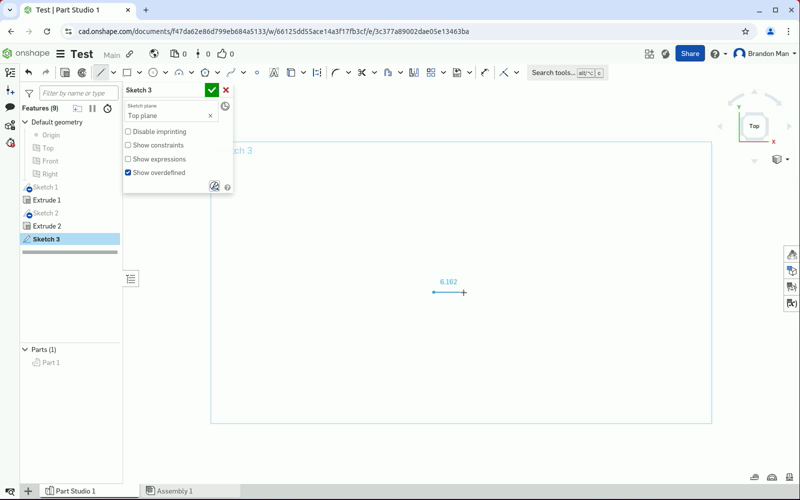
mouse_move(461, 312)
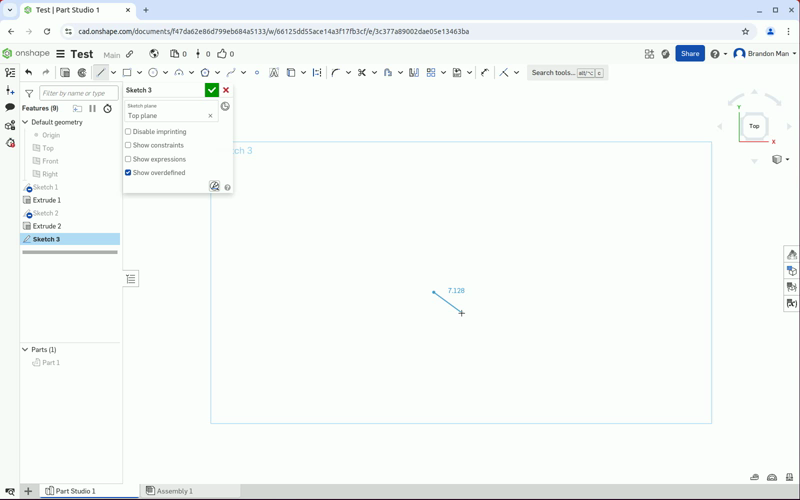
click(461, 312)
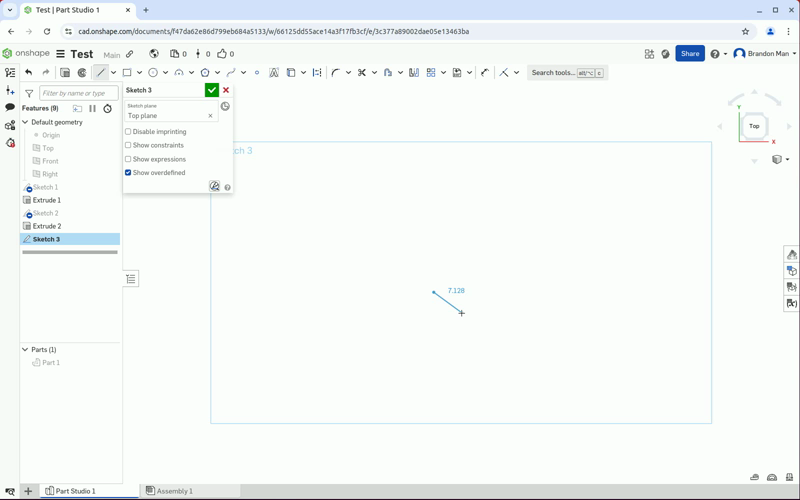
key_up(shift)
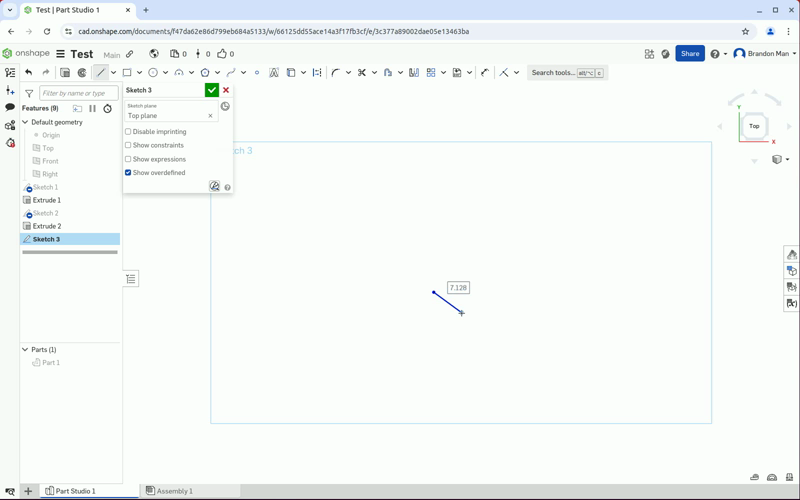
key_down(shift)
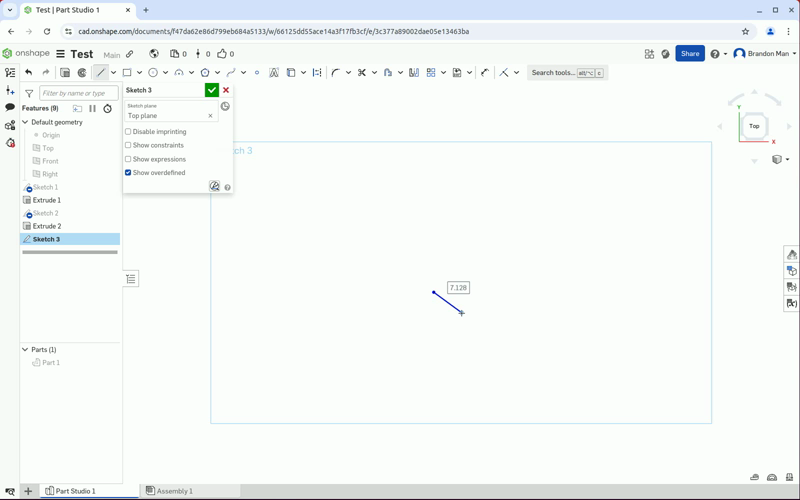
mouse_move(492, 312)
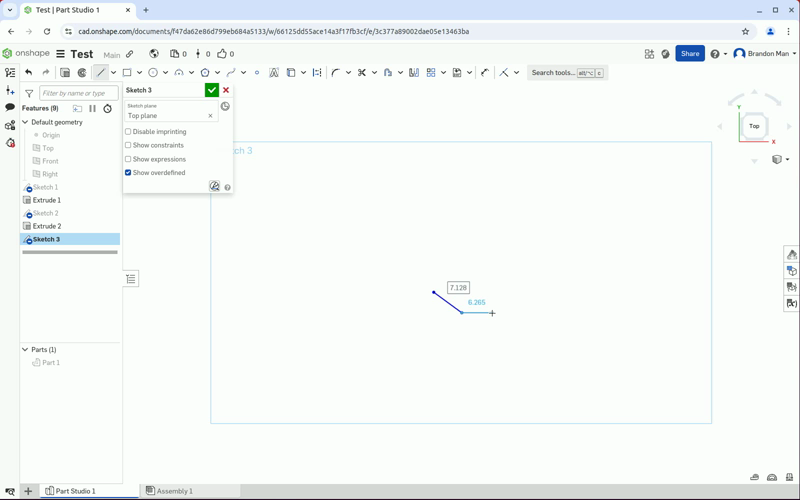
mouse_move(489, 292)
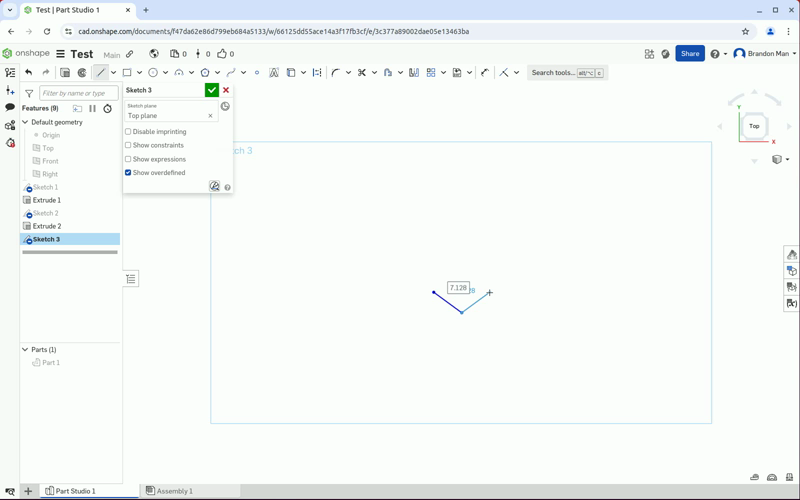
click(489, 292)
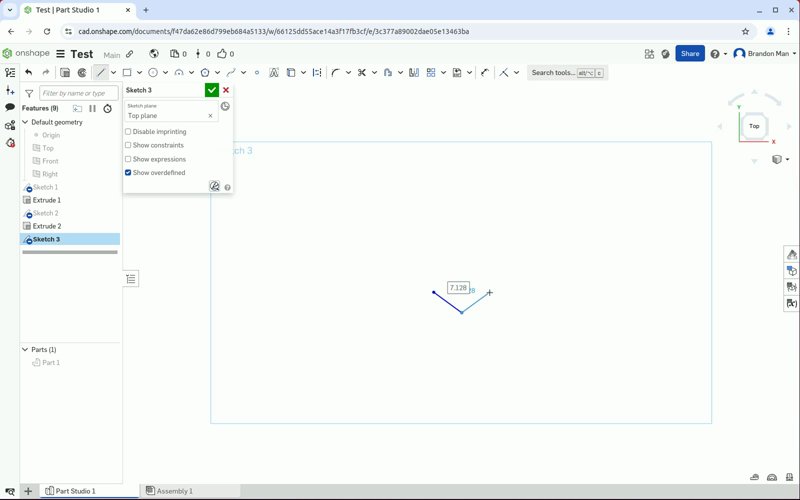
key_up(shift)
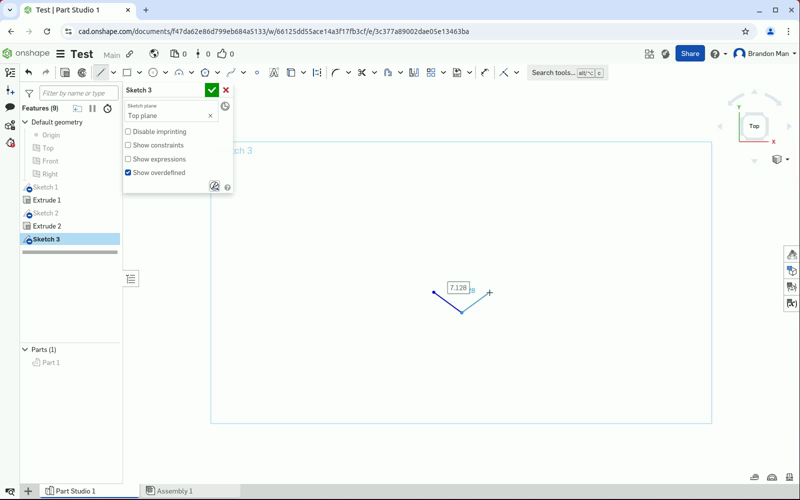
key_down(shift)
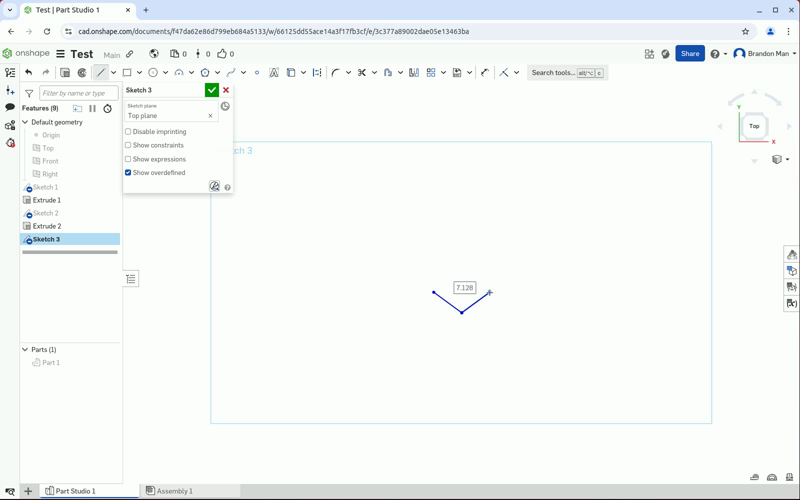
mouse_move(519, 292)
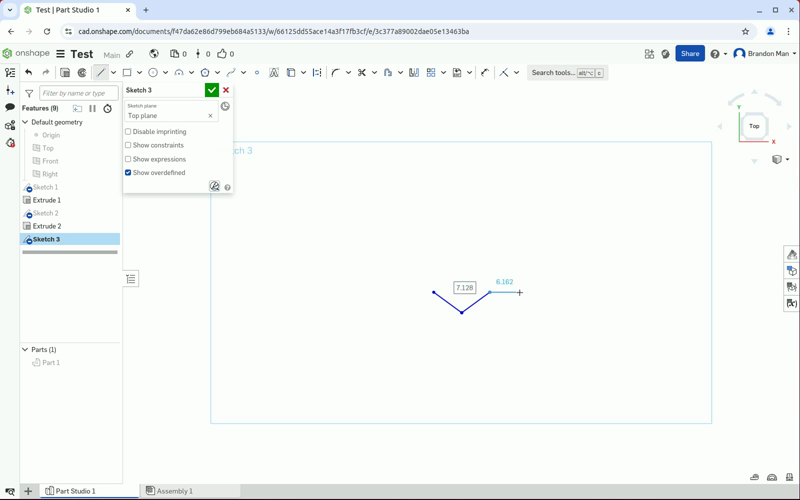
mouse_move(478, 259)
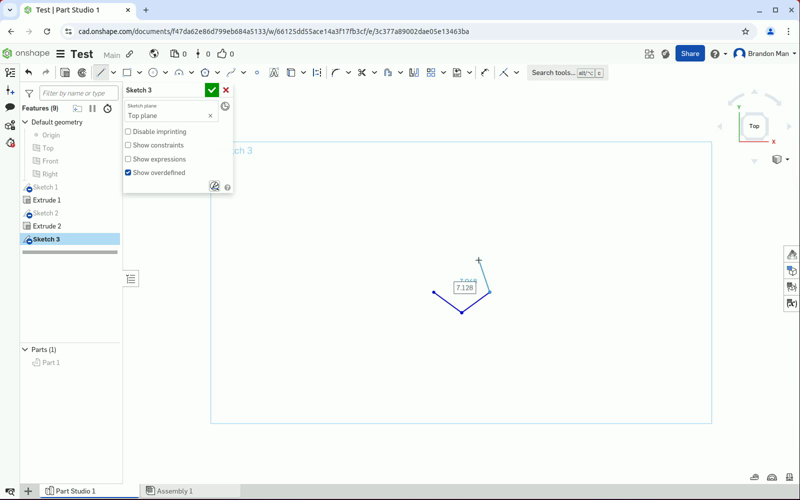
click(478, 259)
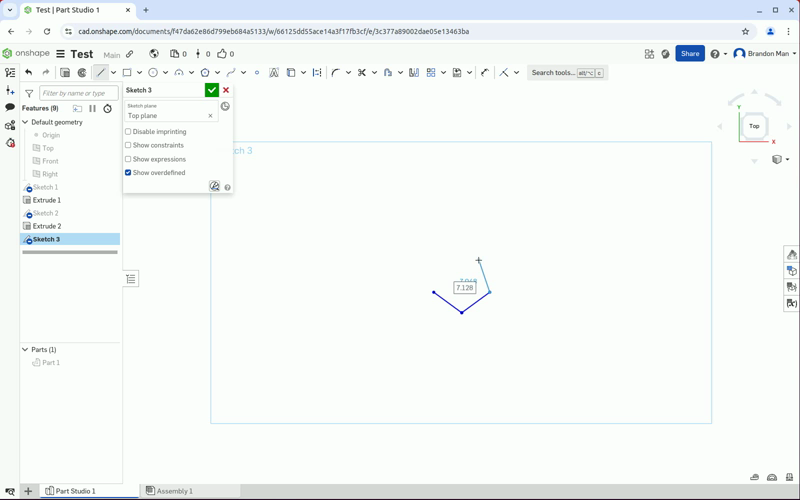
key_up(shift)
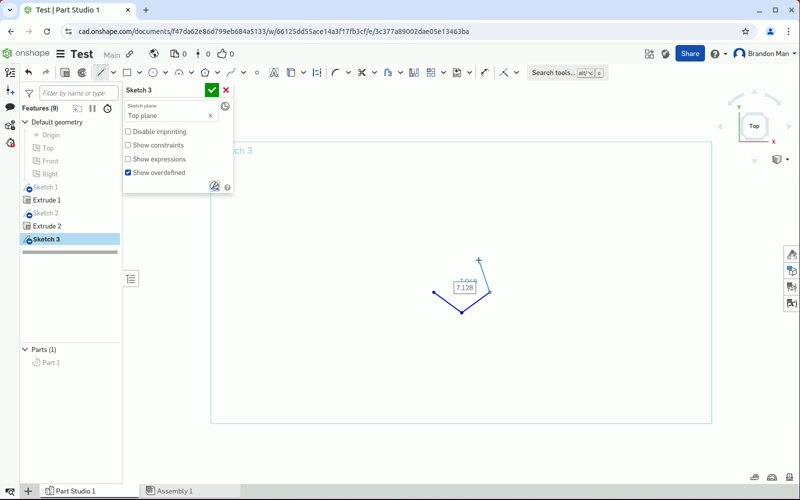
key_down(shift)
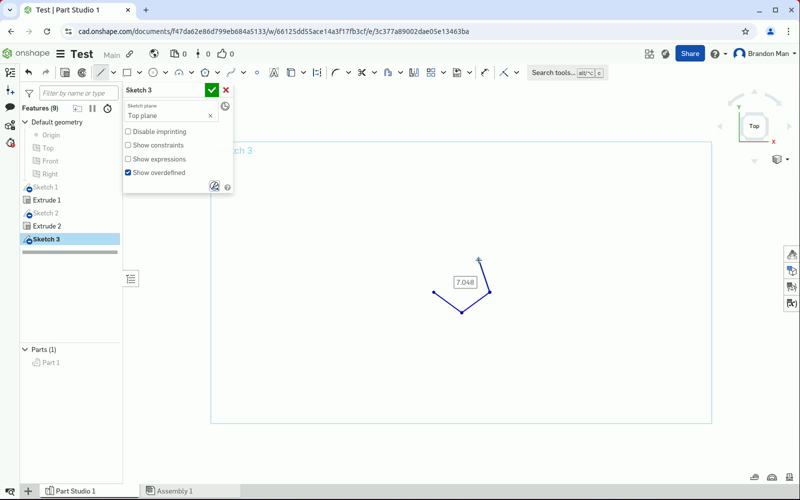
mouse_move(508, 259)
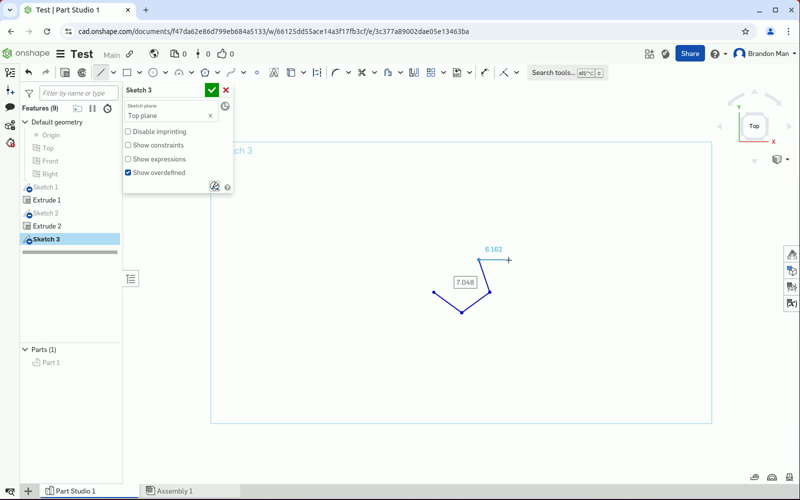
mouse_move(444, 259)
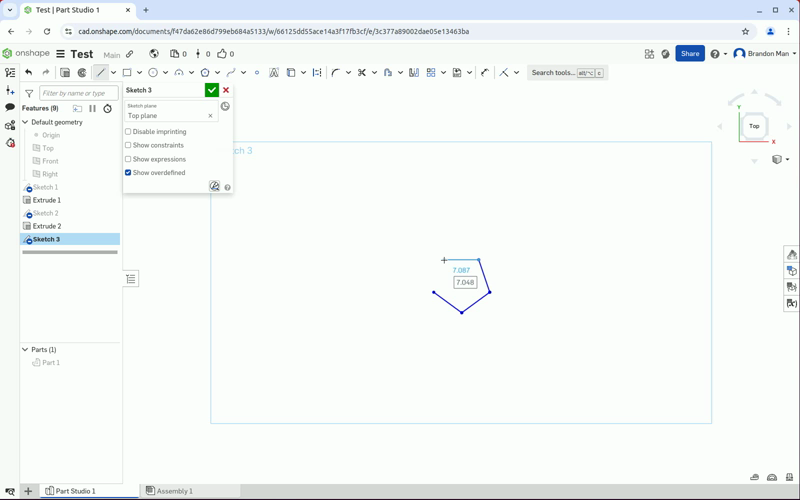
click(444, 259)
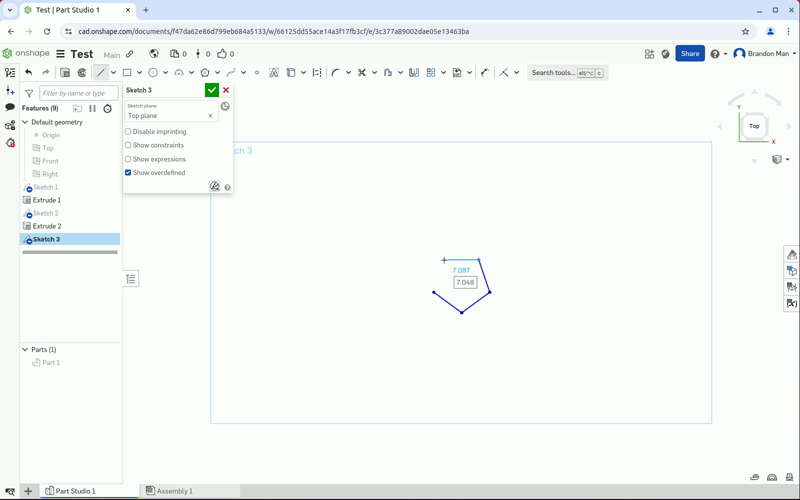
key_up(shift)
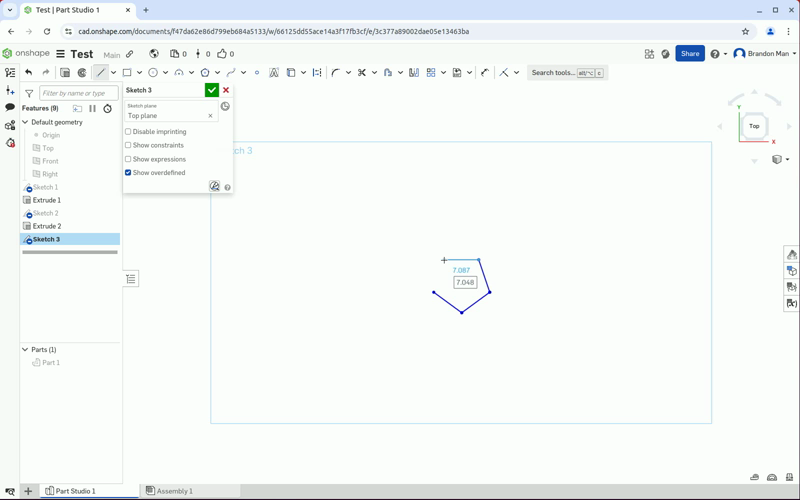
mouse_move(474, 259)
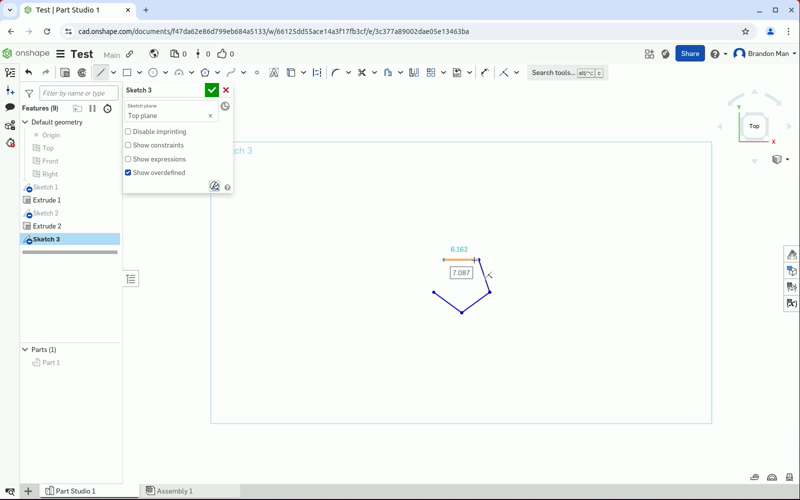
key_down(shift)
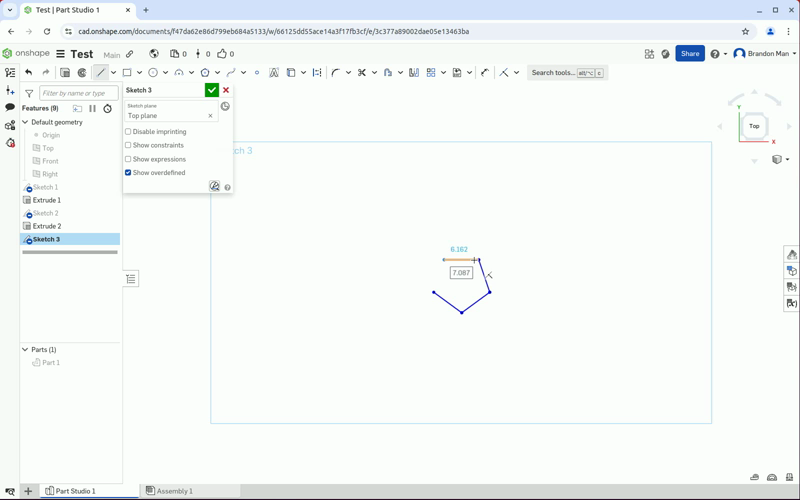
mouse_move(433, 292)
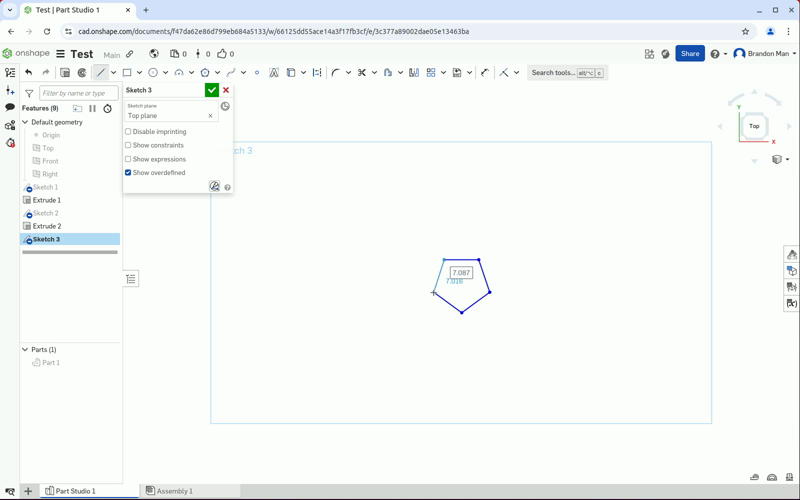
key_up(shift)
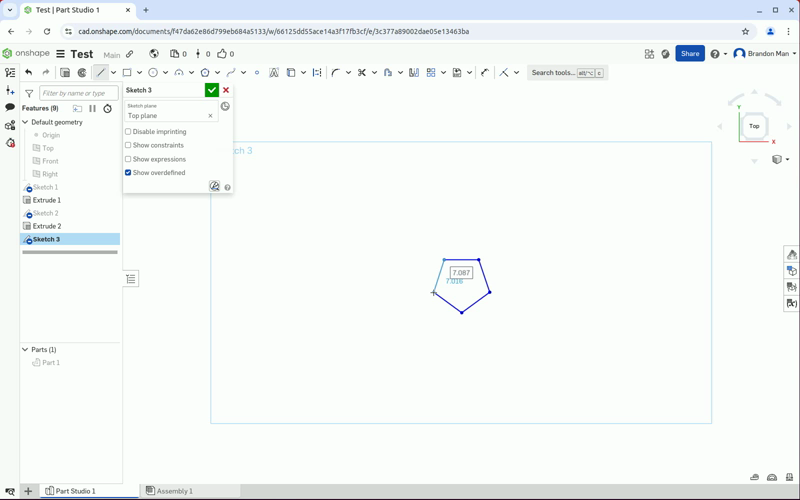
click(433, 292)
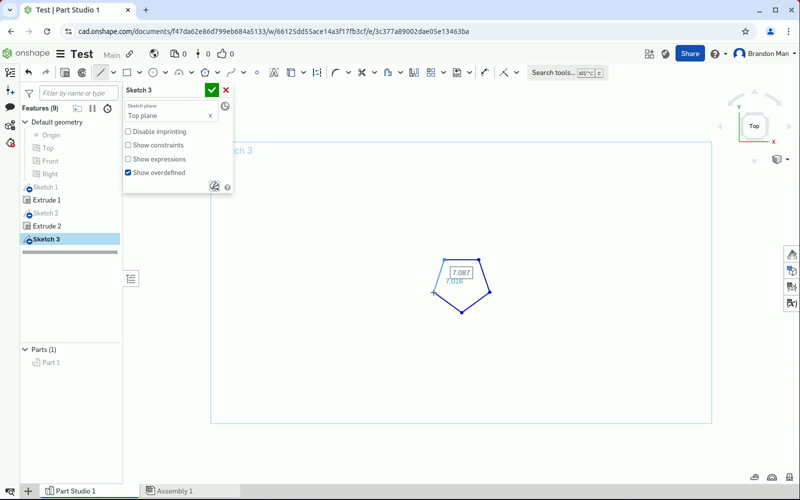
key(esc)
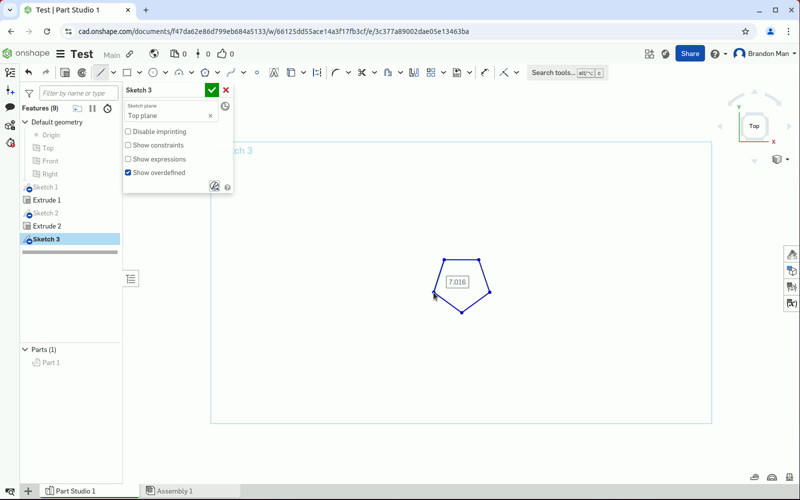
mouse_move(478, 294)
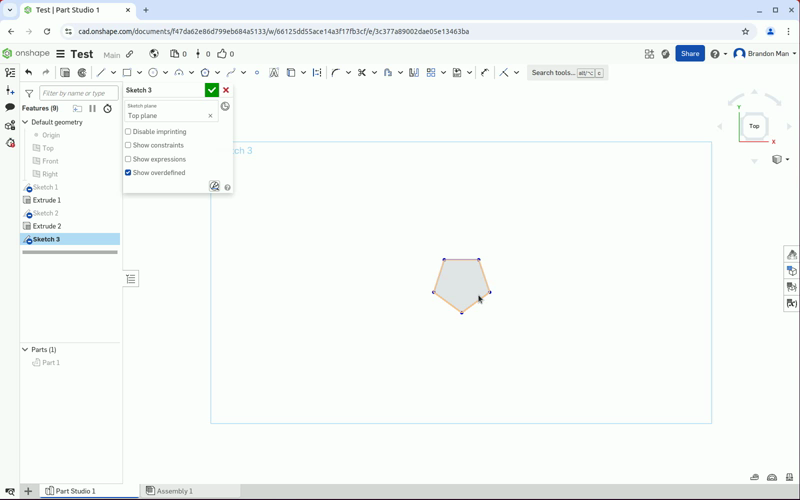
click(478, 294)
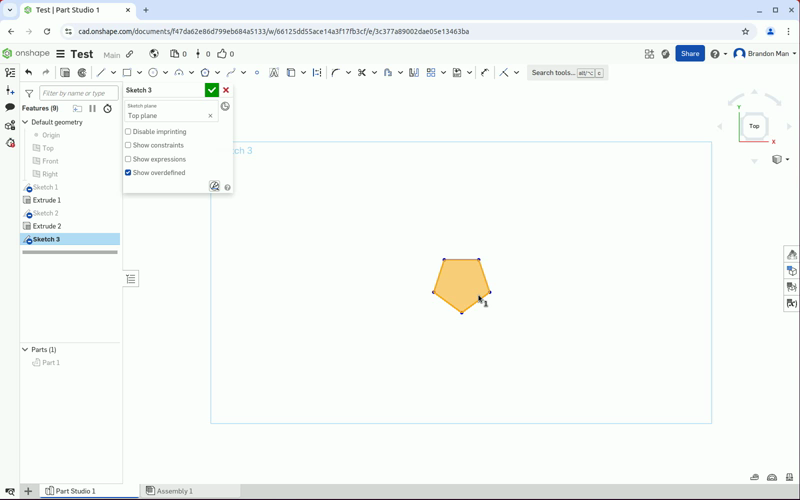
mouse_move(73, 352)
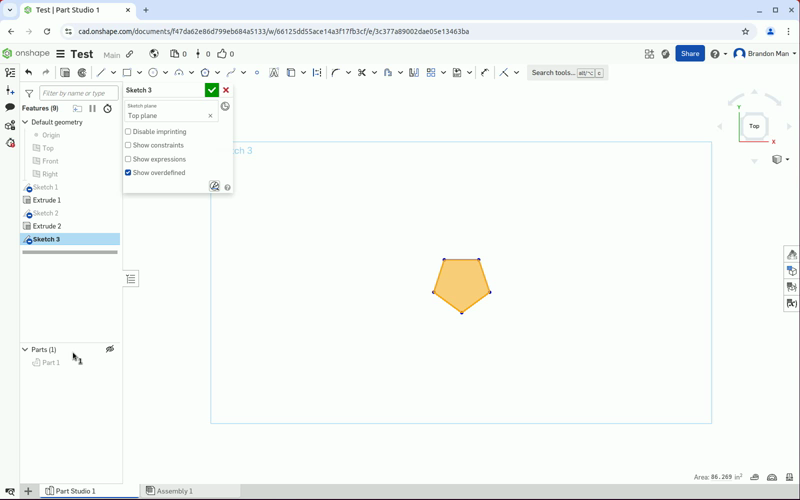
key(shift+y)
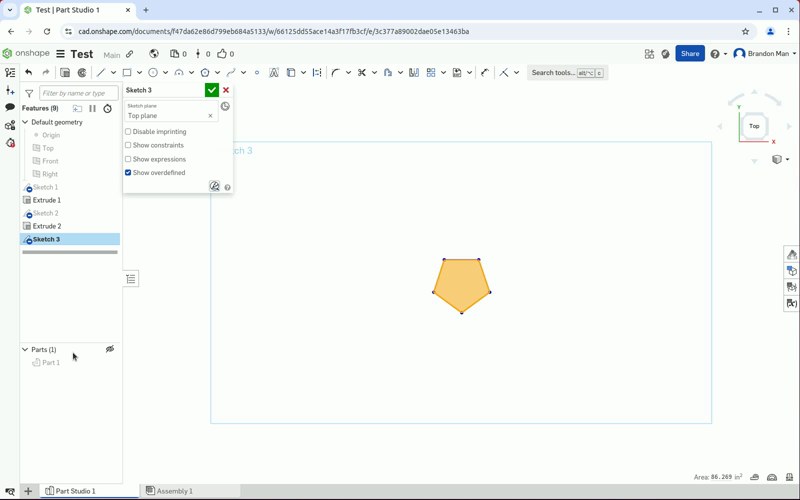
key(shift+e)
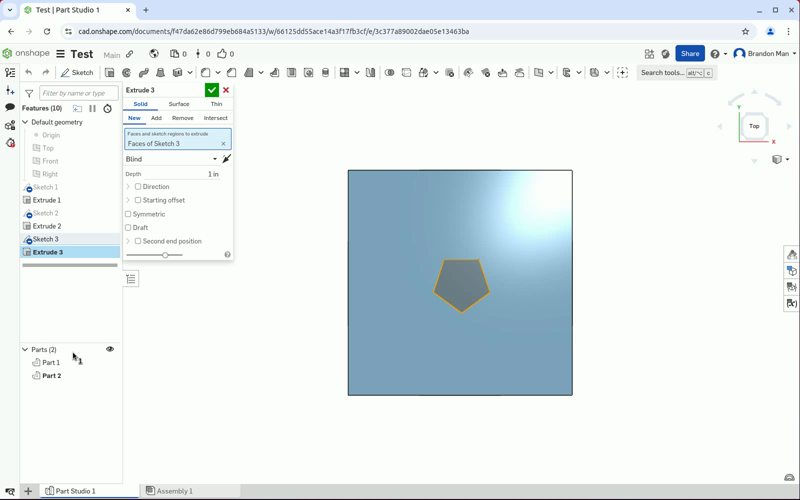
mouse_move(143, 106)
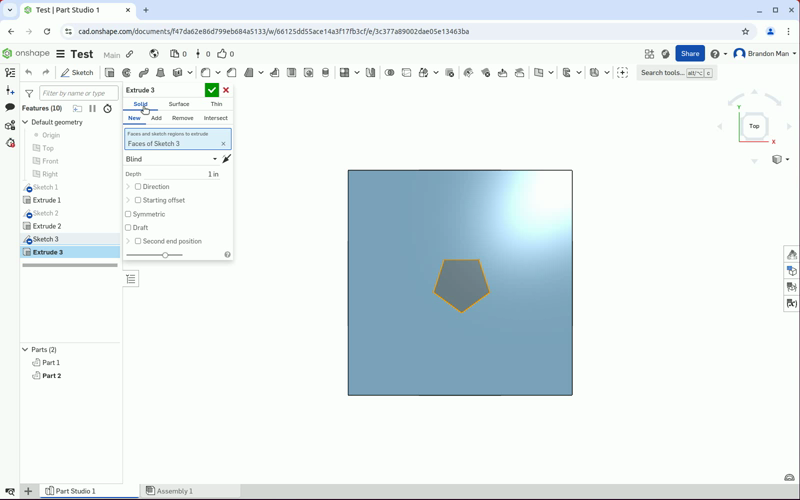
click(143, 106)
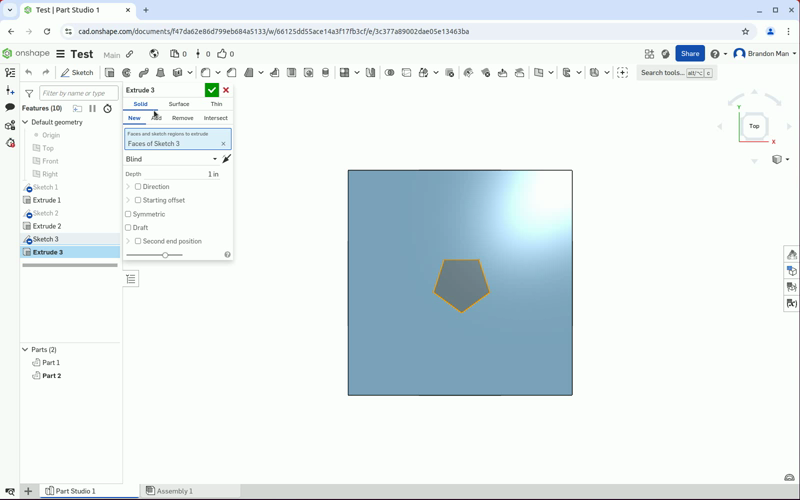
mouse_move(186, 120)
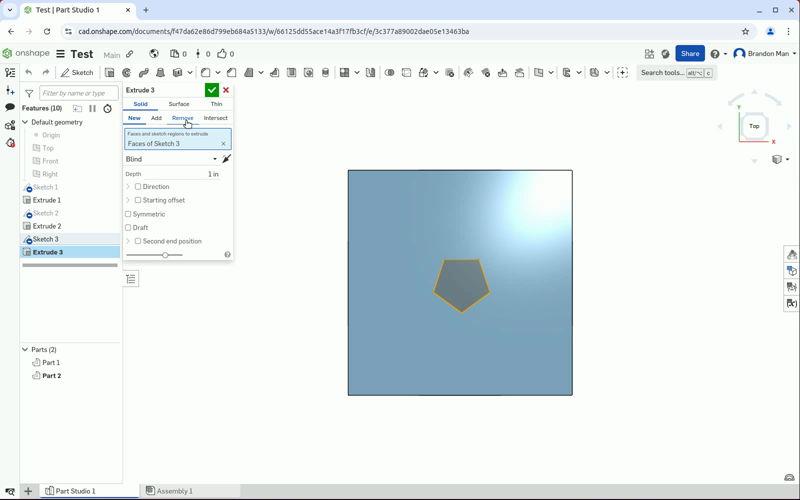
click(186, 120)
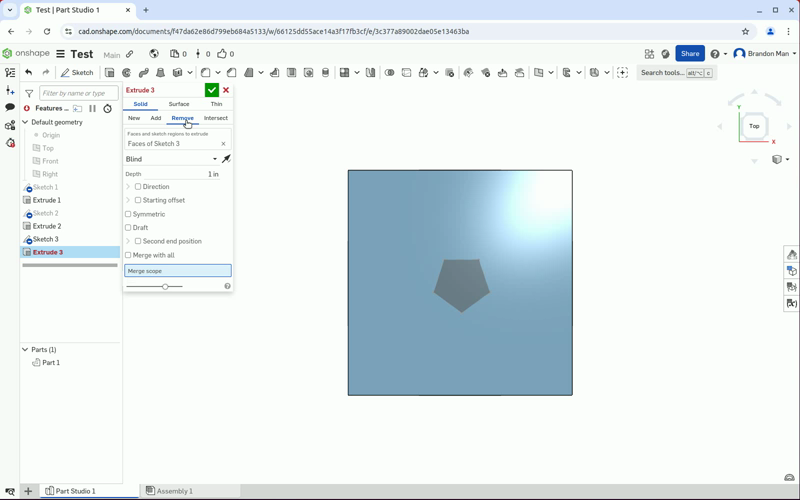
key(tab, 4)
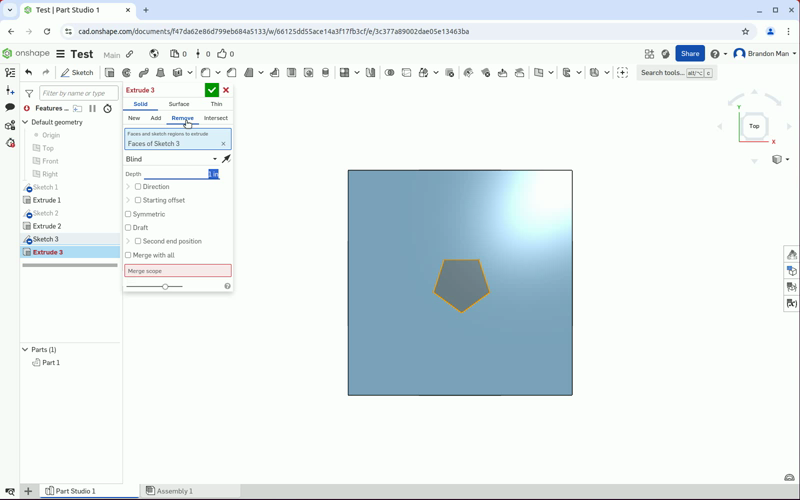
text(61.622)
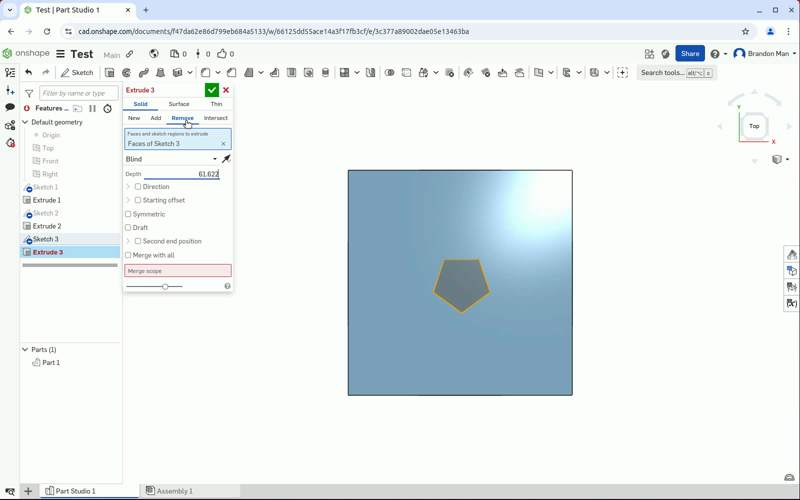
key(tab, 3)
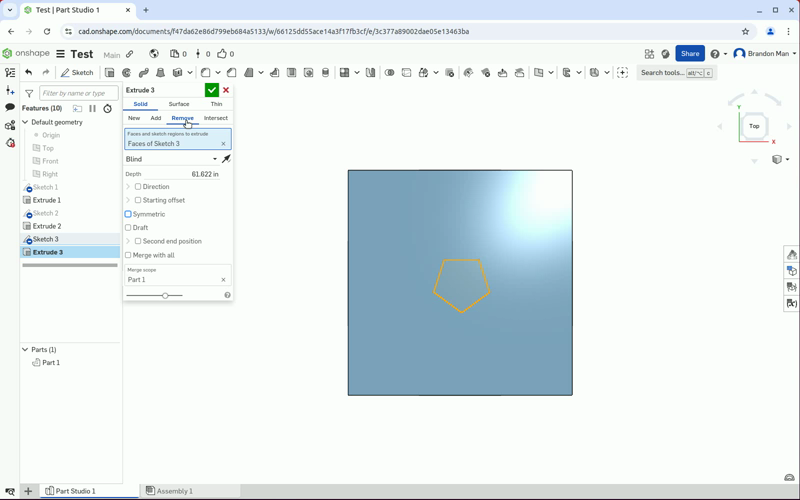
key(space)
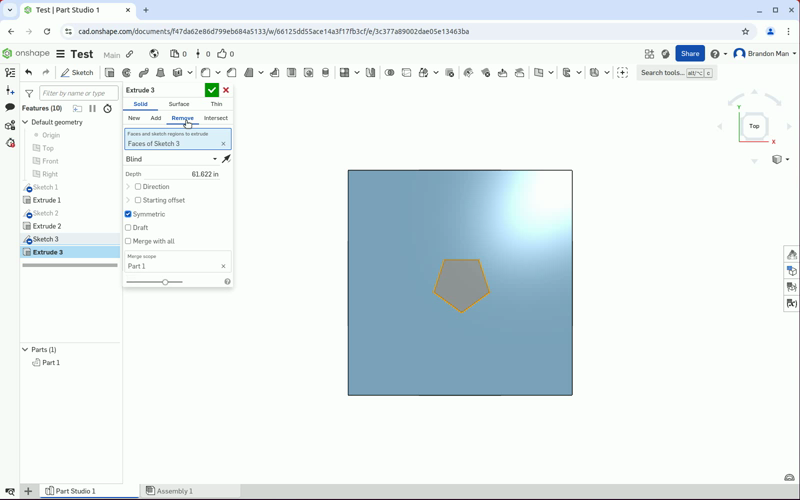
key(tab, 2)
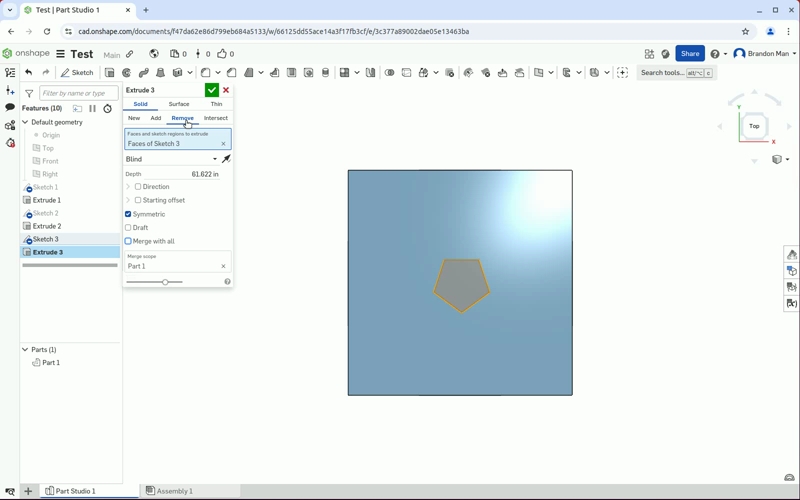
key(space)
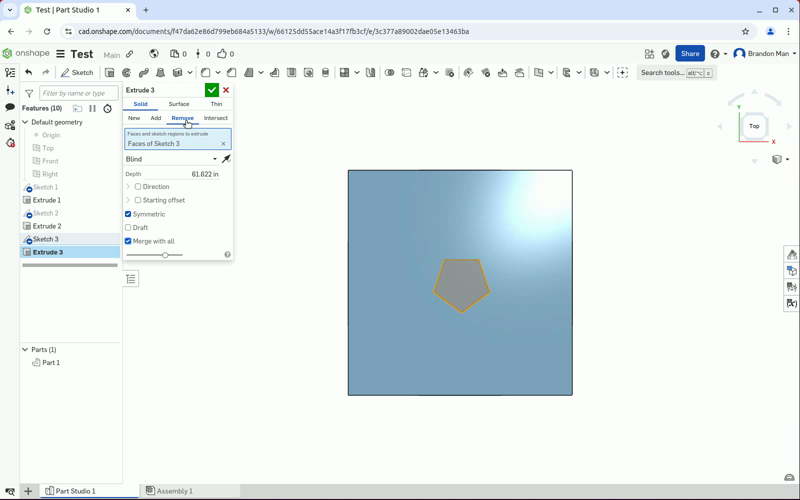
key(enter)
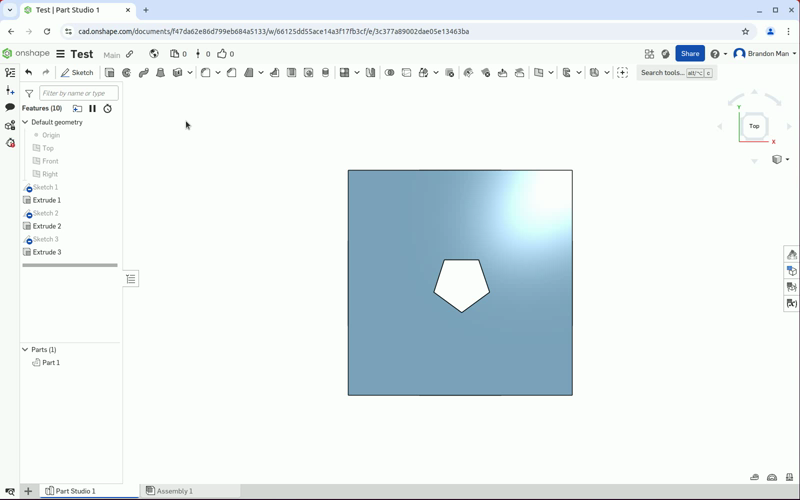
key(shift+h)
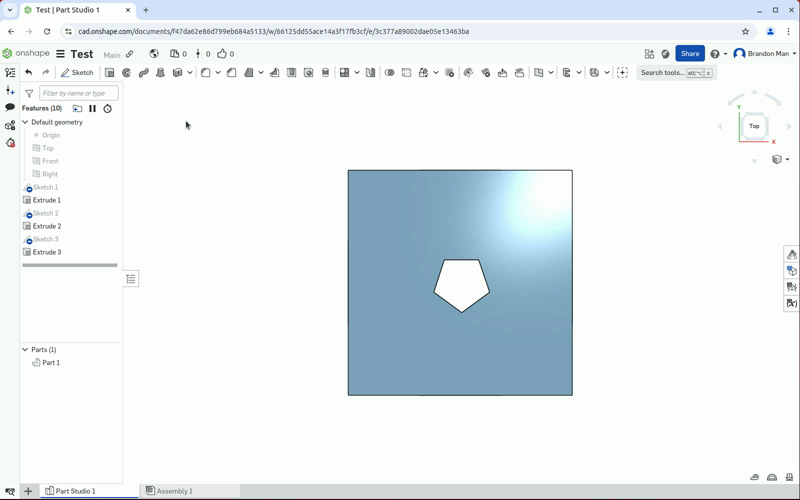
key(shift+h)
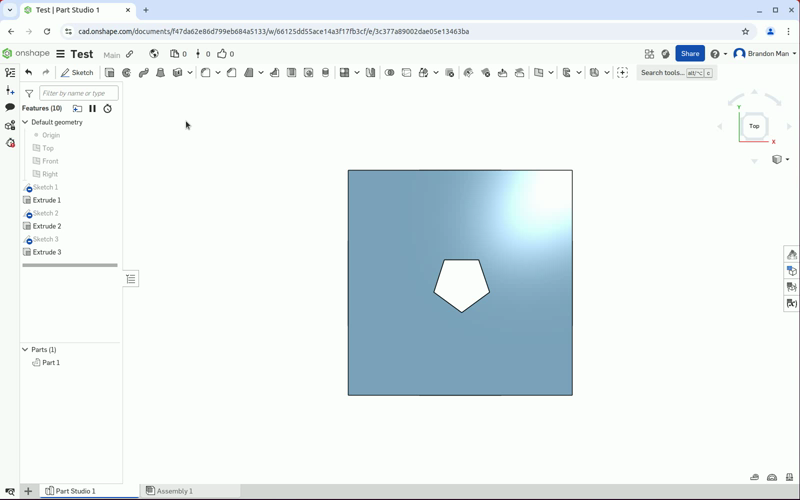
mouse_move(73, 189)
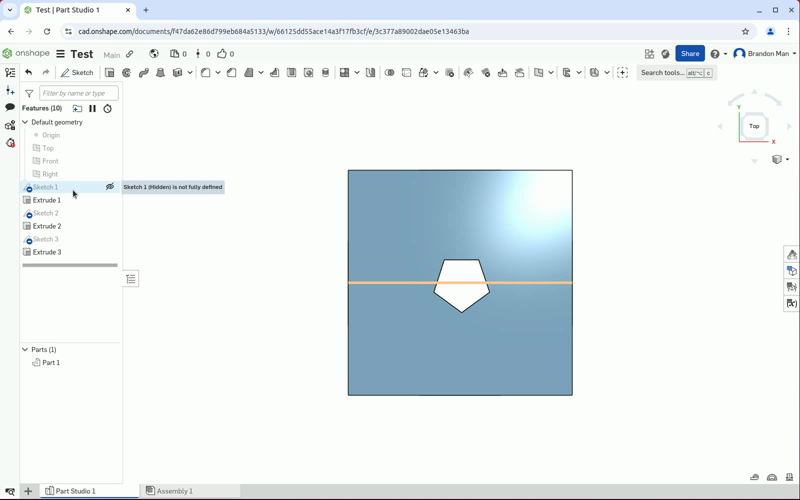
click(73, 189)
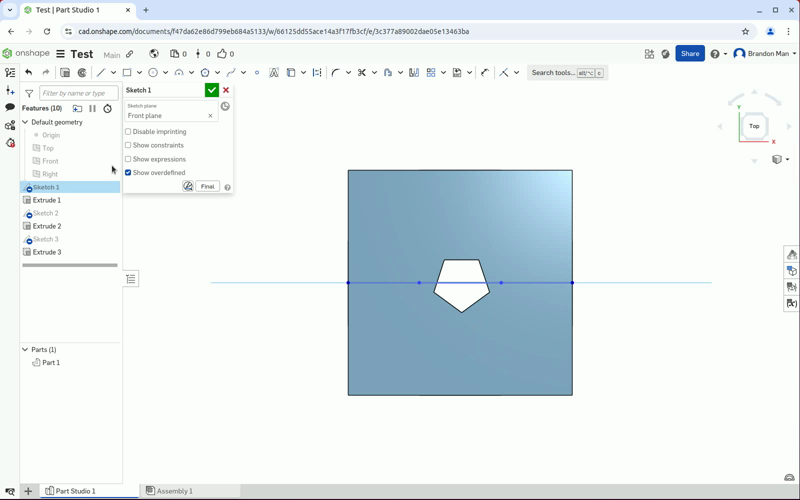
mouse_move(229, 92)
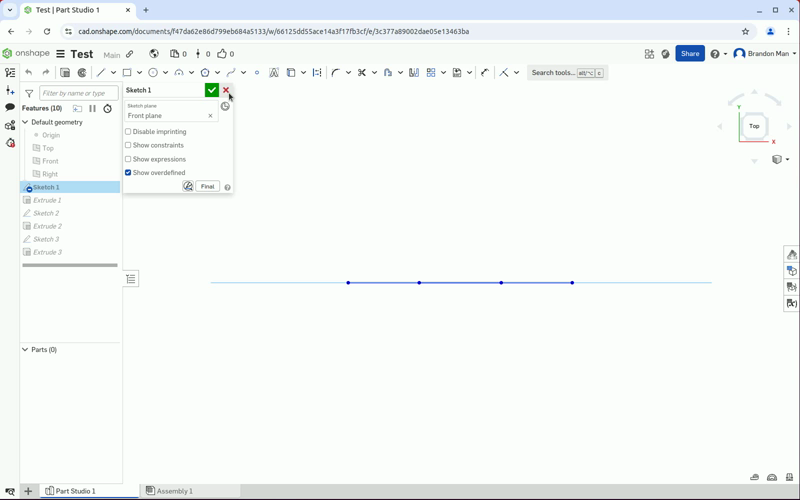
click(229, 92)
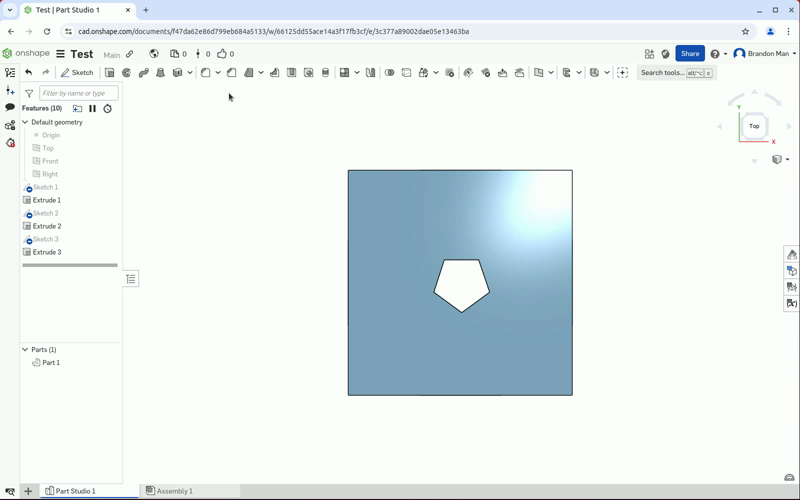
mouse_move(73, 352)
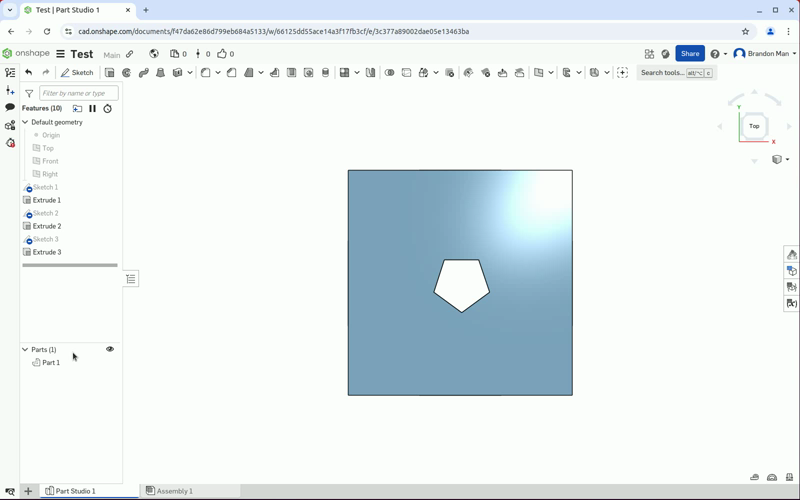
key(y)
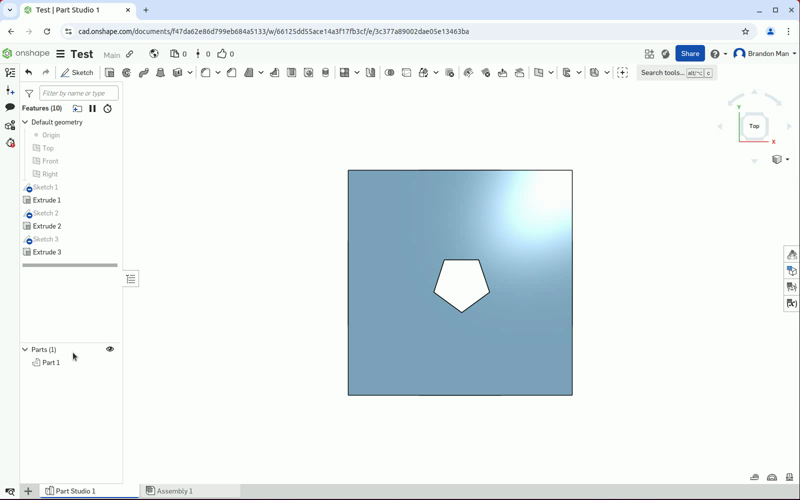
key(shift+p)
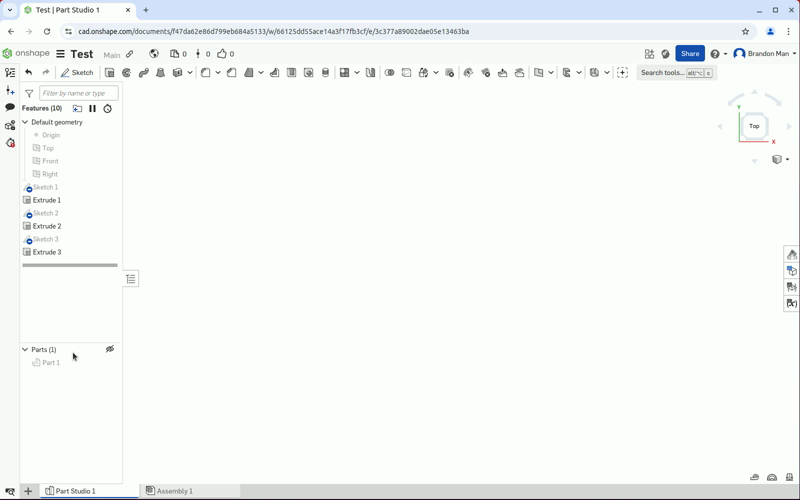
key(space)
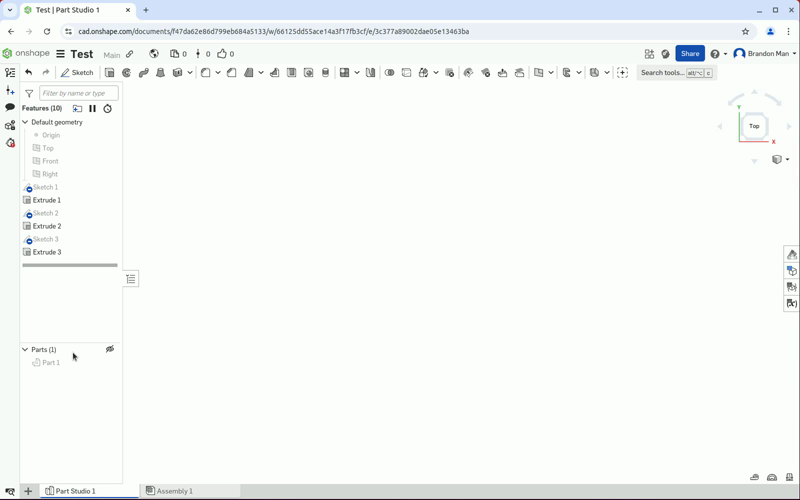
key_down(shift)
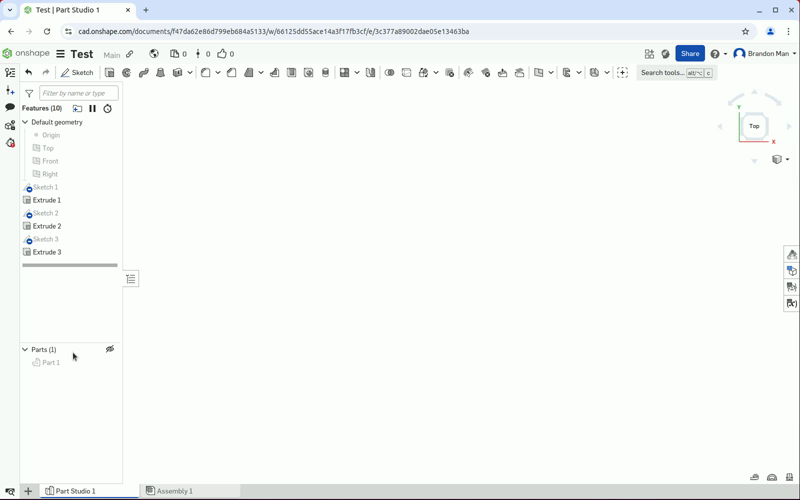
key(up)
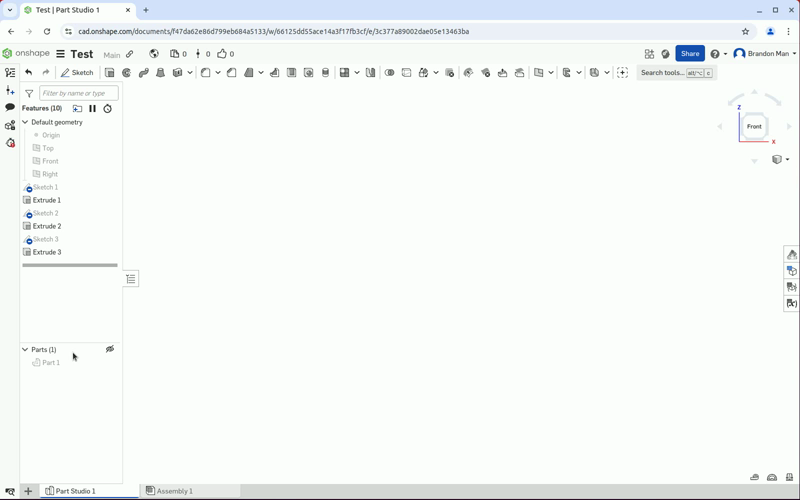
key_up(shift)
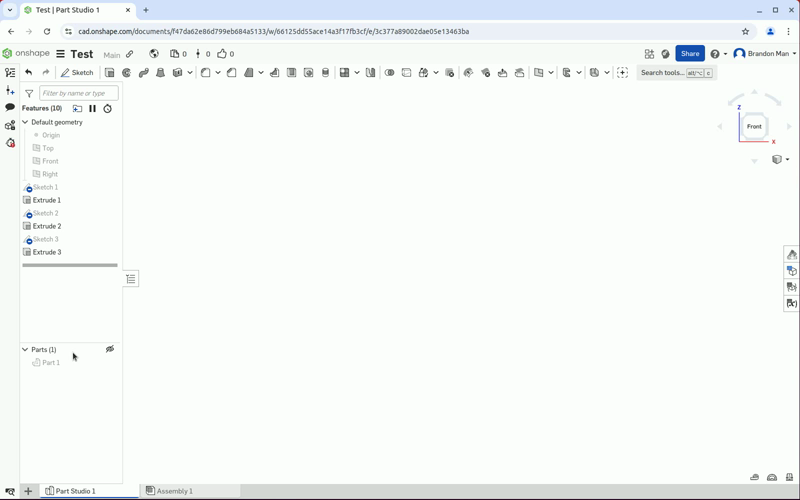
mouse_move(73, 352)
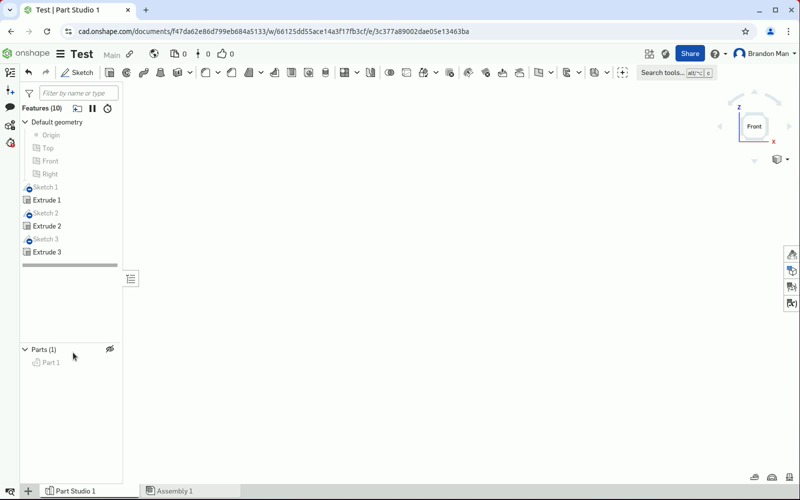
key(shift+y)
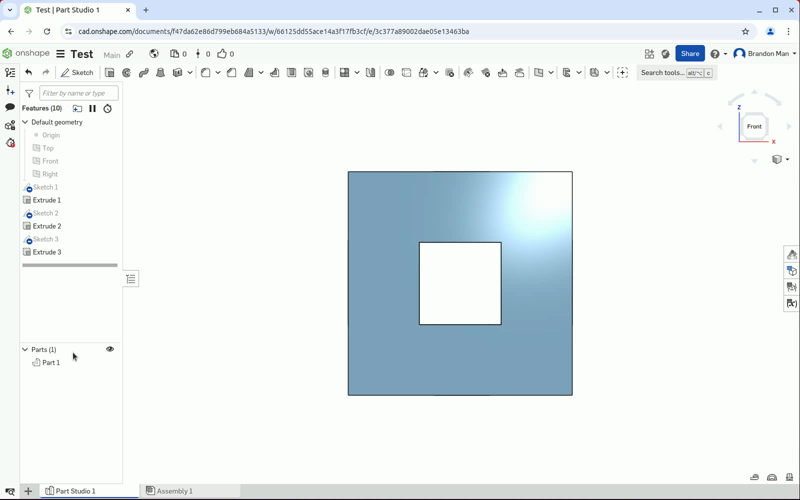
mouse_move(541, 75)
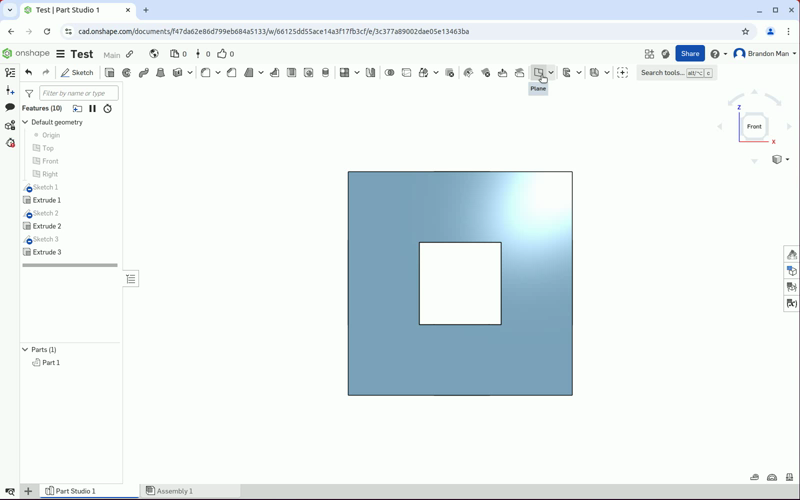
click(541, 75)
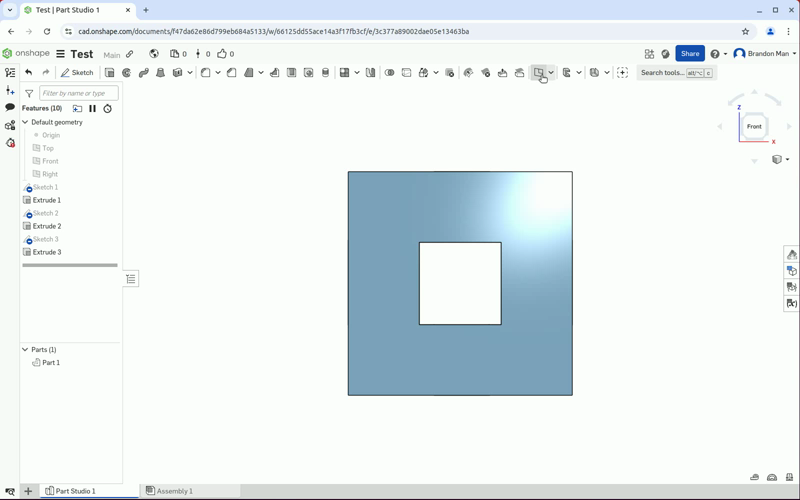
mouse_move(73, 163)
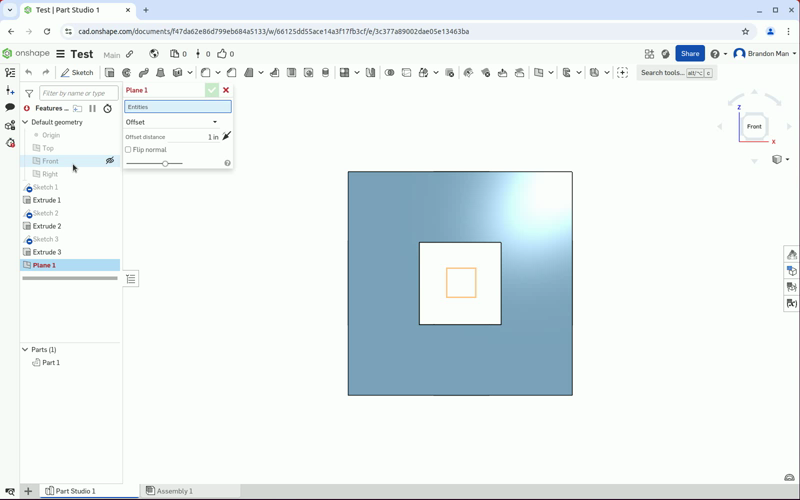
click(73, 163)
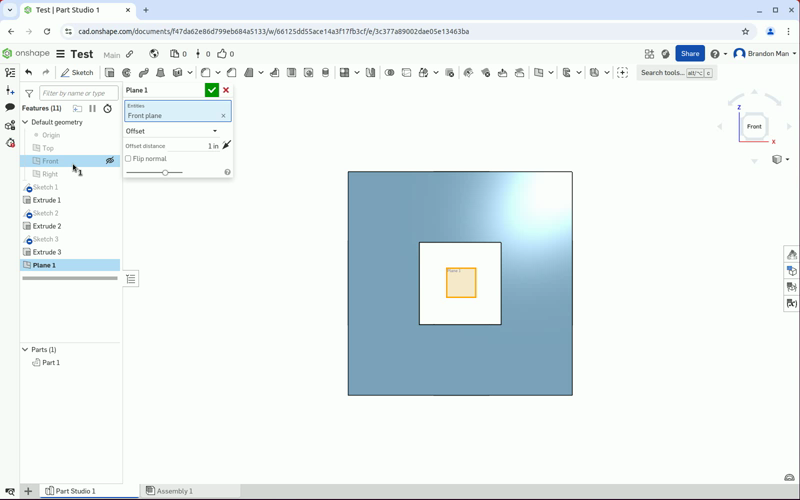
key(tab, 2)
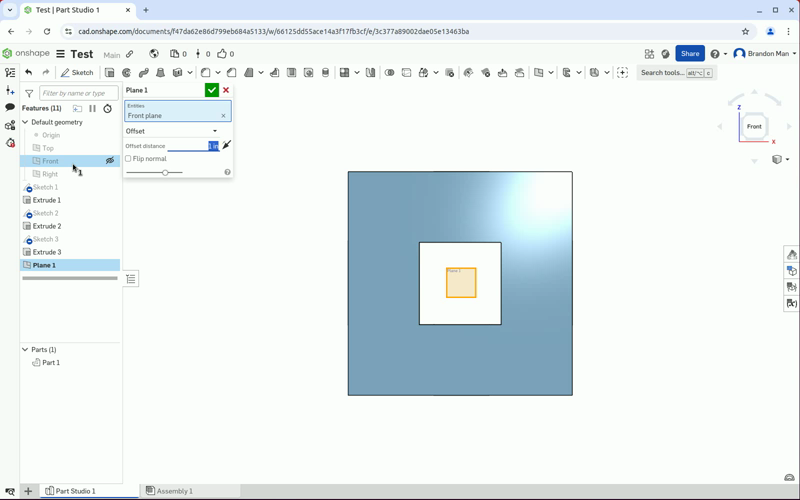
text(23.108)
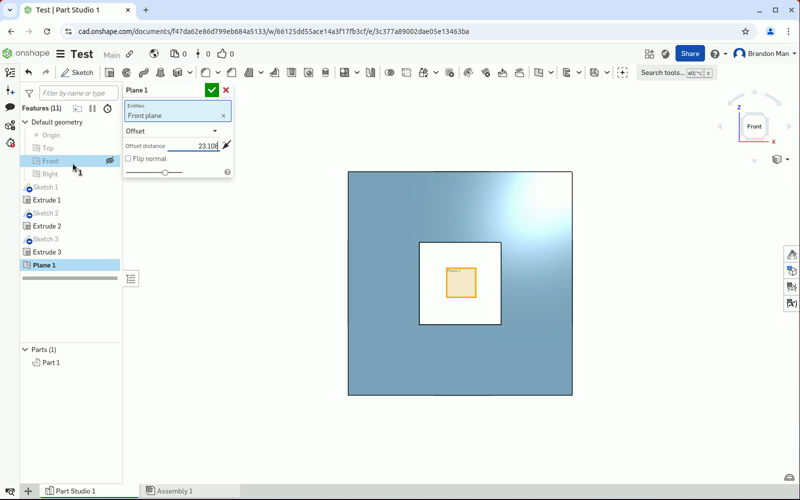
key(enter, 2)
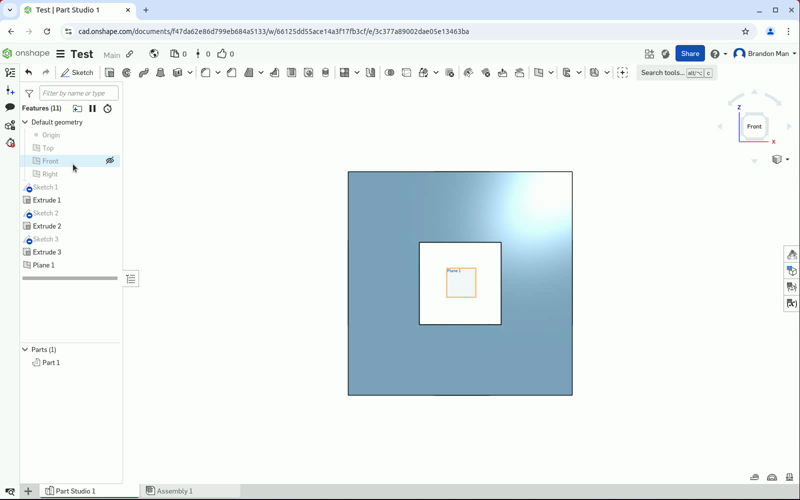
key(shift+s)
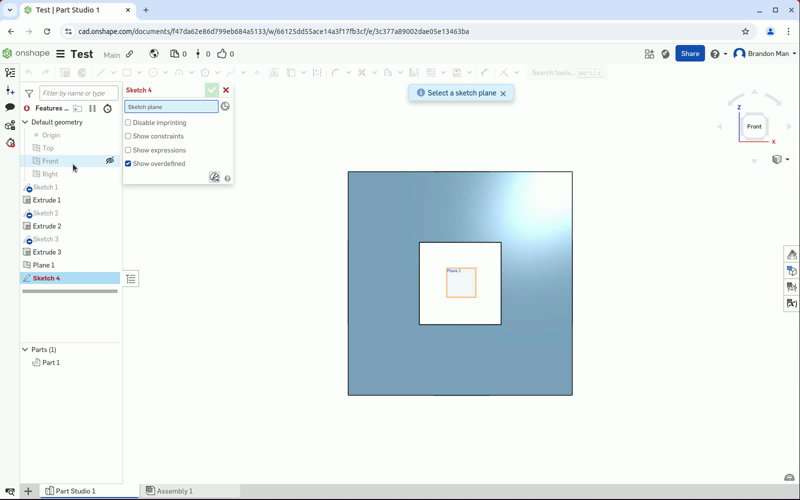
mouse_move(73, 267)
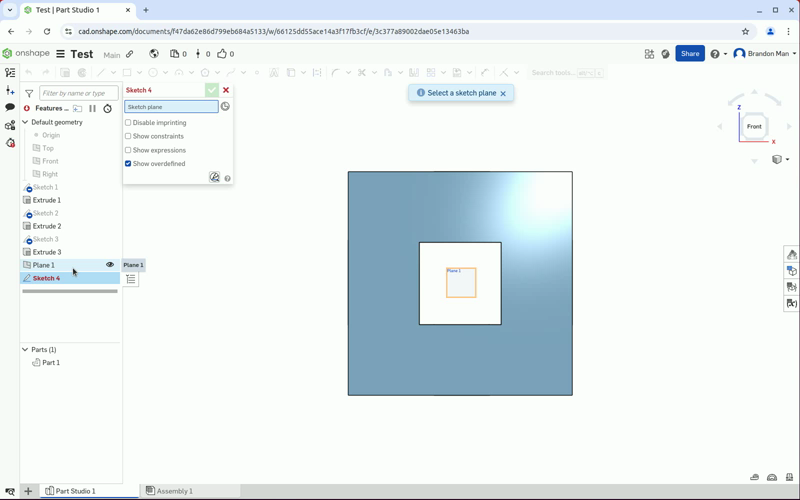
click(73, 267)
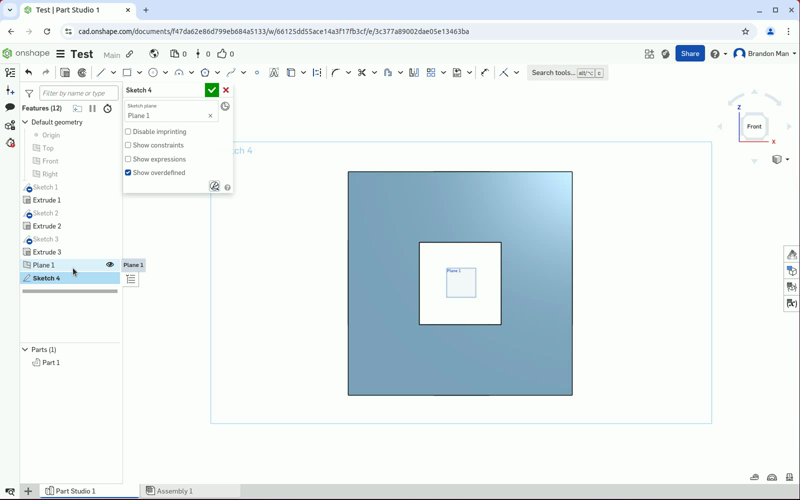
mouse_move(73, 352)
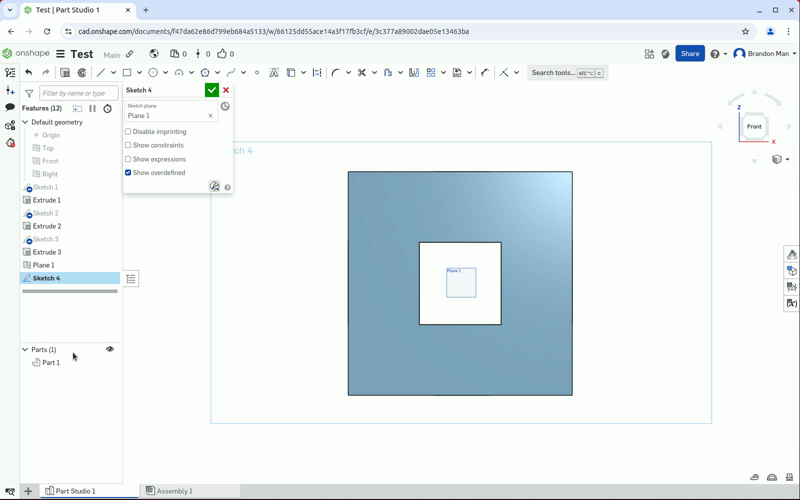
key(y)
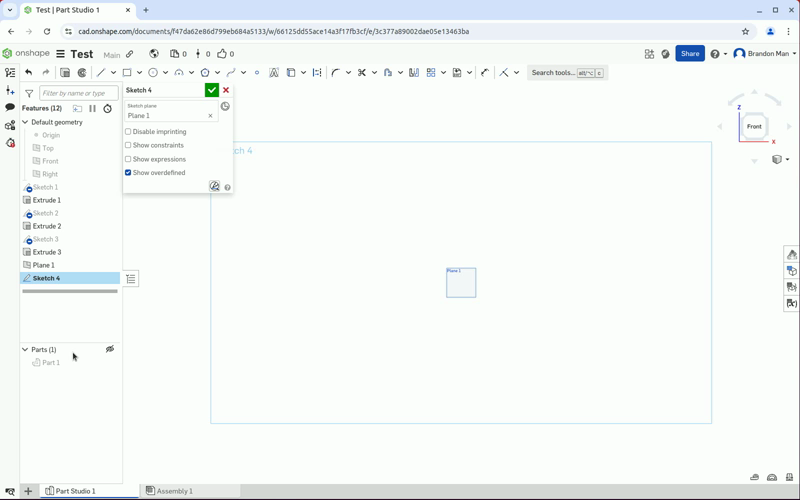
key(l)
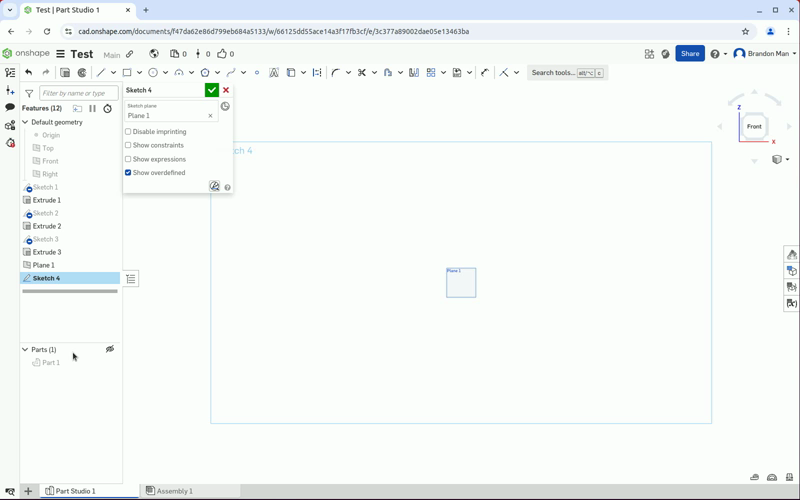
key_down(shift)
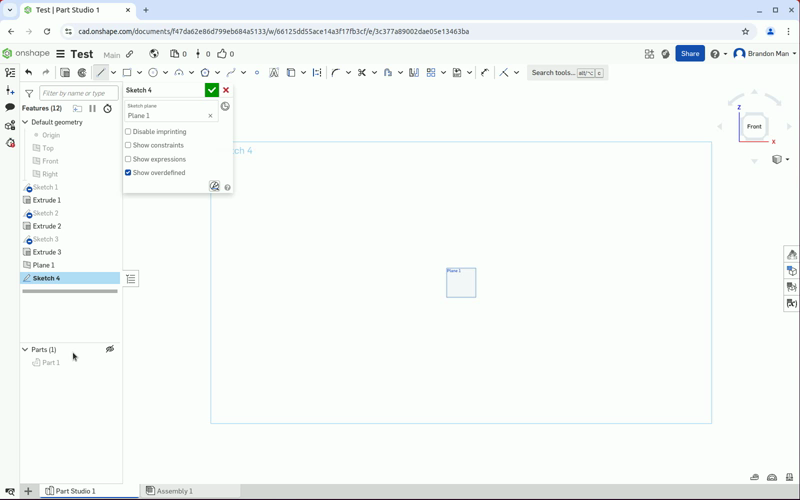
mouse_move(361, 271)
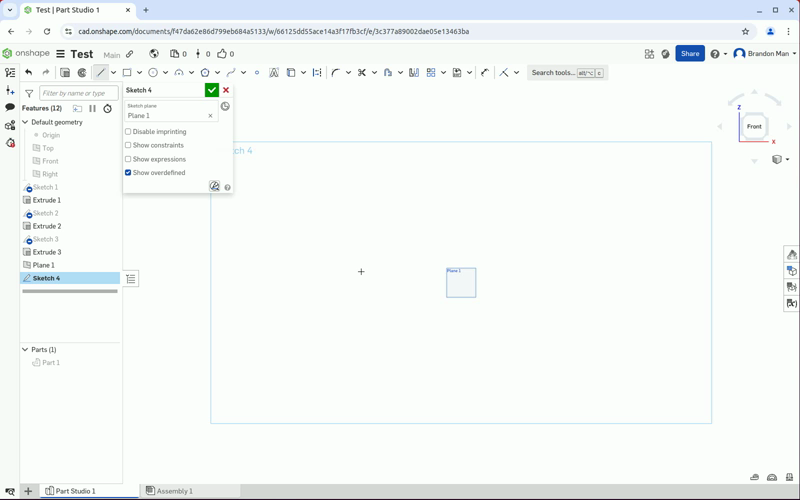
click(361, 271)
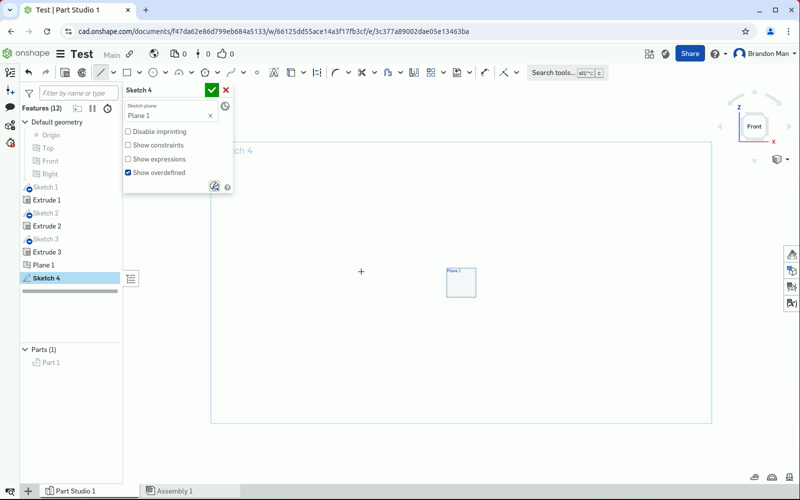
key_up(shift)
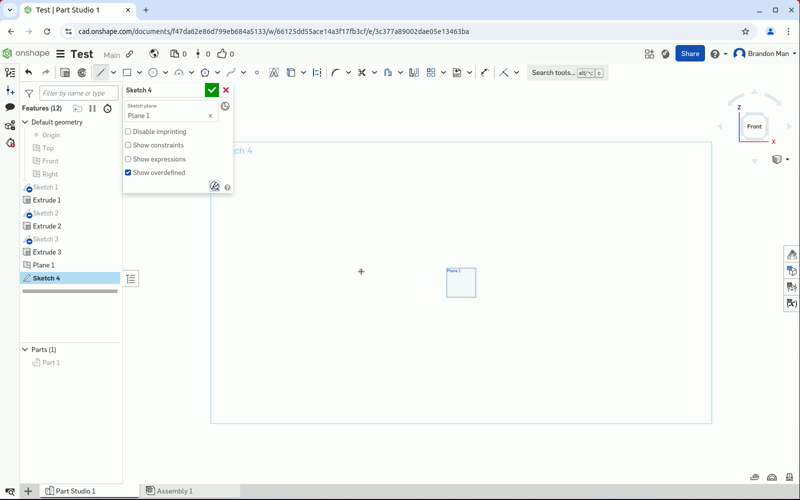
key_down(shift)
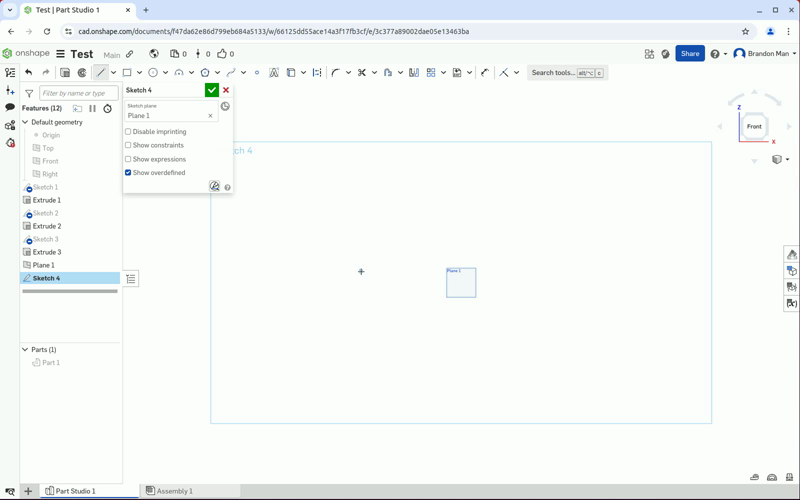
mouse_move(391, 271)
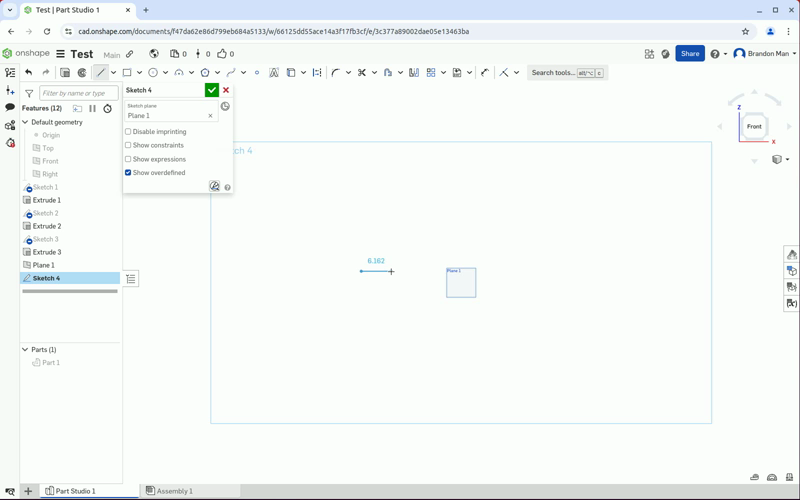
mouse_move(370, 271)
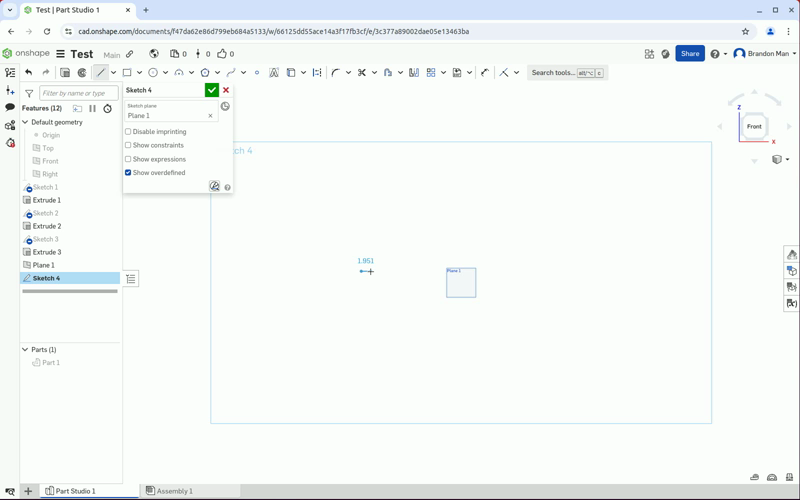
click(370, 271)
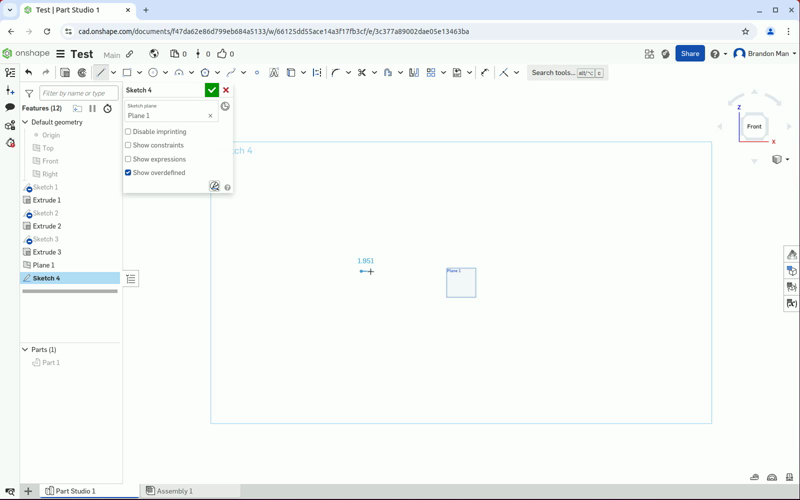
key_up(shift)
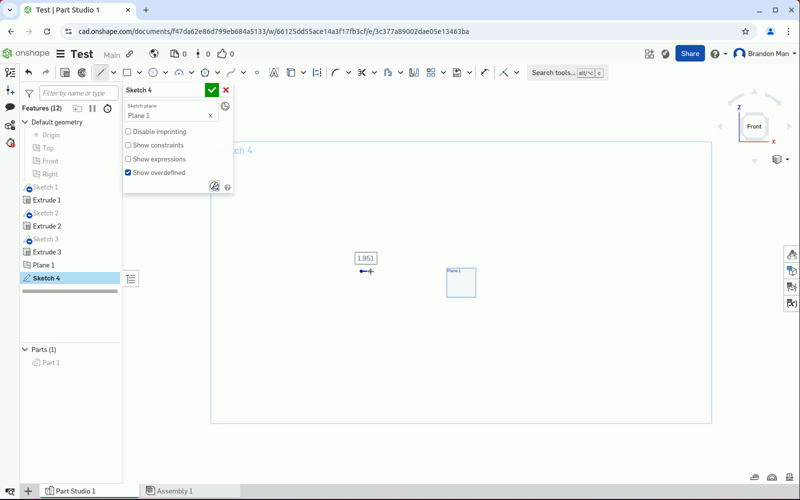
key_down(shift)
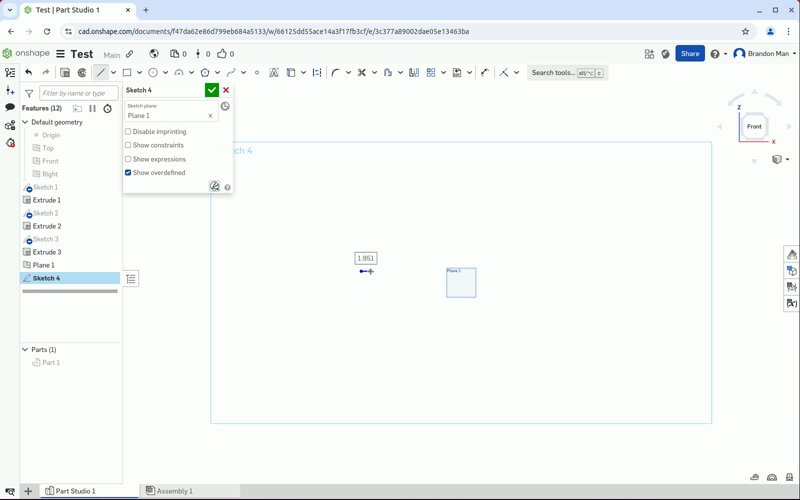
mouse_move(400, 271)
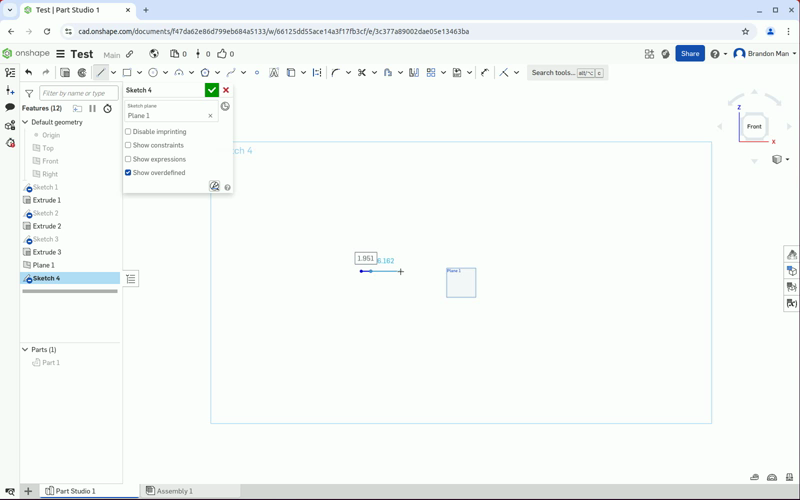
mouse_move(370, 235)
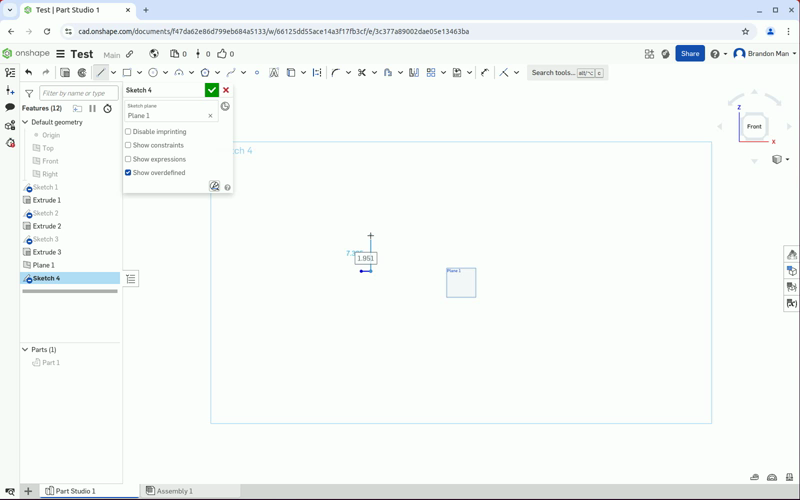
click(370, 235)
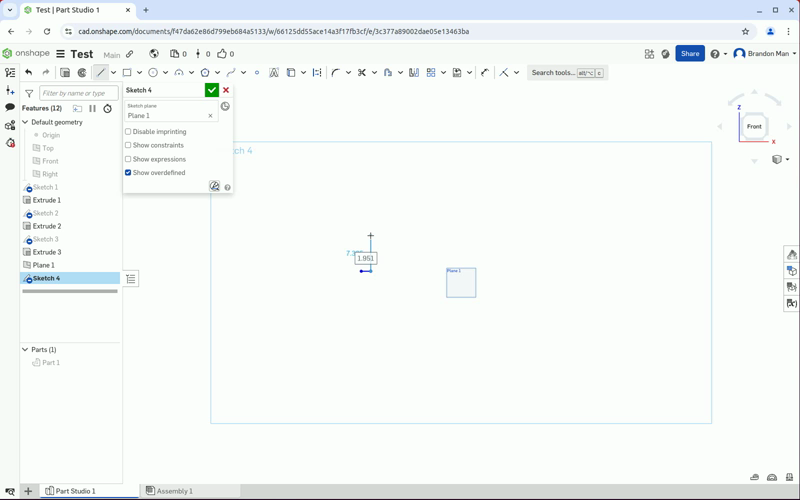
key_up(shift)
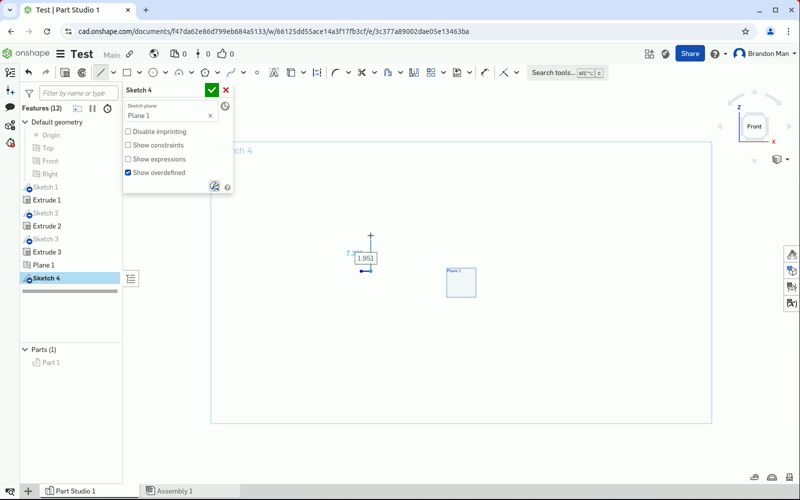
key_down(shift)
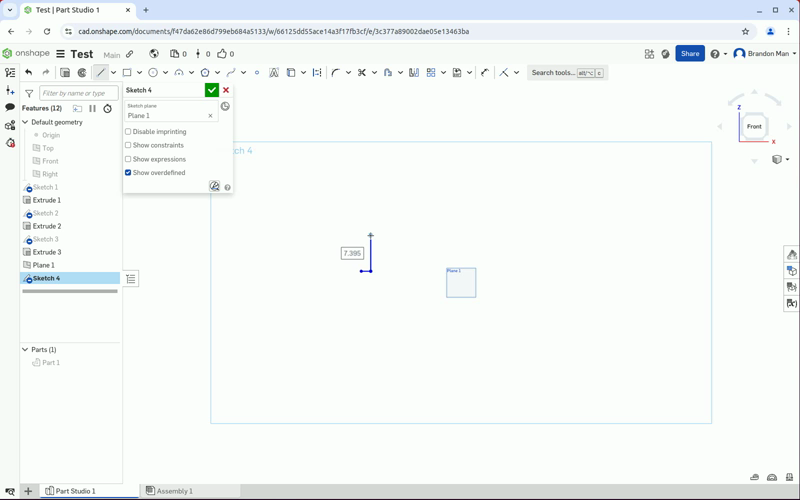
mouse_move(400, 235)
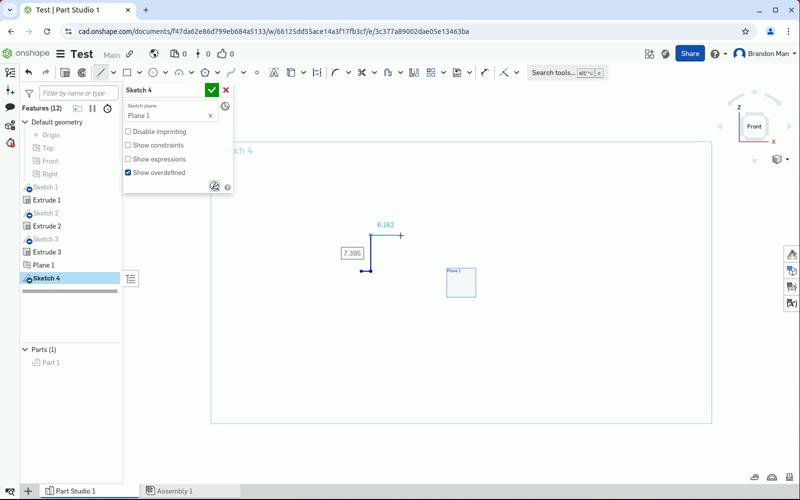
mouse_move(404, 235)
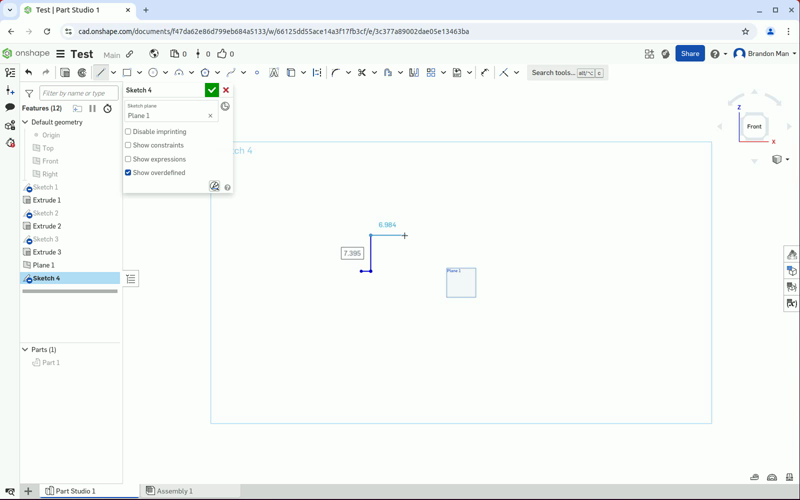
click(404, 235)
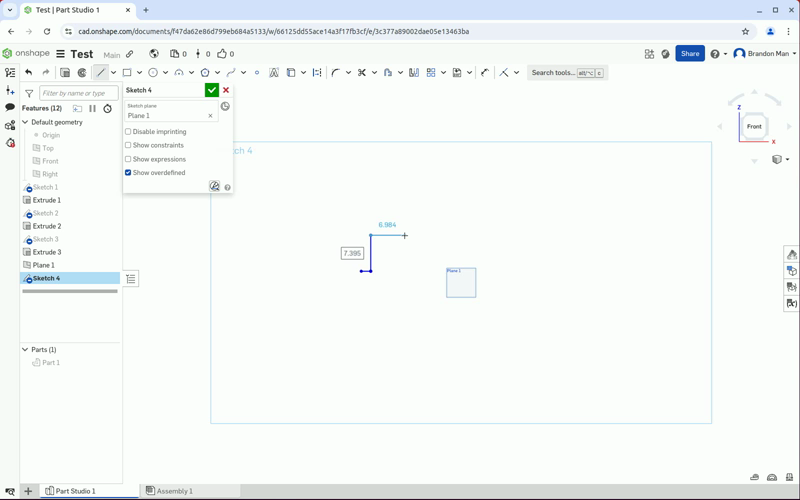
key_up(shift)
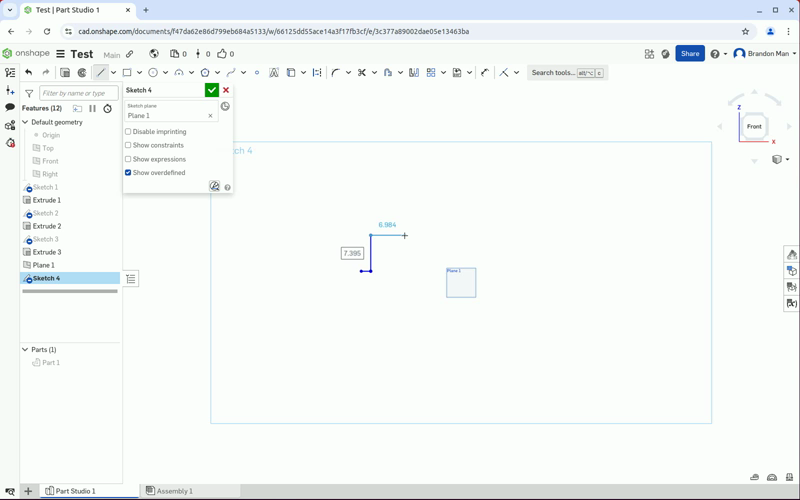
key_down(shift)
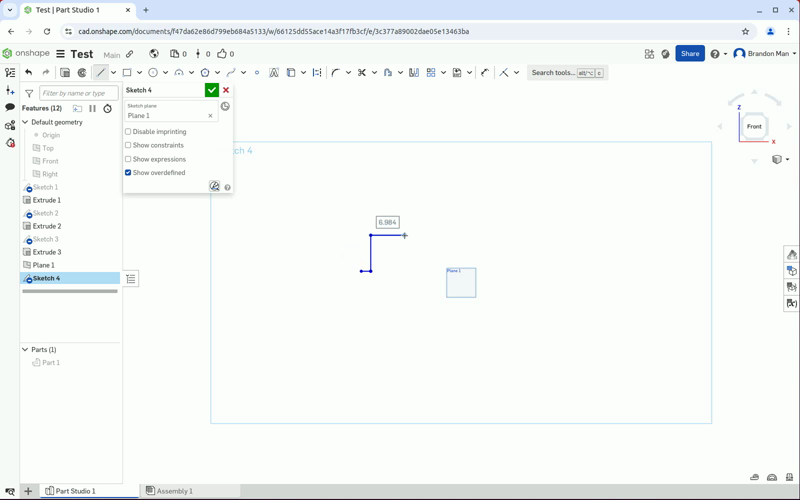
mouse_move(434, 235)
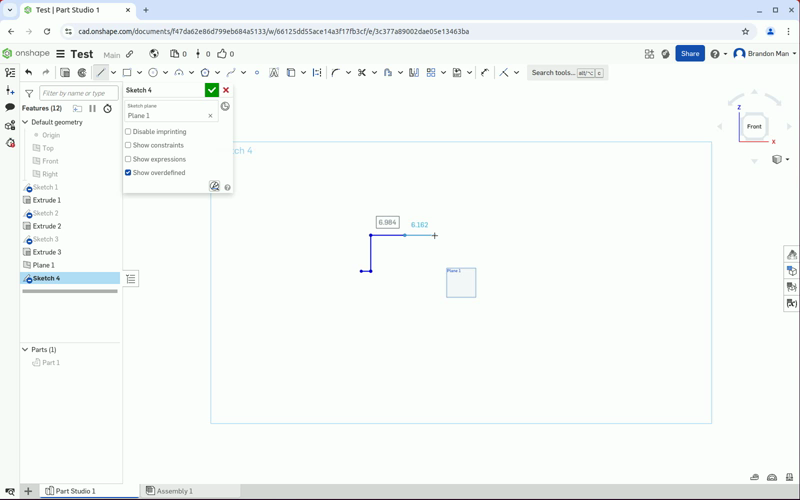
mouse_move(404, 227)
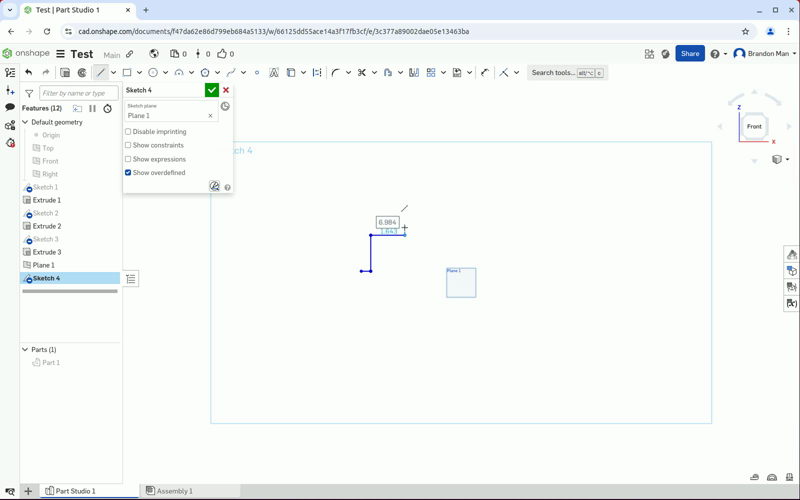
click(404, 227)
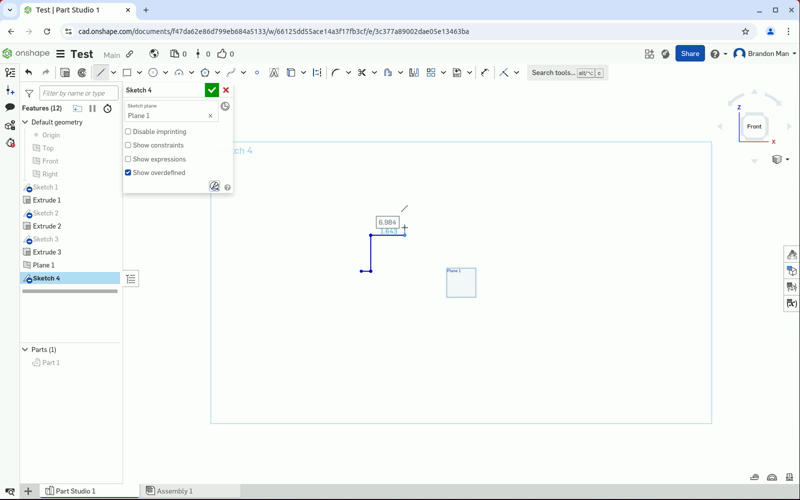
key_up(shift)
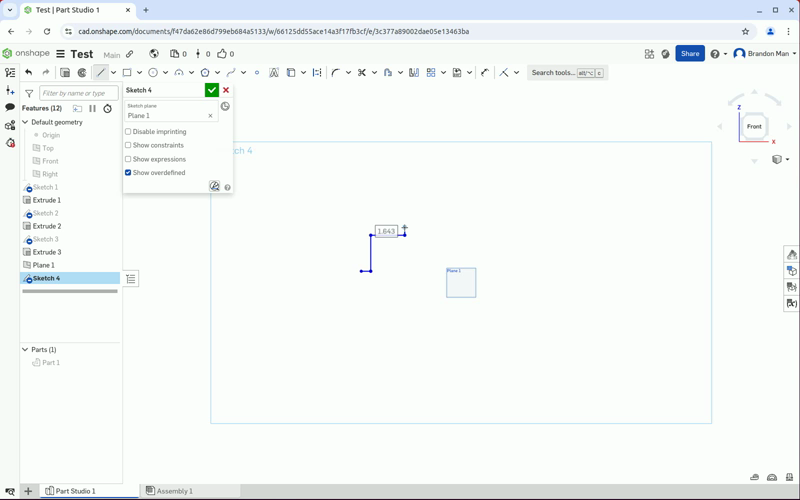
key_down(shift)
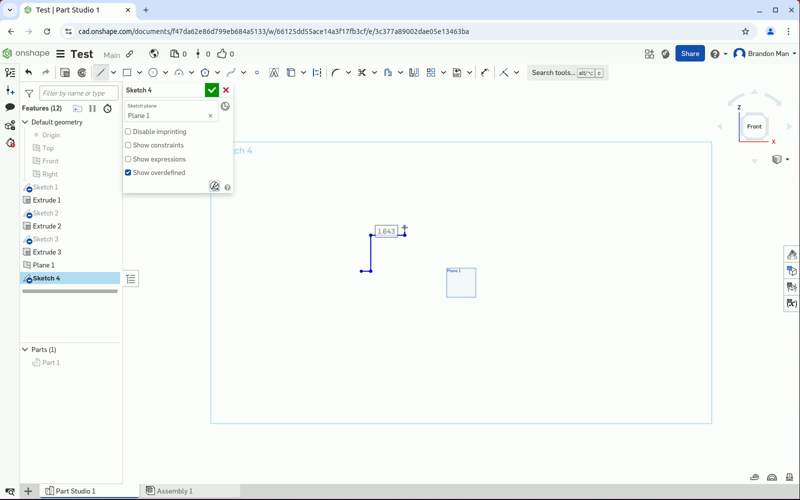
mouse_move(434, 227)
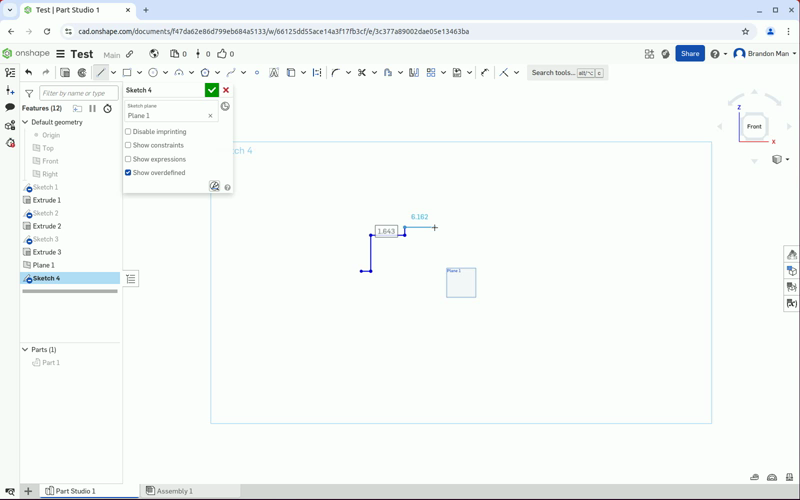
mouse_move(370, 227)
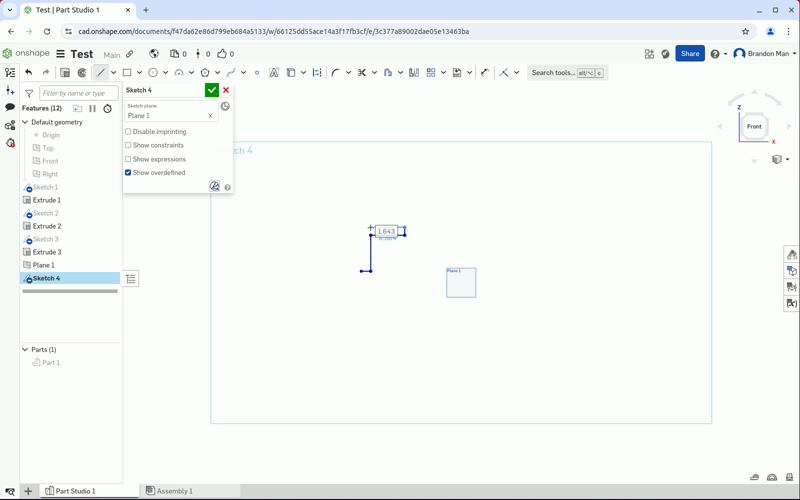
click(370, 227)
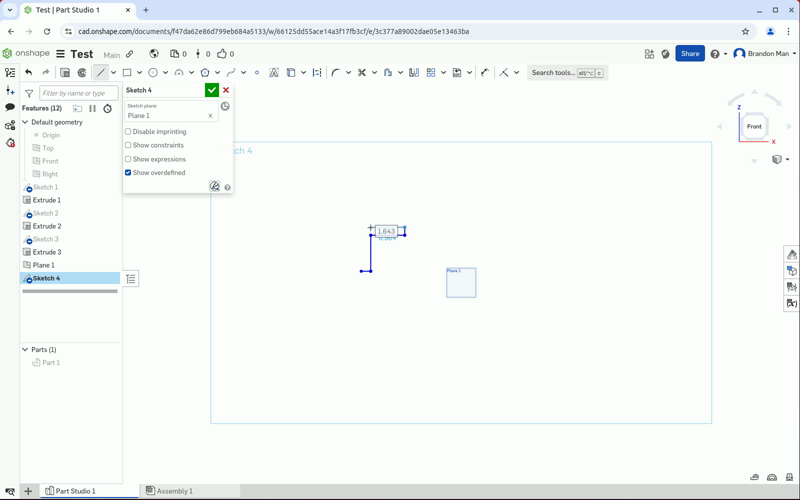
key_up(shift)
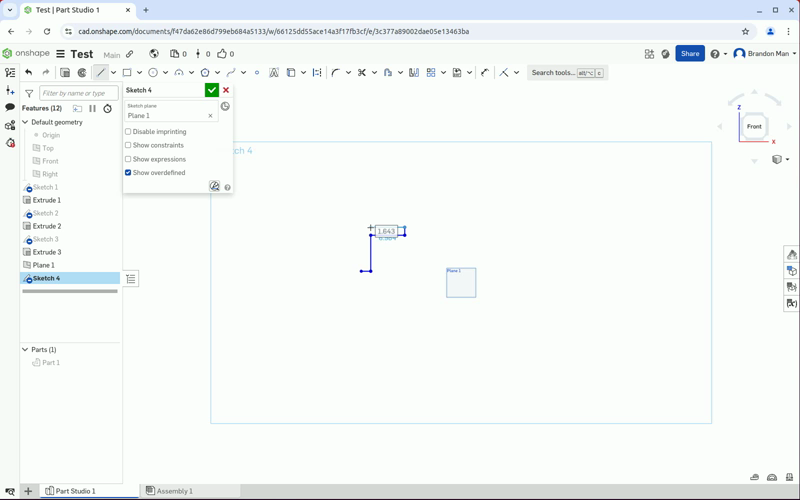
key_down(shift)
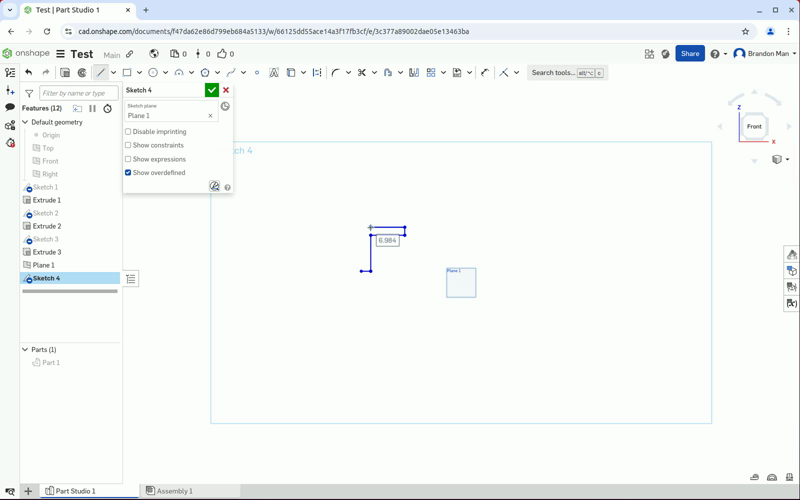
mouse_move(400, 227)
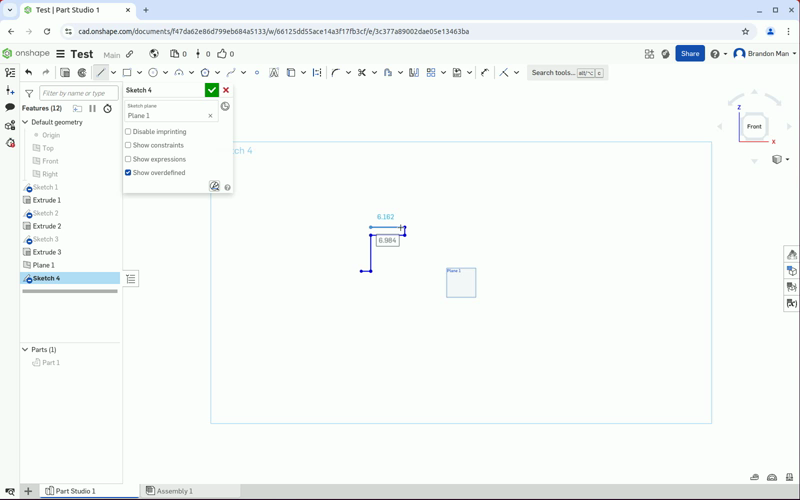
mouse_move(370, 196)
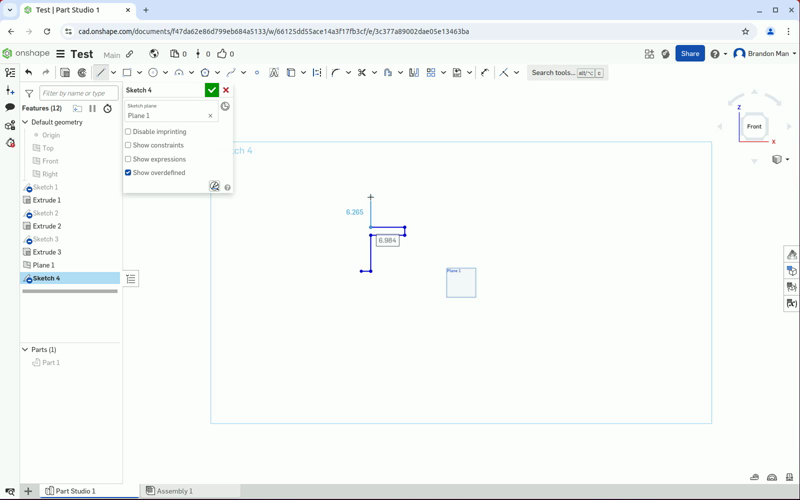
click(370, 196)
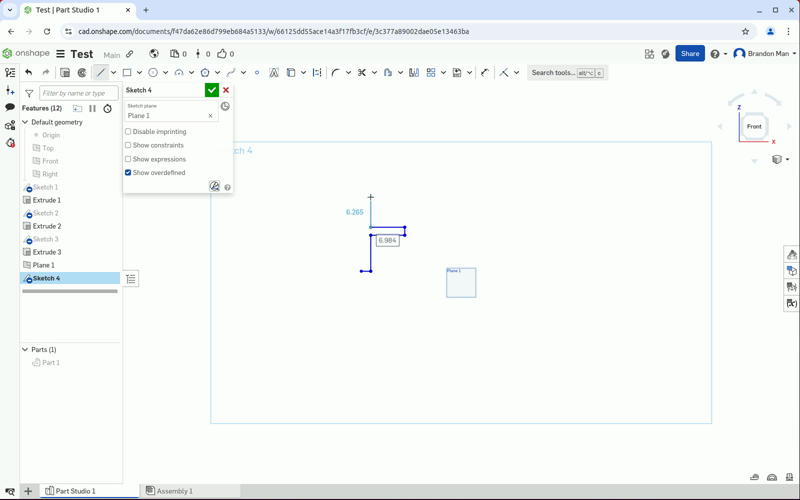
key_up(shift)
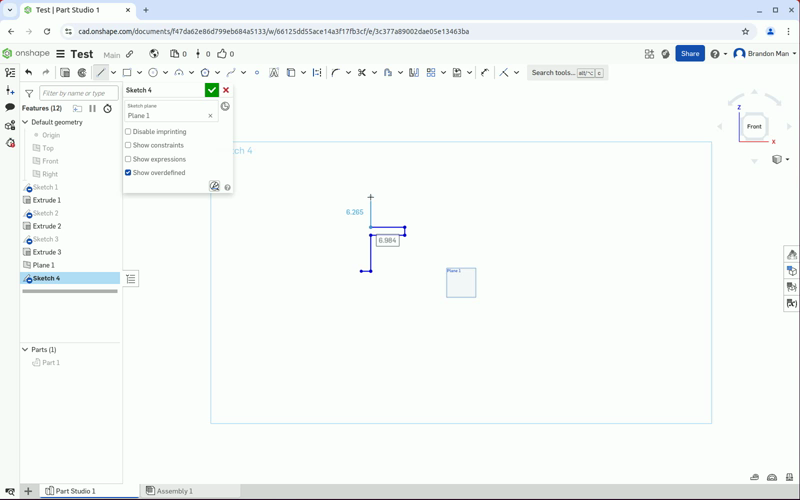
key_down(shift)
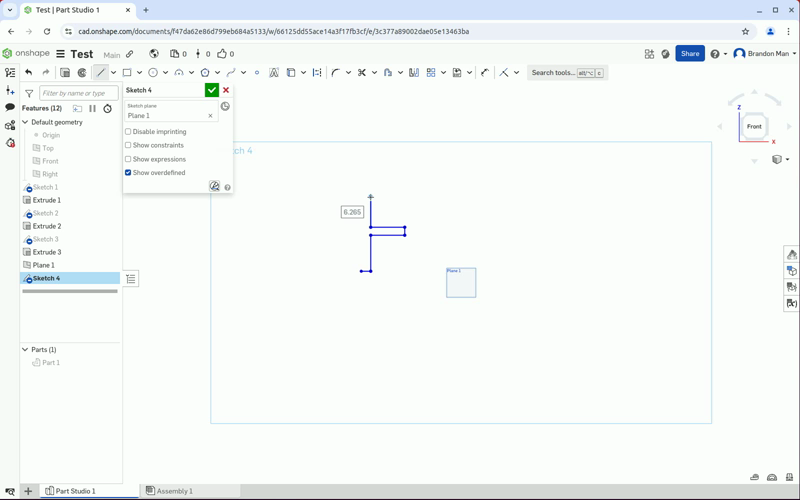
mouse_move(400, 196)
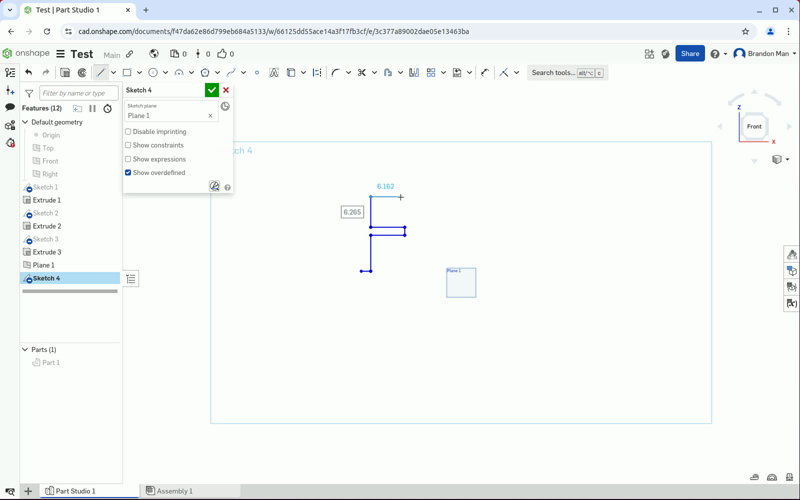
mouse_move(407, 196)
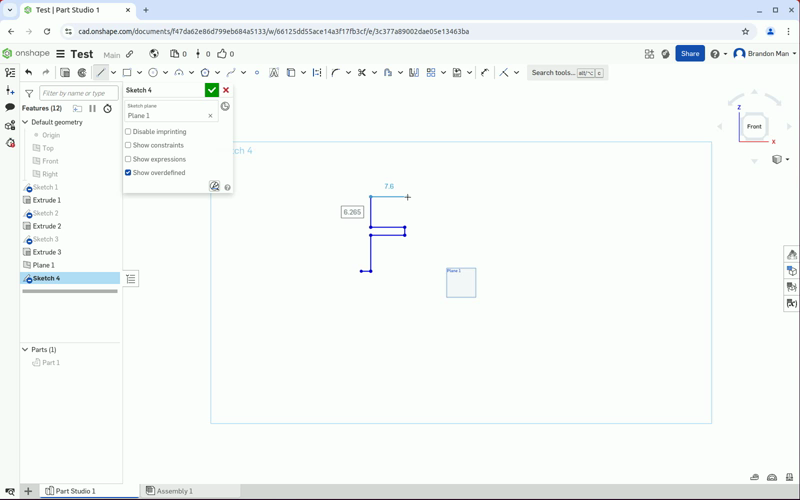
click(407, 196)
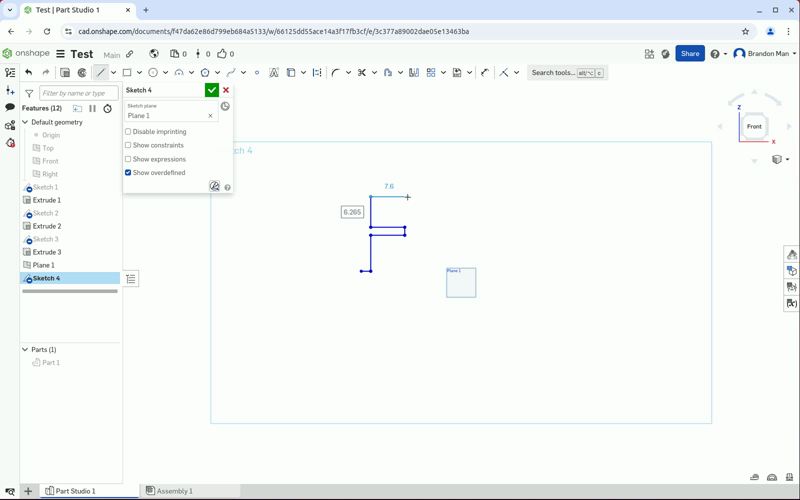
key_up(shift)
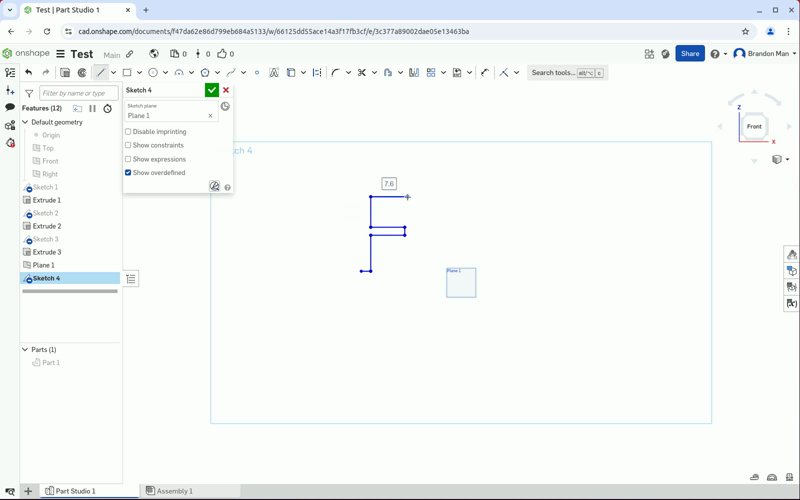
key_down(shift)
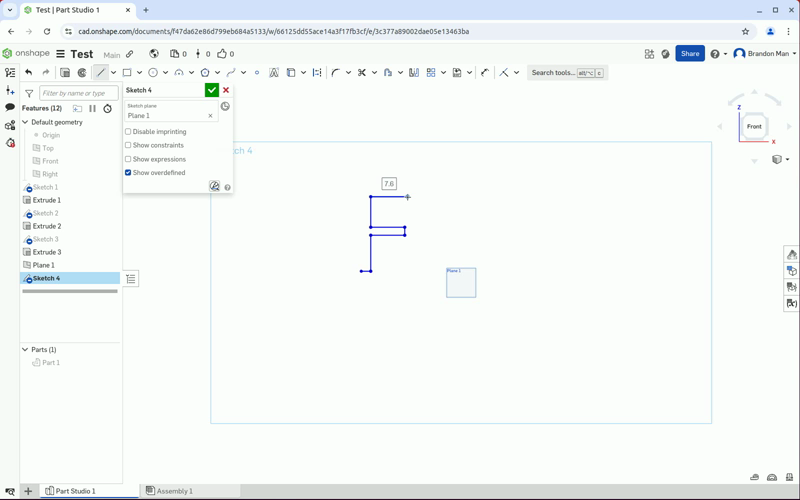
mouse_move(437, 196)
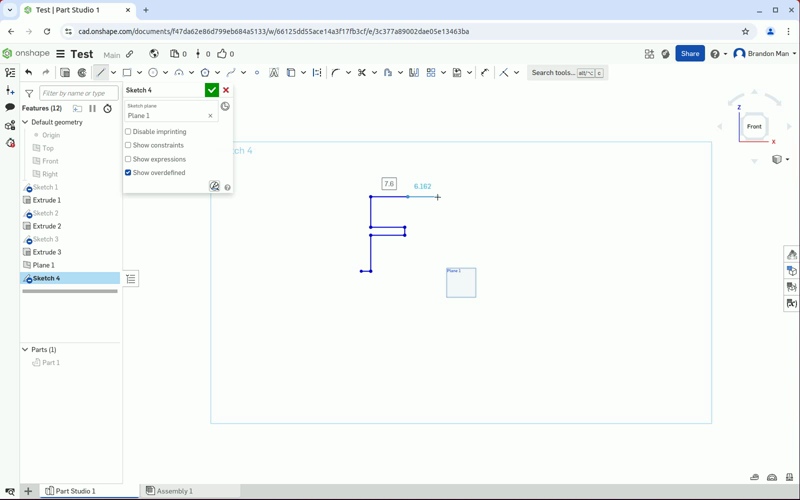
mouse_move(407, 187)
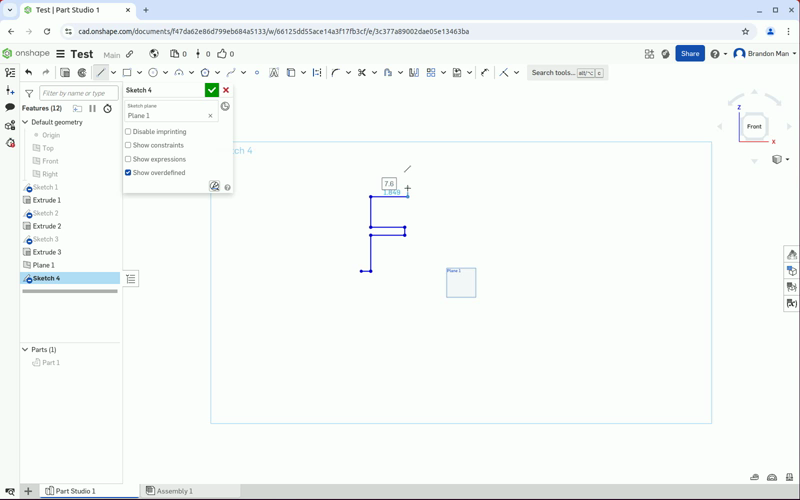
click(407, 187)
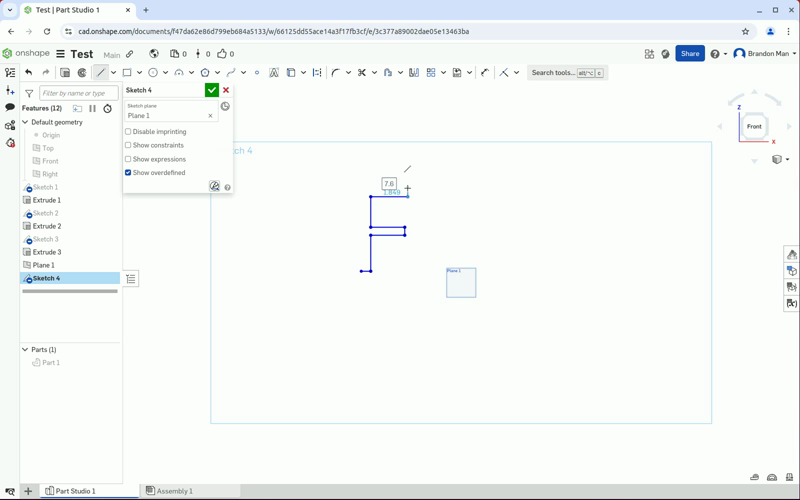
key_up(shift)
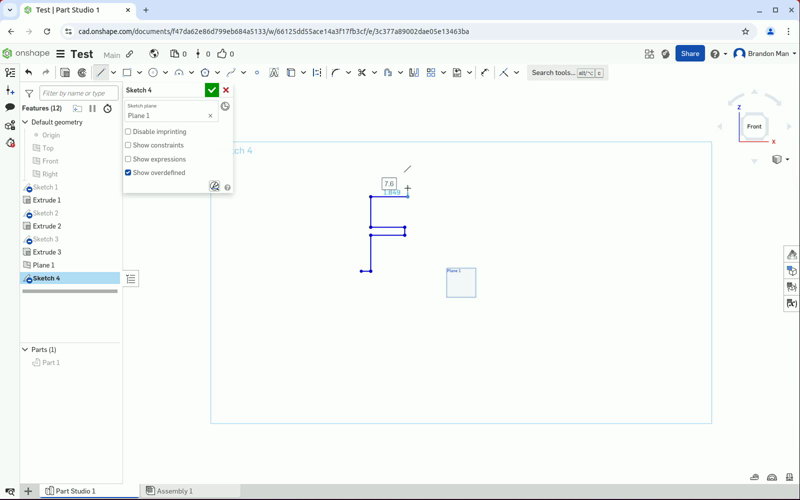
key_down(shift)
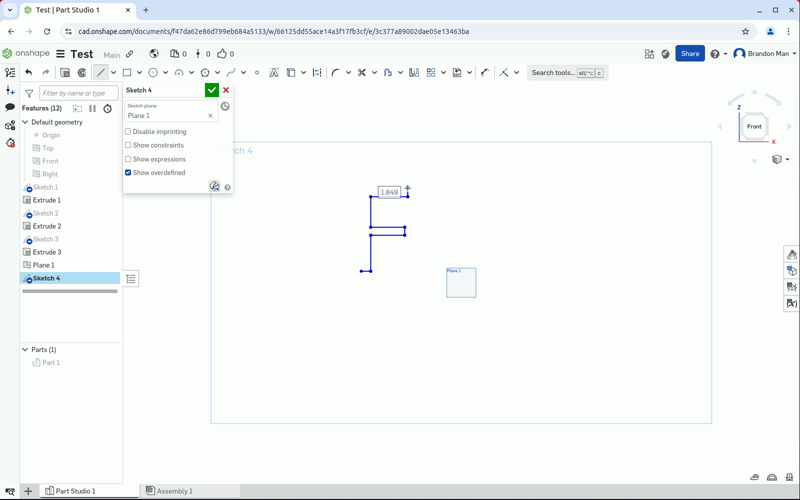
mouse_move(437, 187)
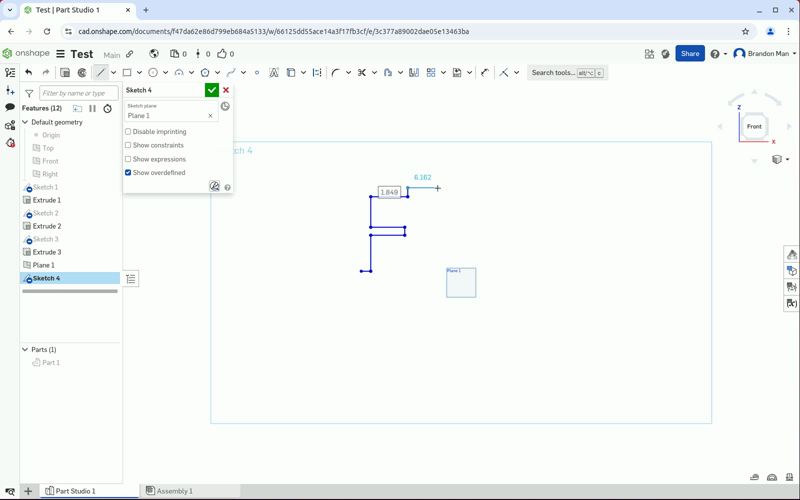
mouse_move(361, 187)
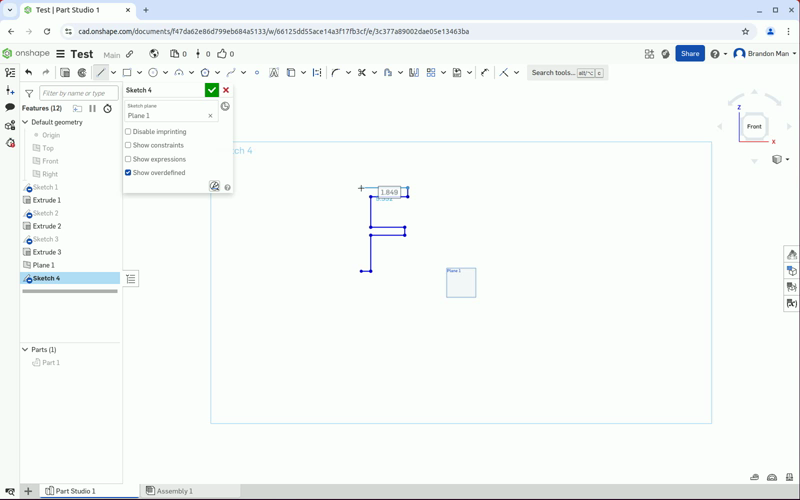
click(361, 187)
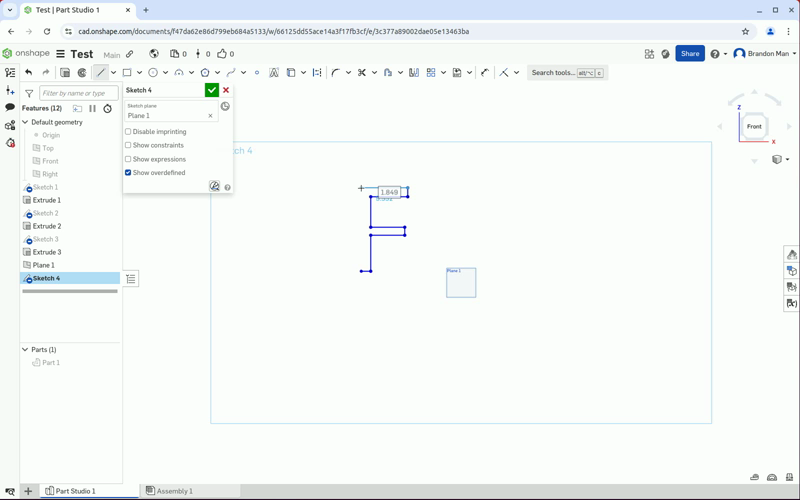
key_up(shift)
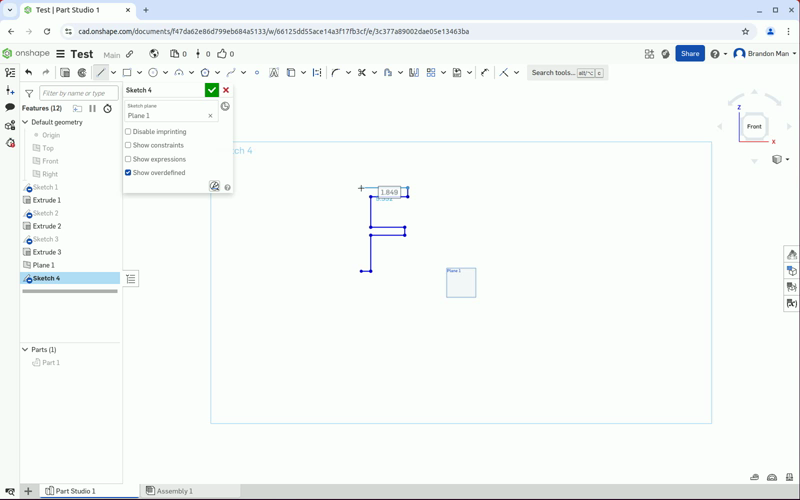
key_down(shift)
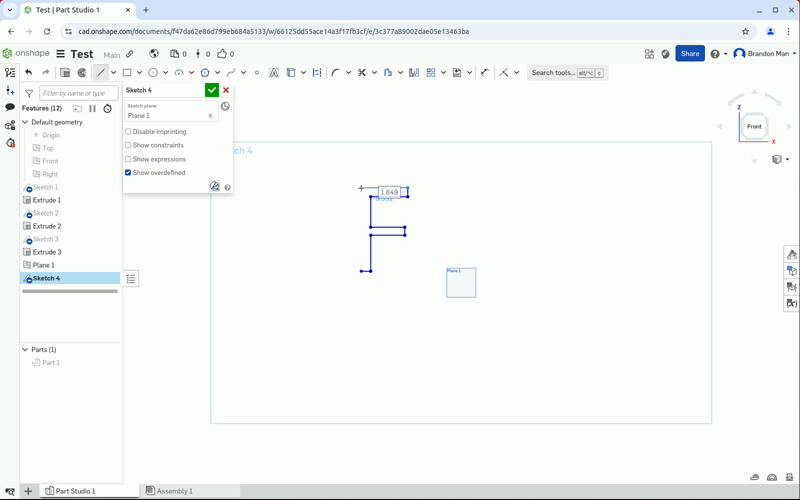
mouse_move(361, 271)
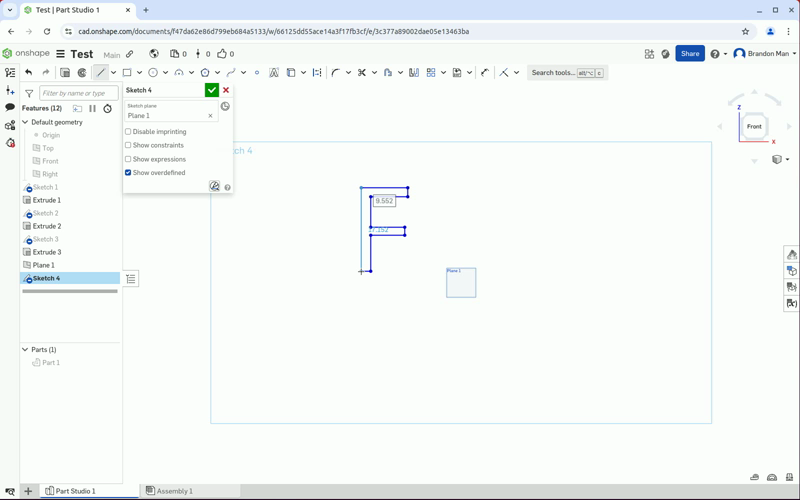
key_up(shift)
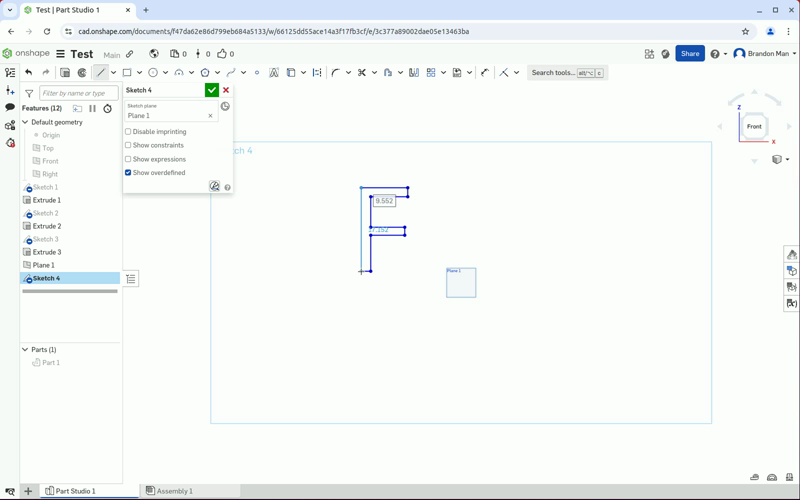
click(361, 271)
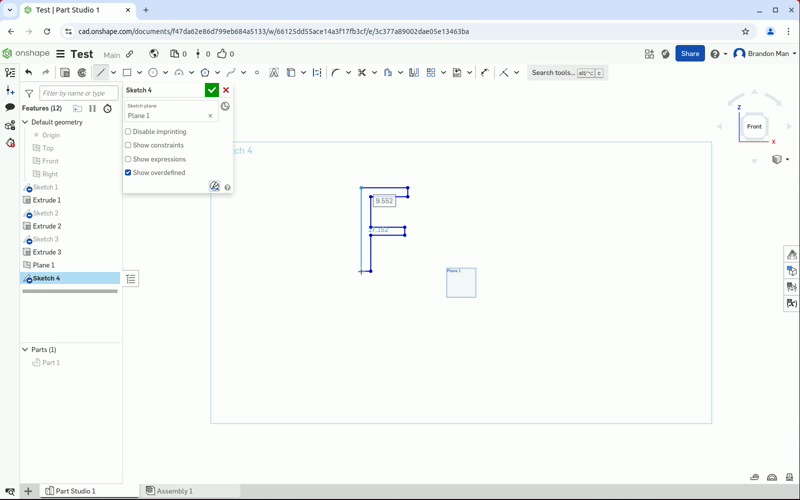
key(esc)
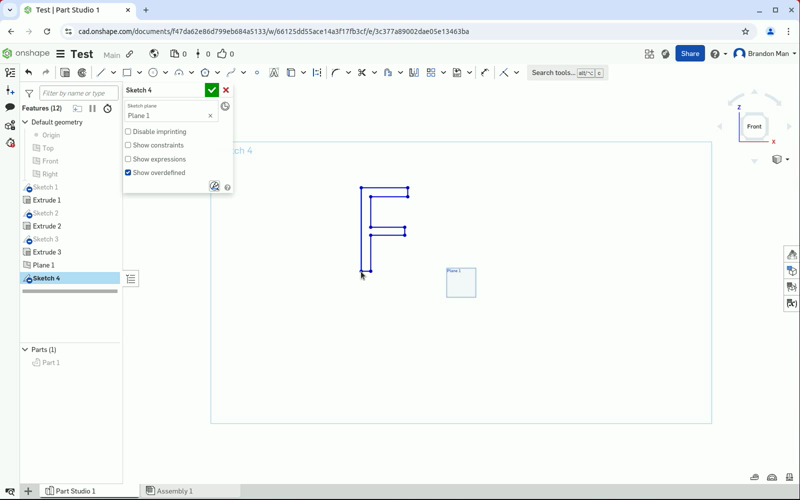
mouse_move(381, 231)
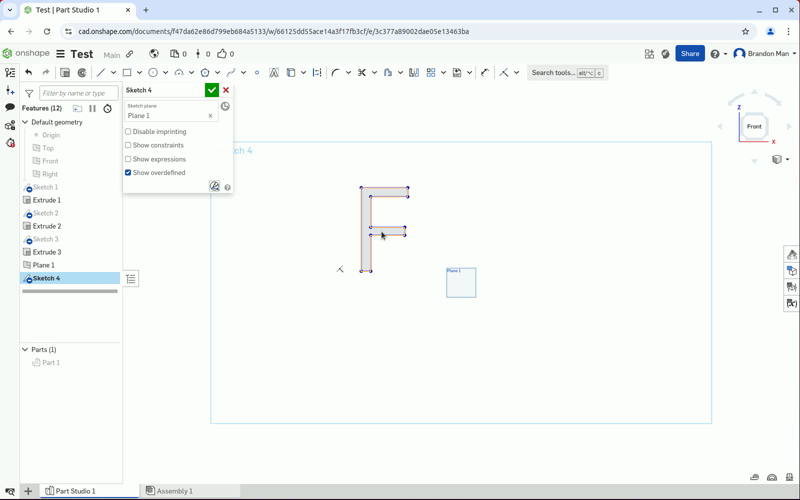
scroll(6)
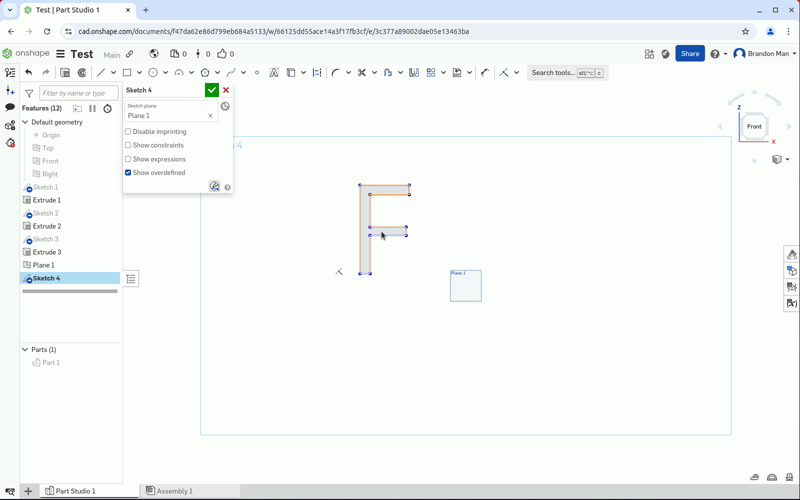
scroll(6)
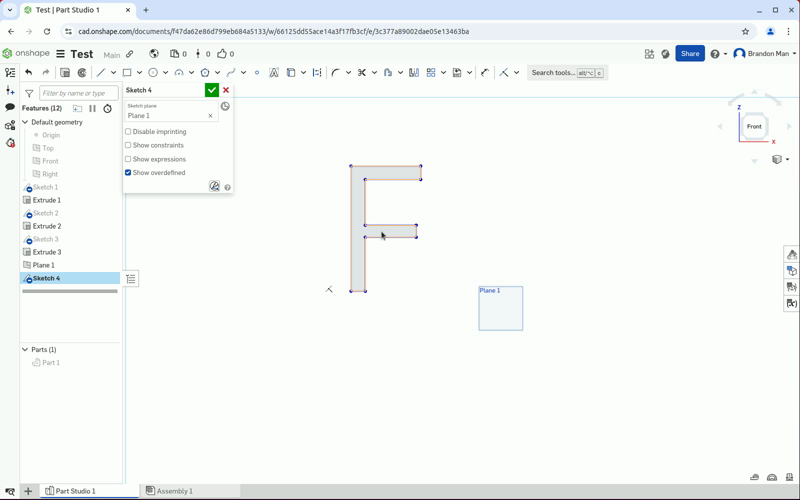
scroll(6)
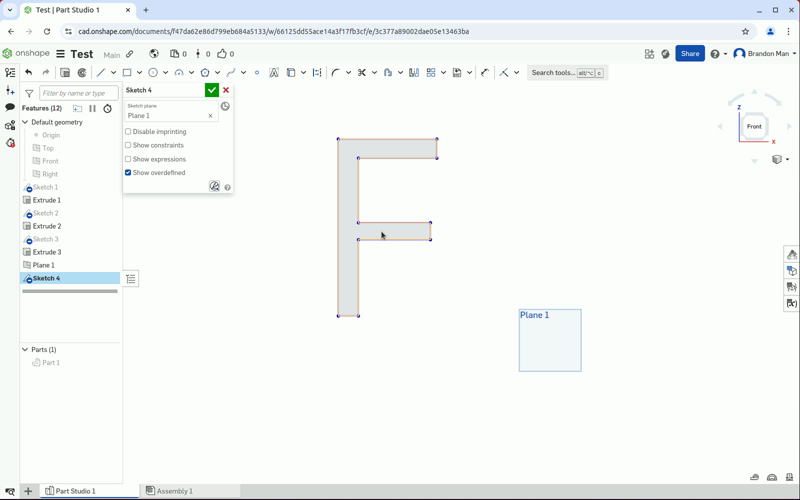
scroll(6)
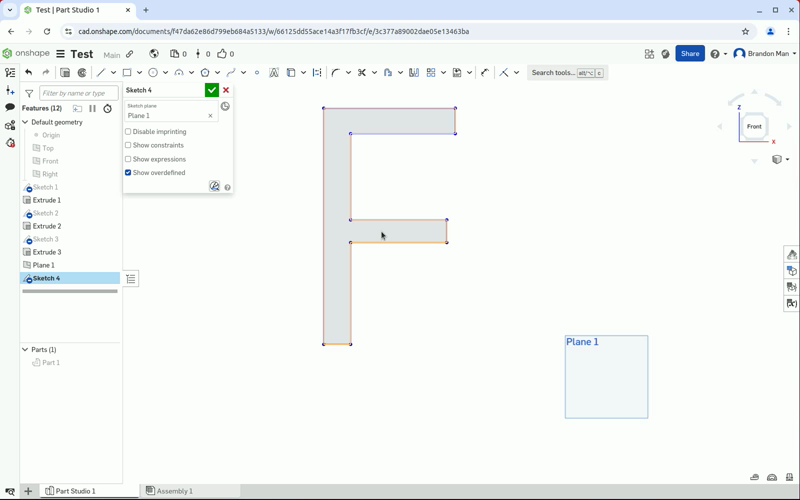
scroll(6)
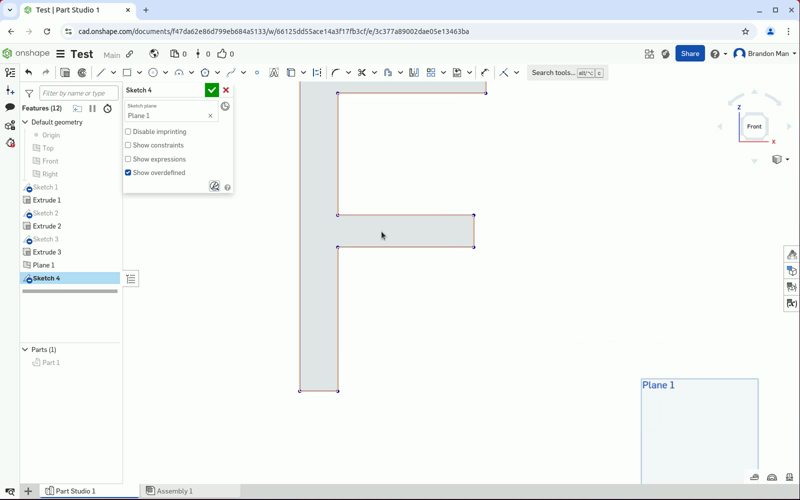
scroll(6)
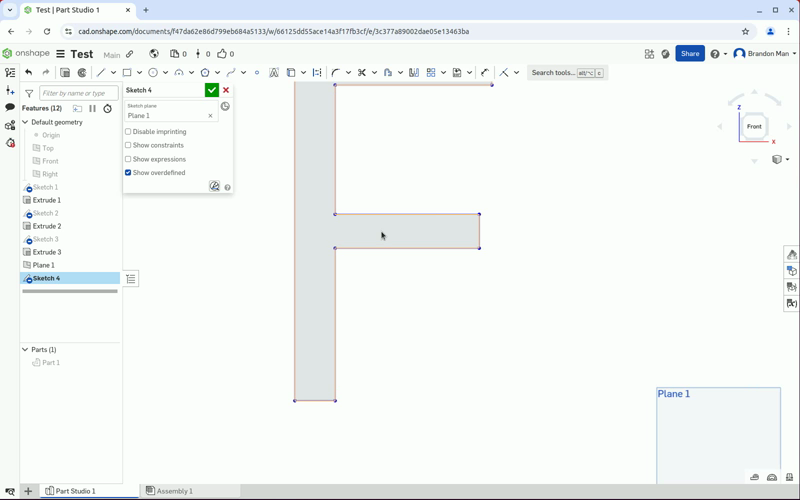
scroll(6)
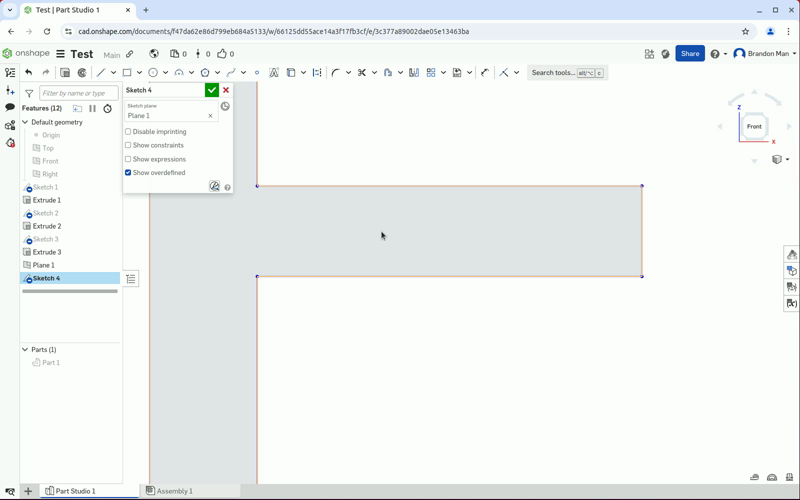
click(381, 231)
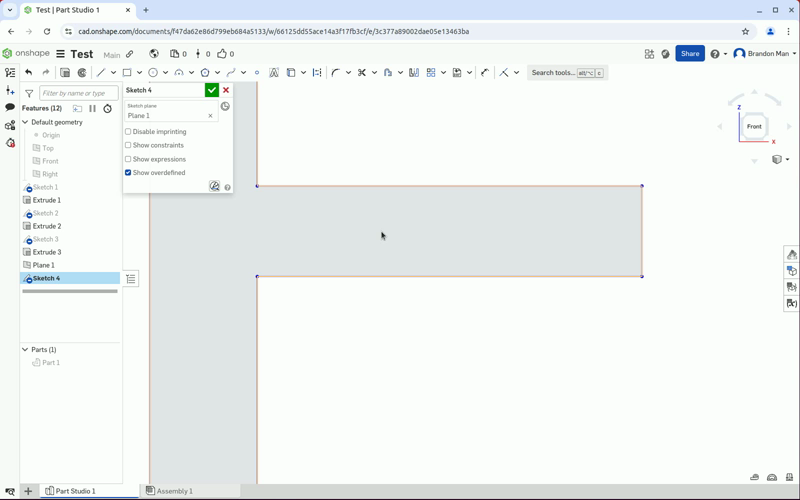
scroll(-6)
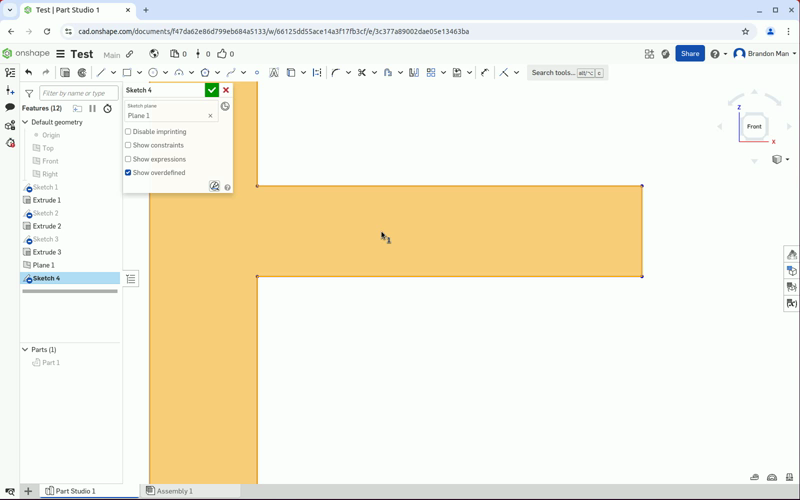
scroll(-6)
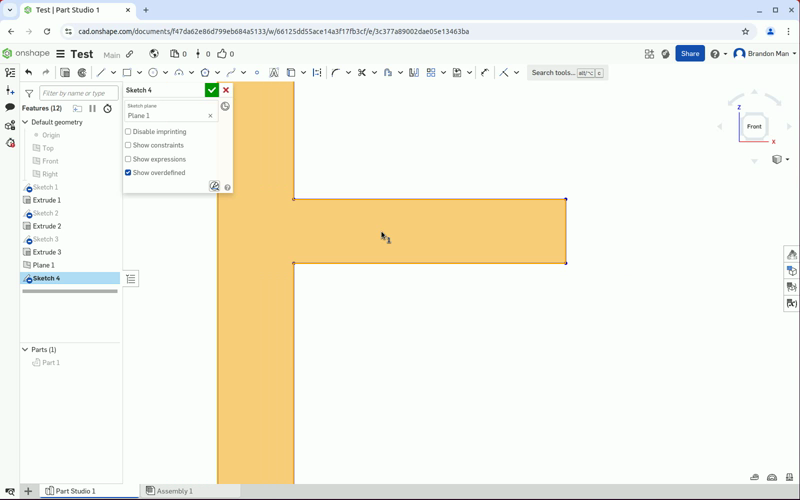
scroll(-6)
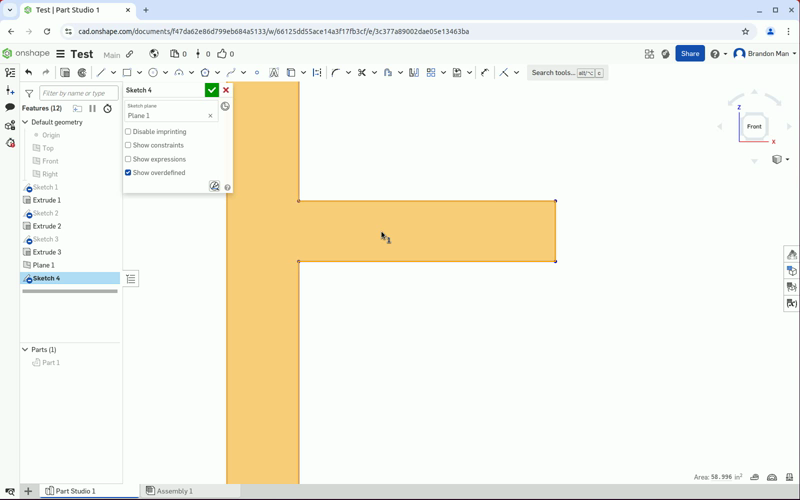
scroll(-6)
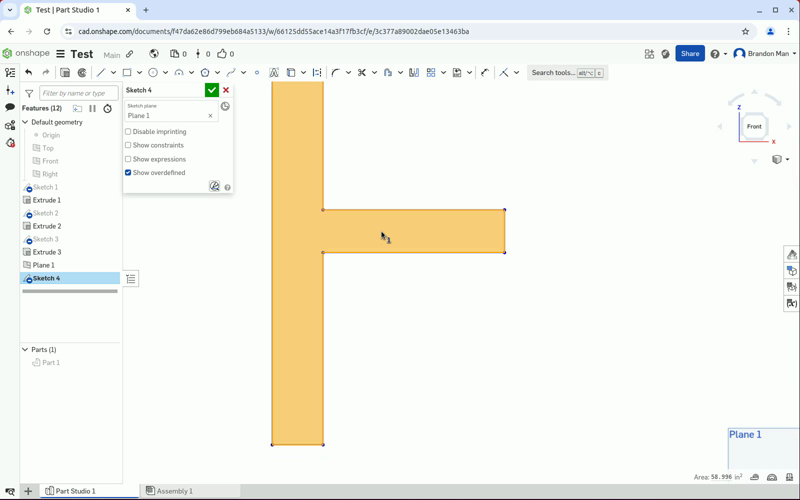
scroll(-6)
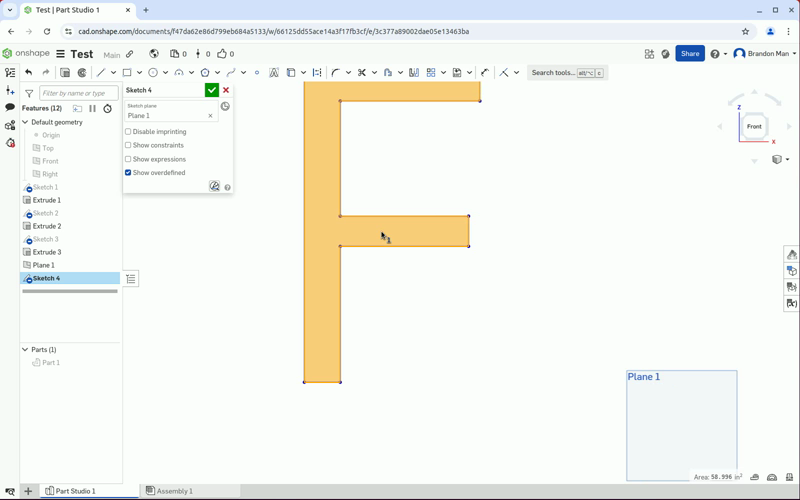
scroll(-6)
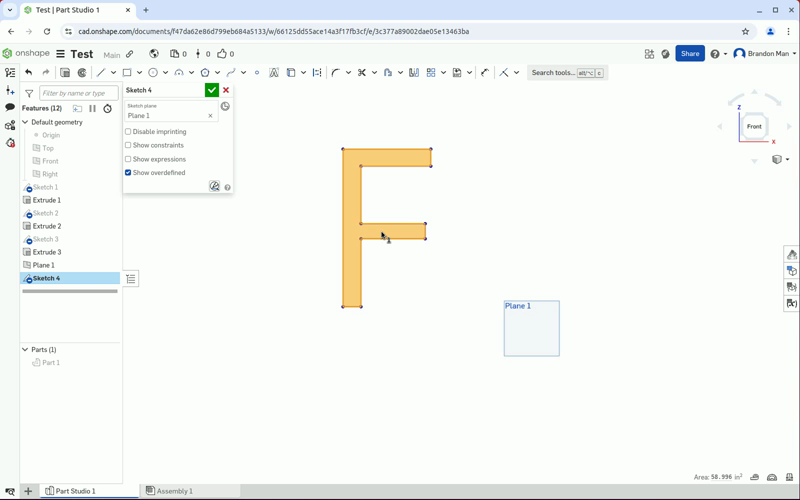
scroll(-6)
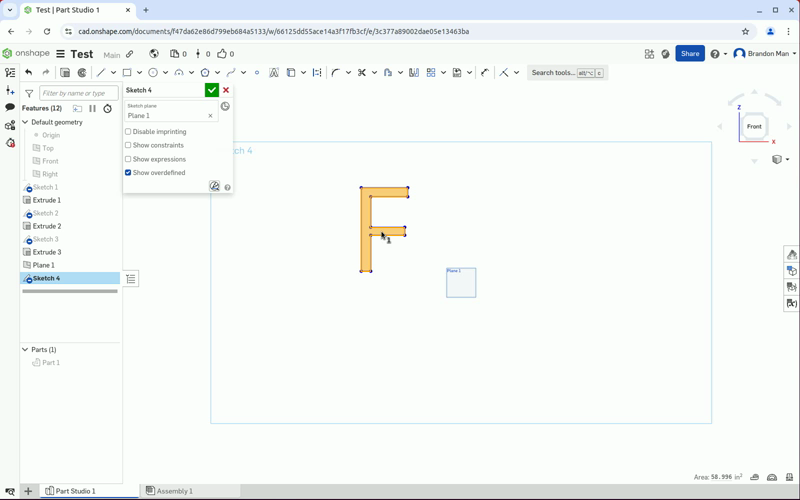
mouse_move(73, 352)
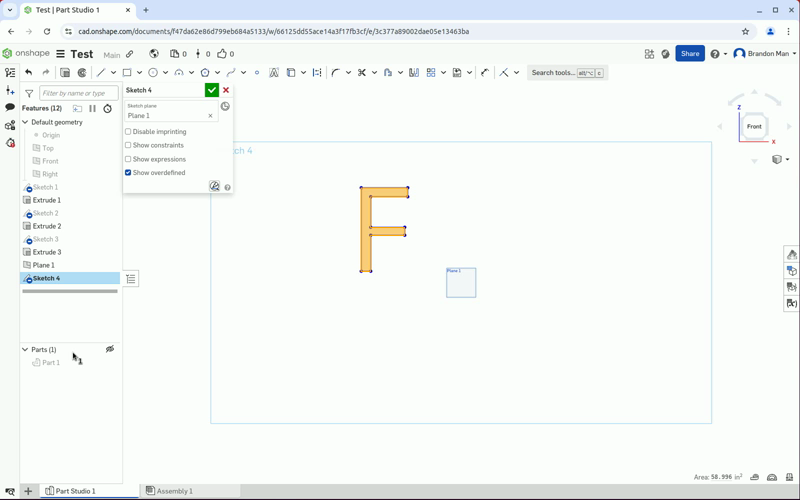
key(shift+y)
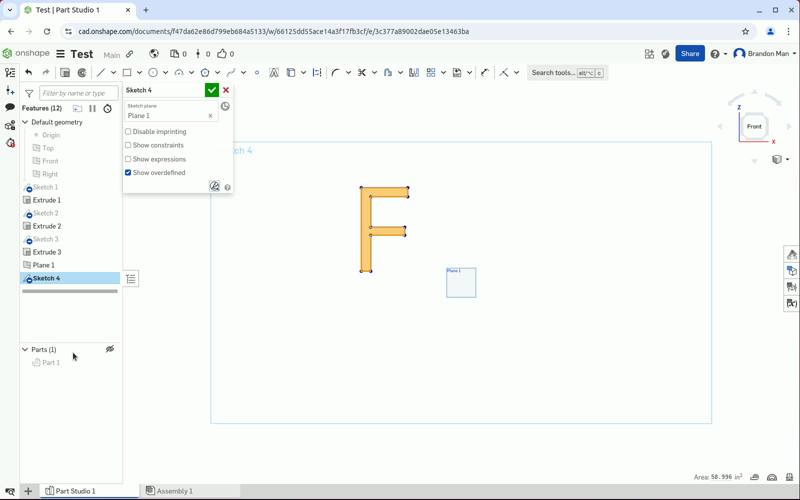
key(shift+e)
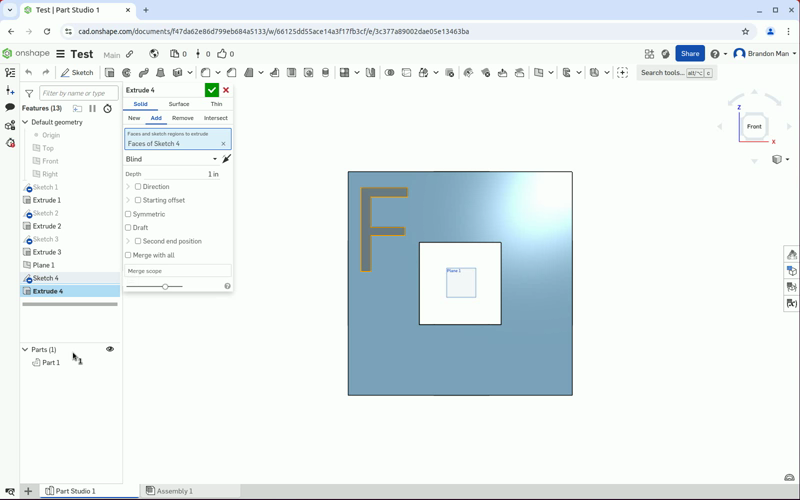
mouse_move(143, 106)
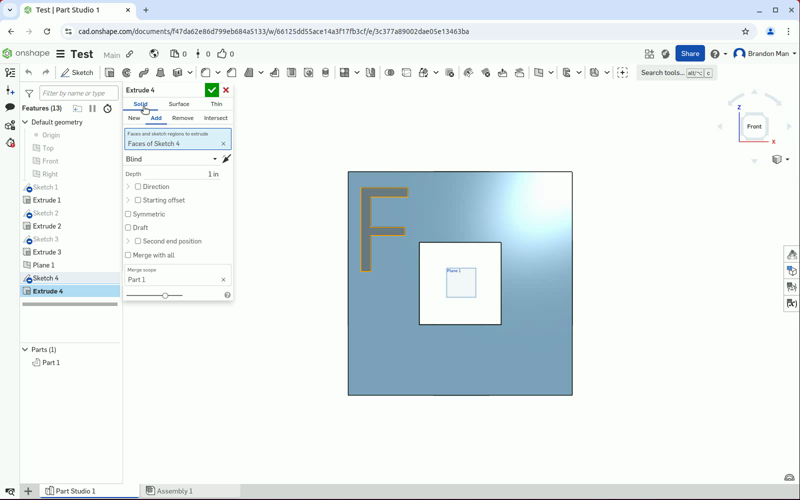
click(143, 106)
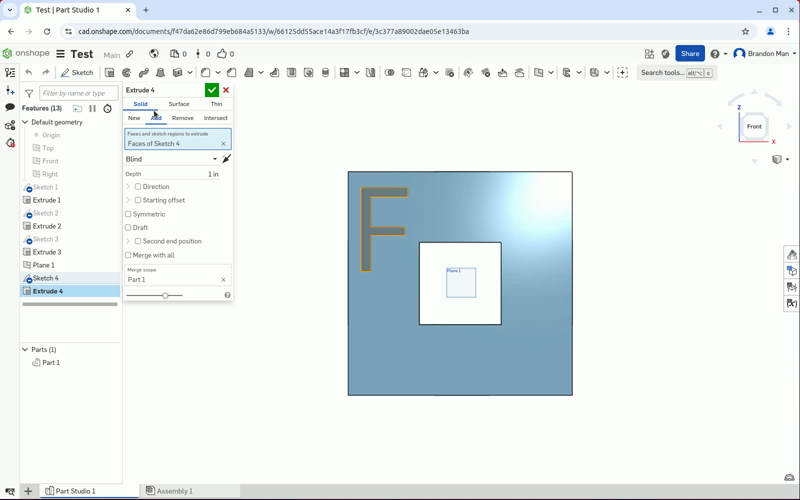
mouse_move(186, 120)
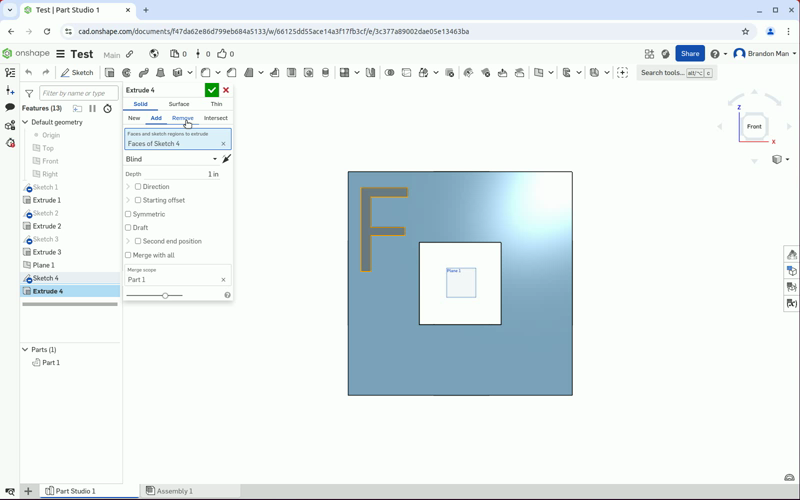
click(186, 120)
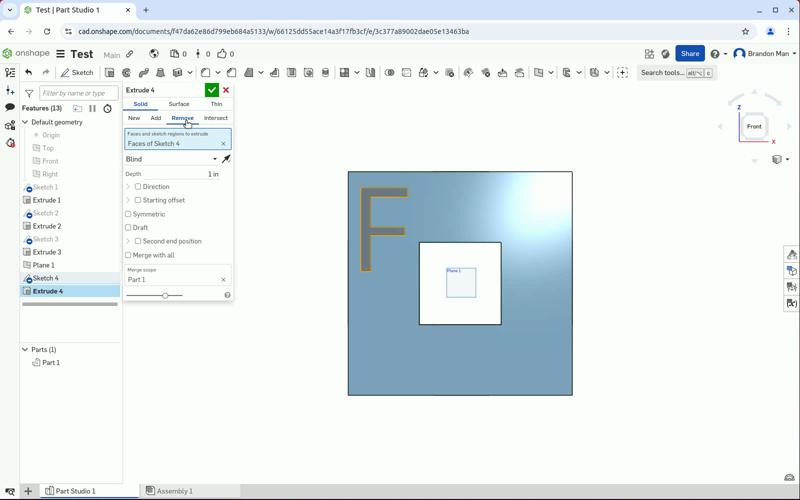
key(tab, 4)
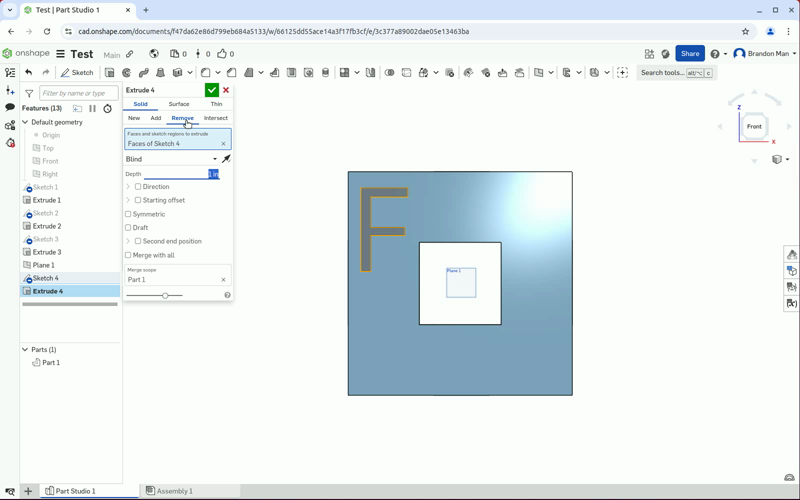
text(0.241)
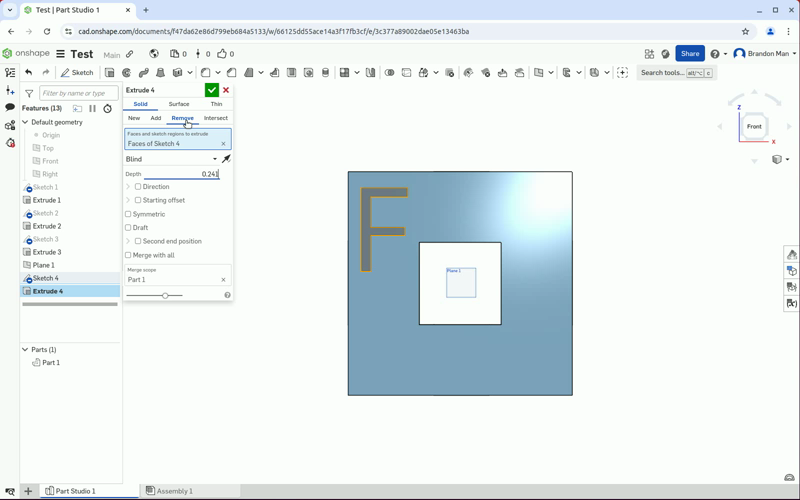
key(tab, 6)
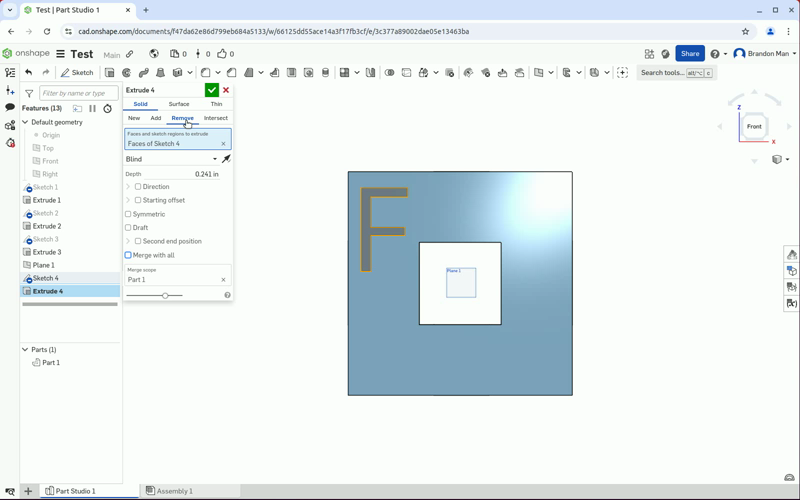
key(space)
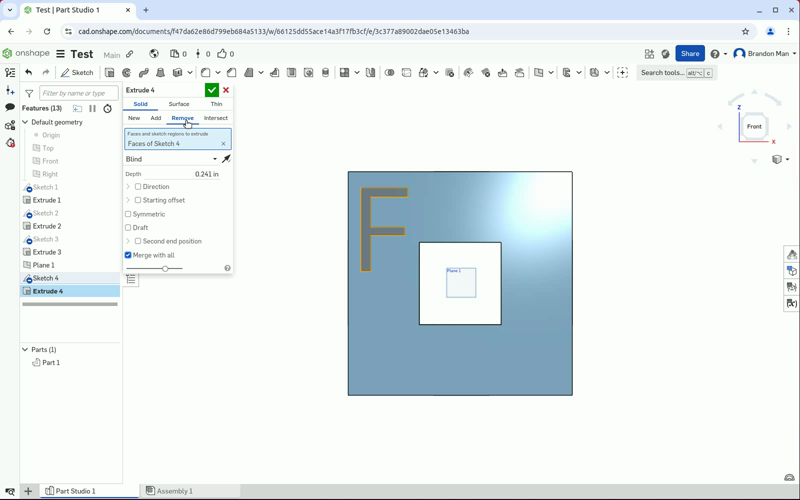
key(enter)
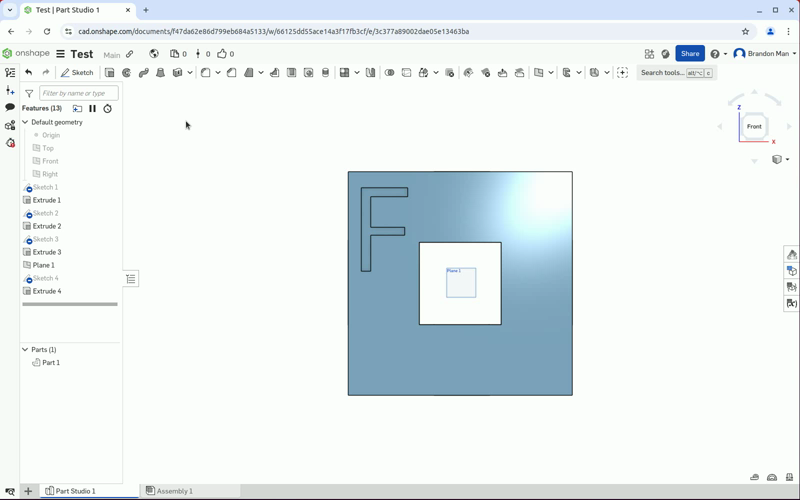
key(shift+h)
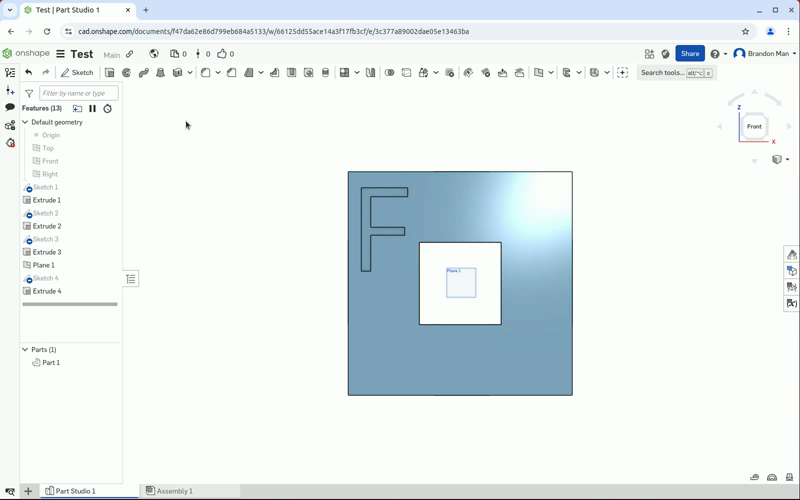
key(shift+h)
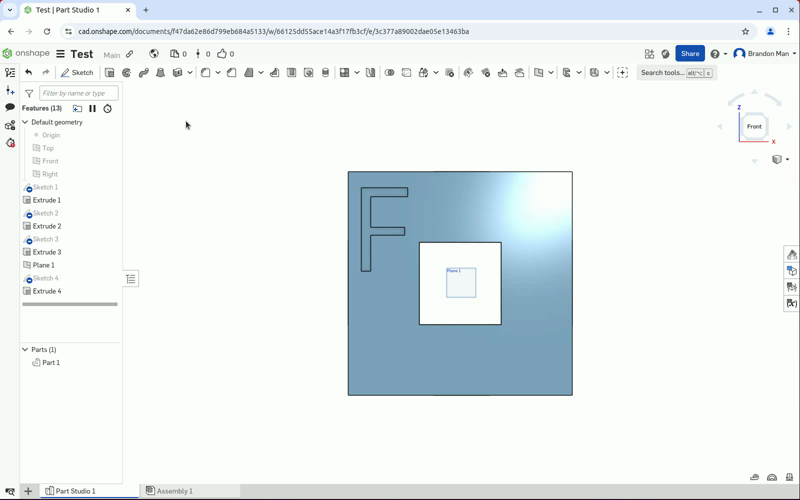
mouse_move(73, 189)
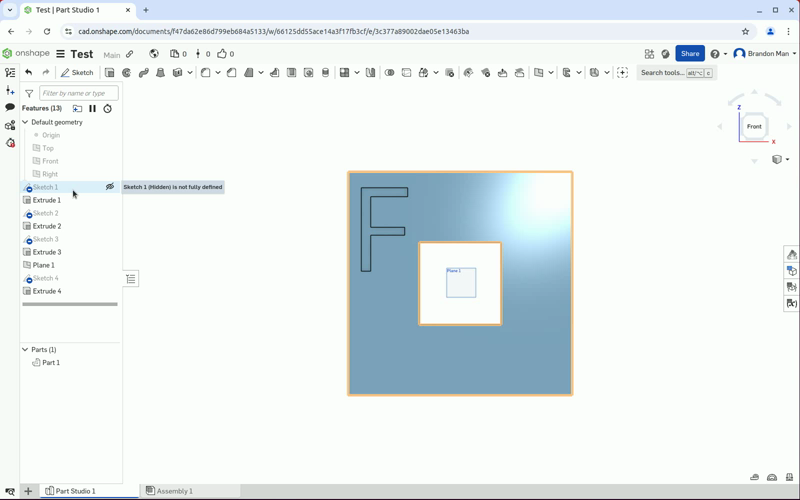
click(73, 189)
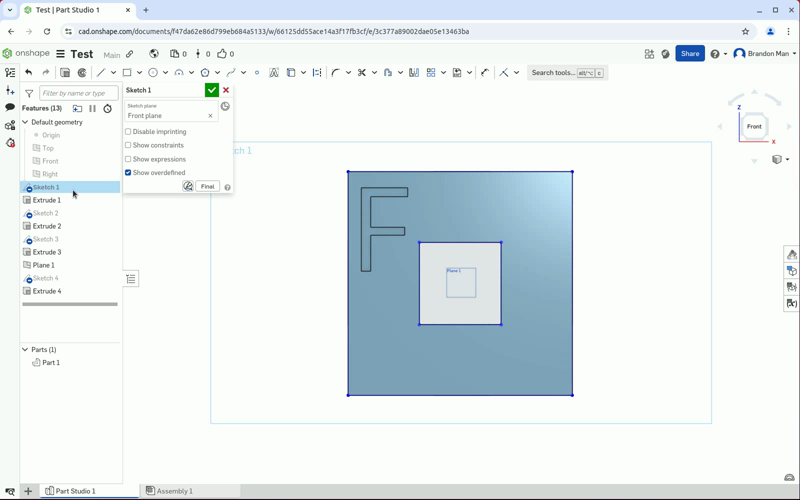
mouse_move(229, 92)
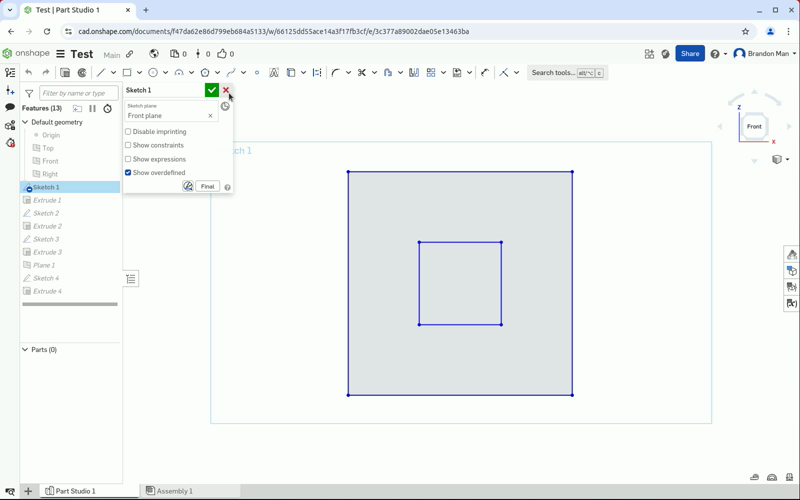
click(229, 92)
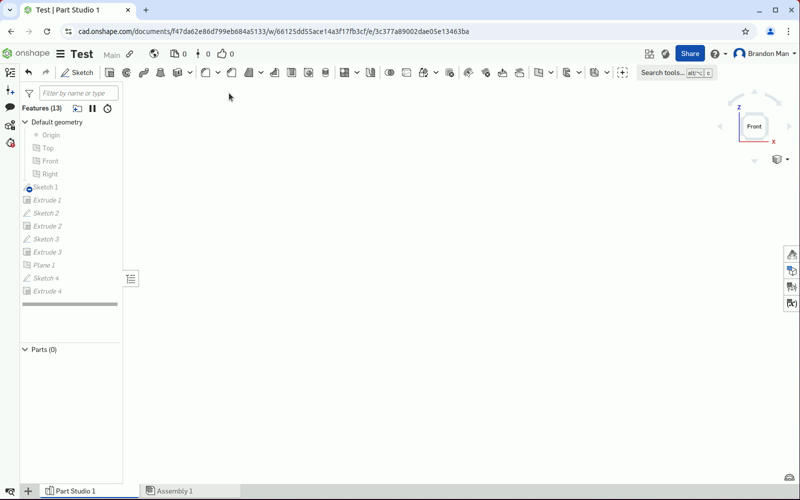
mouse_move(73, 352)
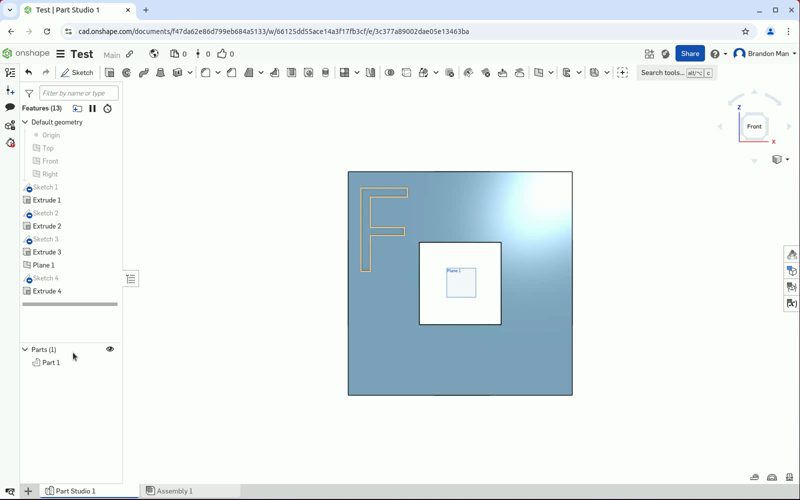
key(y)
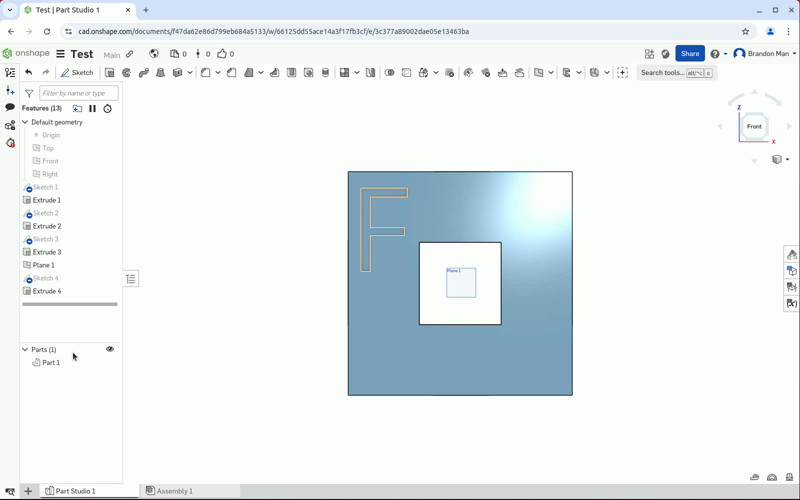
key(shift+p)
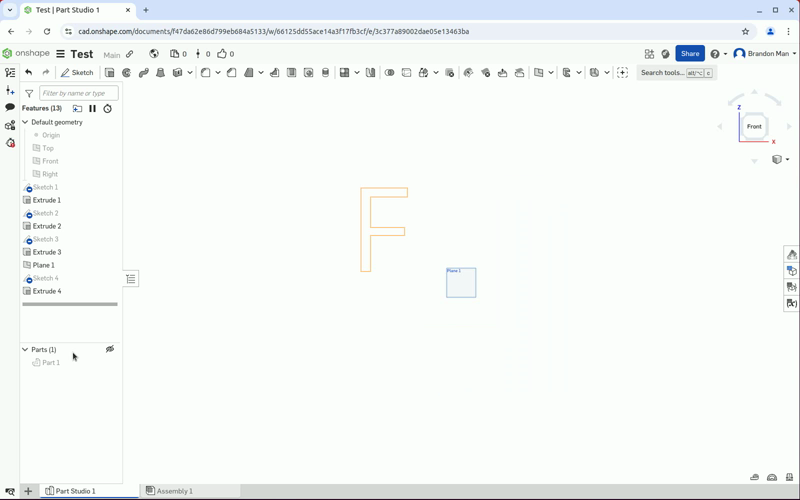
key(space)
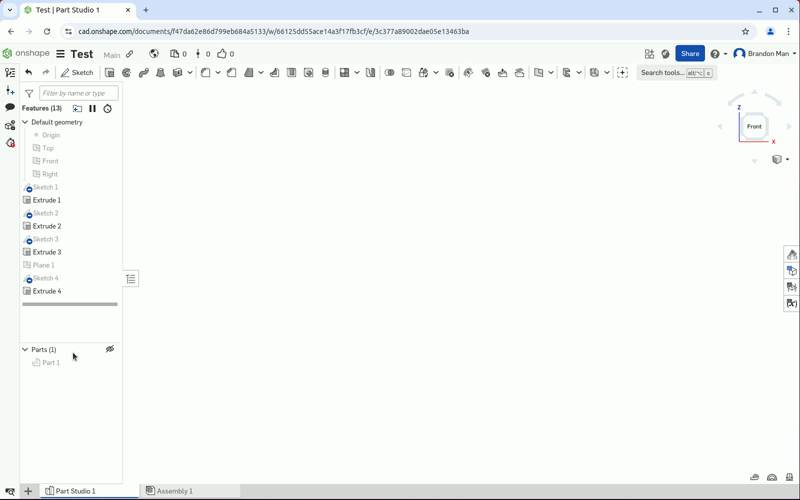
key_down(shift)
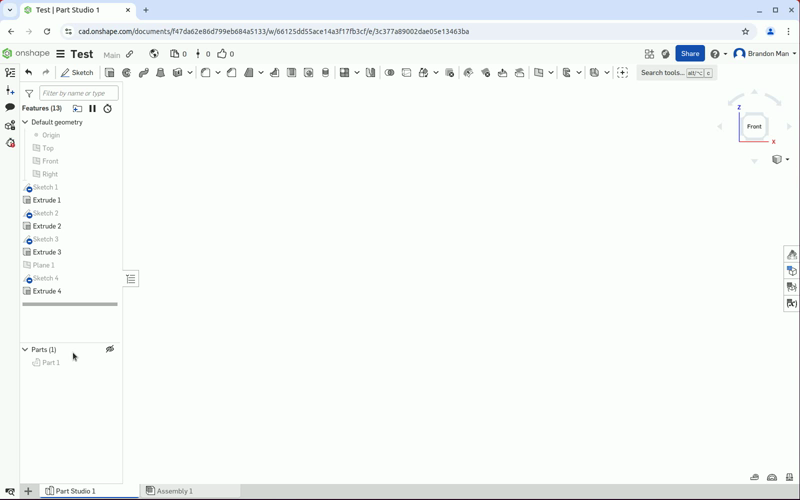
key(down)
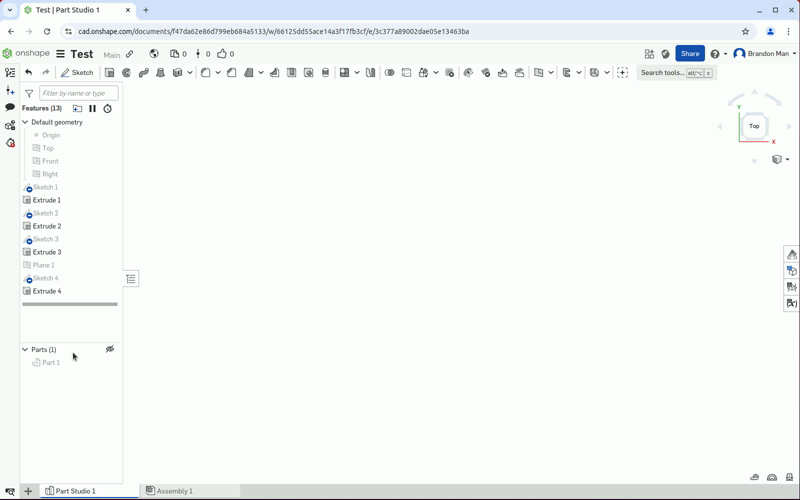
key_up(shift)
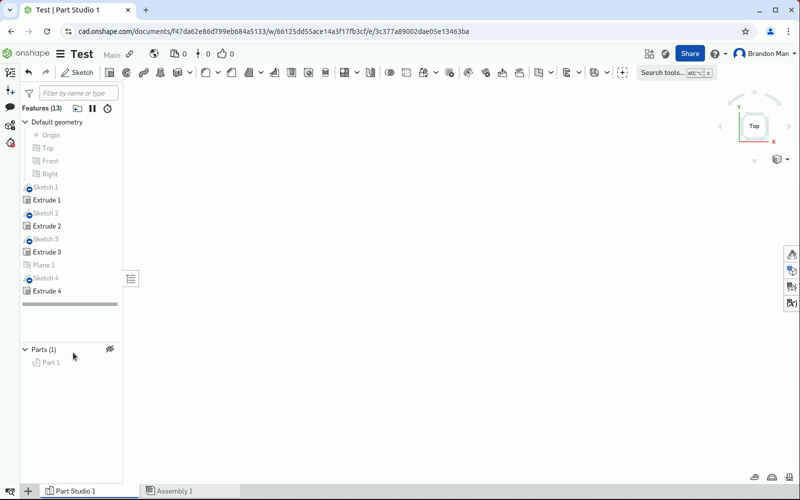
mouse_move(73, 352)
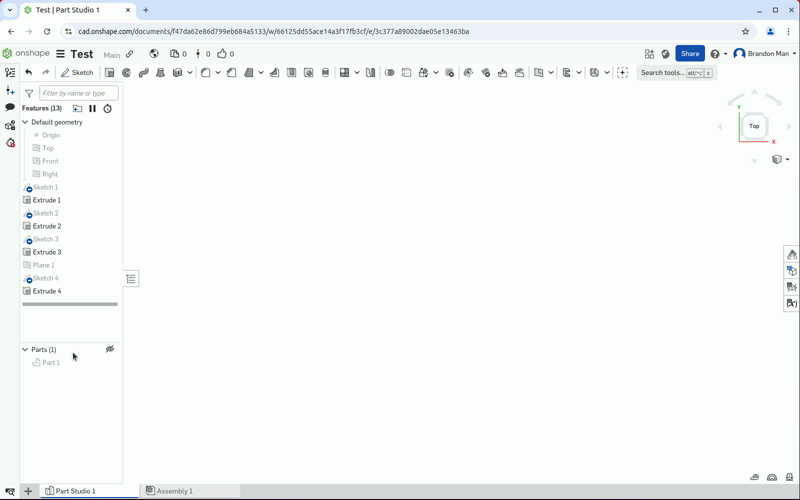
key(shift+y)
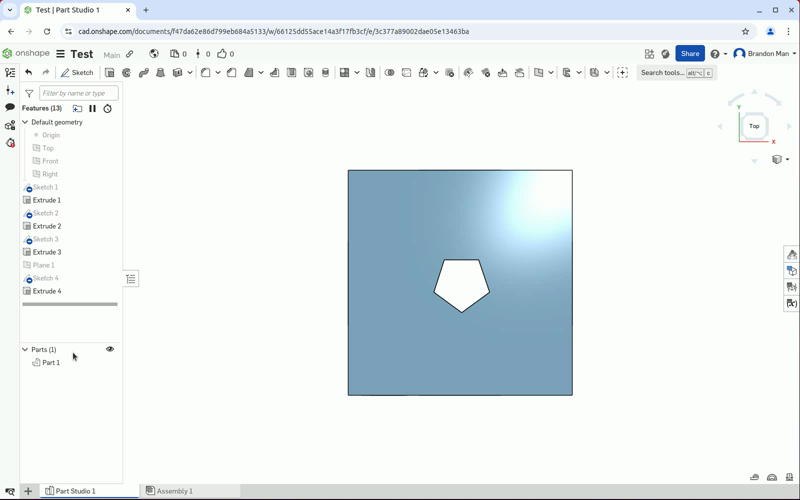
mouse_move(541, 75)
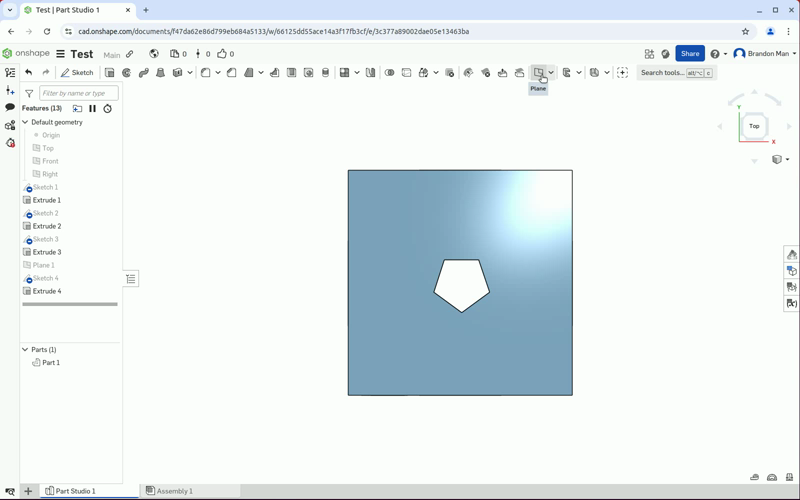
click(541, 75)
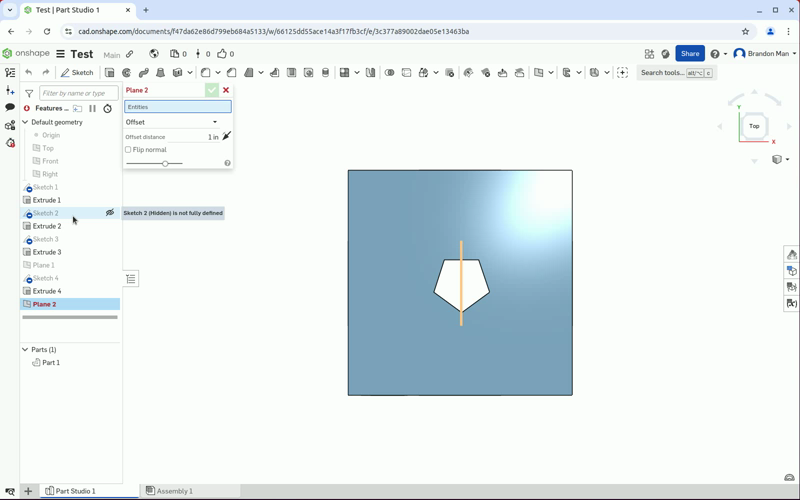
scroll(3)
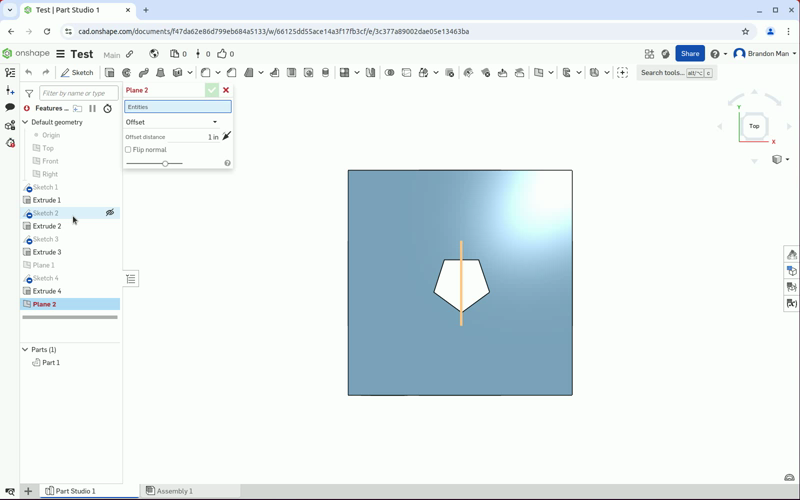
mouse_move(73, 150)
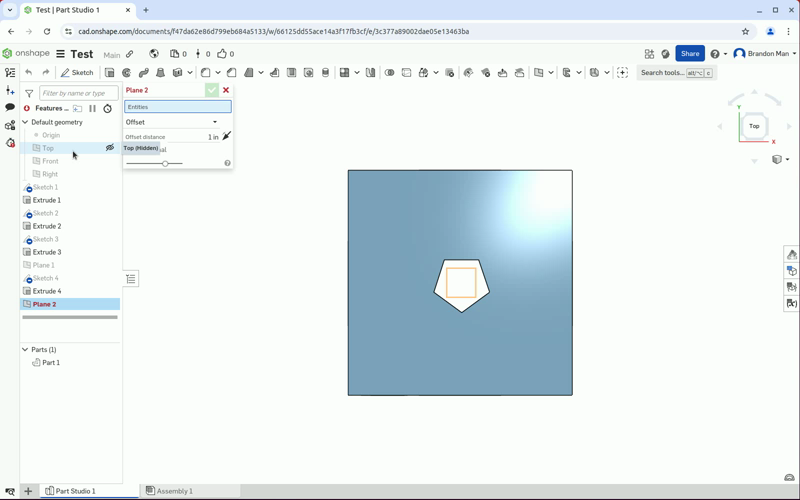
click(73, 150)
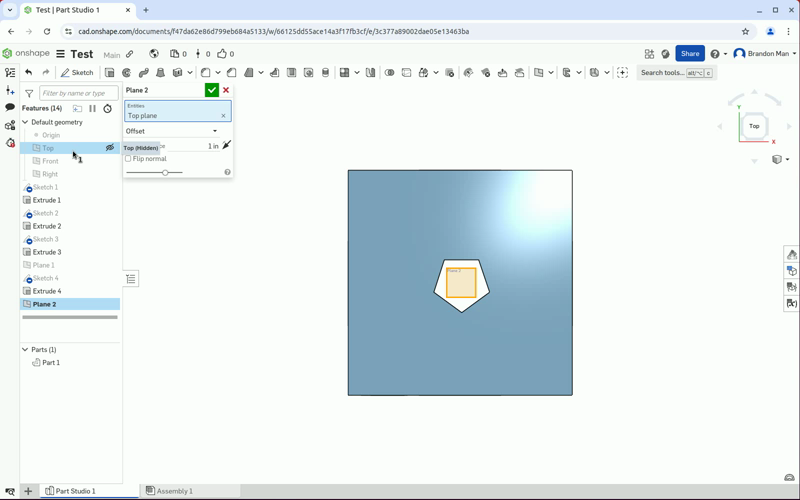
key(tab, 2)
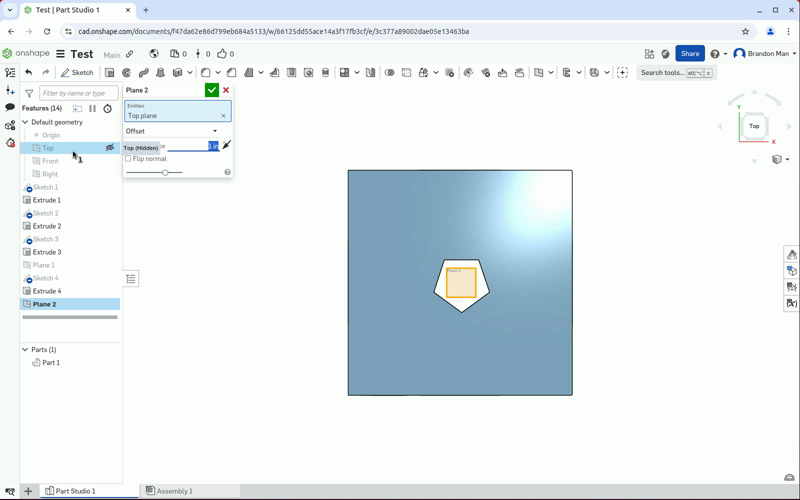
text(23.108)
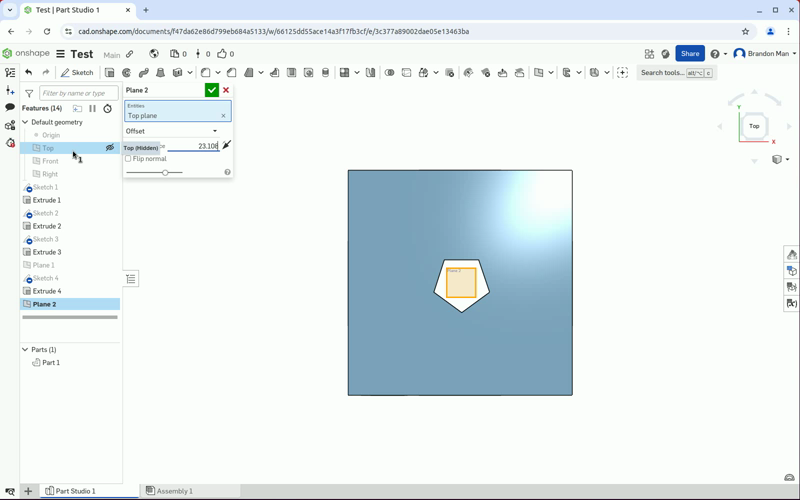
key(enter, 2)
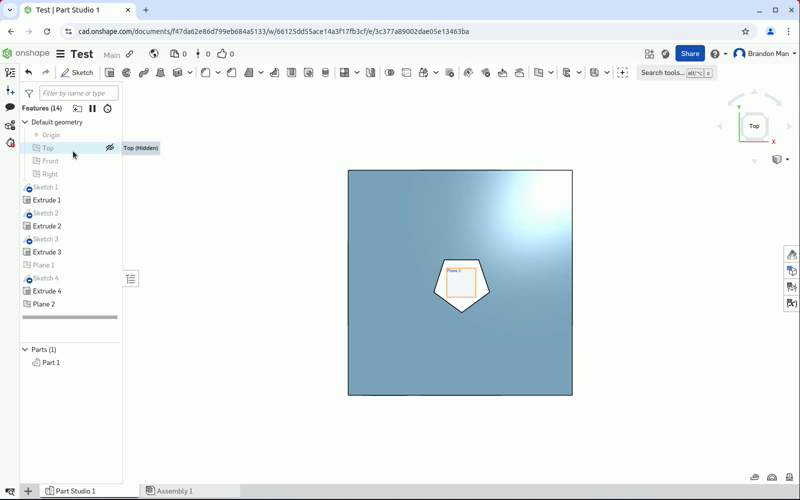
key(shift+s)
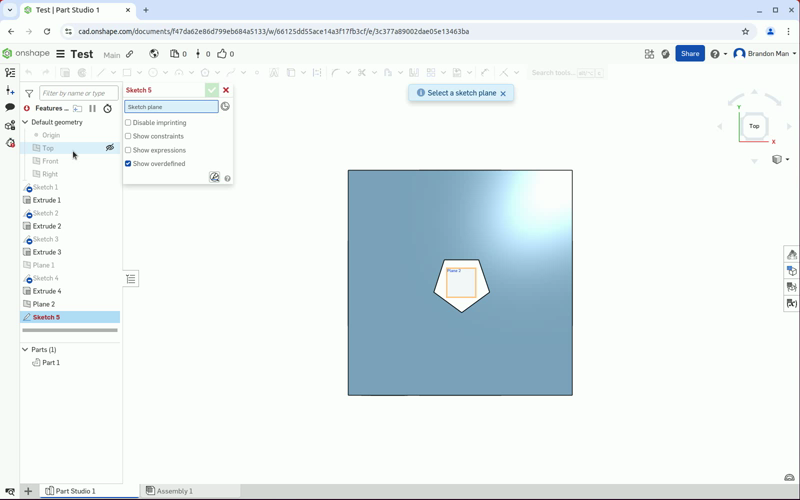
mouse_move(73, 306)
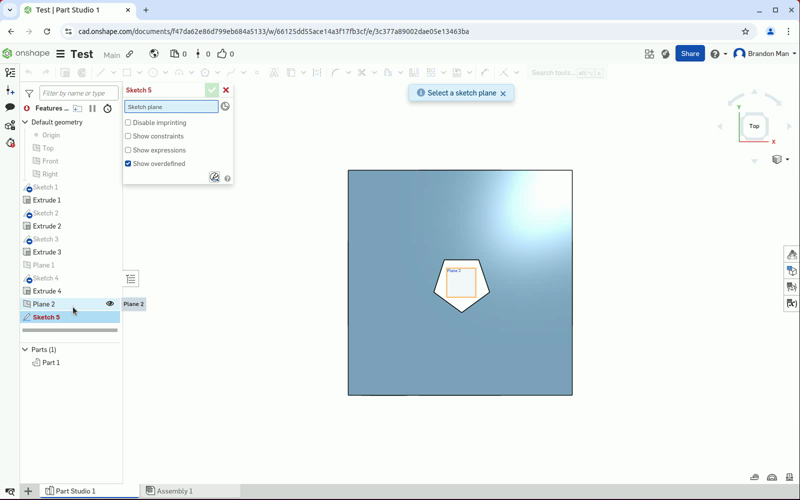
click(73, 306)
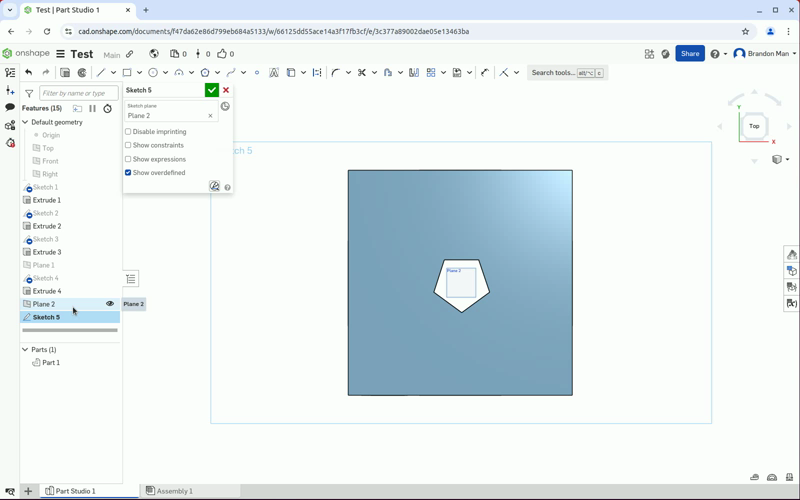
mouse_move(73, 352)
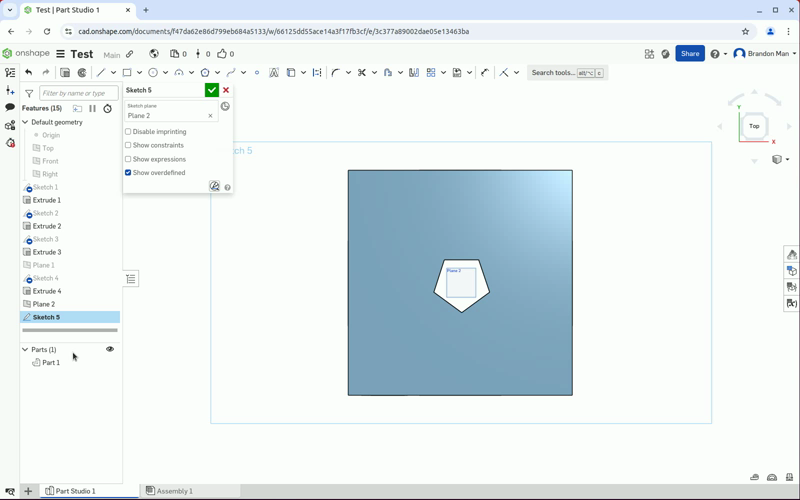
key(y)
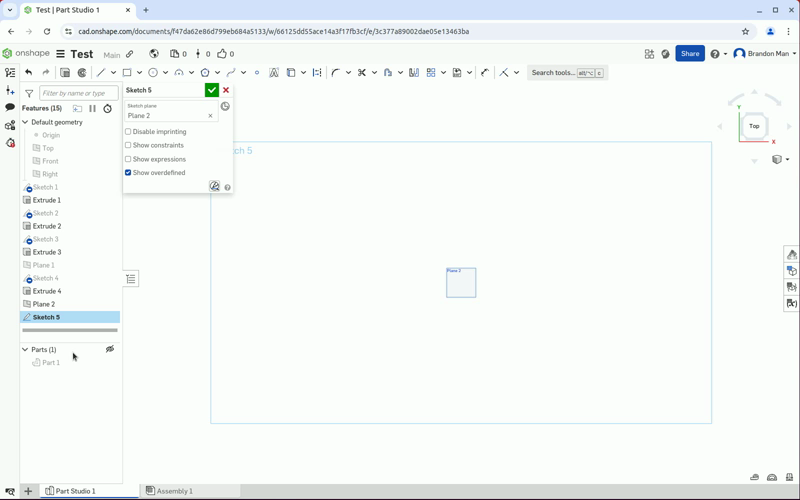
key(l)
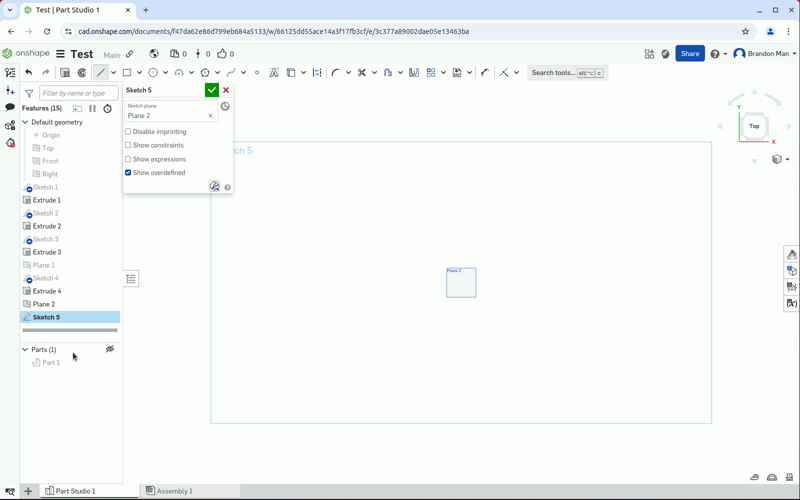
key_down(shift)
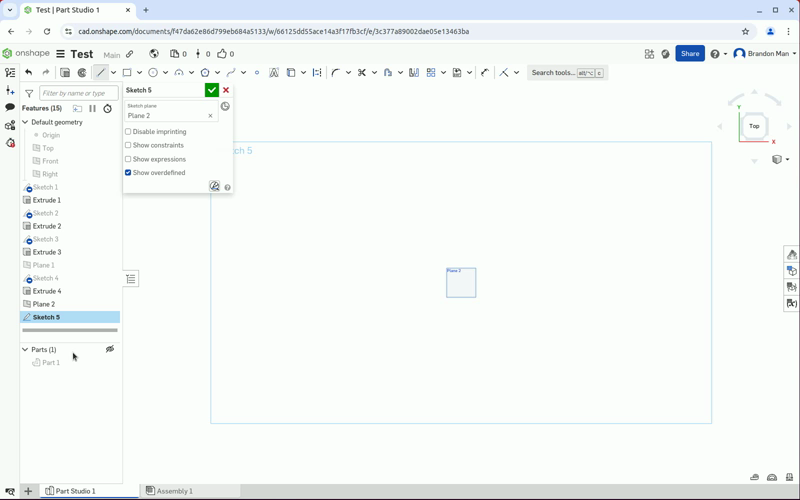
mouse_move(361, 191)
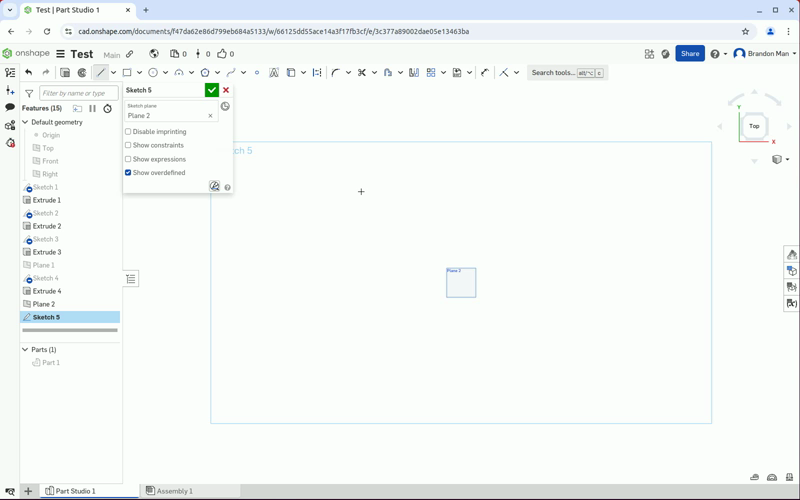
click(361, 191)
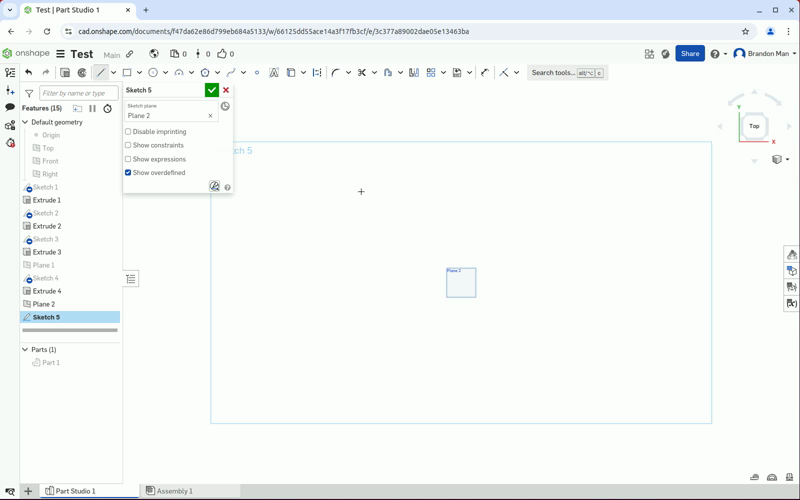
key_up(shift)
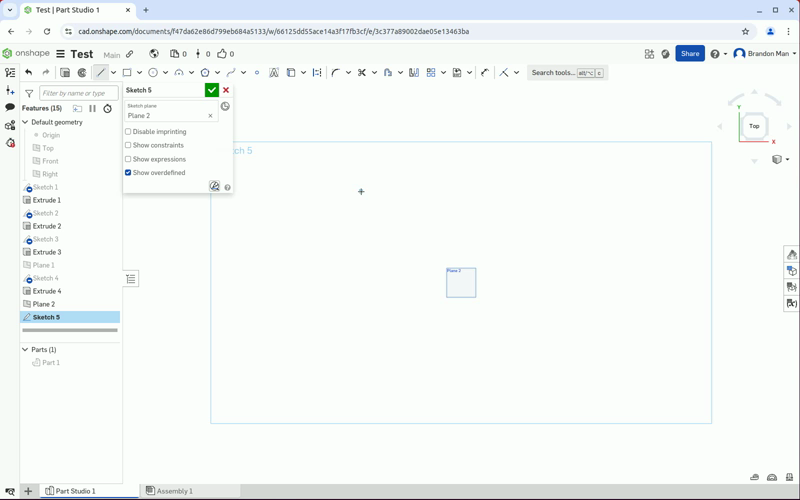
key_down(shift)
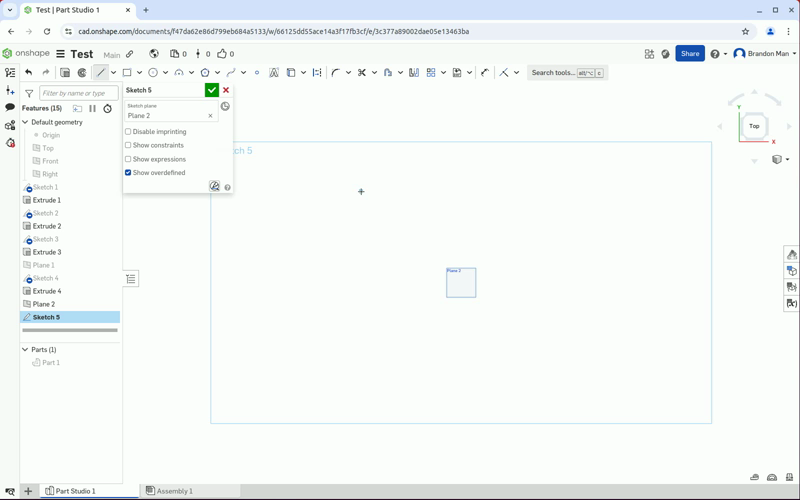
mouse_move(391, 191)
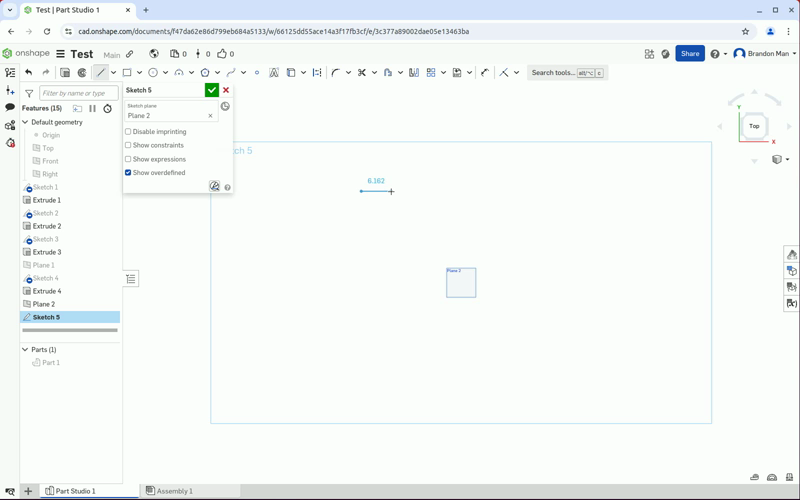
mouse_move(388, 191)
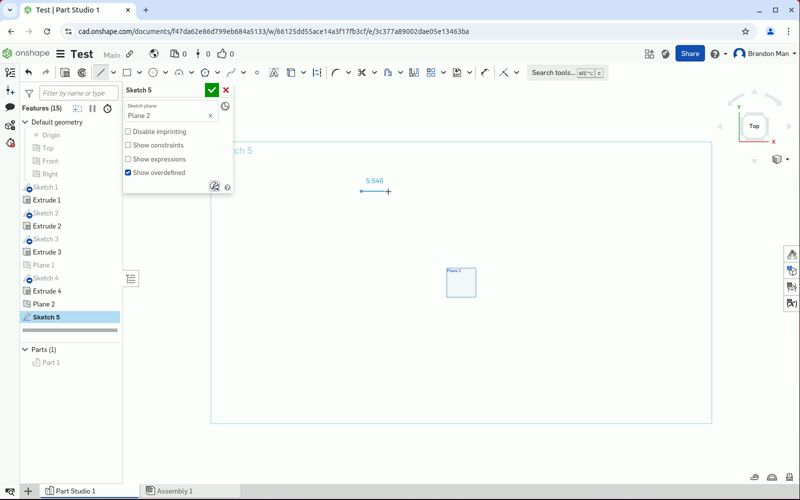
click(388, 191)
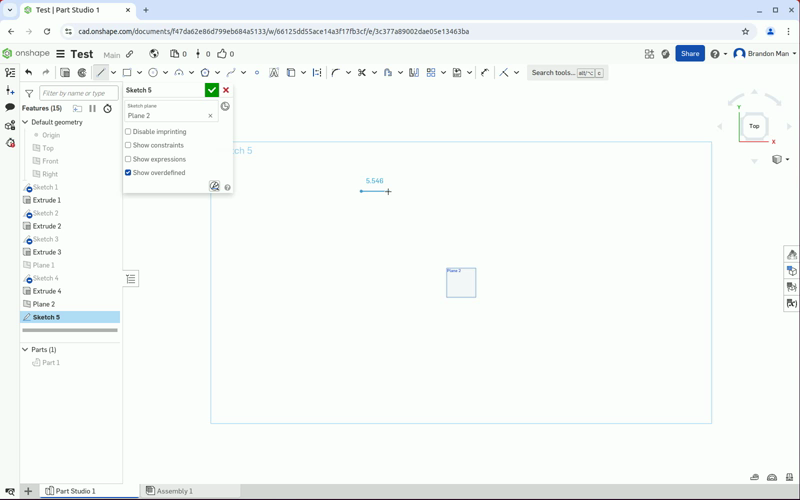
key_up(shift)
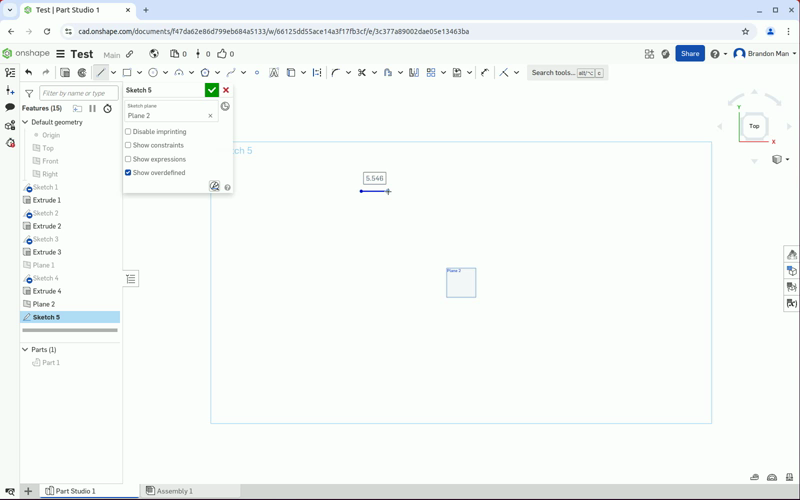
key_down(shift)
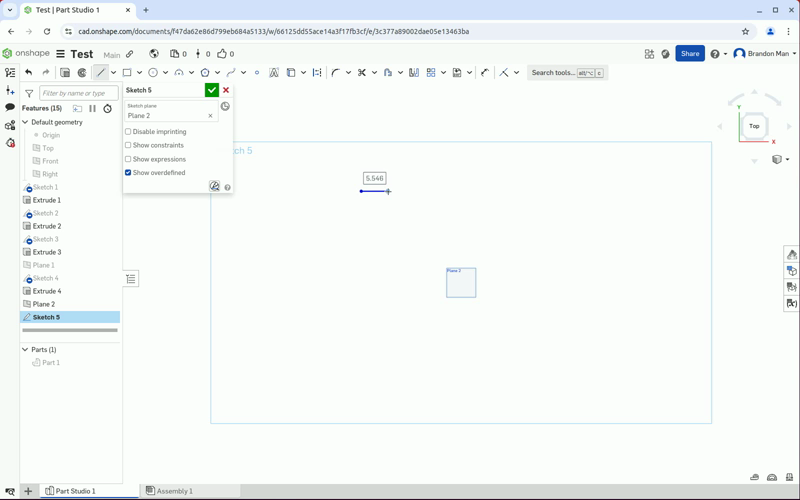
mouse_move(388, 267)
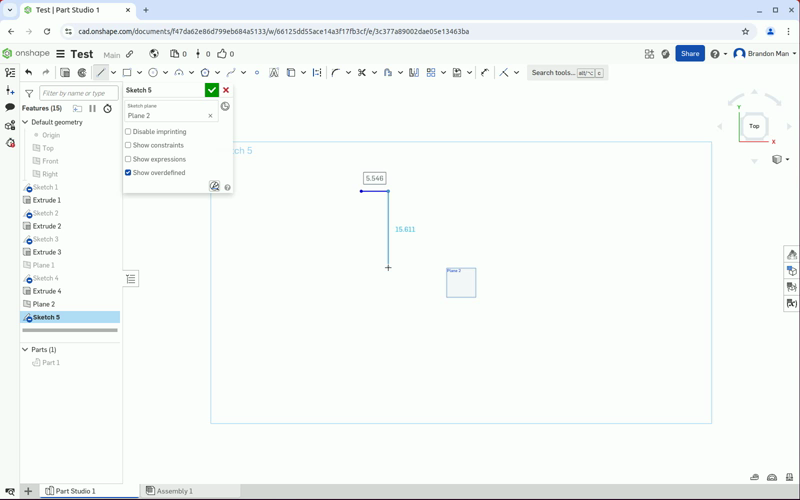
click(388, 267)
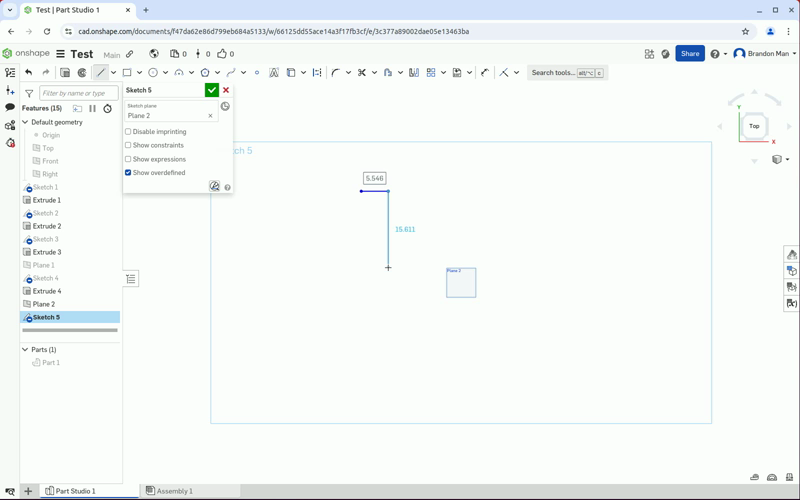
key_up(shift)
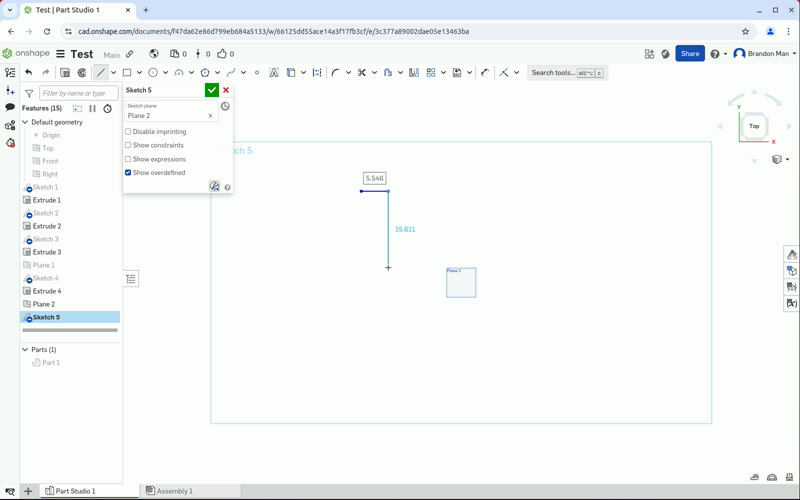
key_down(shift)
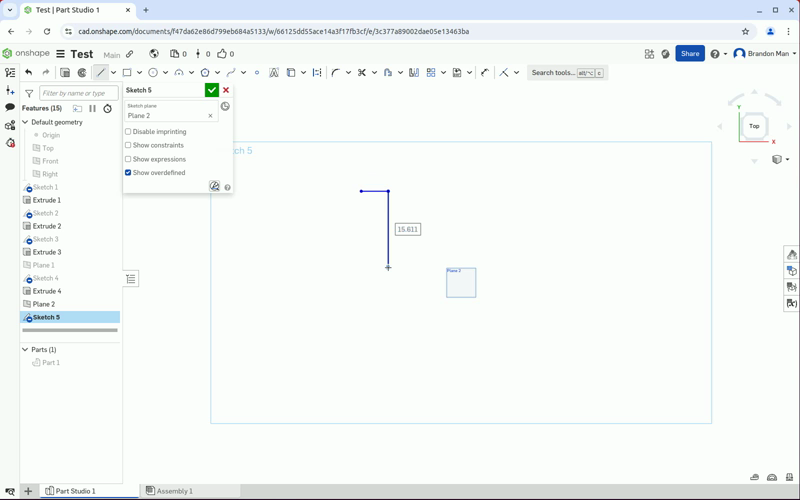
mouse_move(418, 267)
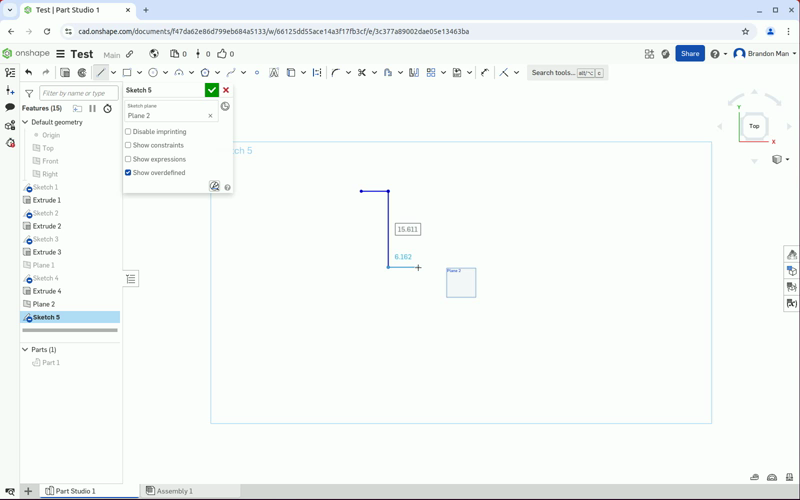
mouse_move(397, 267)
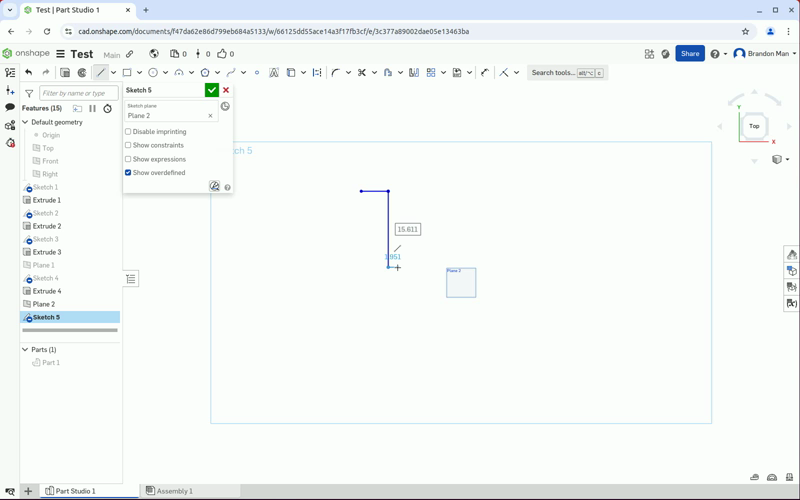
click(397, 267)
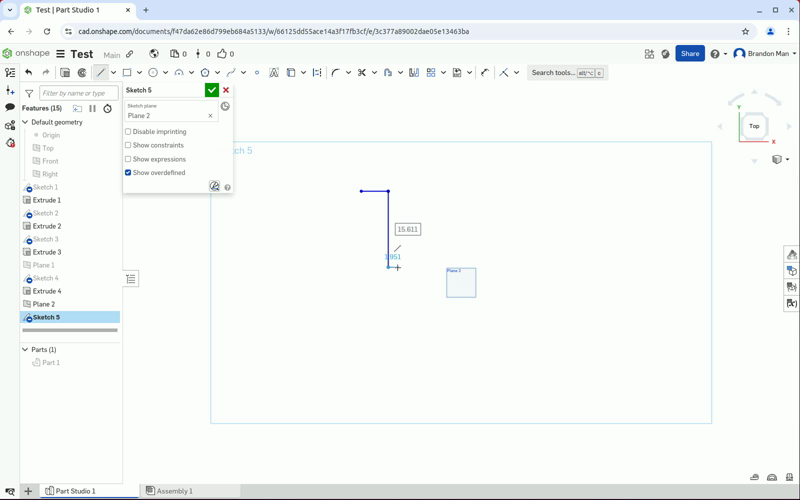
key_up(shift)
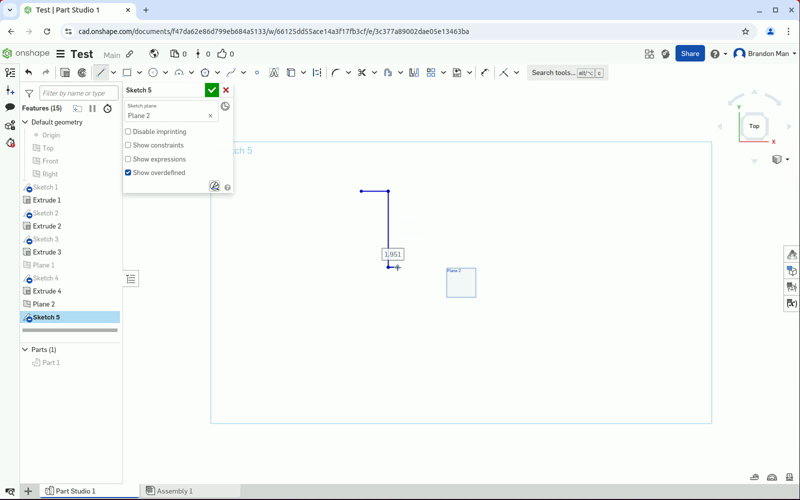
key_down(shift)
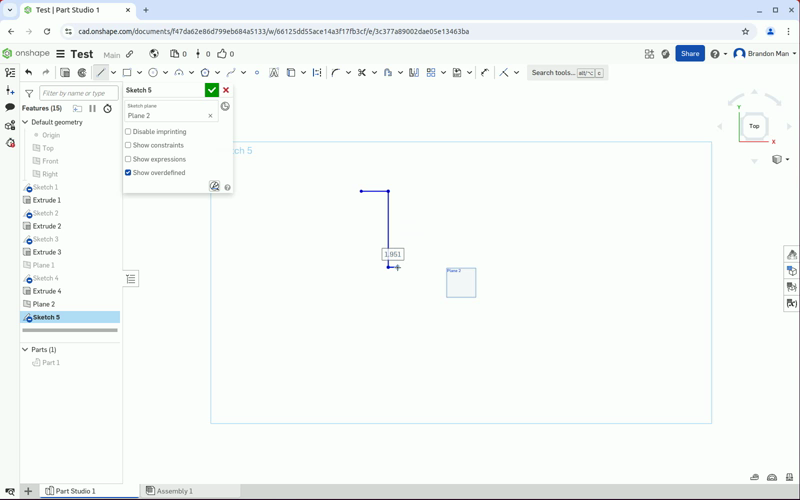
mouse_move(397, 191)
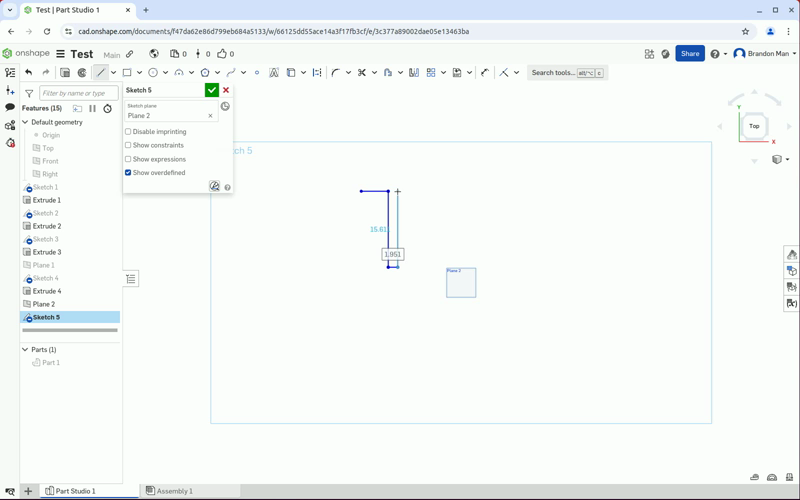
click(397, 191)
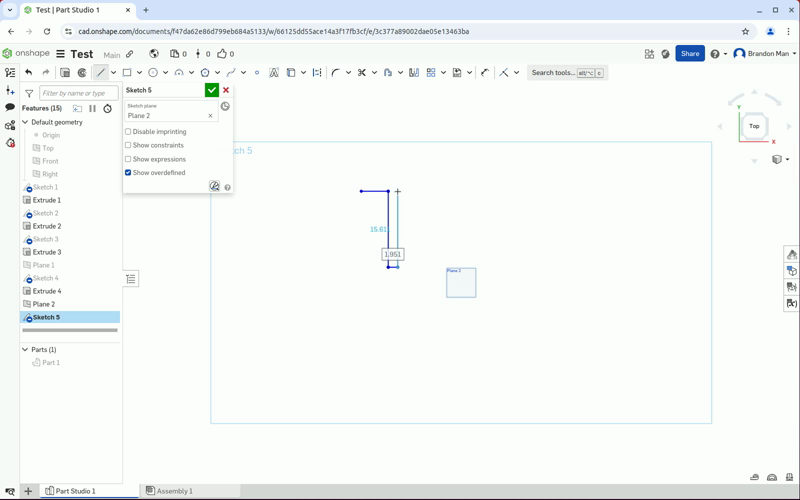
key_up(shift)
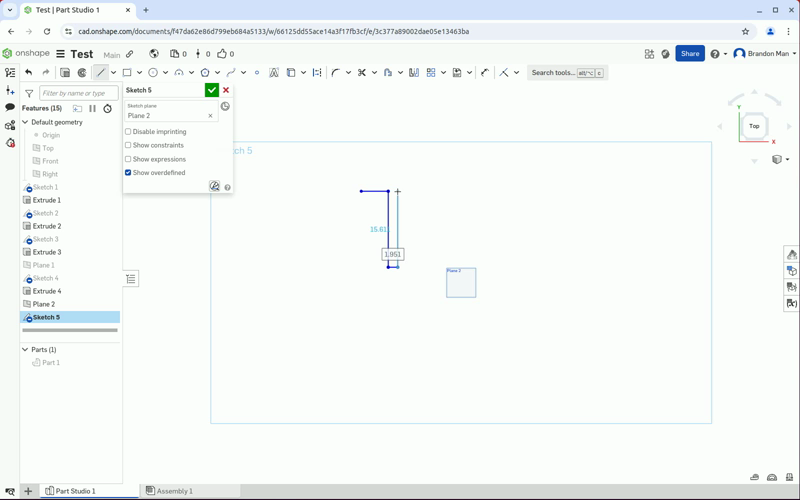
key_down(shift)
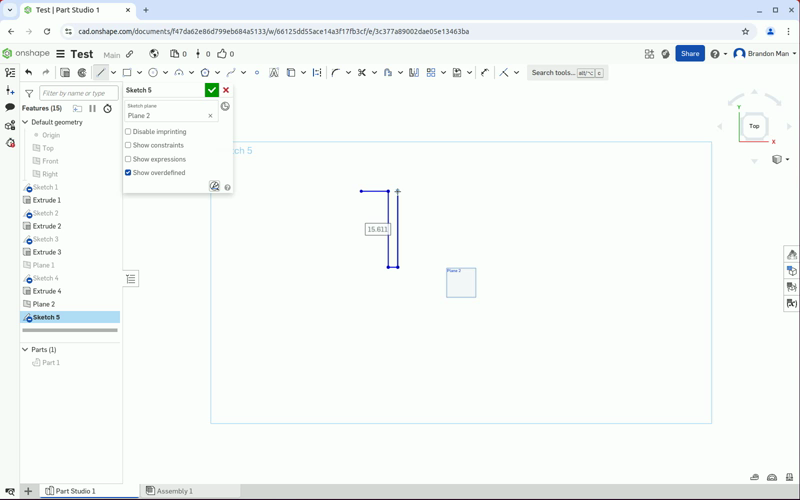
mouse_move(427, 191)
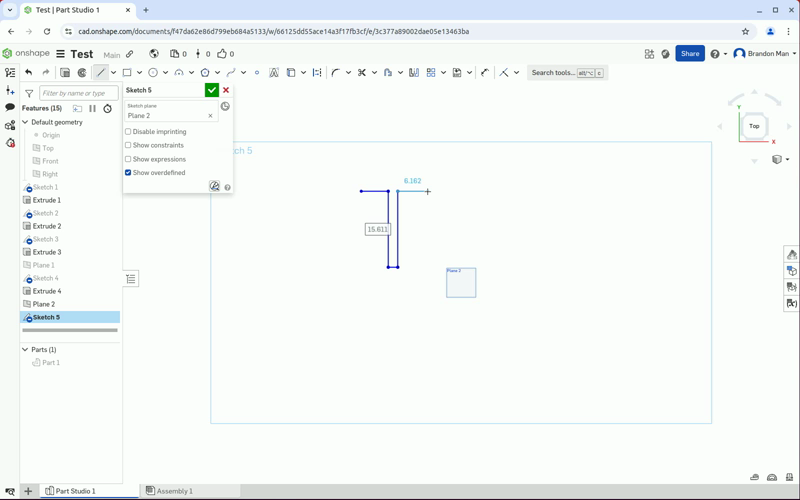
mouse_move(423, 191)
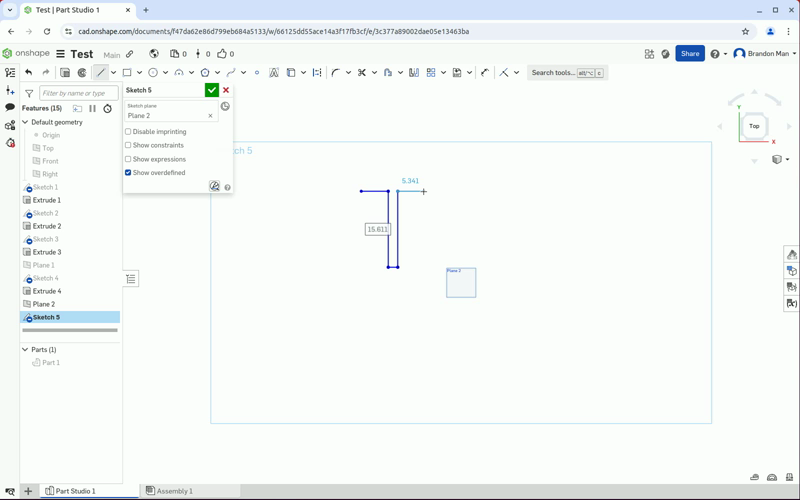
click(423, 191)
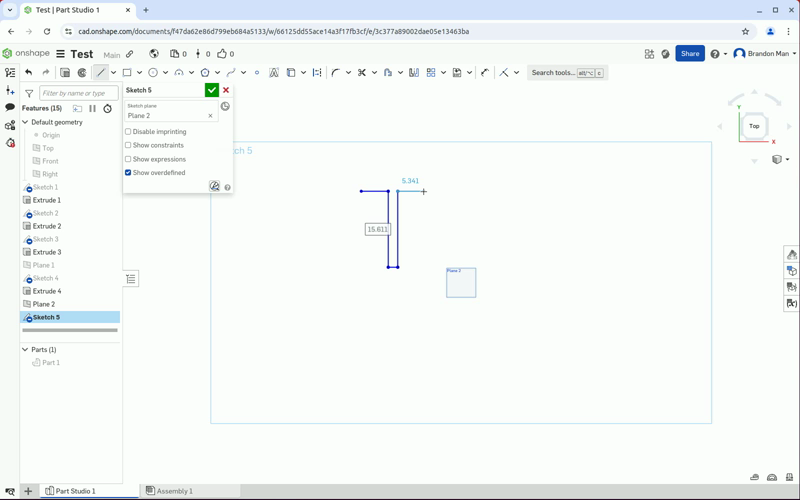
key_up(shift)
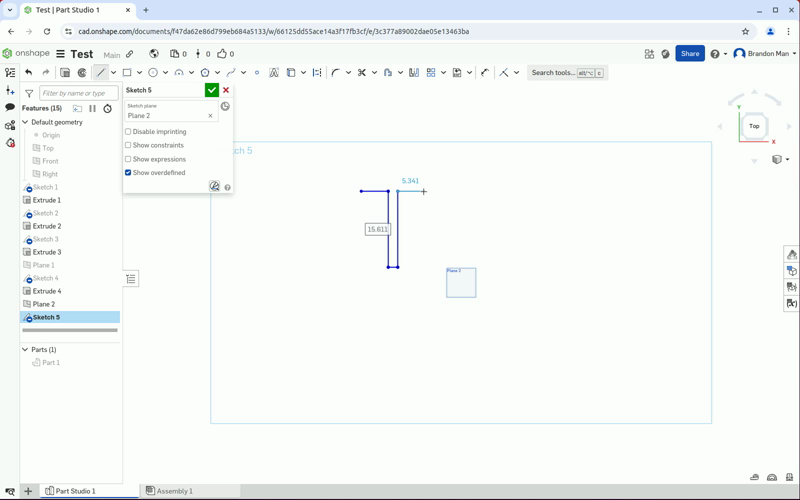
key_down(shift)
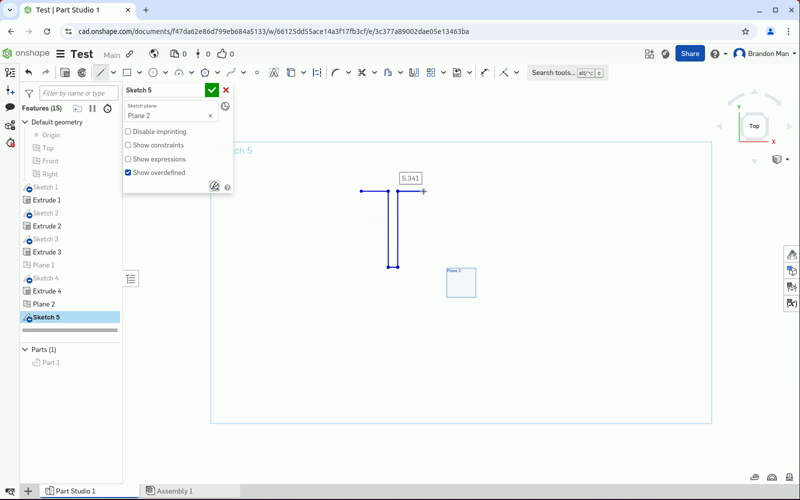
mouse_move(453, 191)
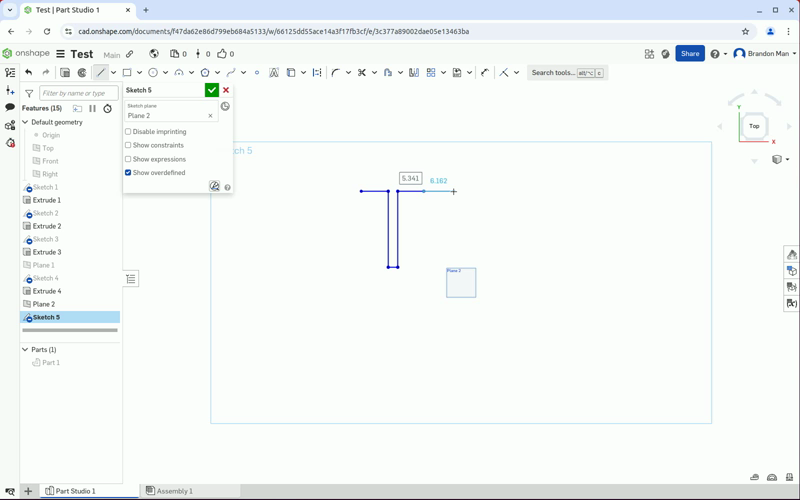
mouse_move(423, 182)
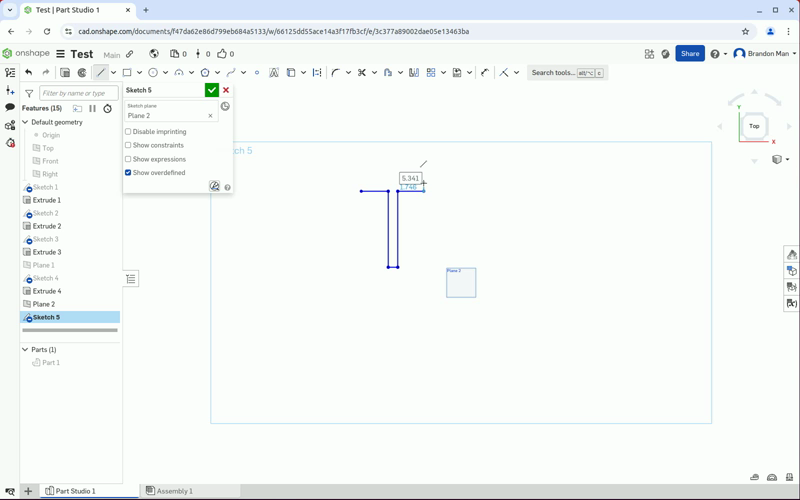
click(423, 182)
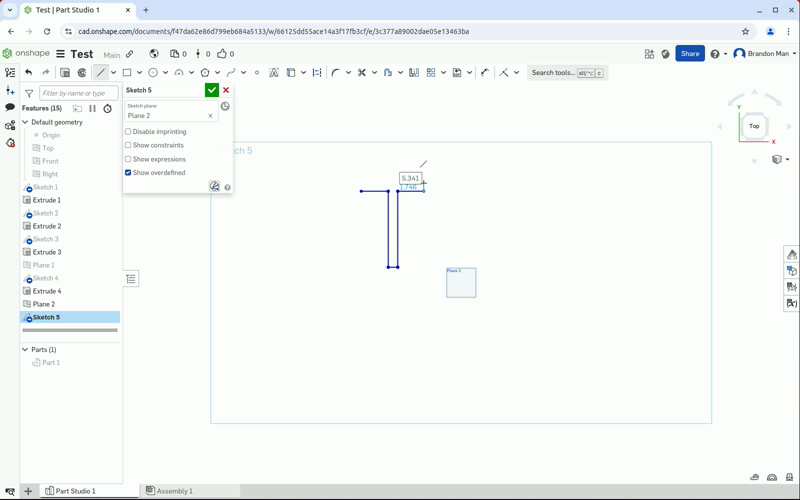
key_up(shift)
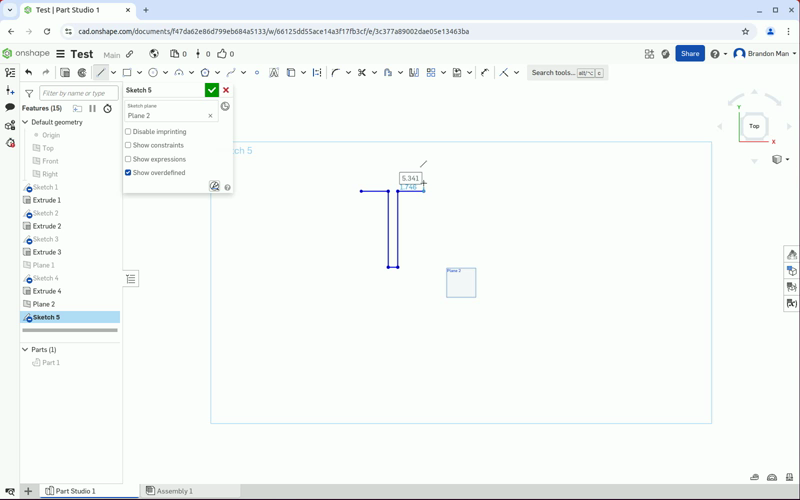
key_down(shift)
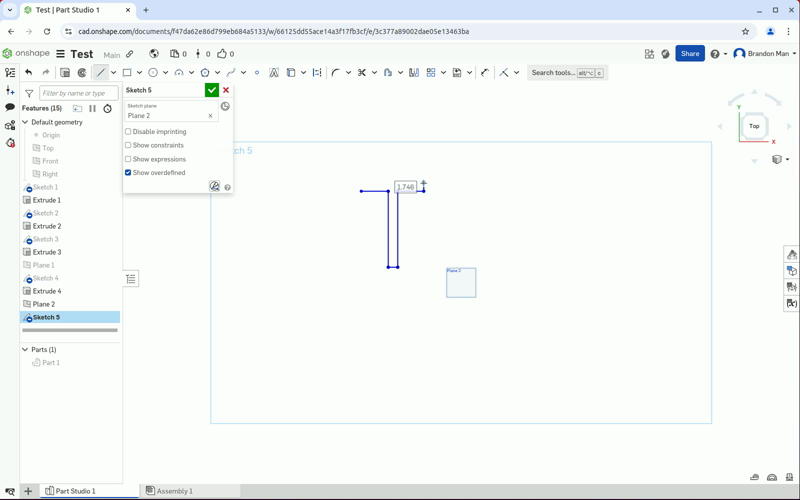
mouse_move(361, 182)
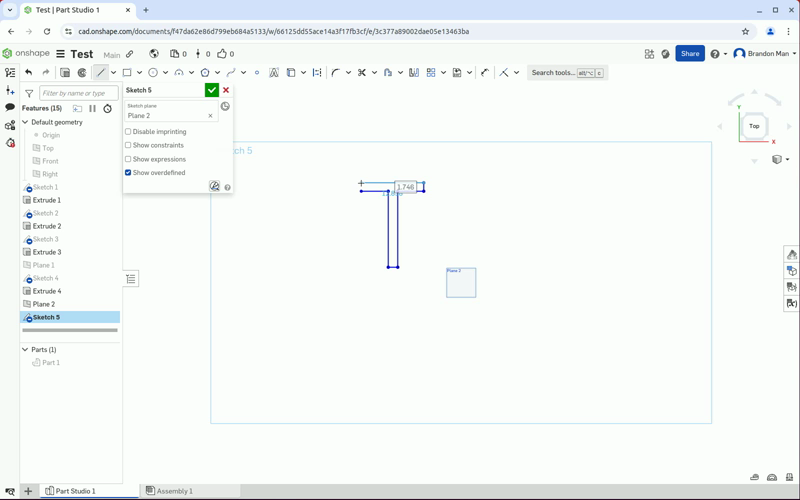
click(361, 182)
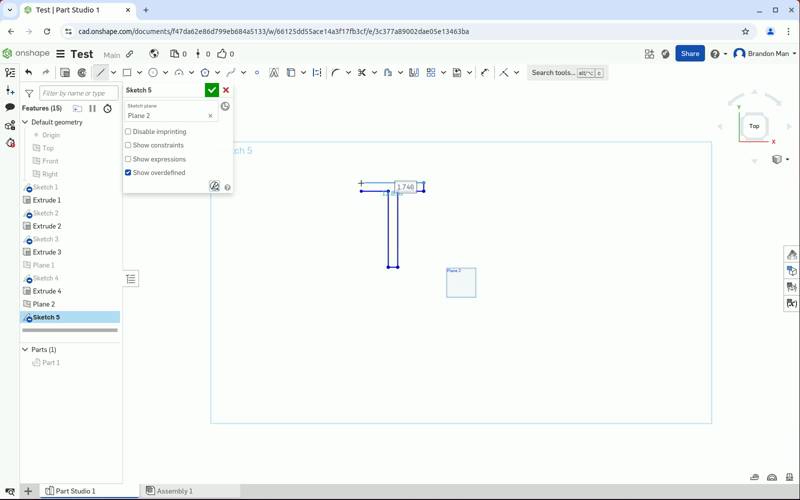
key_up(shift)
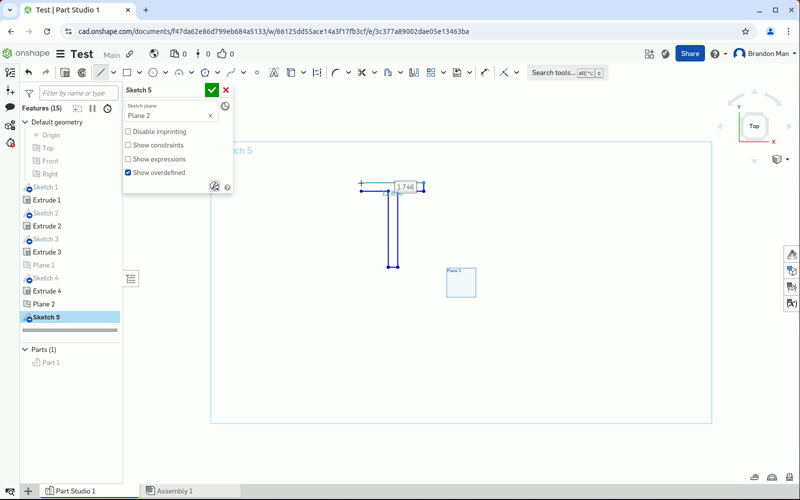
mouse_move(391, 182)
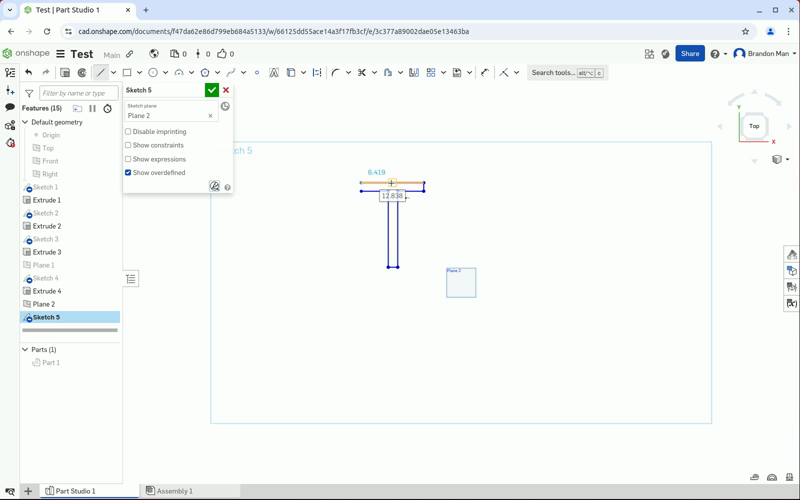
key_down(shift)
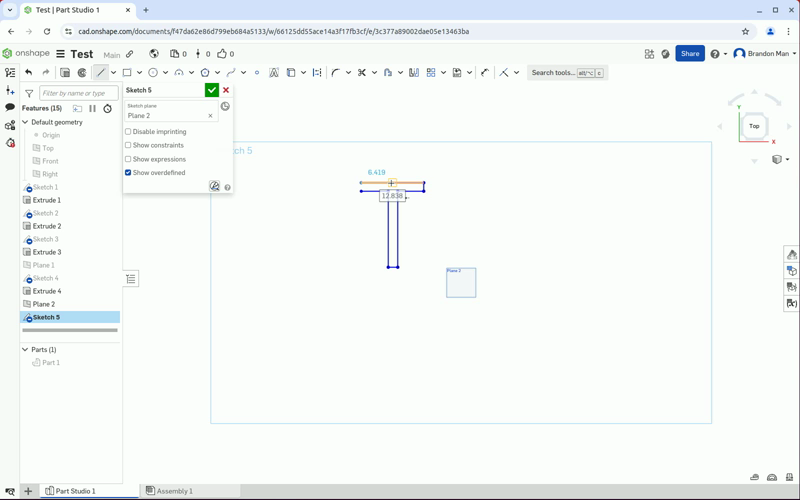
mouse_move(361, 191)
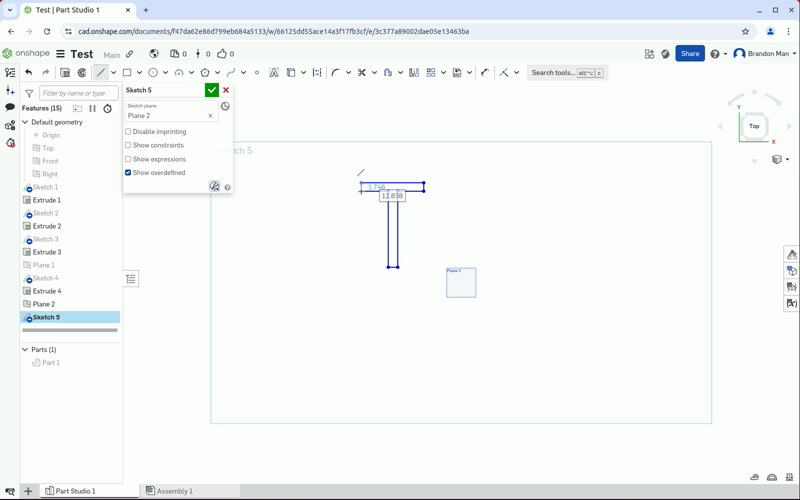
key_up(shift)
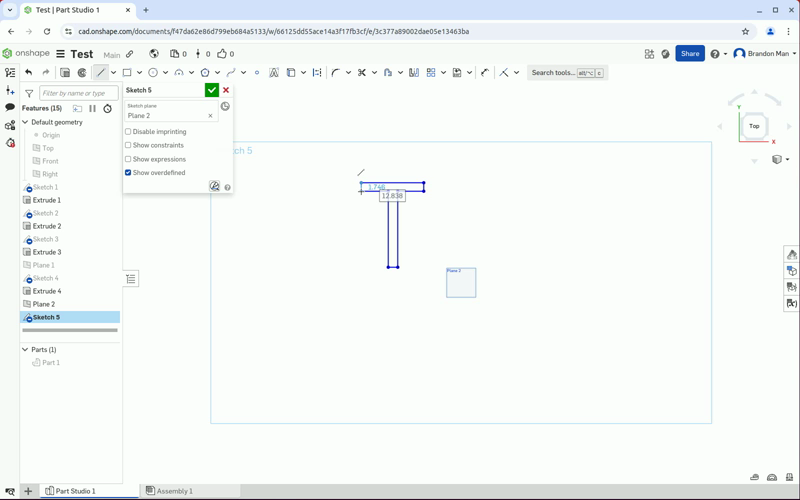
click(361, 191)
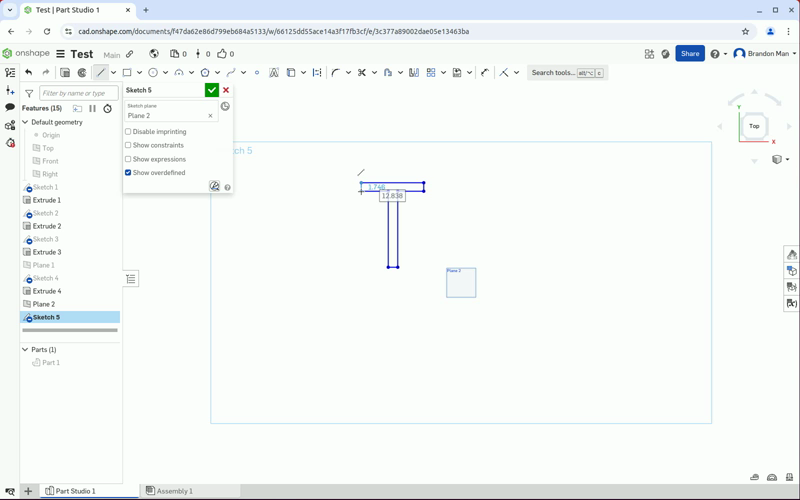
key(esc)
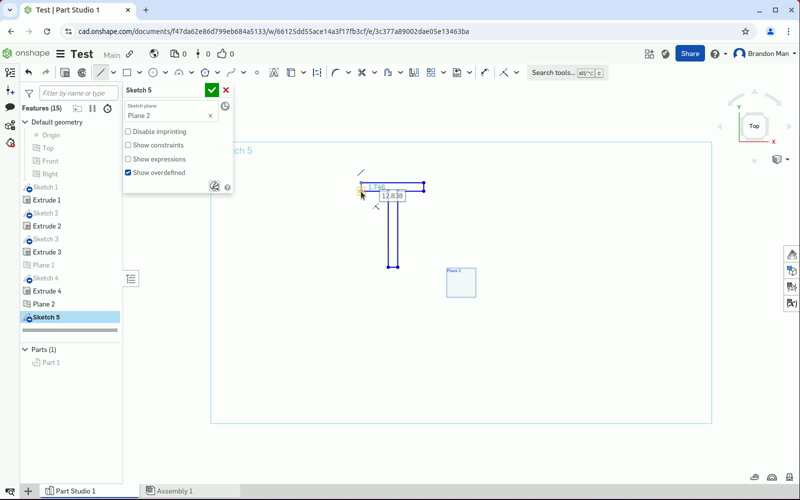
mouse_move(393, 228)
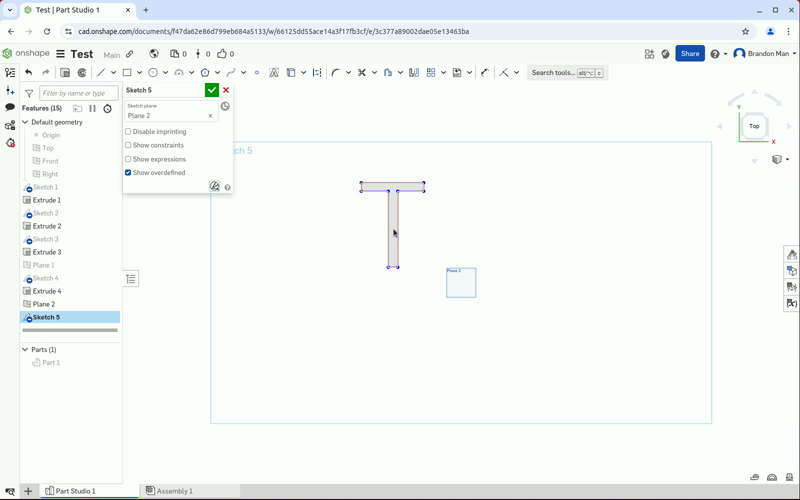
scroll(6)
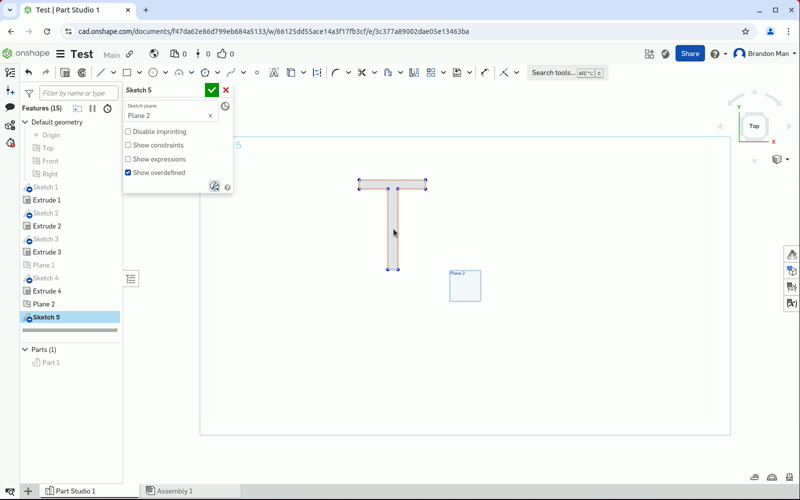
scroll(6)
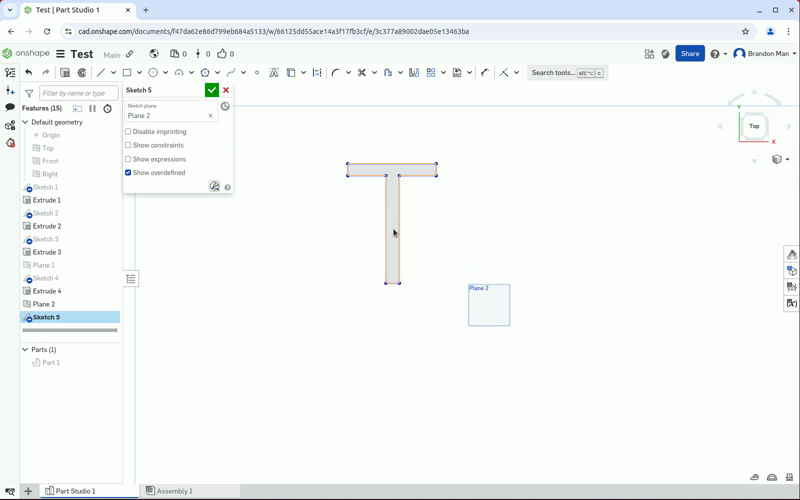
scroll(6)
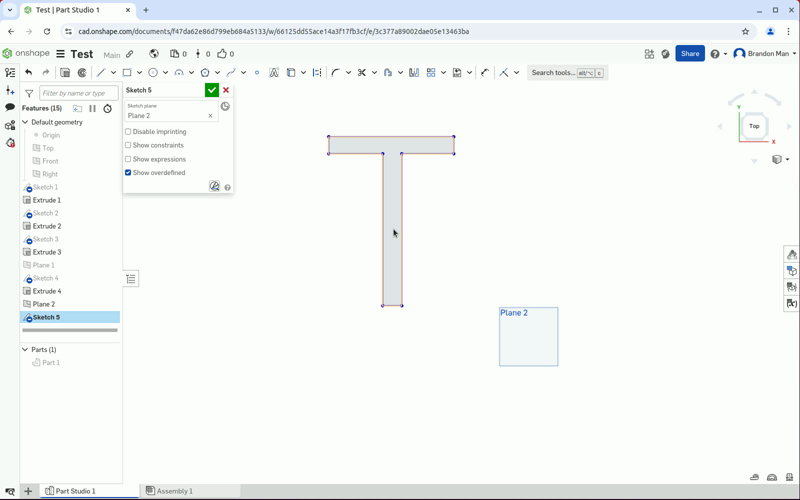
scroll(6)
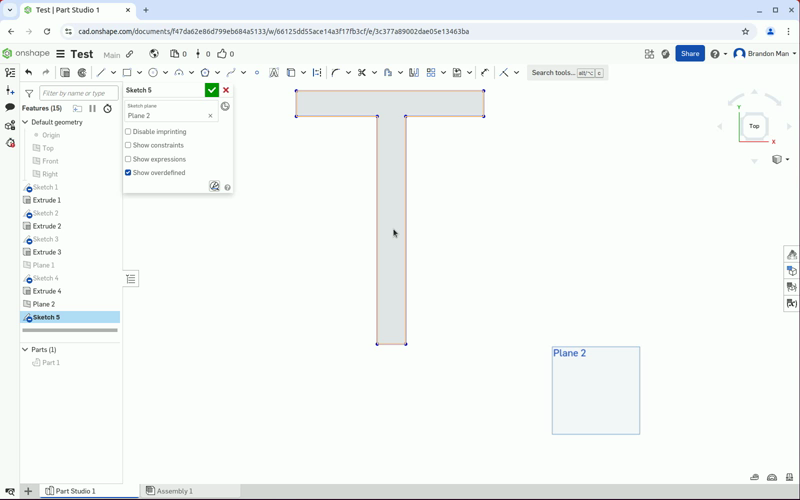
scroll(6)
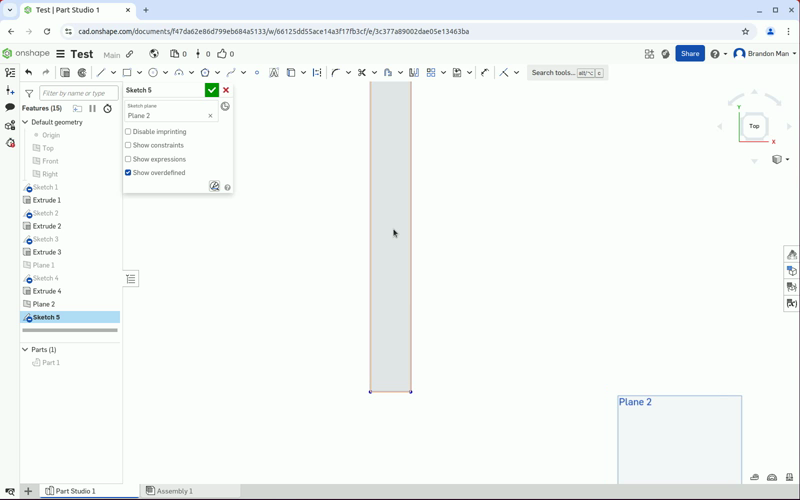
scroll(6)
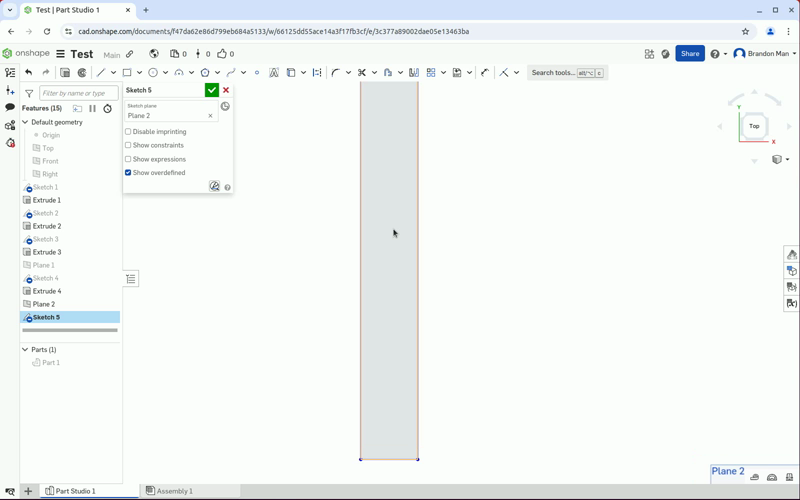
scroll(6)
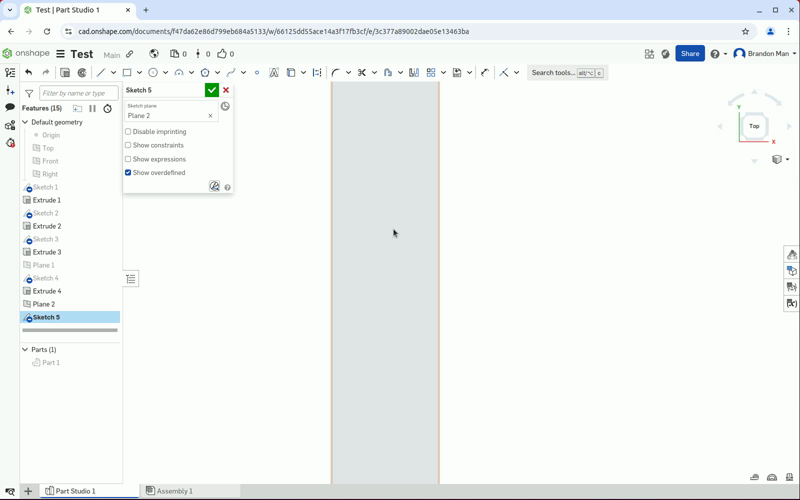
click(393, 228)
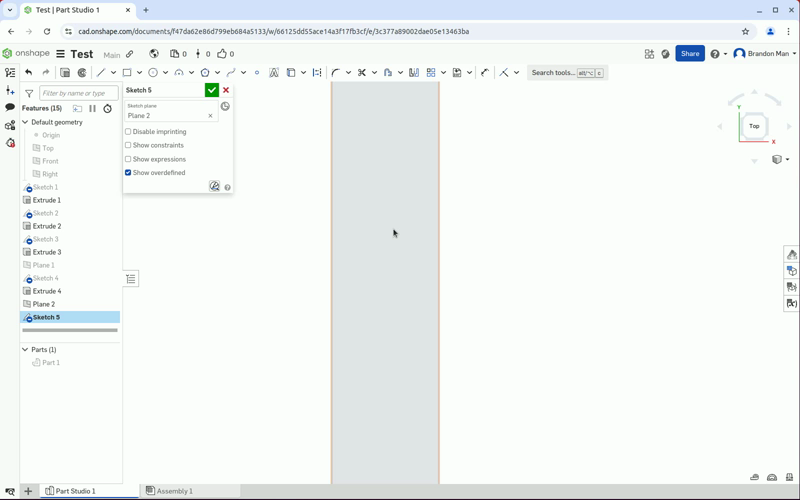
scroll(-6)
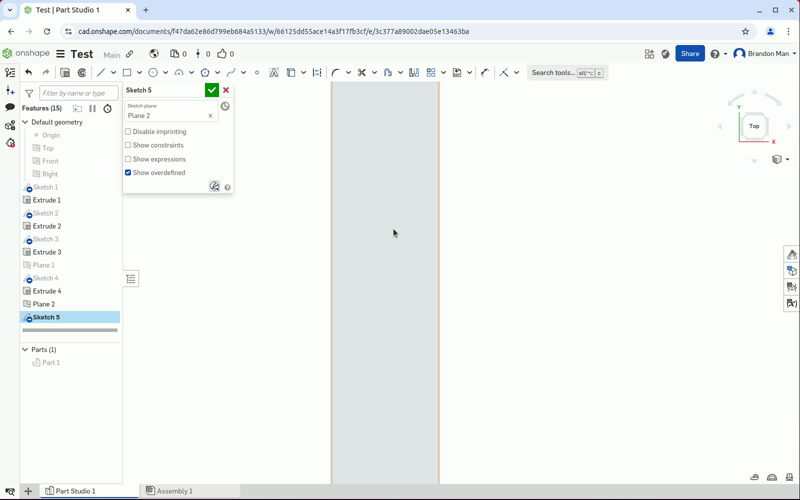
scroll(-6)
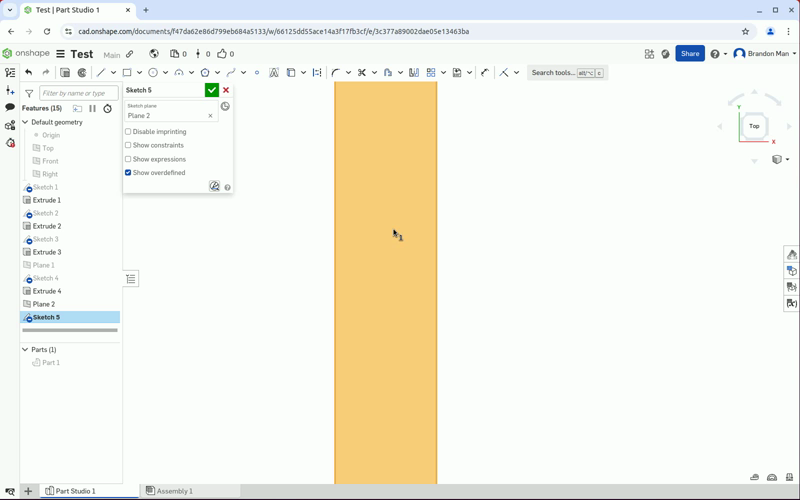
scroll(-6)
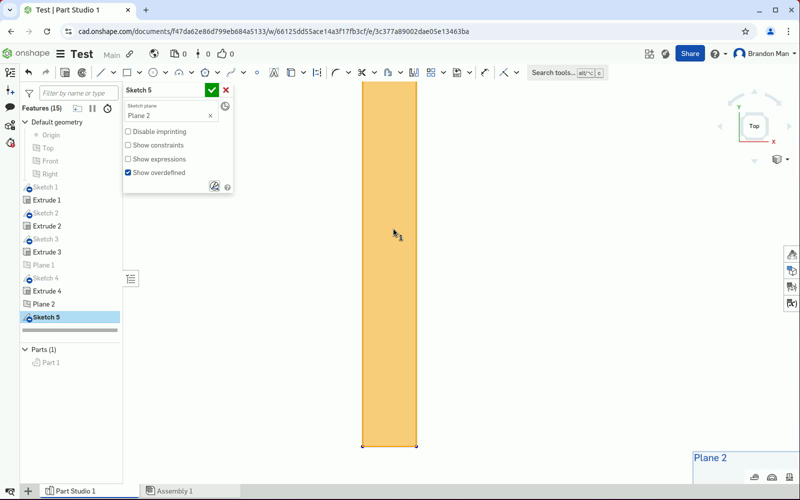
scroll(-6)
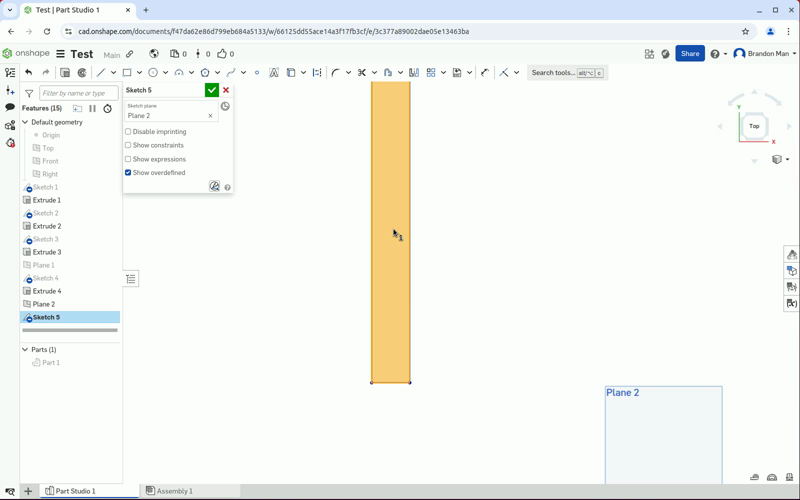
scroll(-6)
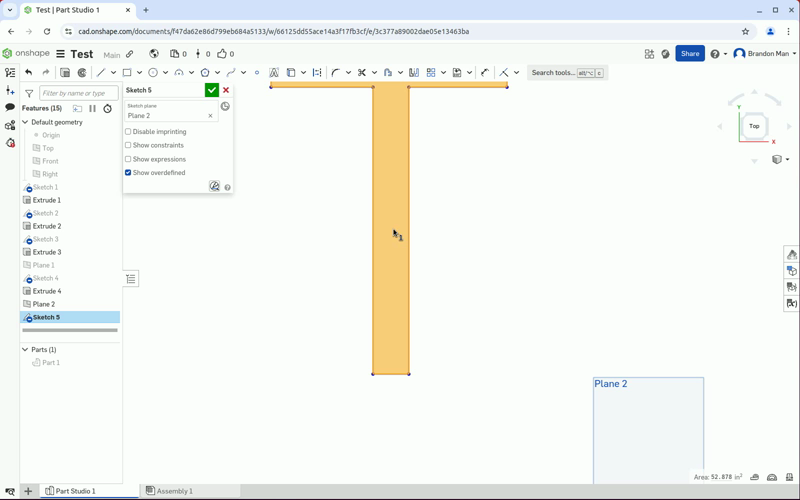
scroll(-6)
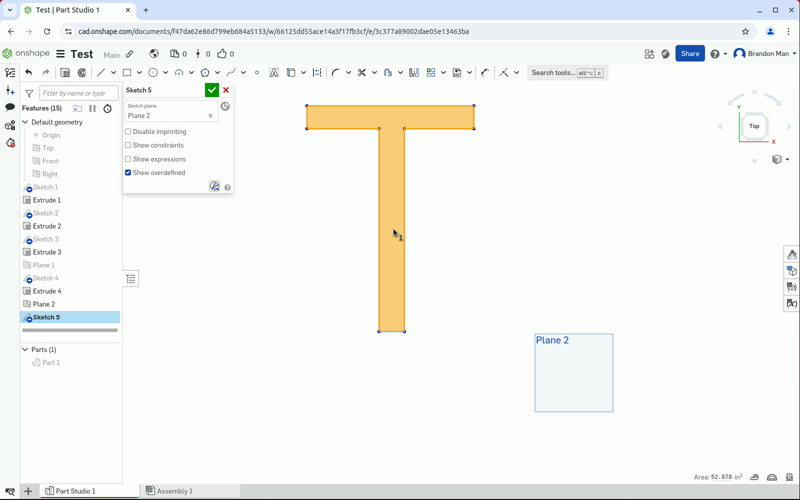
scroll(-6)
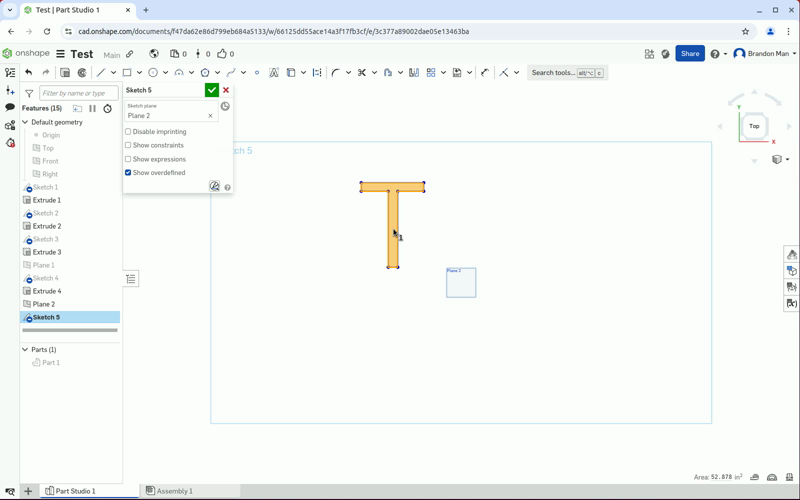
mouse_move(73, 352)
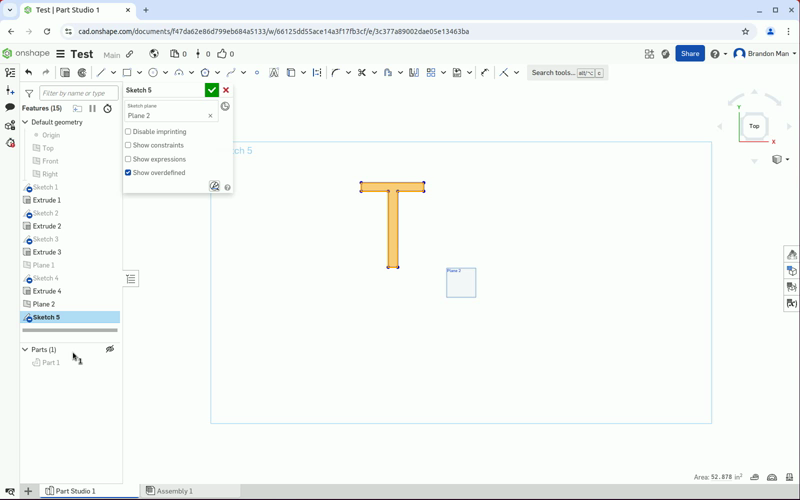
key(shift+y)
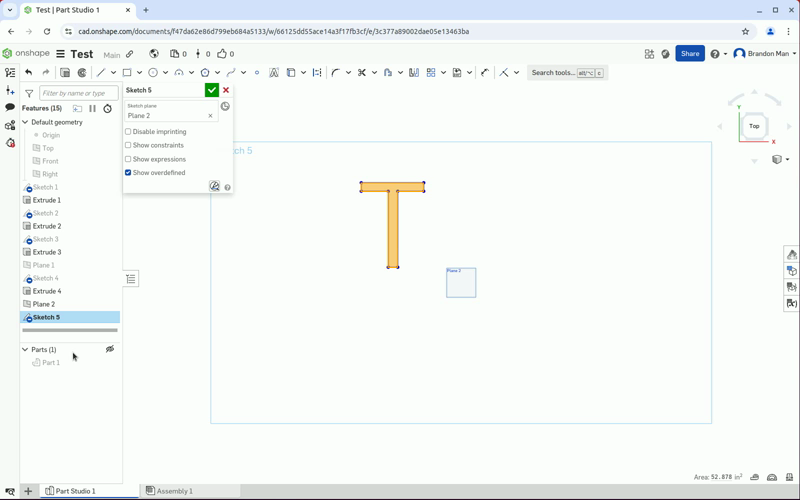
key(shift+e)
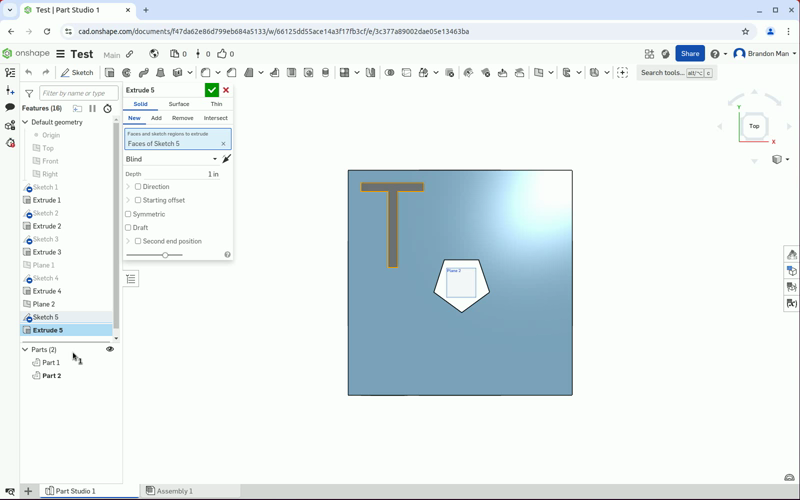
mouse_move(143, 106)
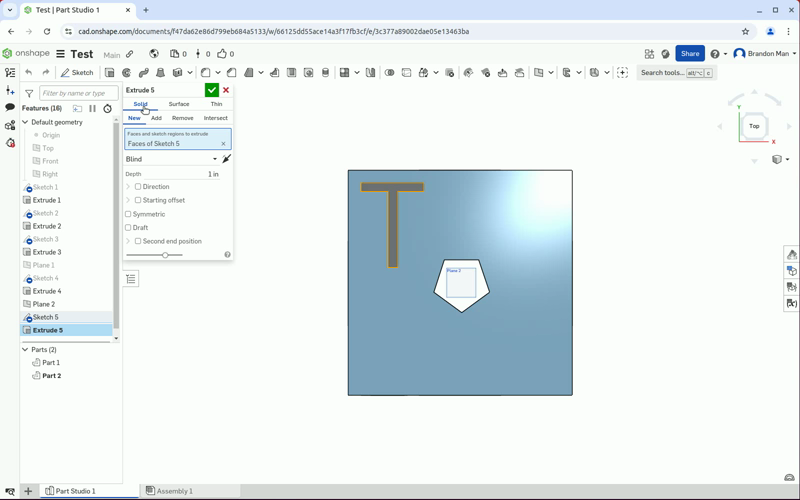
click(143, 106)
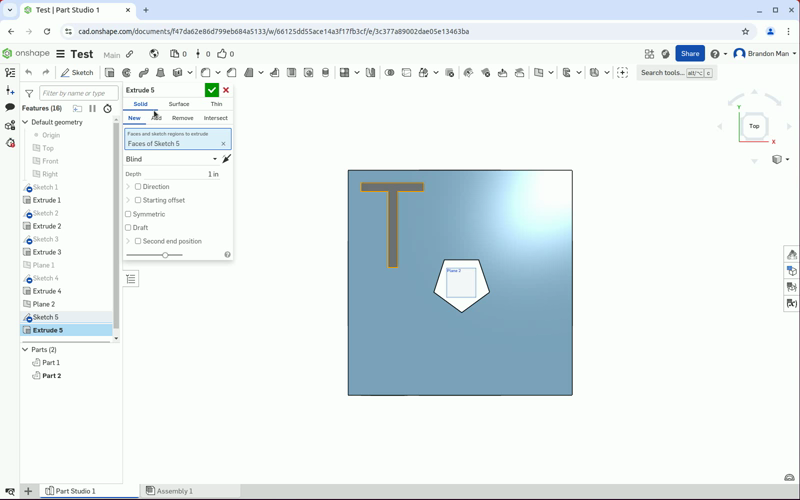
mouse_move(186, 120)
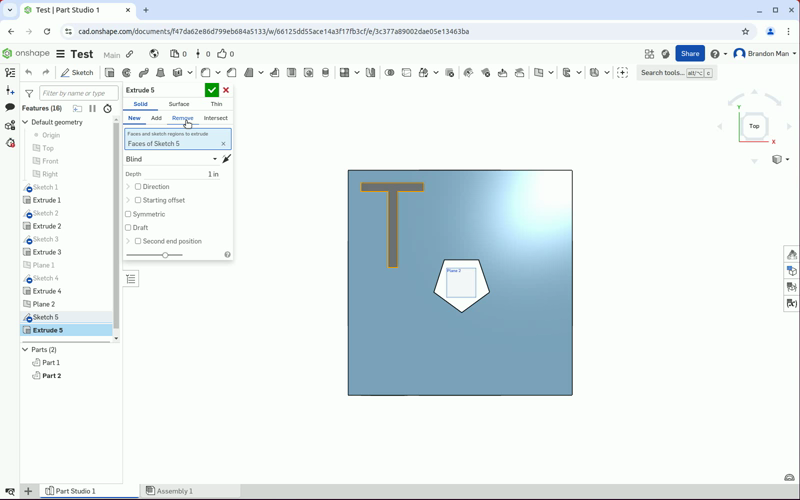
click(186, 120)
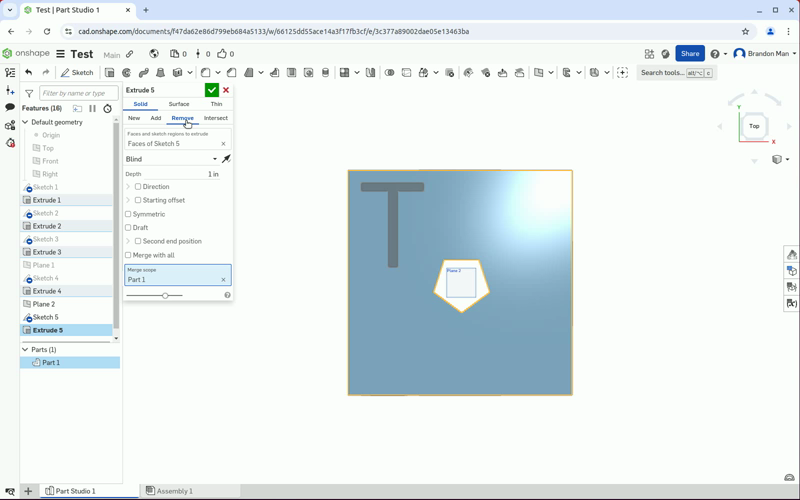
key(tab, 4)
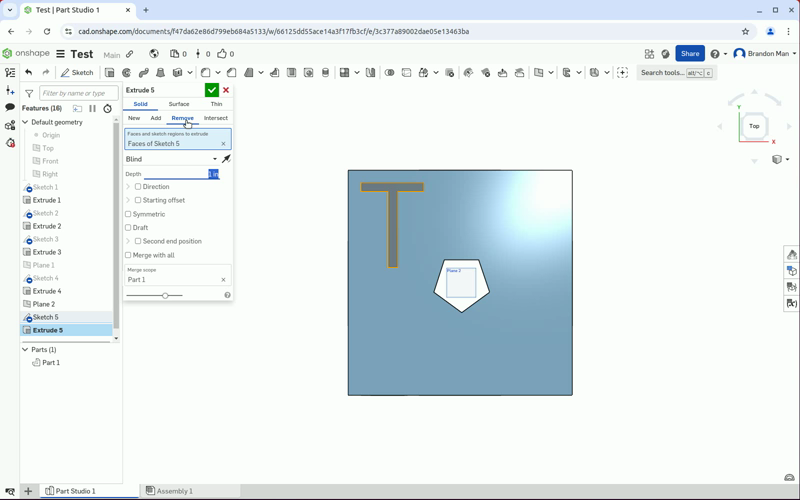
text(0.241)
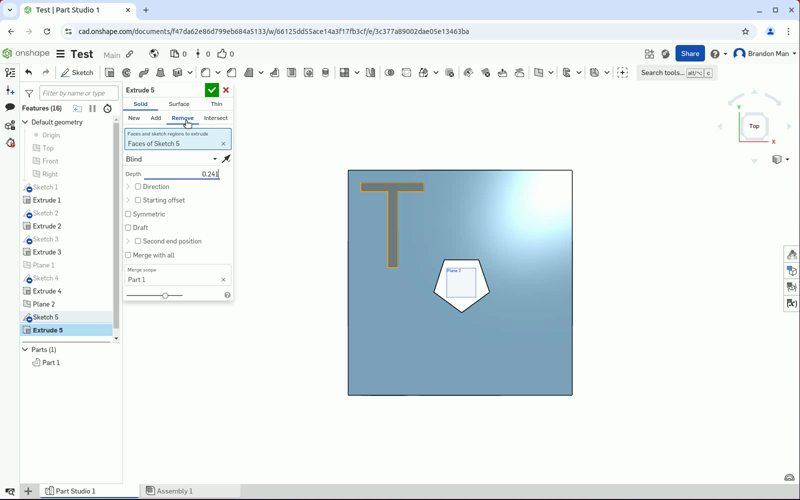
key(tab, 6)
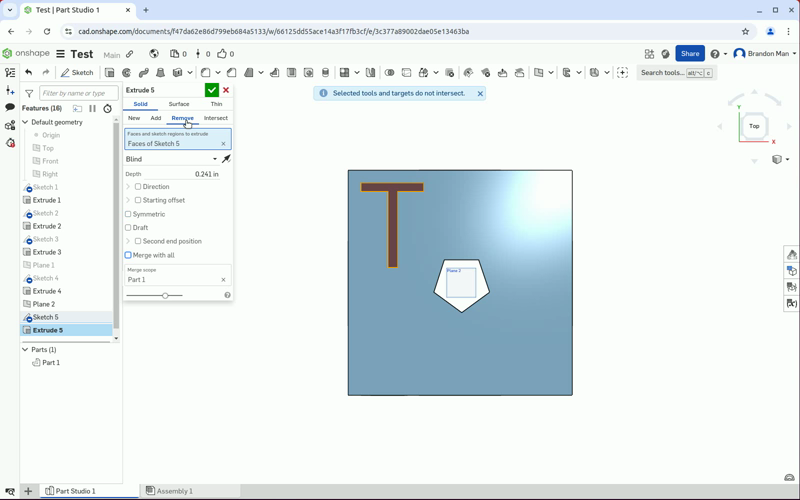
key(space)
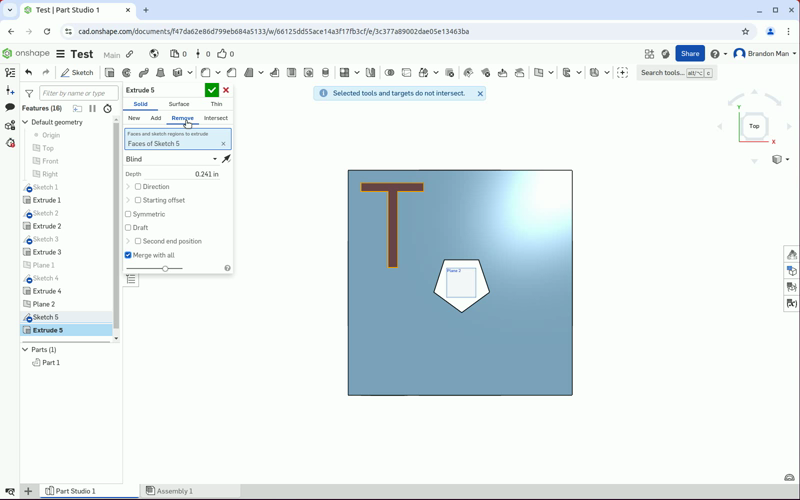
key(enter)
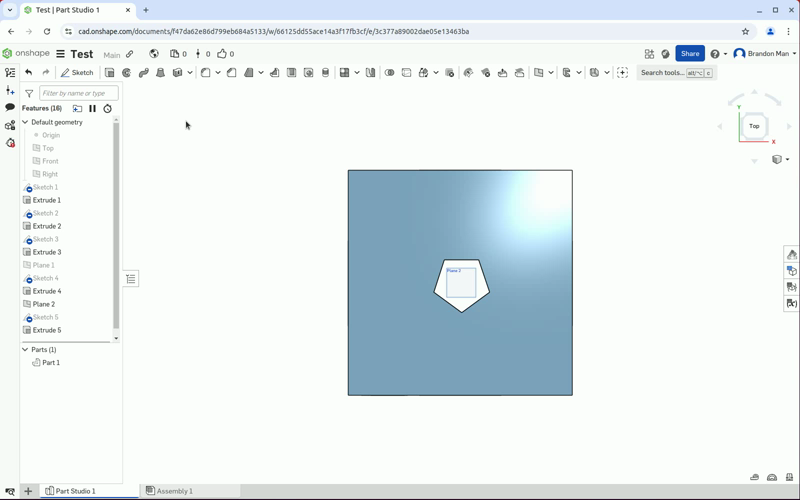
key(shift+h)
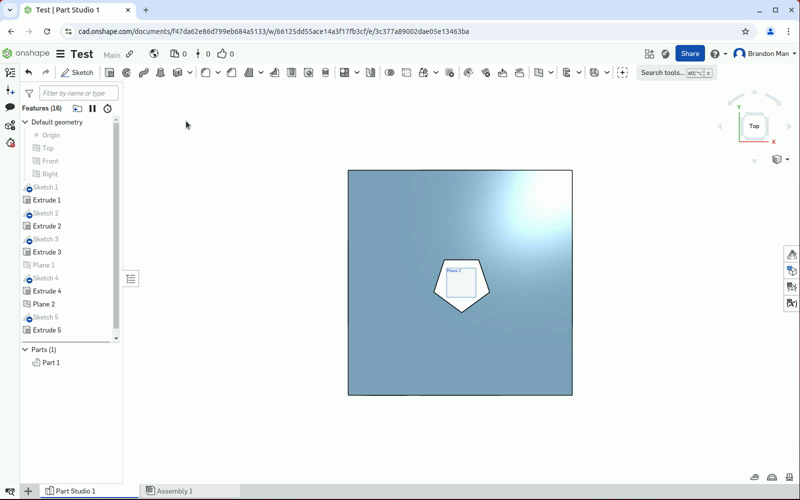
key(shift+h)
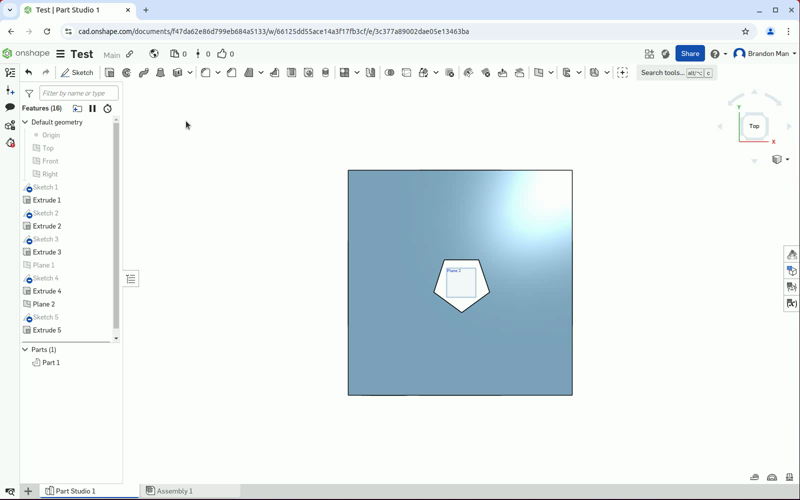
key(shift+7)
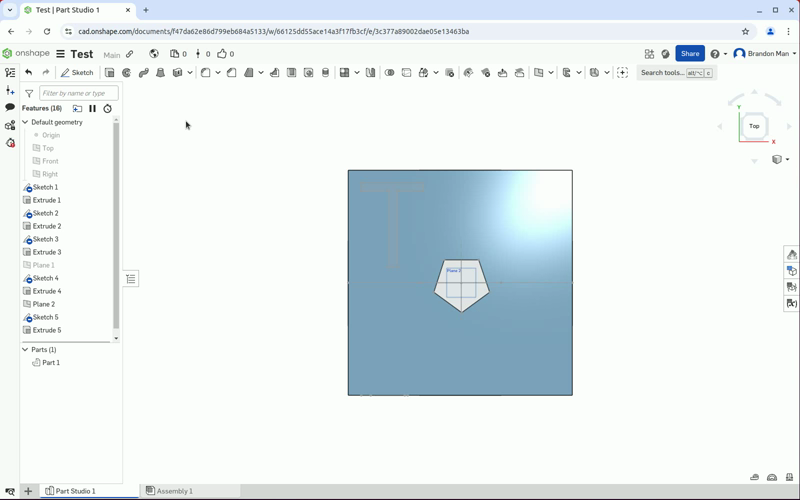
key(up, 3)
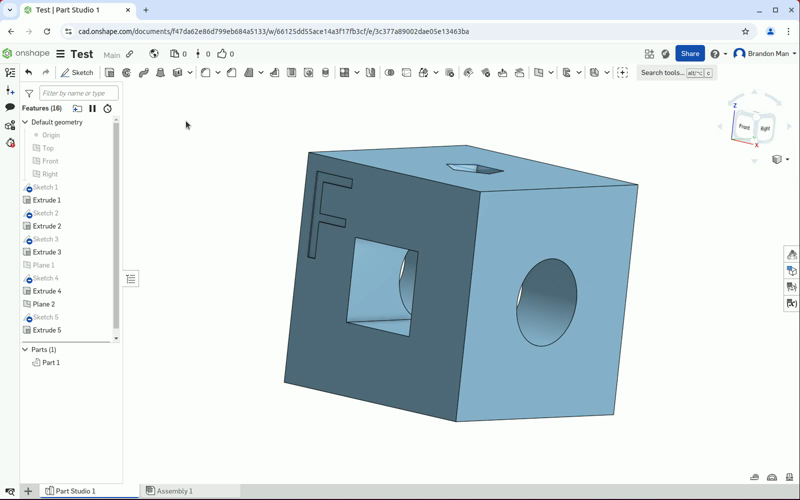
key(left, 3)
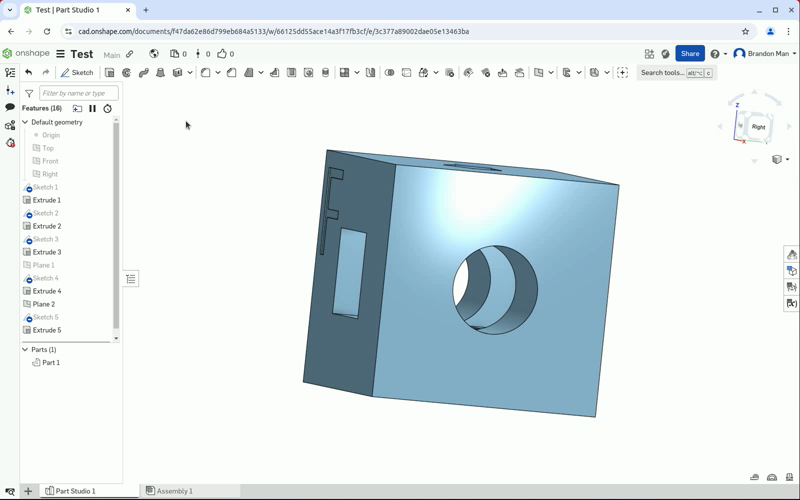
key(right, 3)
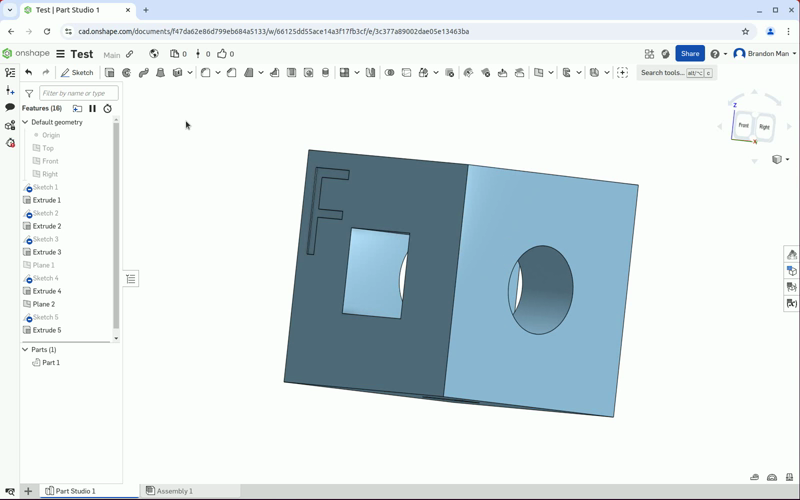
key(down, 3)
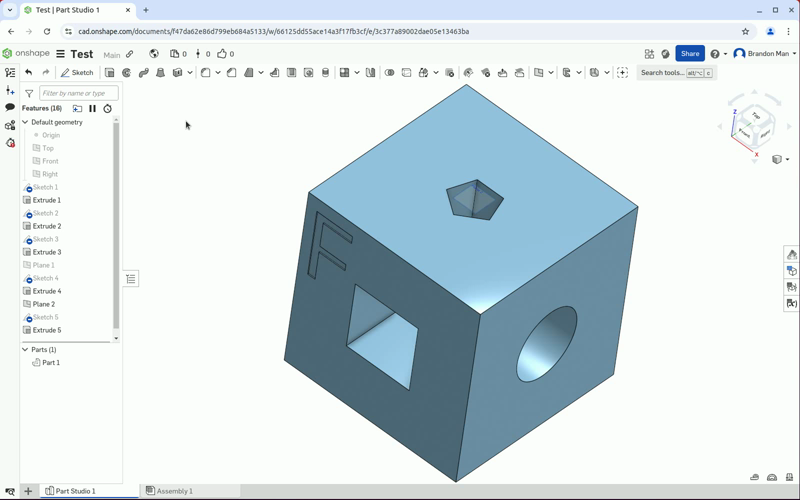
mouse_move(69, 189)
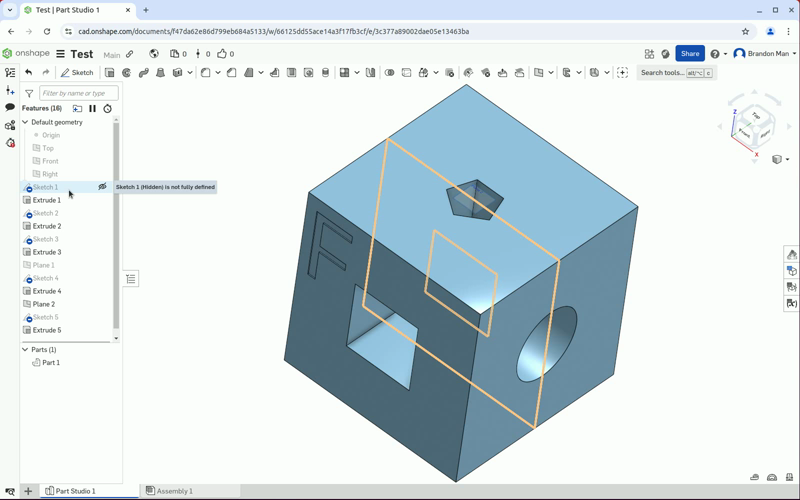
click(69, 189)